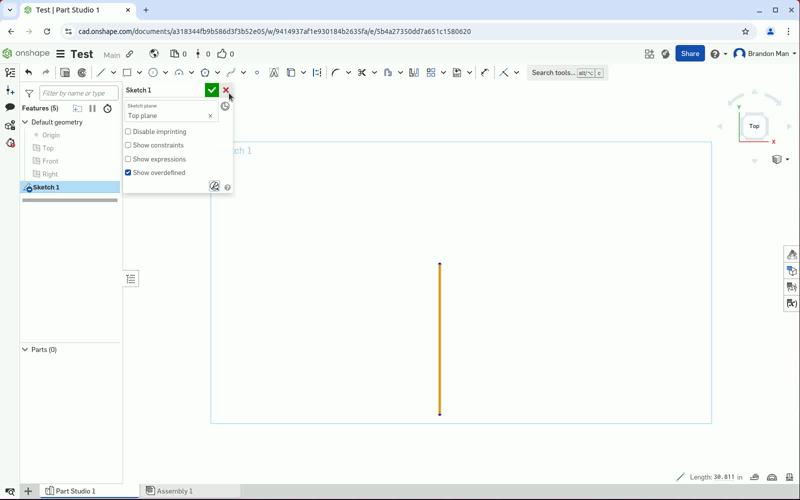
key(shift+h)
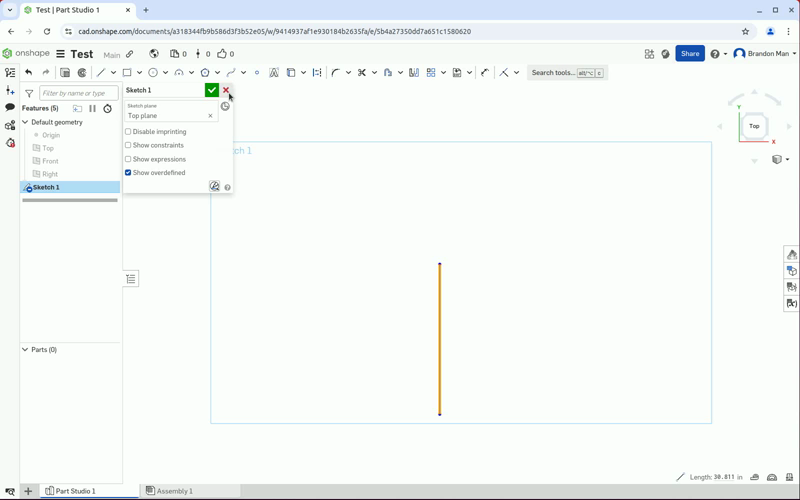
key(shift+s)
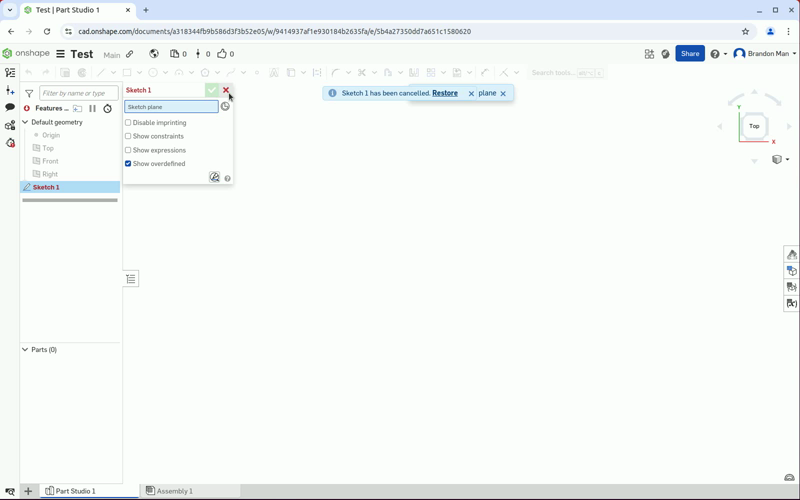
mouse_move(73, 150)
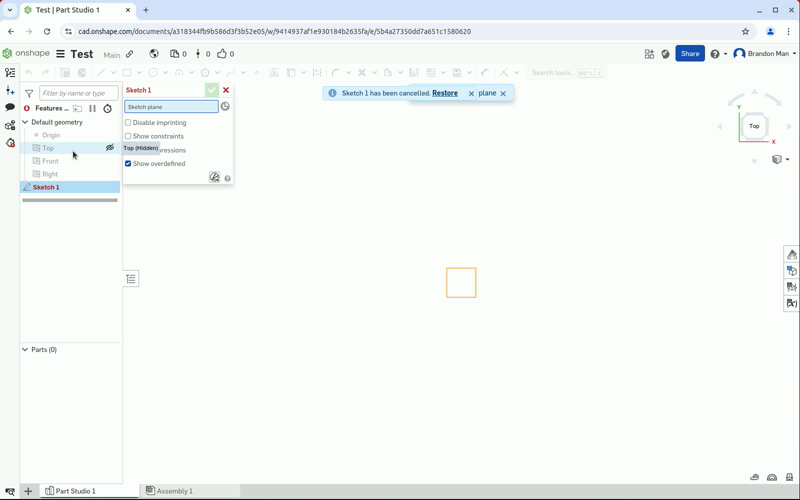
click(73, 150)
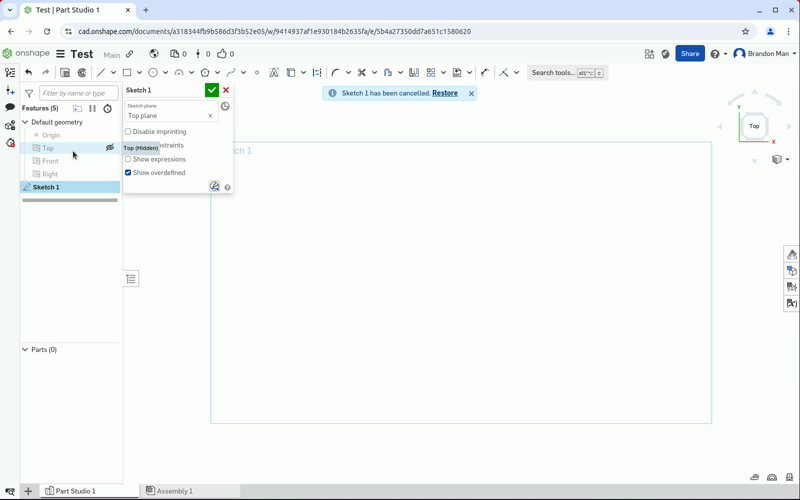
mouse_move(73, 352)
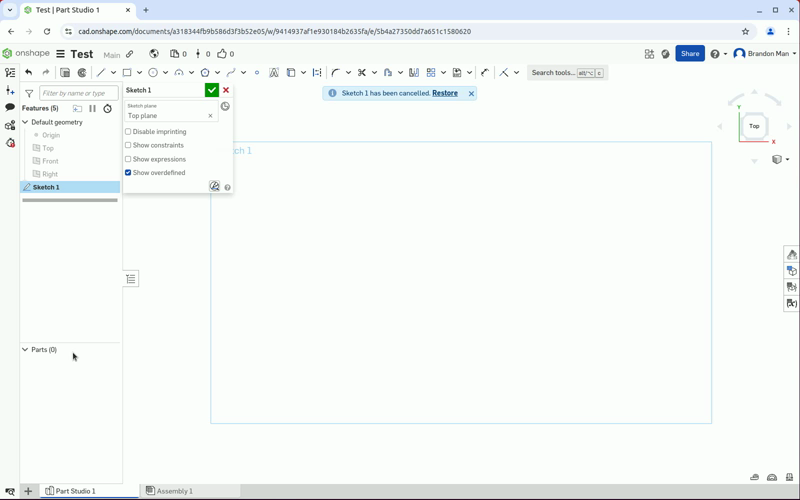
key(y)
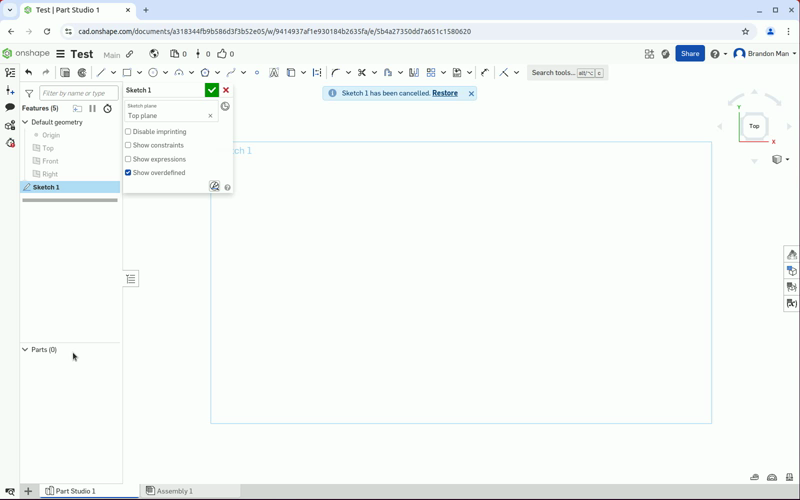
key(a)
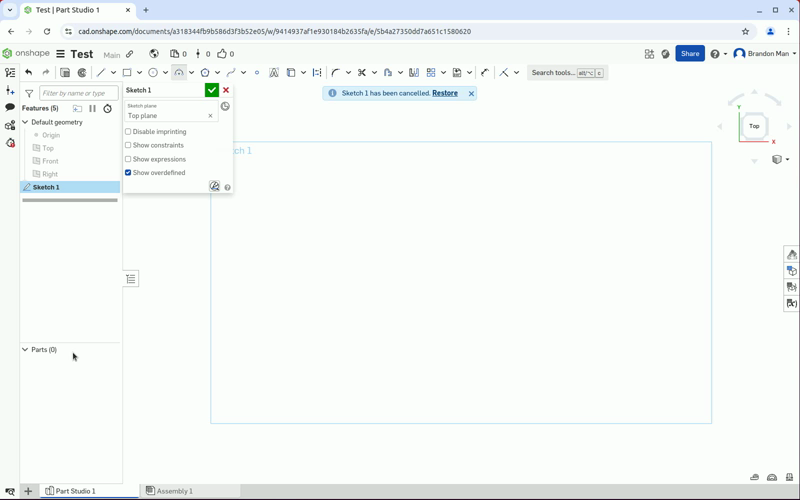
key_down(shift)
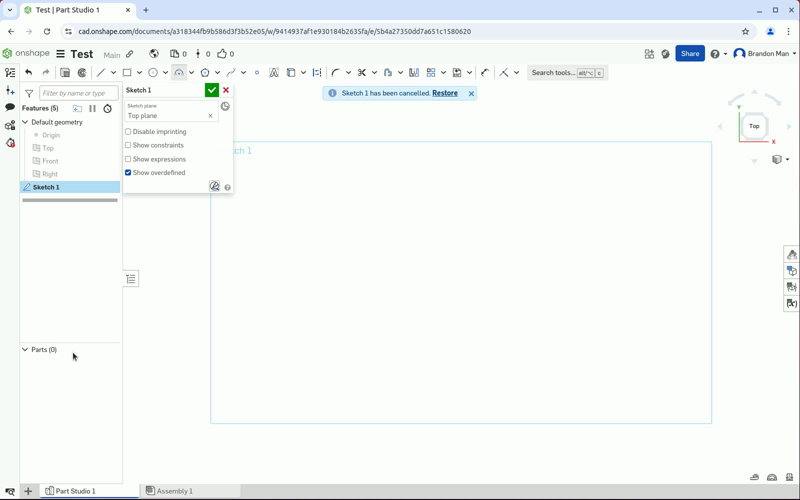
mouse_move(460, 280)
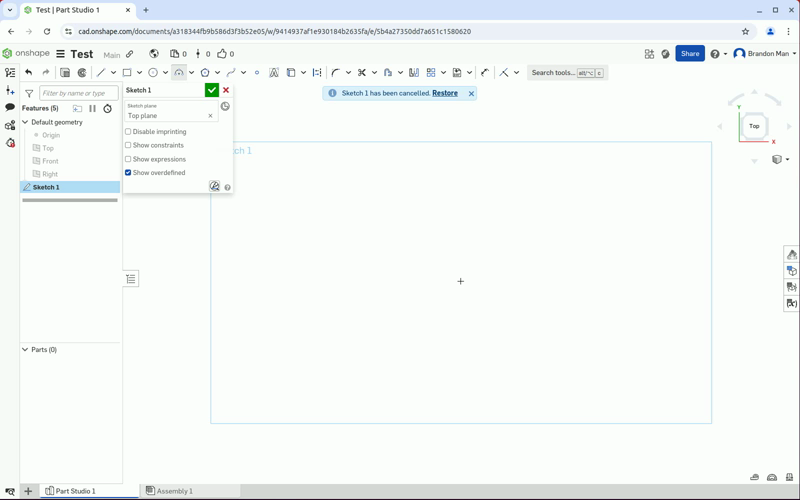
click(460, 280)
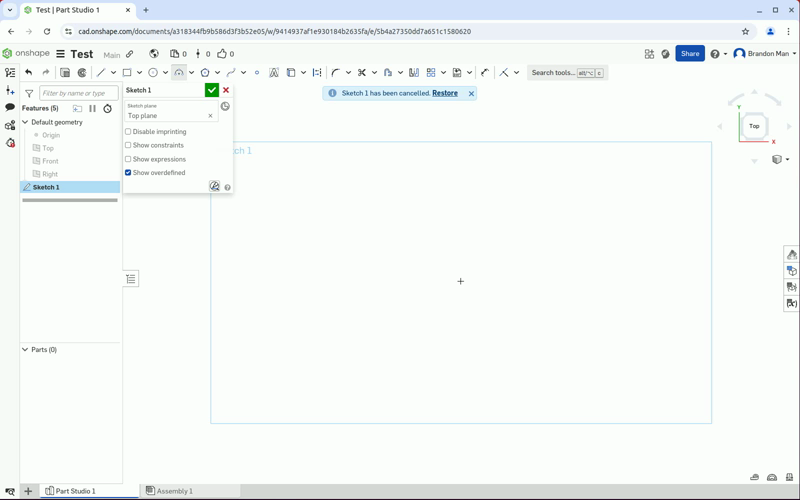
key_up(shift)
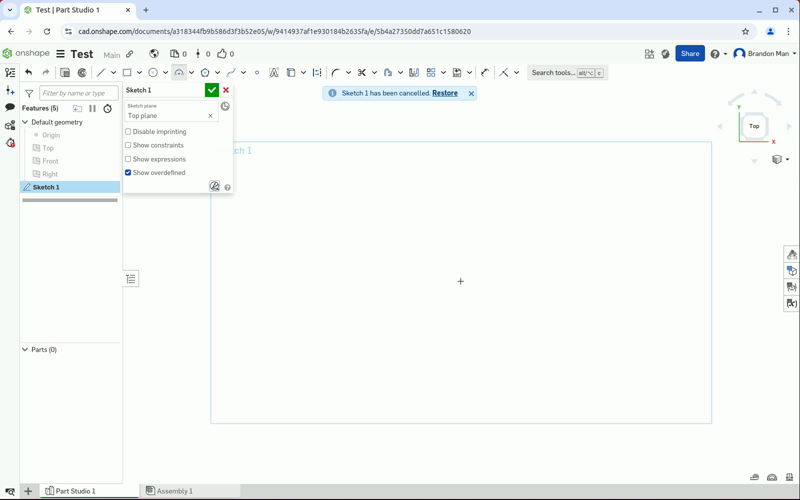
key_down(shift)
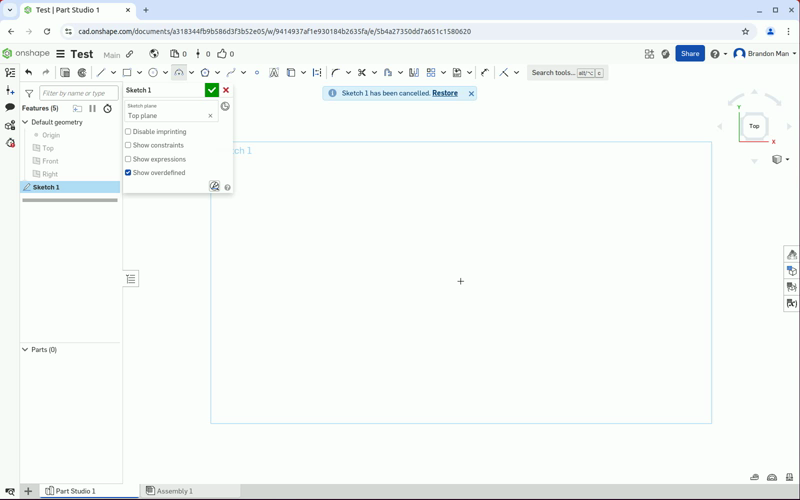
mouse_move(463, 282)
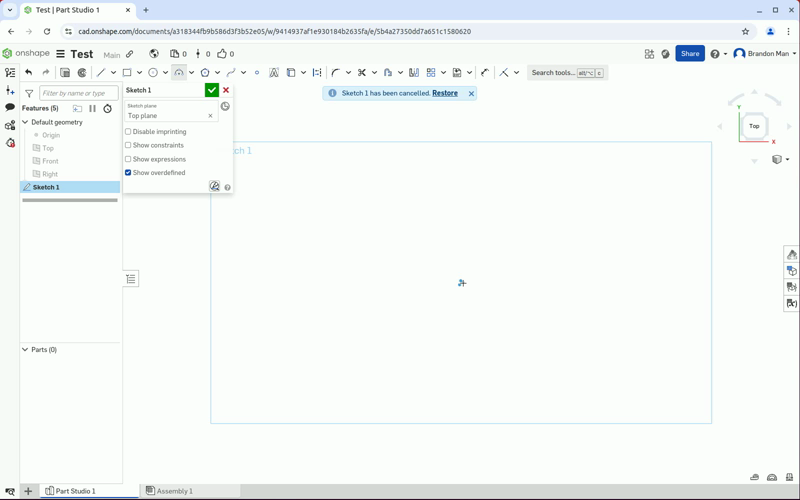
scroll(6)
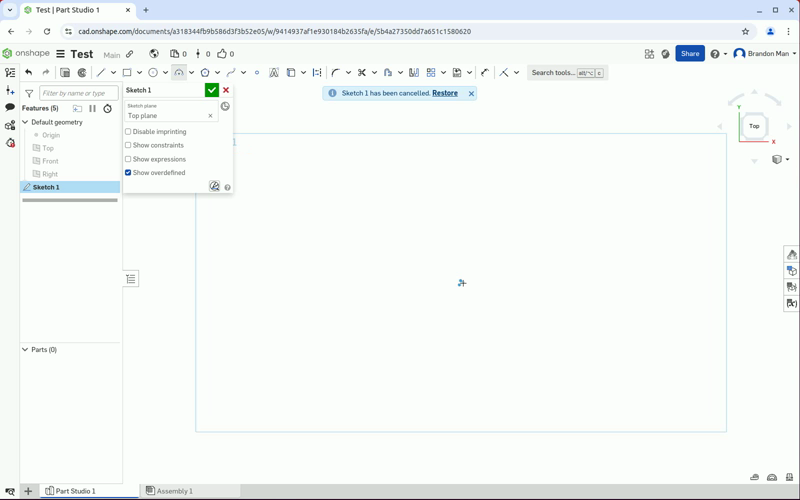
scroll(6)
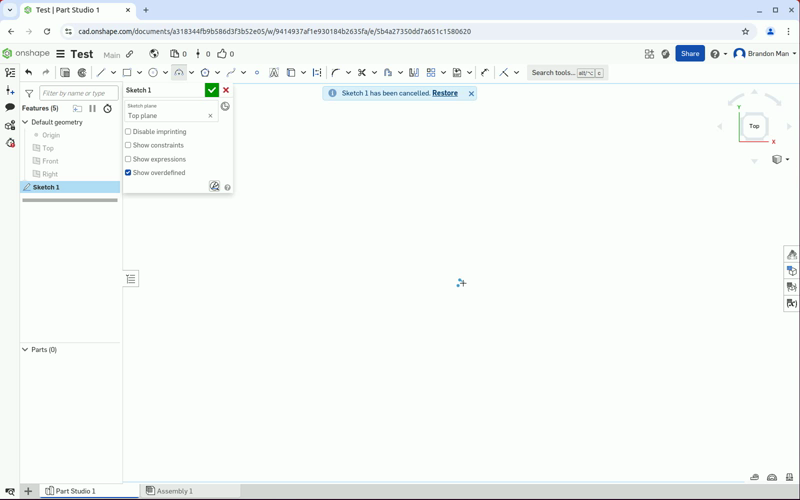
scroll(6)
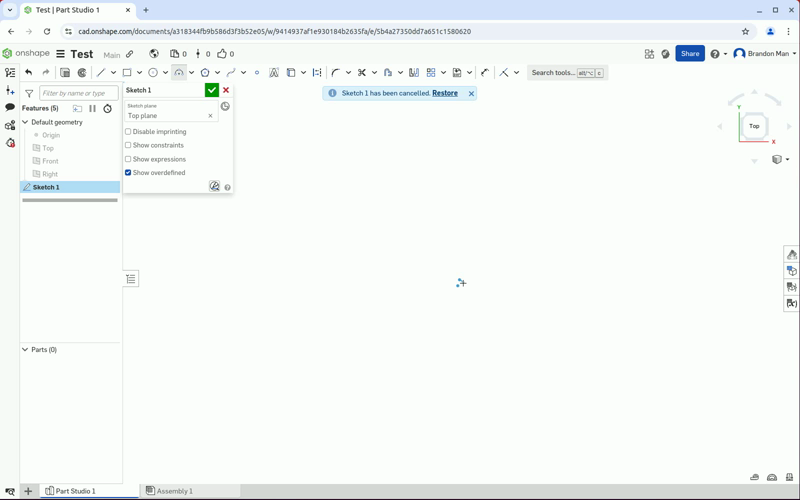
scroll(6)
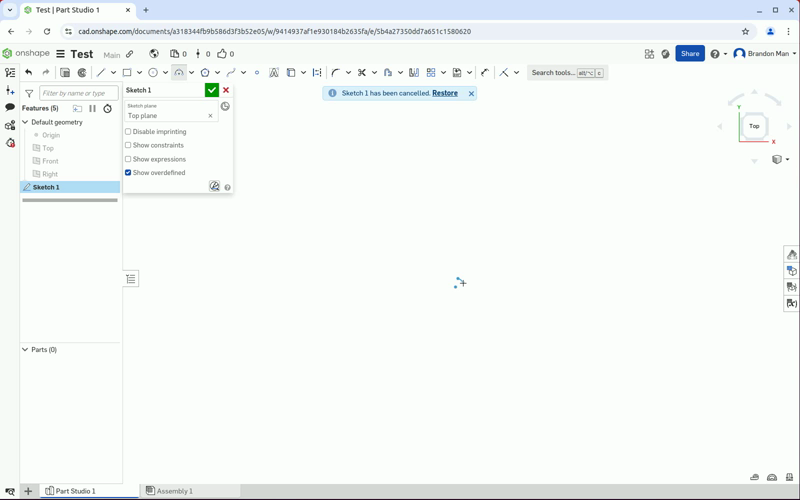
scroll(6)
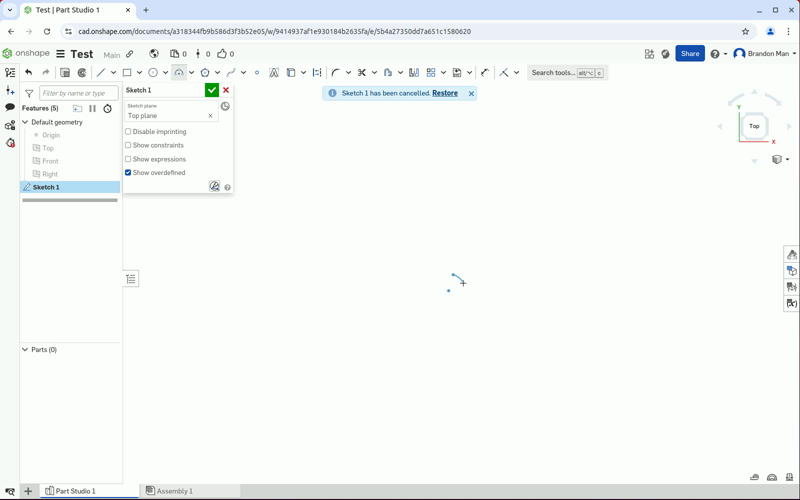
scroll(6)
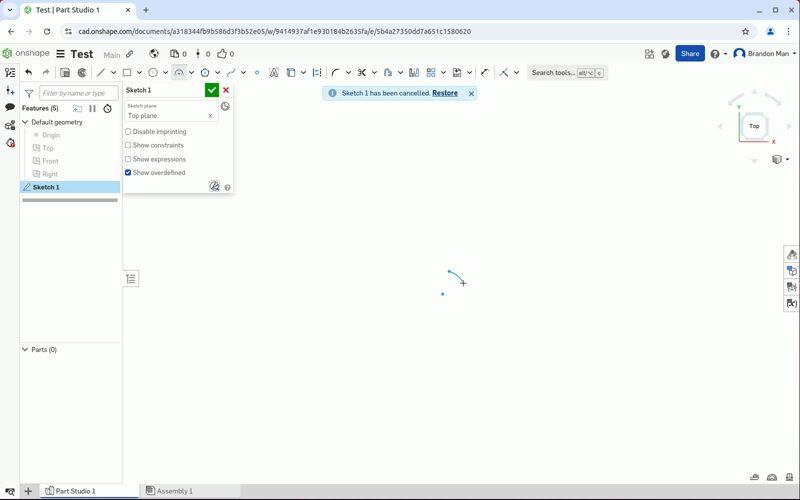
scroll(6)
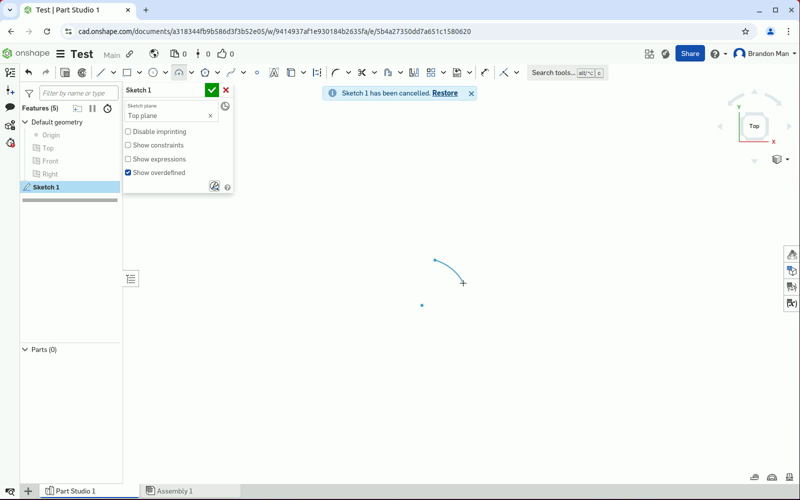
click(463, 282)
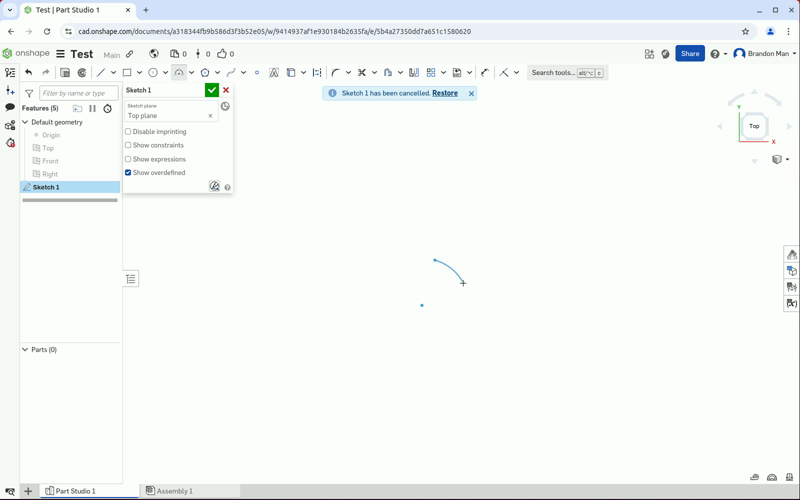
scroll(-6)
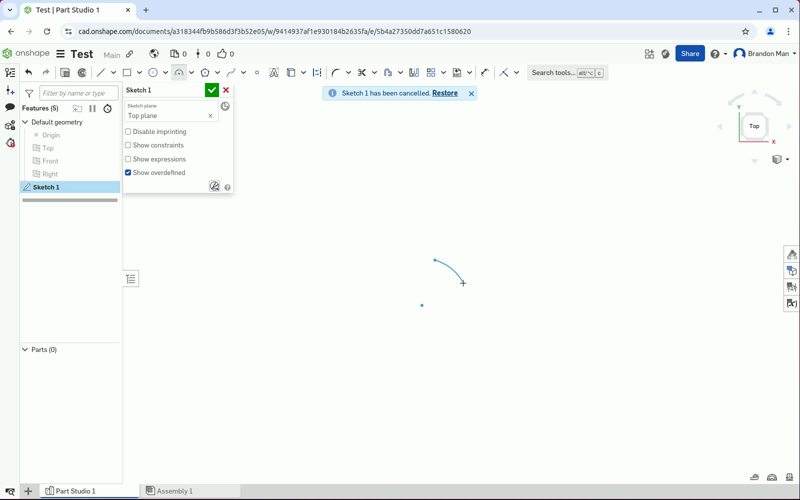
scroll(-6)
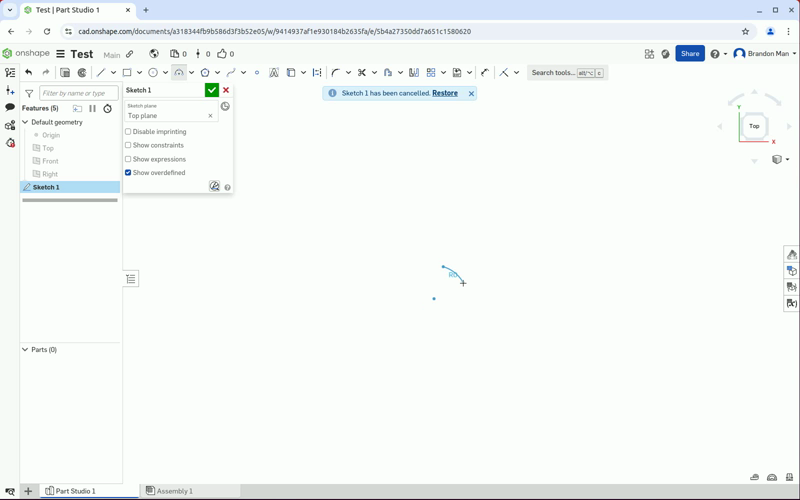
scroll(-6)
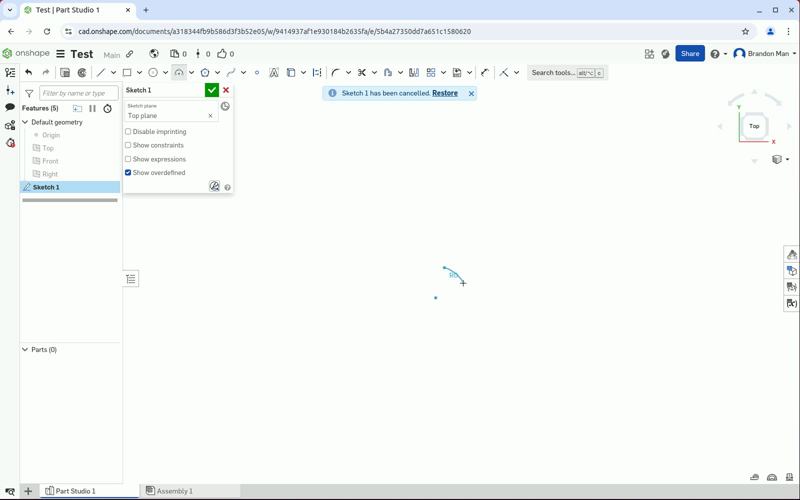
scroll(-6)
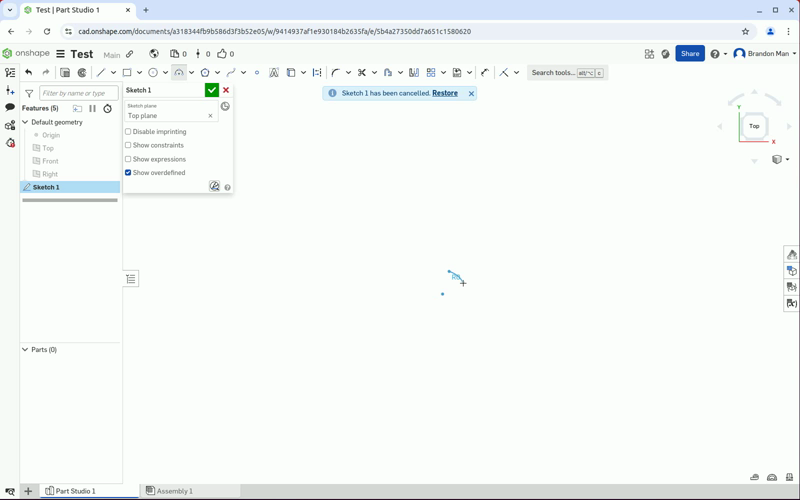
scroll(-6)
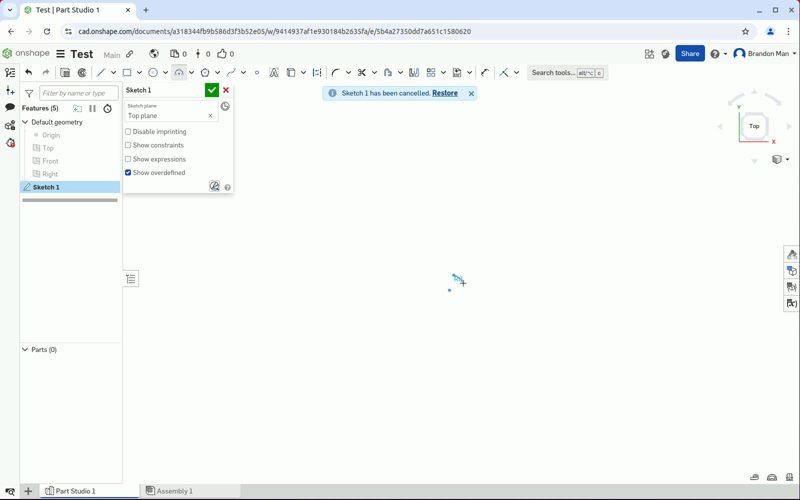
scroll(-6)
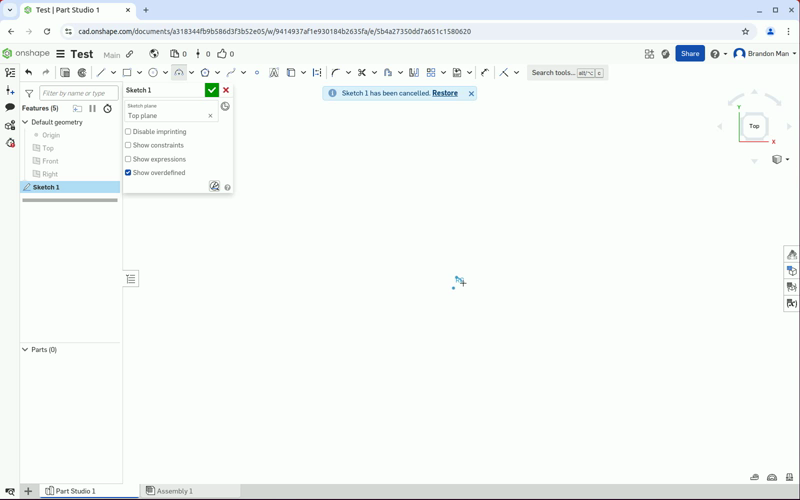
scroll(-6)
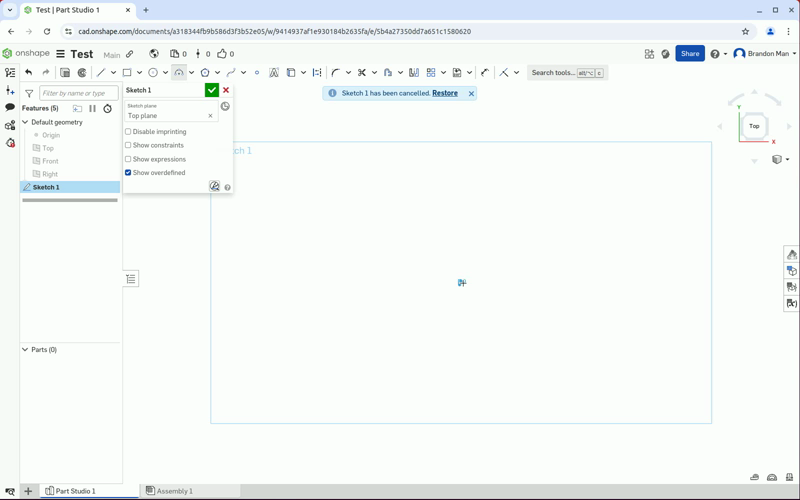
mouse_move(461, 282)
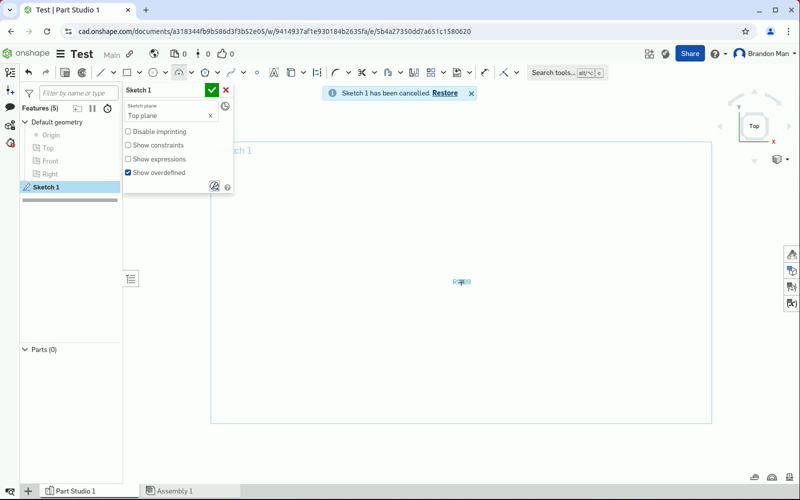
scroll(6)
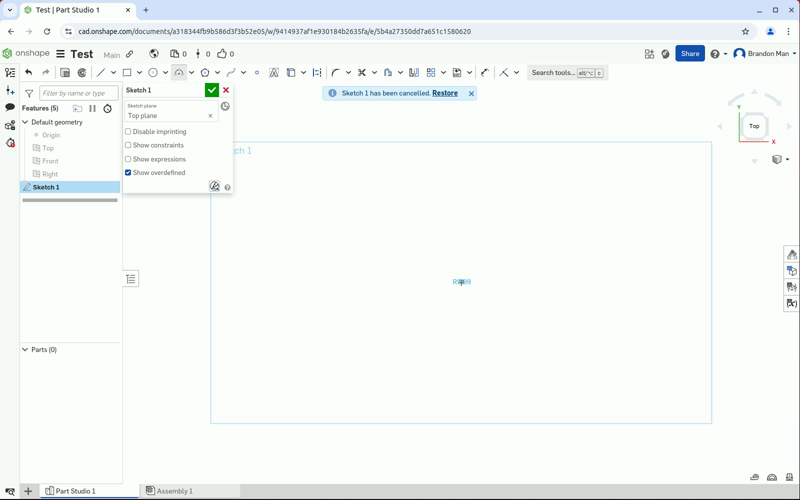
scroll(6)
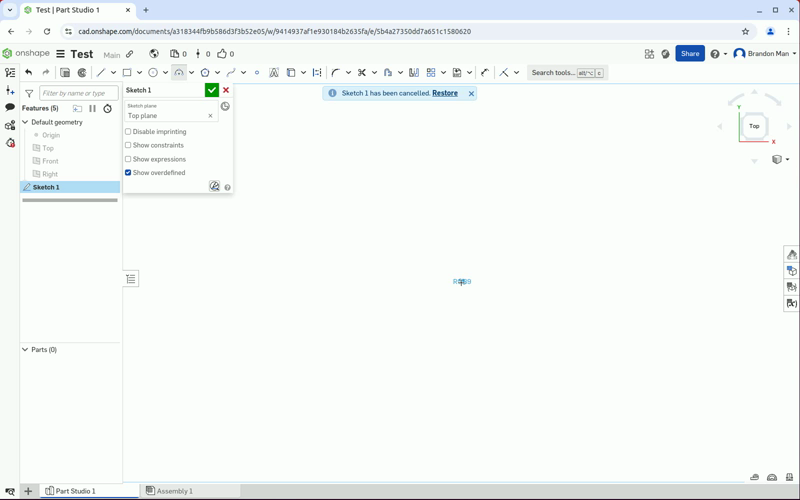
scroll(6)
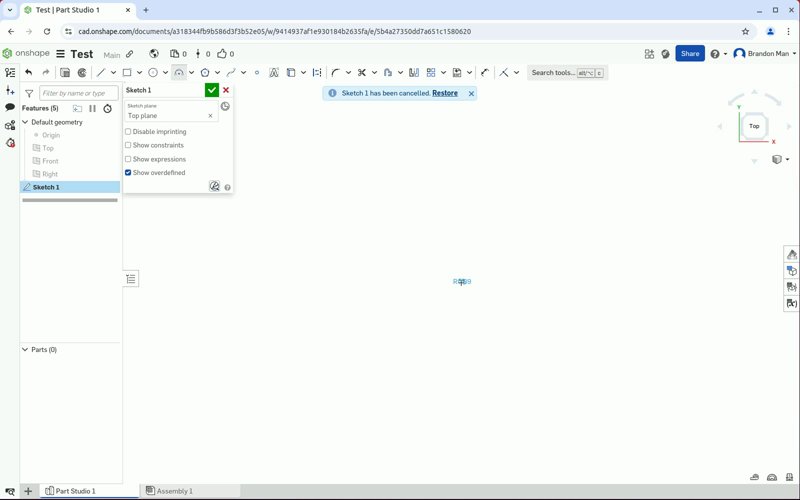
scroll(6)
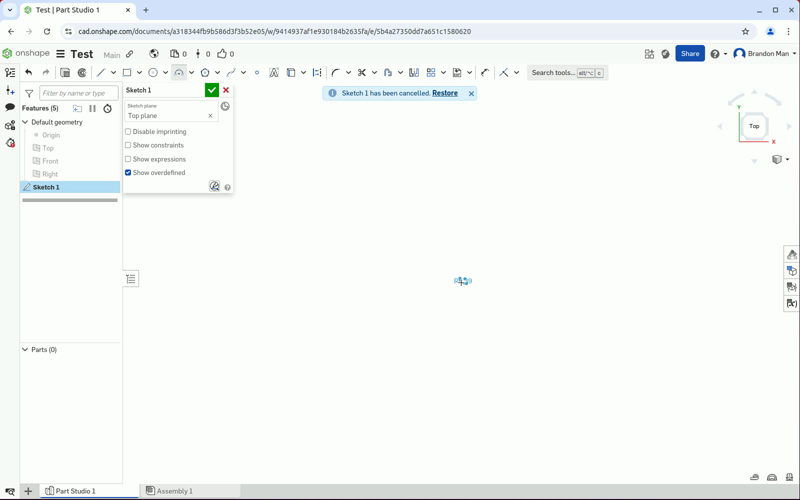
scroll(6)
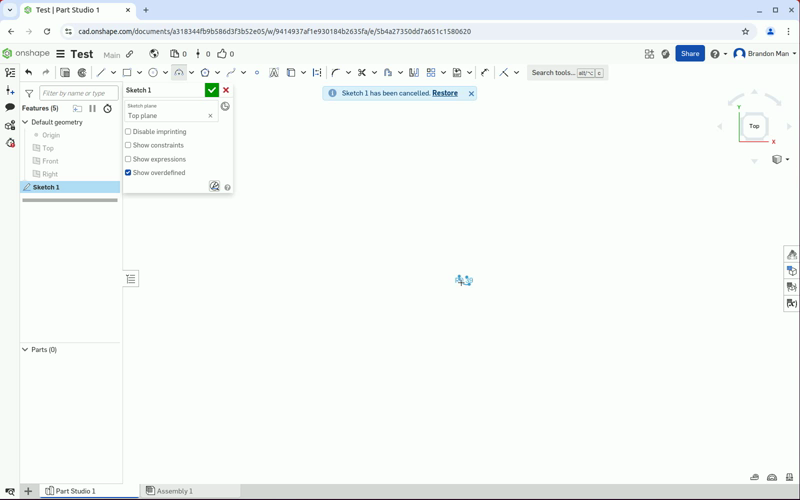
scroll(6)
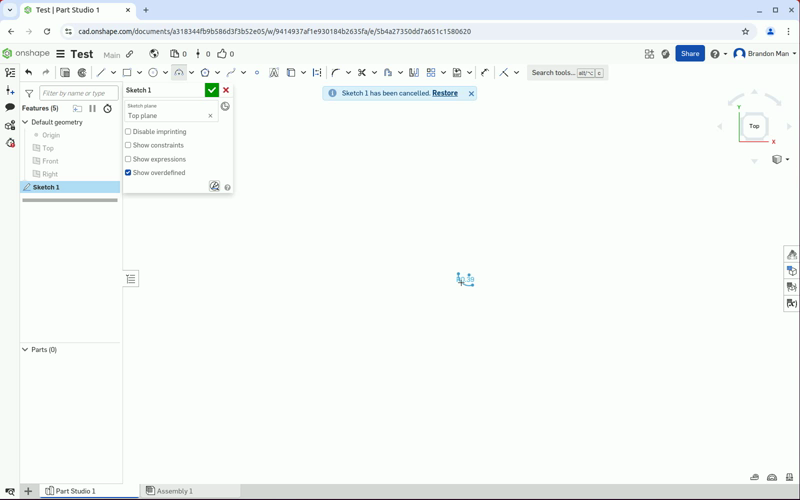
scroll(6)
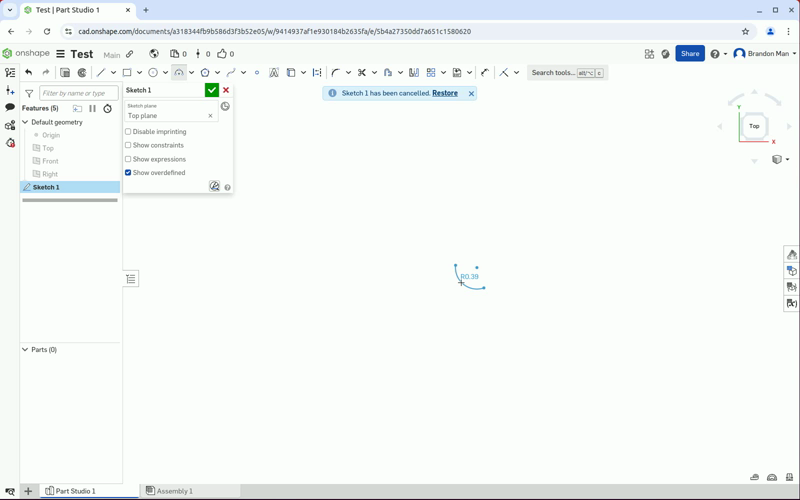
click(461, 282)
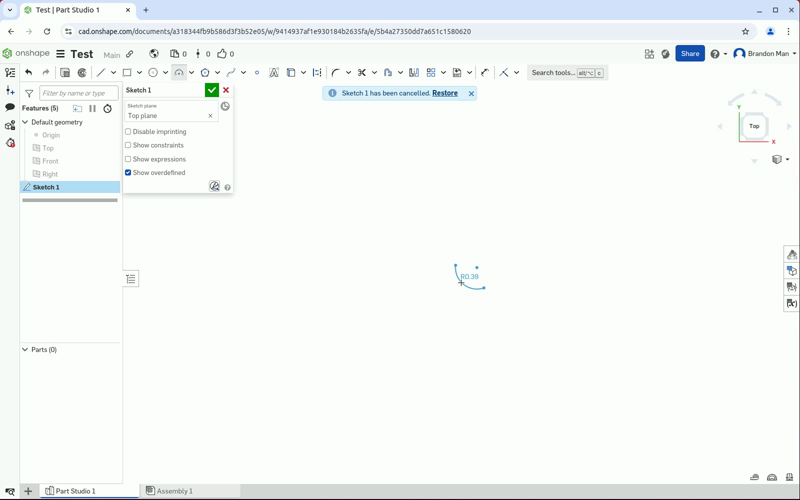
scroll(-6)
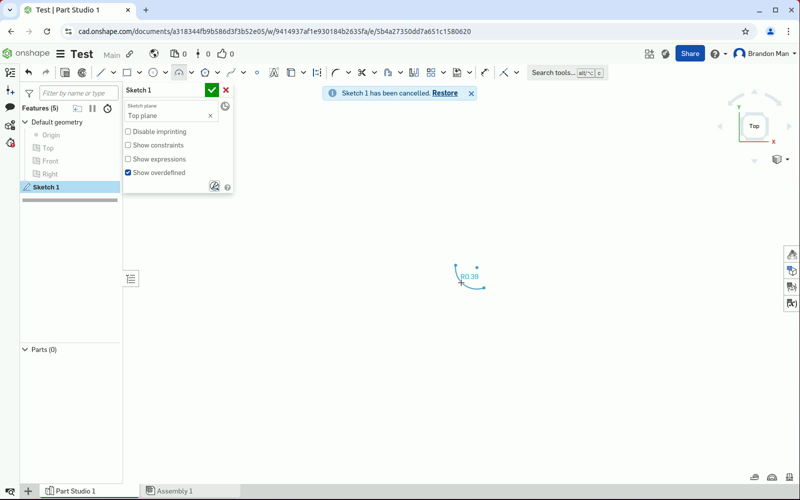
scroll(-6)
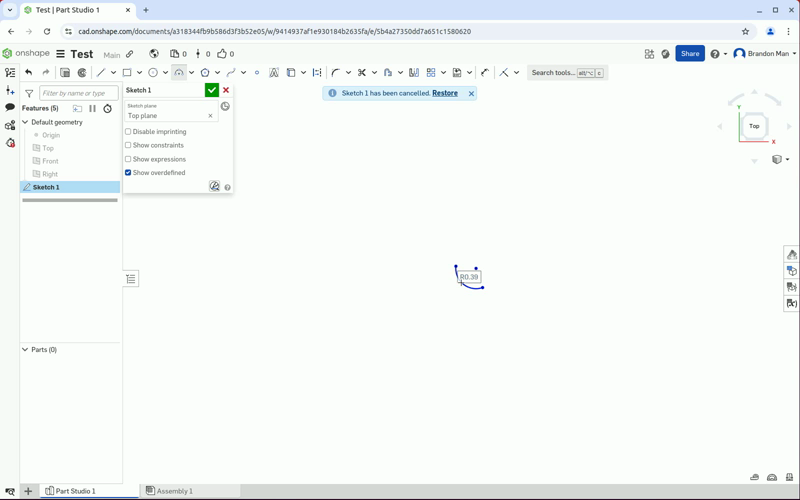
scroll(-6)
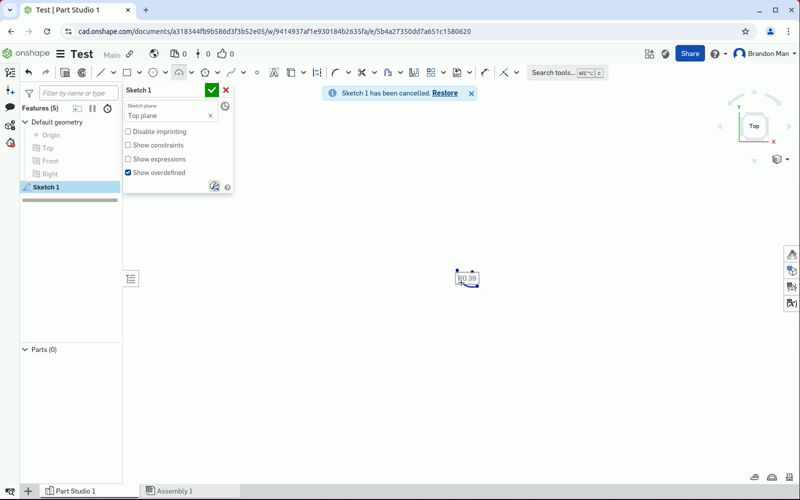
scroll(-6)
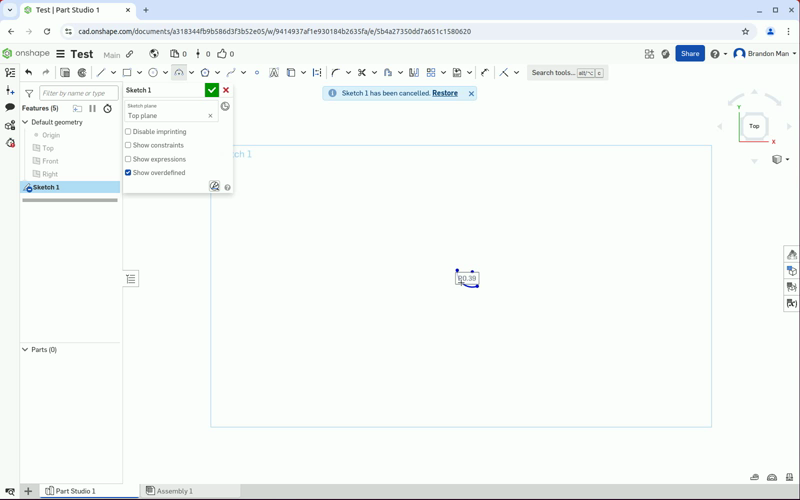
scroll(-6)
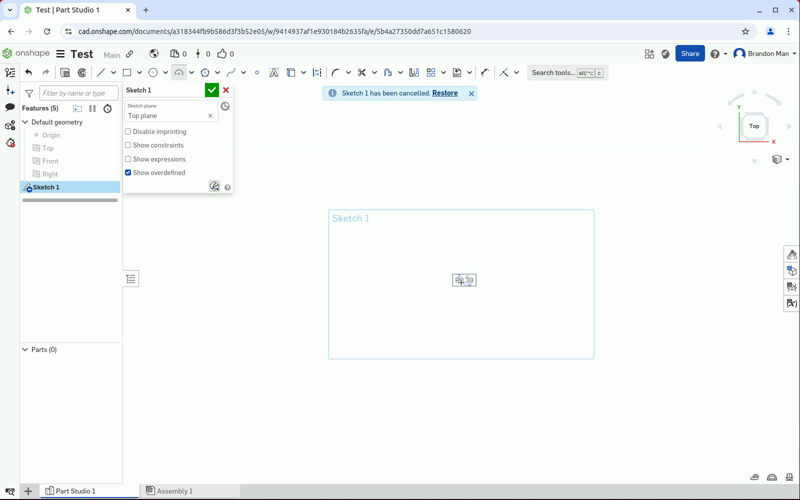
scroll(-6)
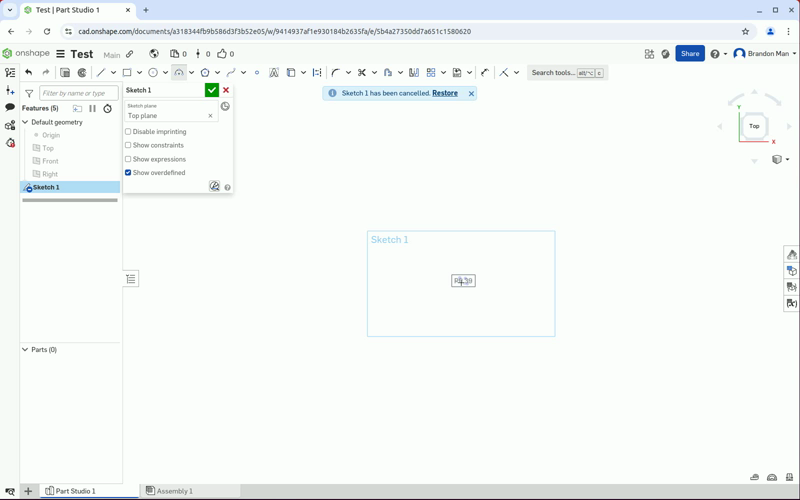
scroll(-6)
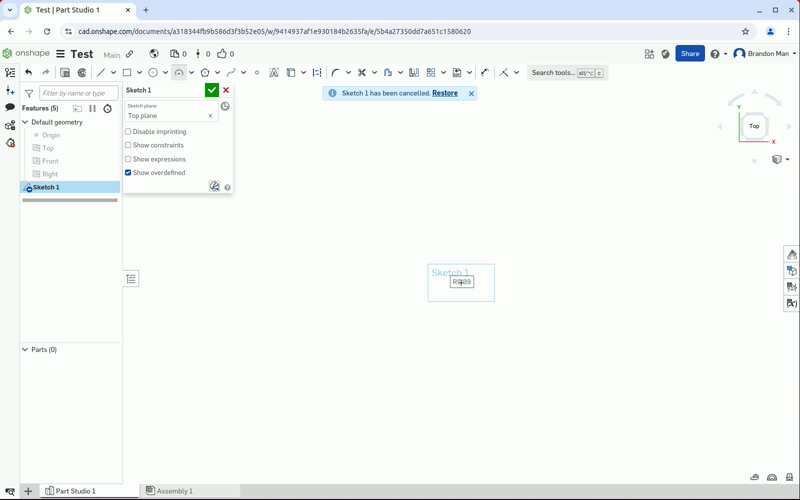
key_up(shift)
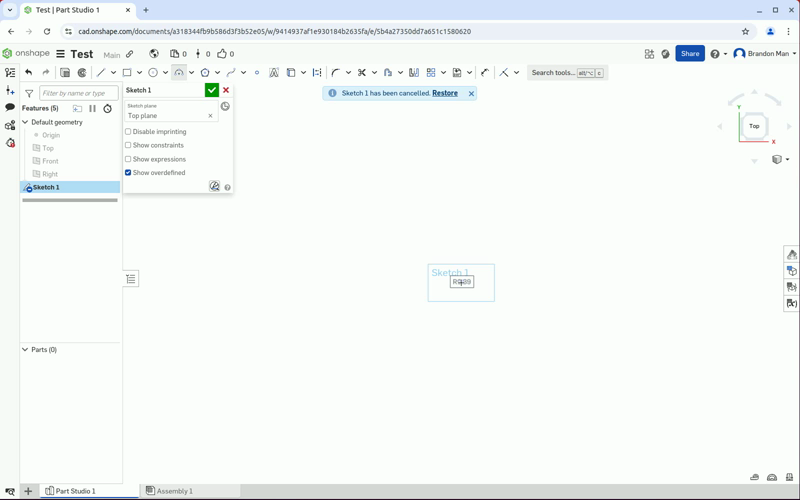
key(esc)
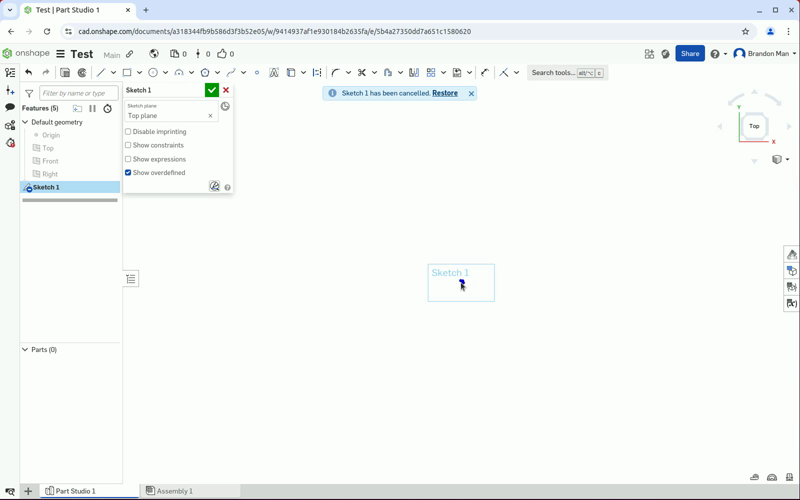
key(l)
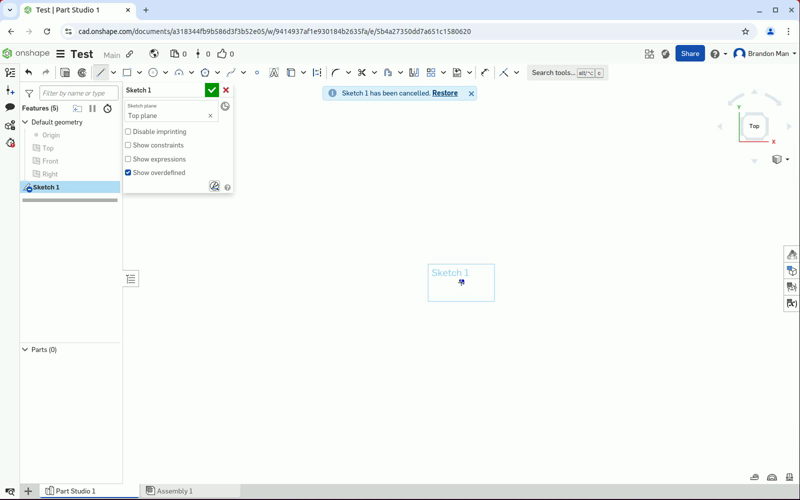
mouse_move(463, 282)
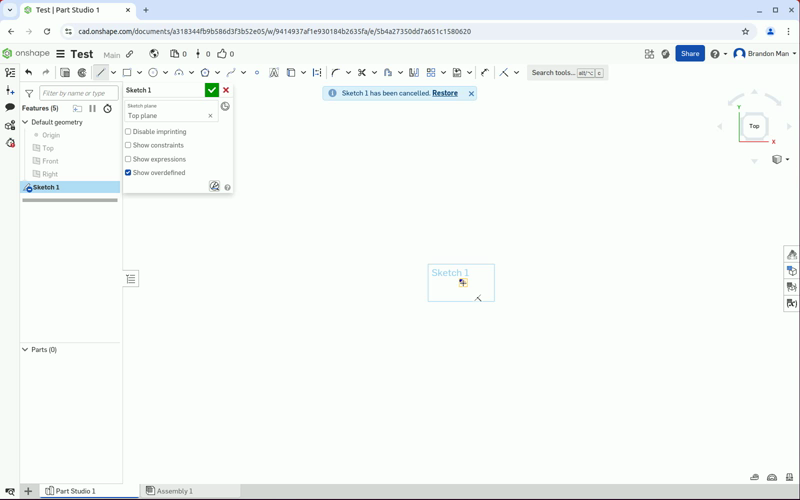
scroll(6)
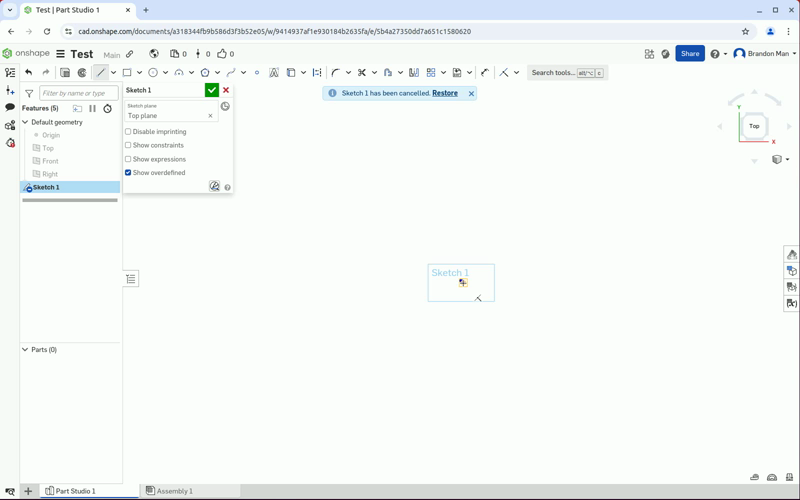
scroll(6)
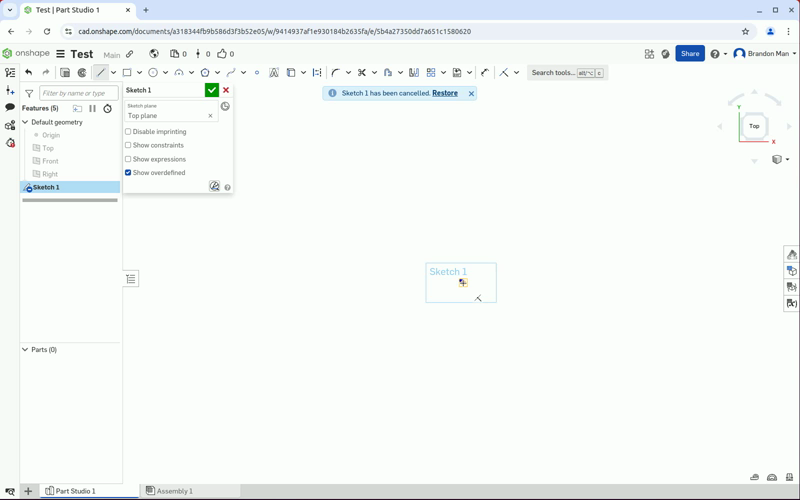
scroll(6)
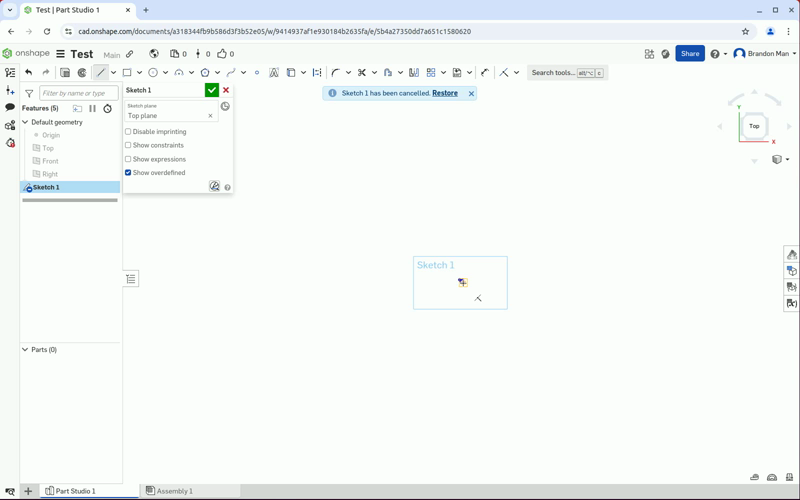
scroll(6)
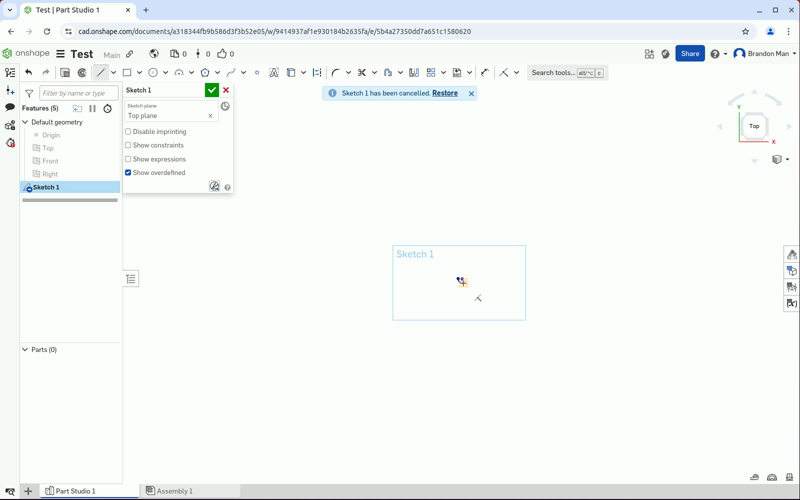
scroll(6)
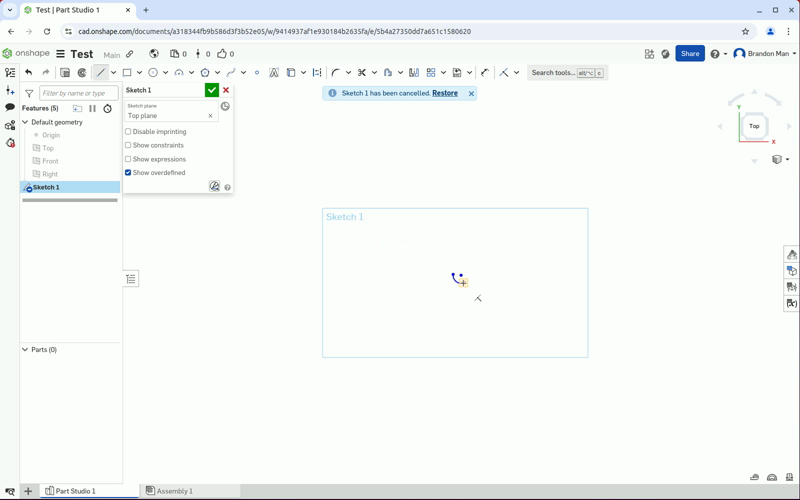
scroll(6)
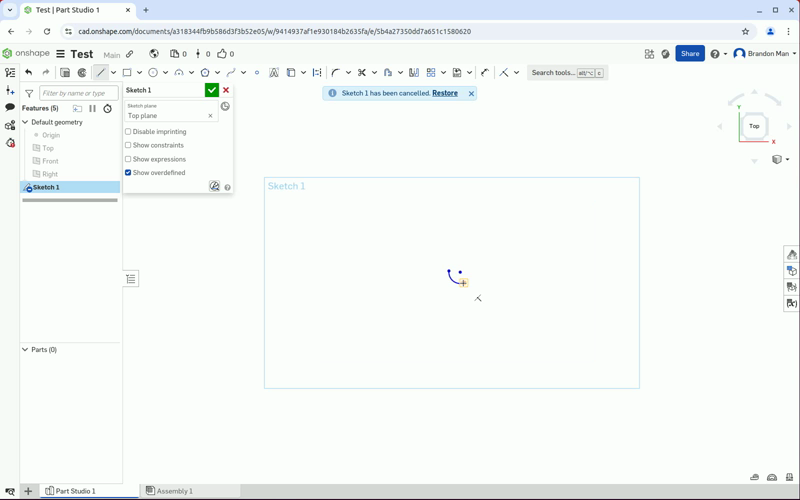
scroll(6)
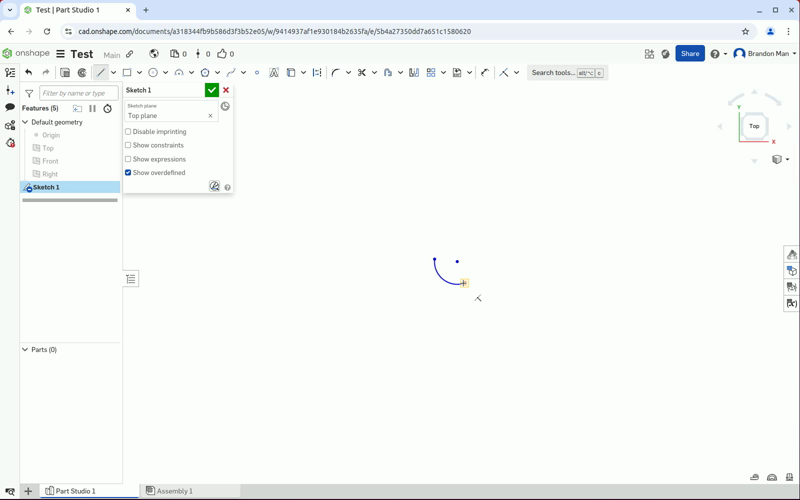
click(463, 282)
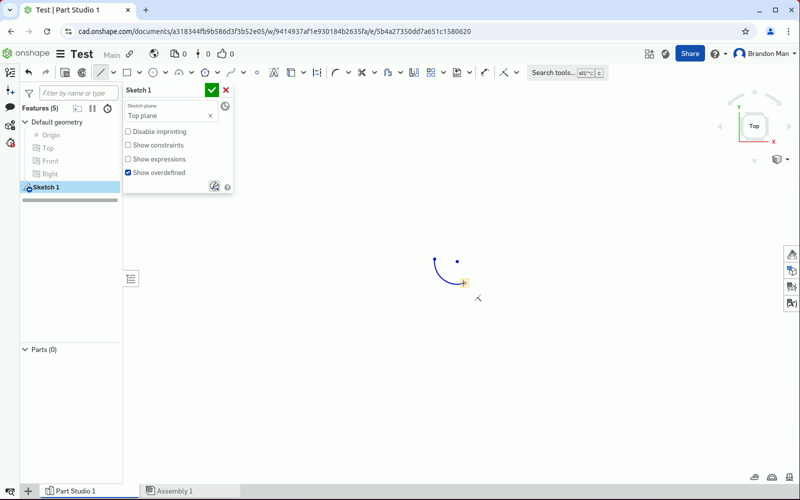
scroll(-6)
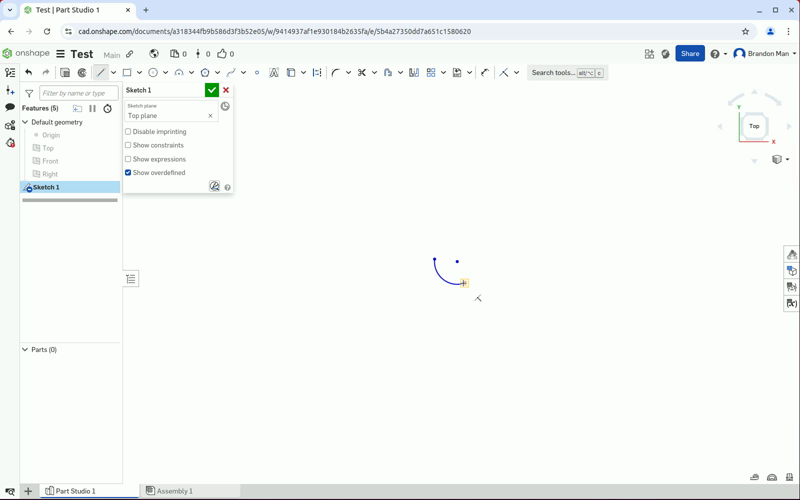
scroll(-6)
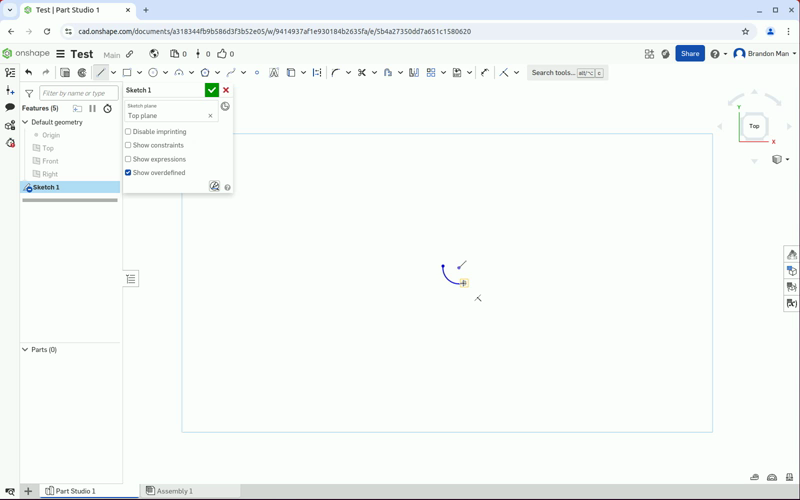
scroll(-6)
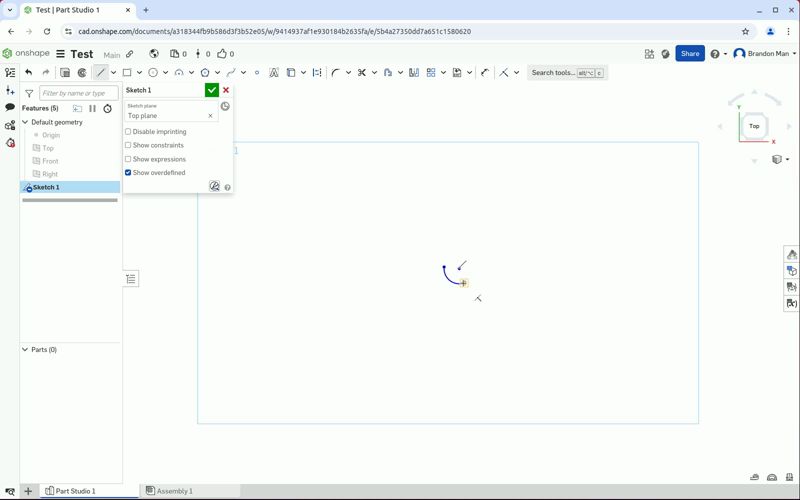
scroll(-6)
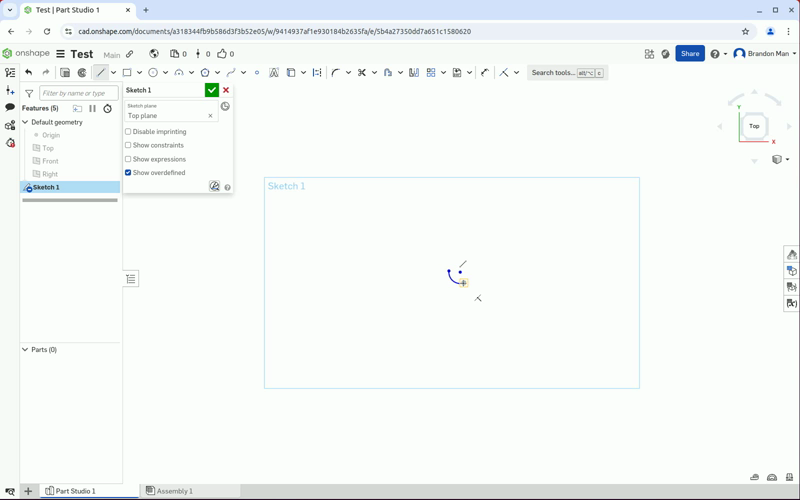
scroll(-6)
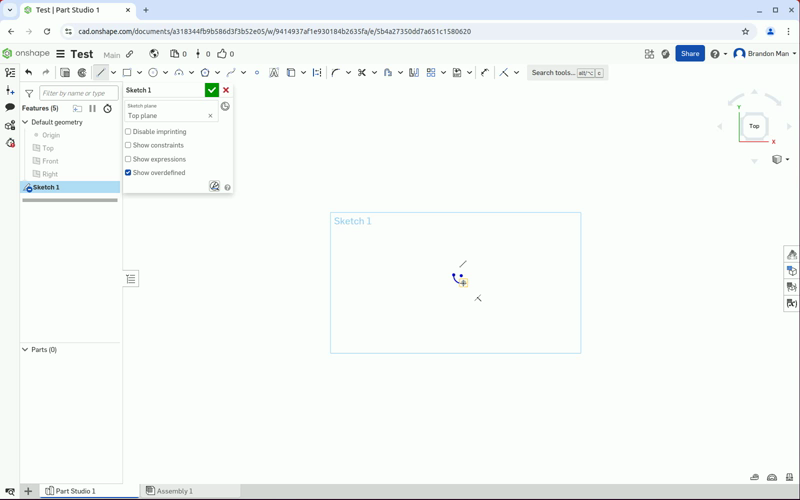
scroll(-6)
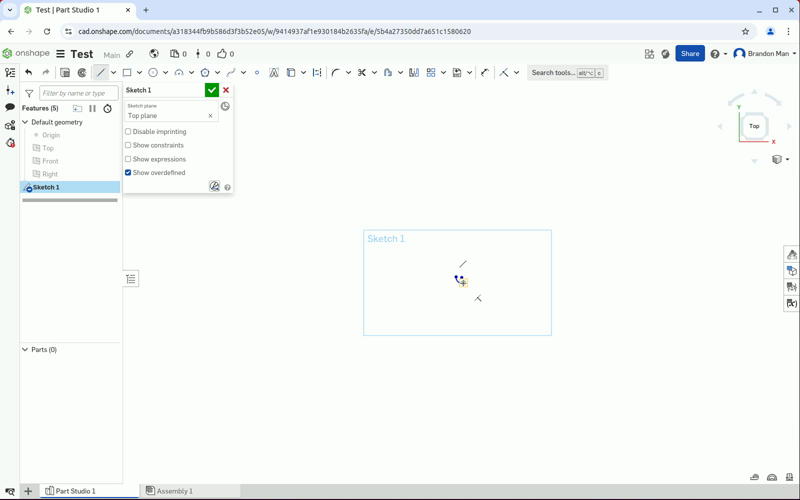
scroll(-6)
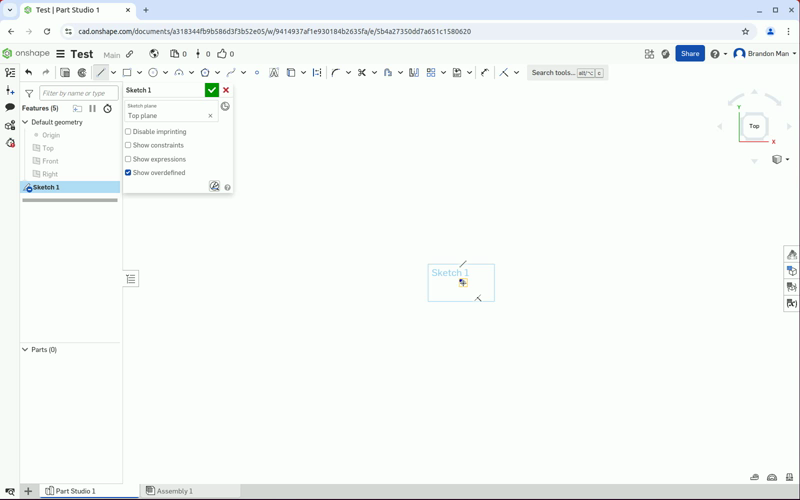
key_down(shift)
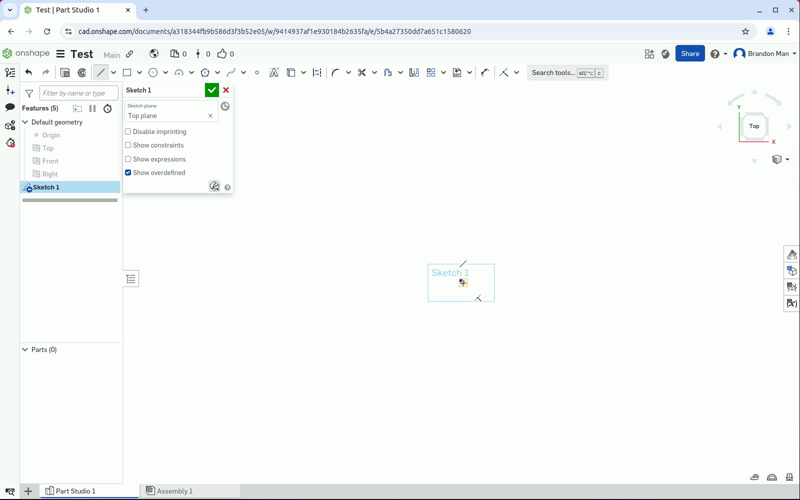
mouse_move(570, 282)
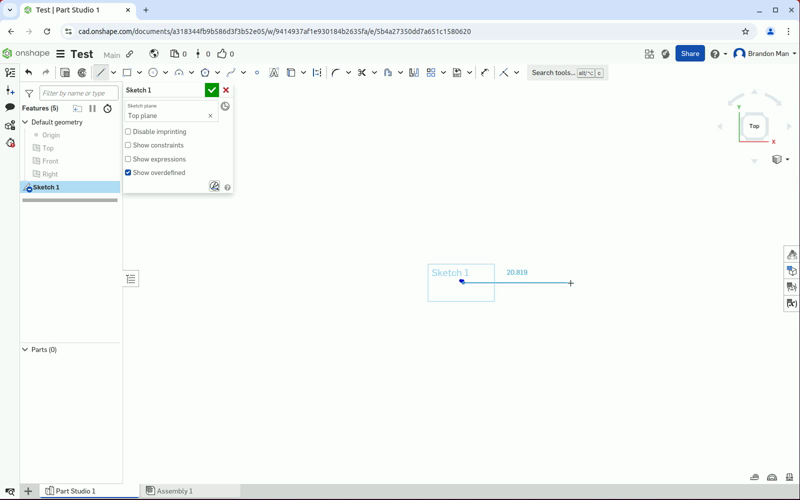
click(570, 282)
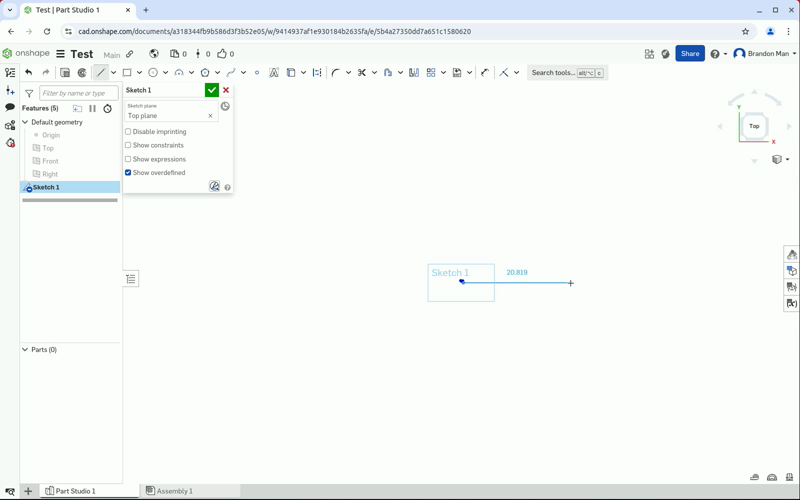
key_up(shift)
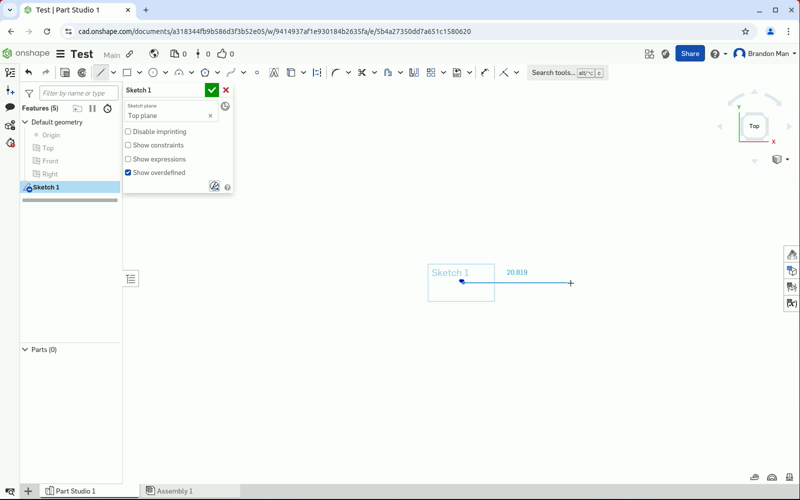
key(esc)
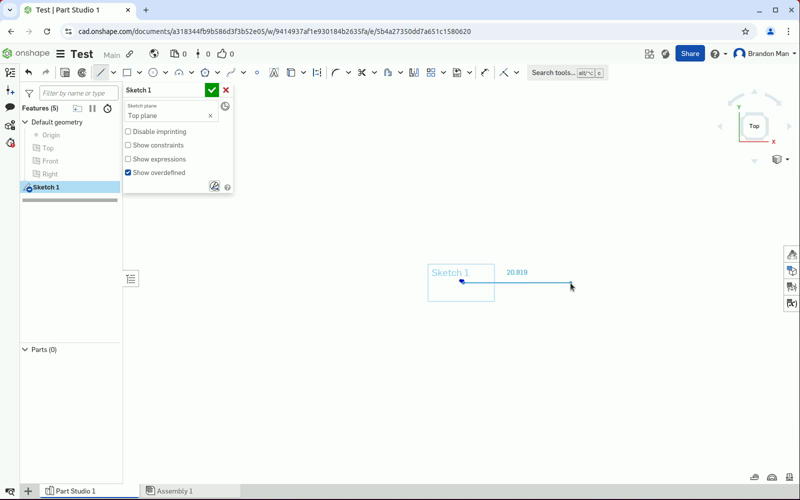
key(a)
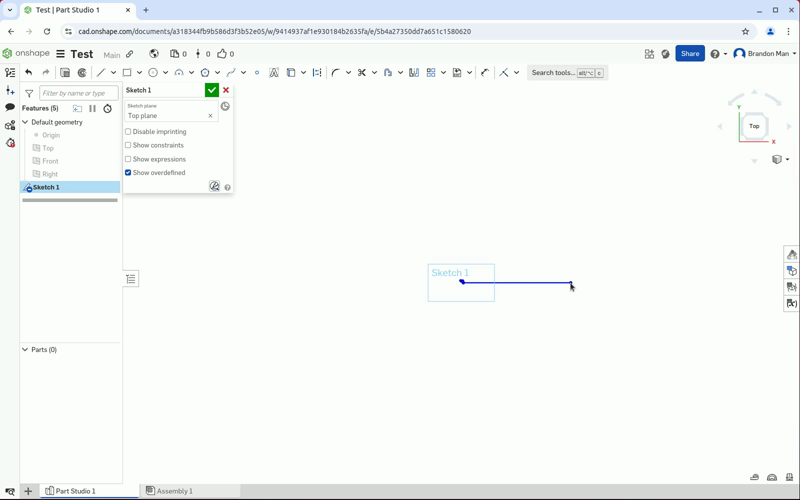
mouse_move(570, 282)
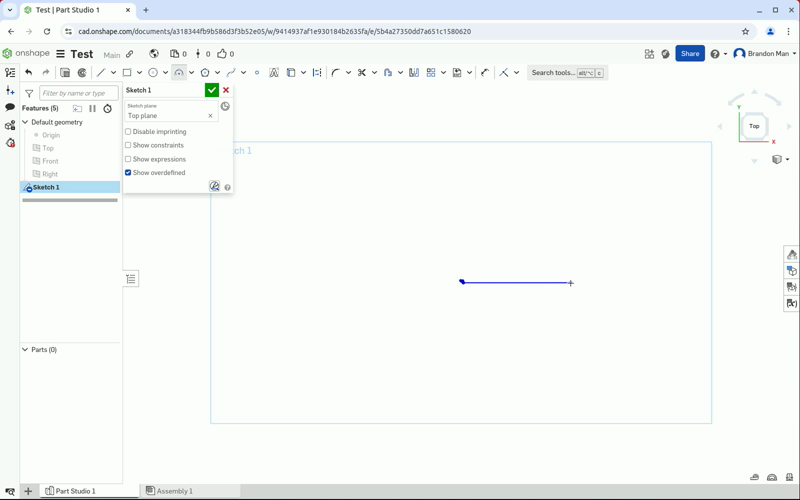
click(570, 282)
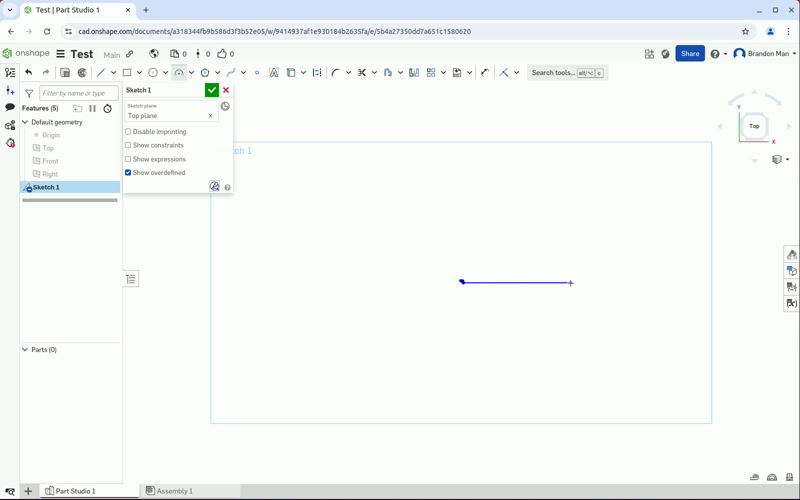
key_down(shift)
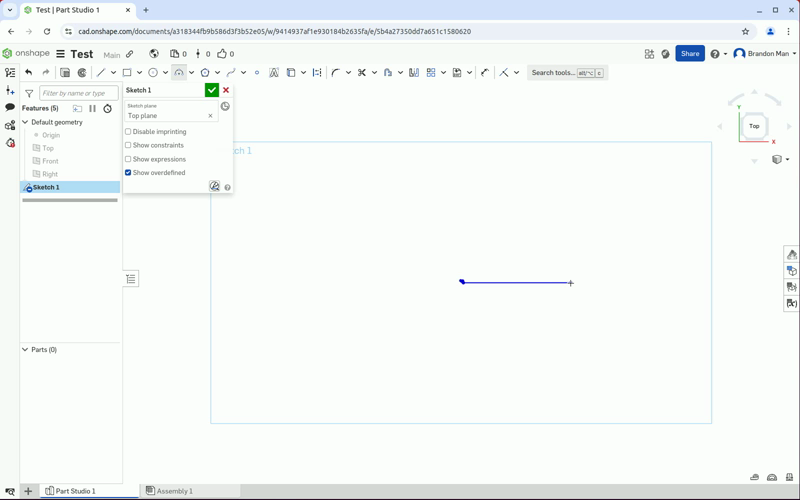
mouse_move(573, 280)
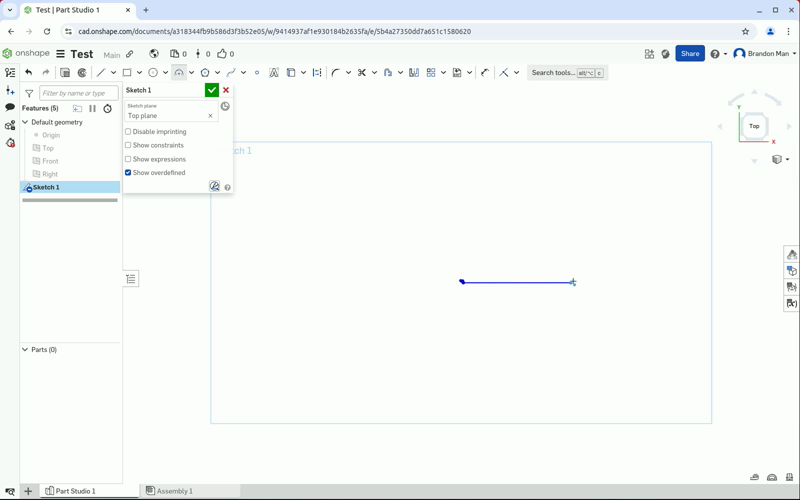
scroll(6)
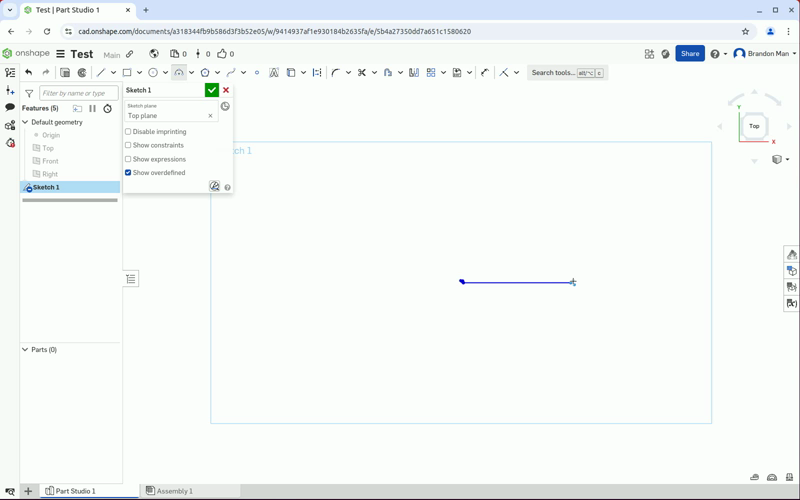
scroll(6)
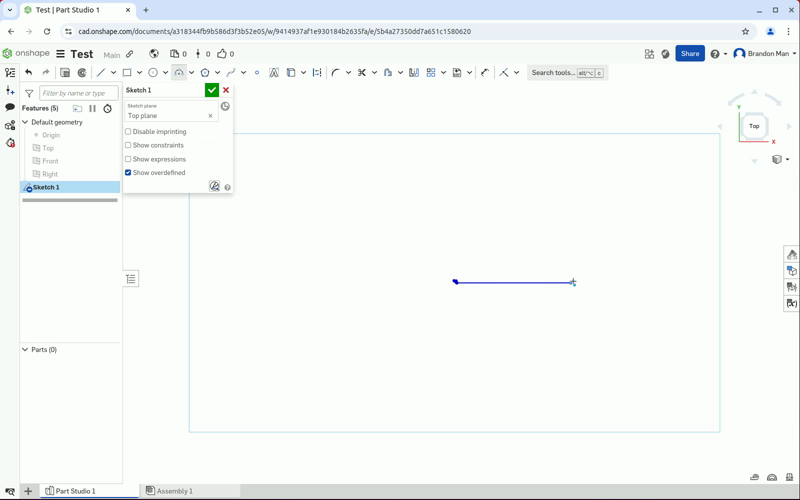
scroll(6)
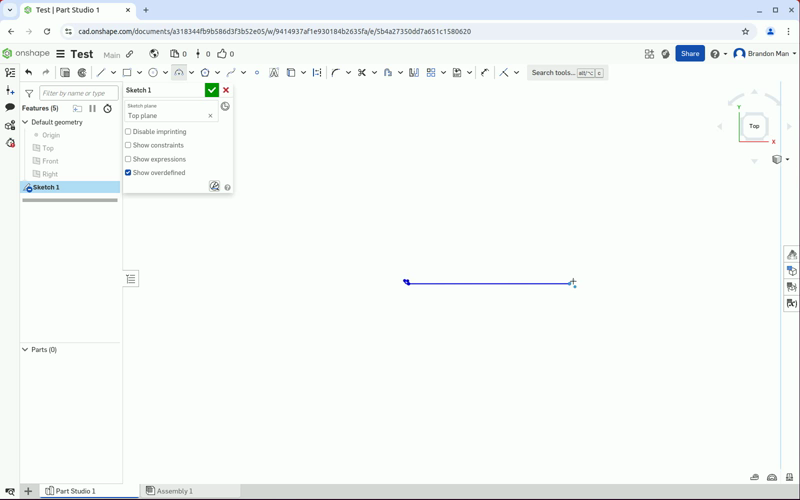
scroll(6)
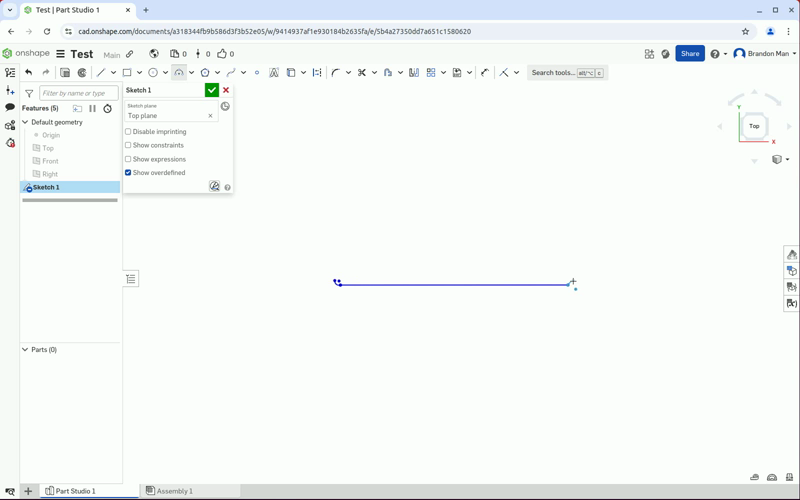
scroll(6)
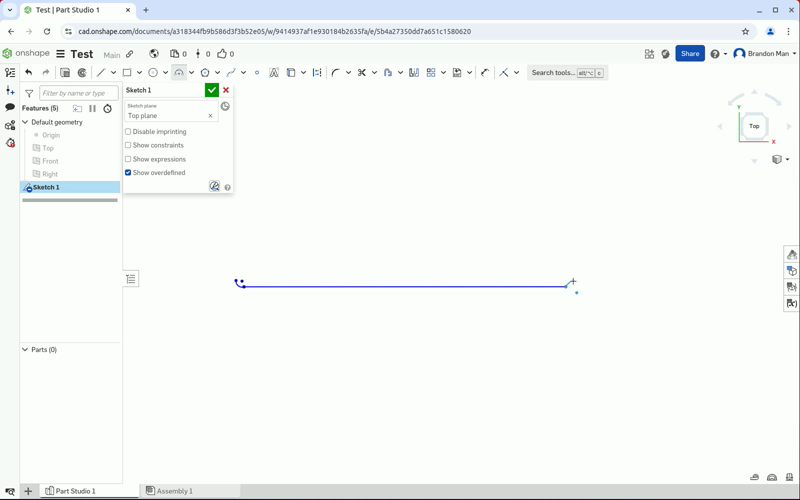
scroll(6)
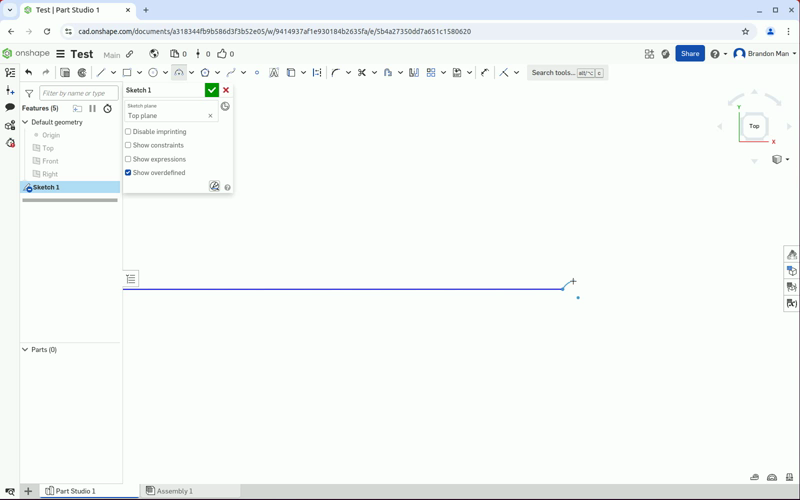
scroll(6)
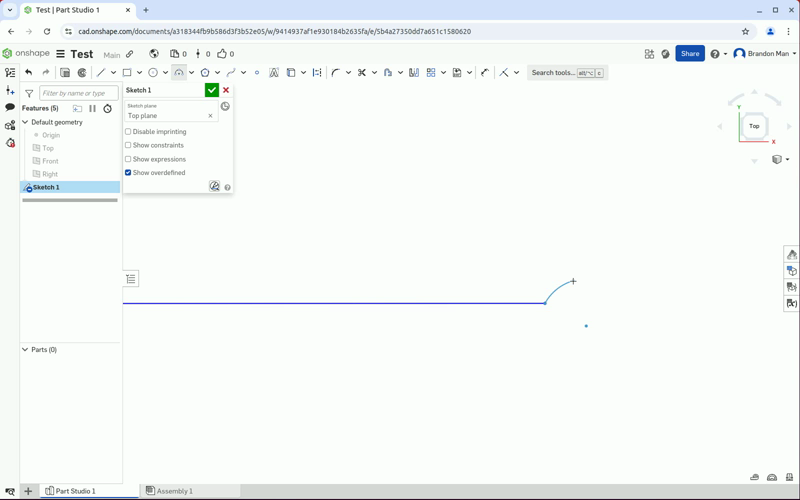
click(573, 280)
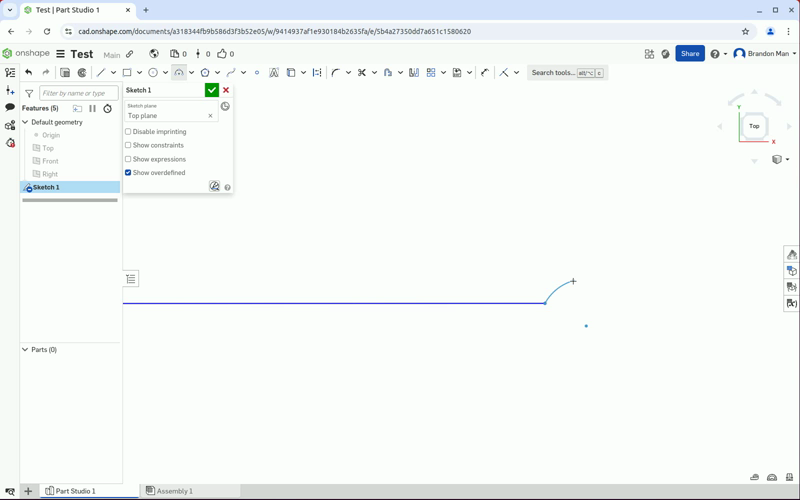
scroll(-6)
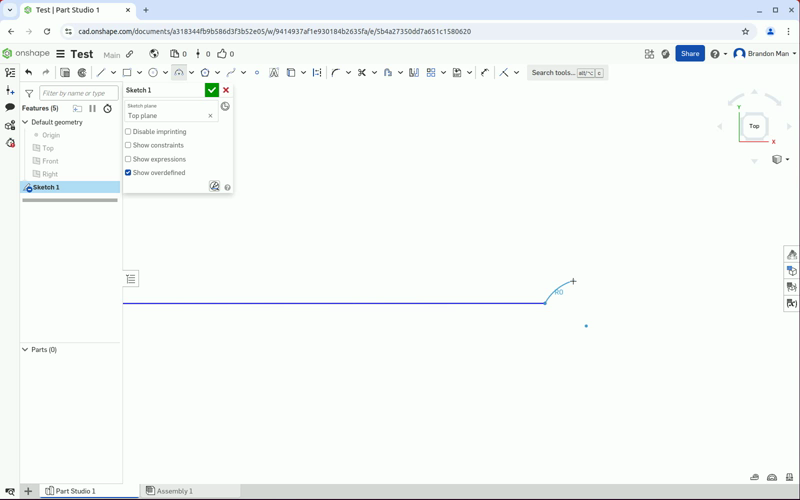
scroll(-6)
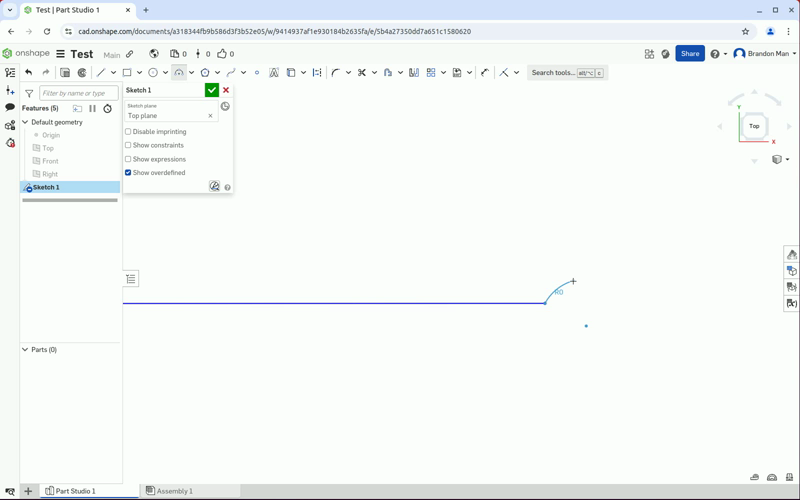
scroll(-6)
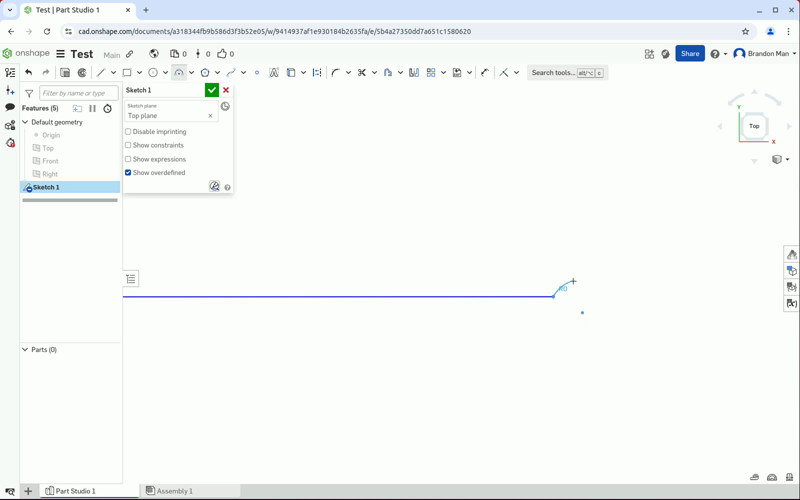
scroll(-6)
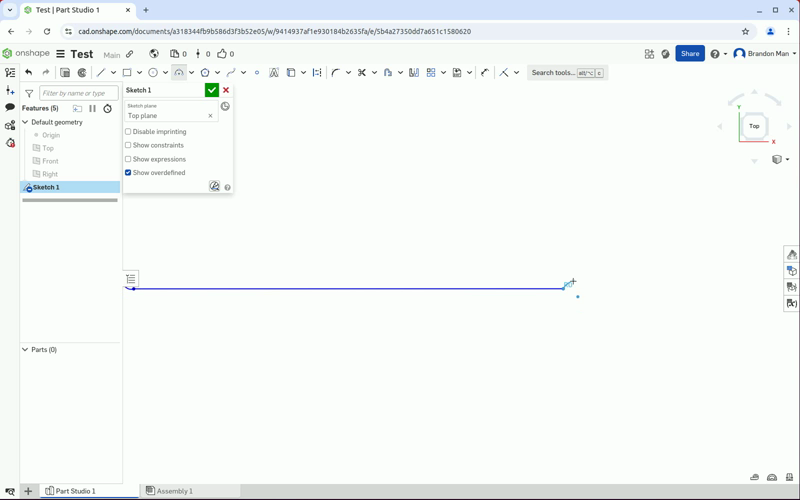
scroll(-6)
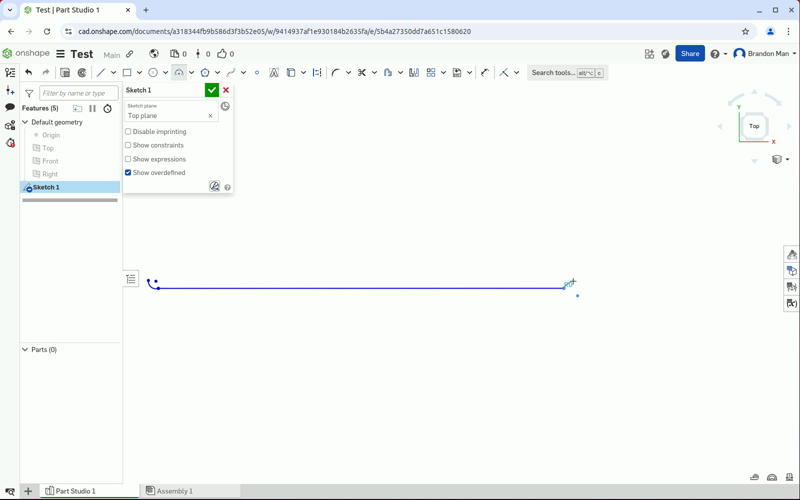
scroll(-6)
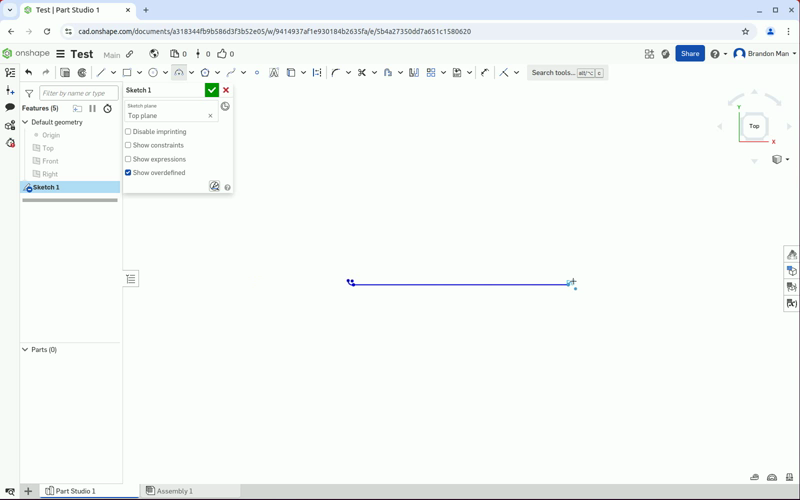
scroll(-6)
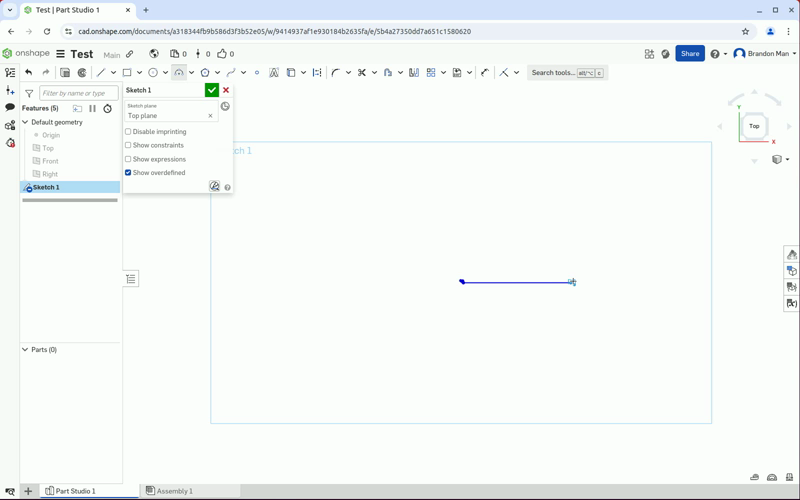
mouse_move(572, 282)
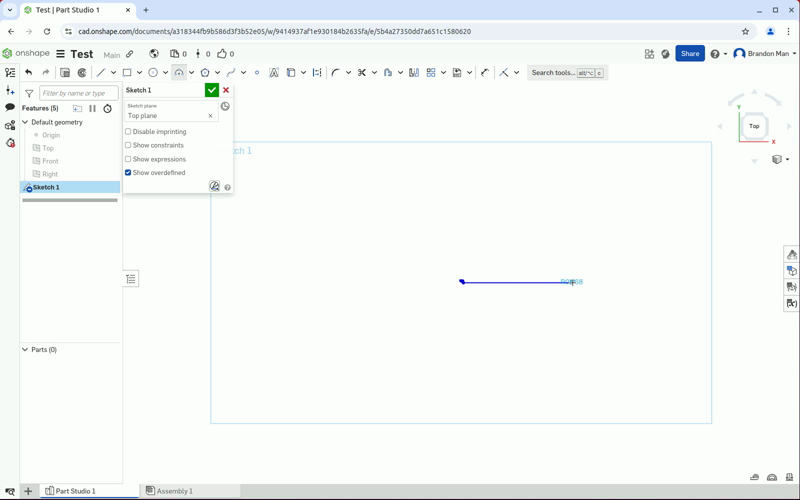
scroll(6)
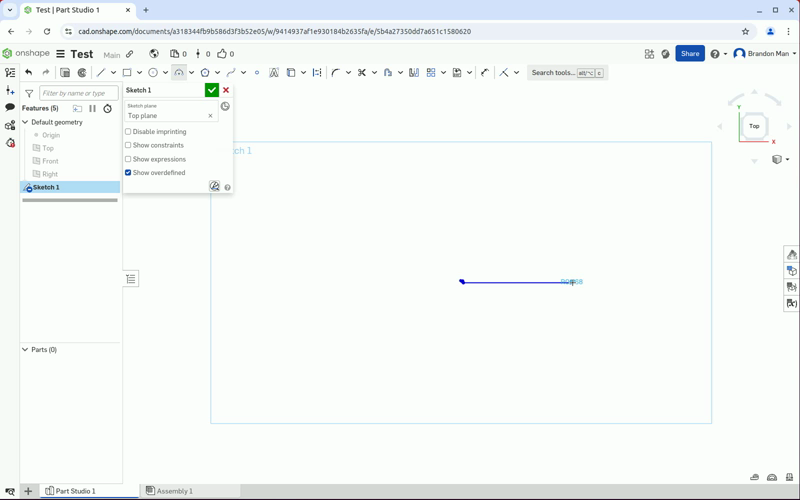
scroll(6)
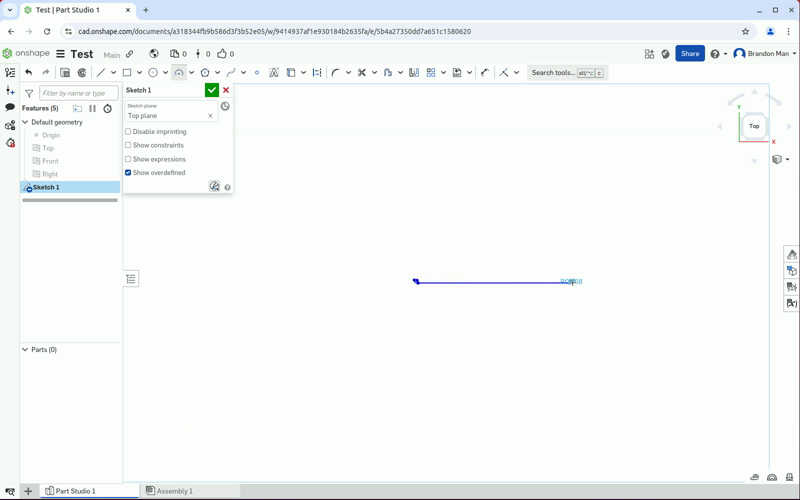
scroll(6)
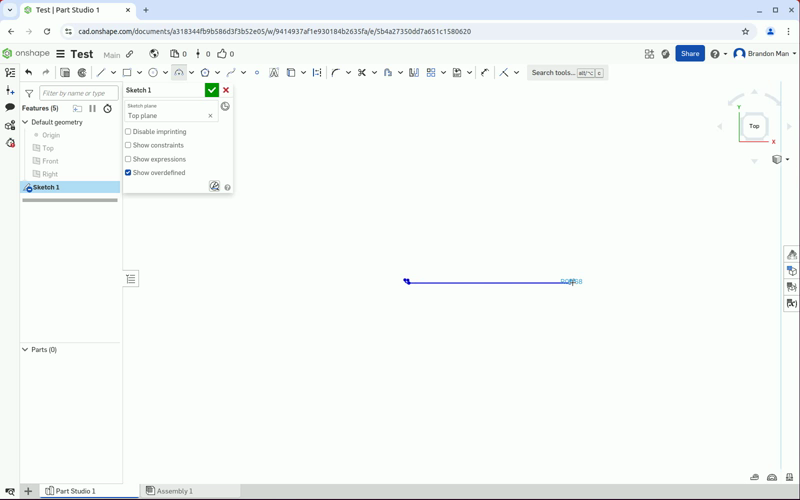
scroll(6)
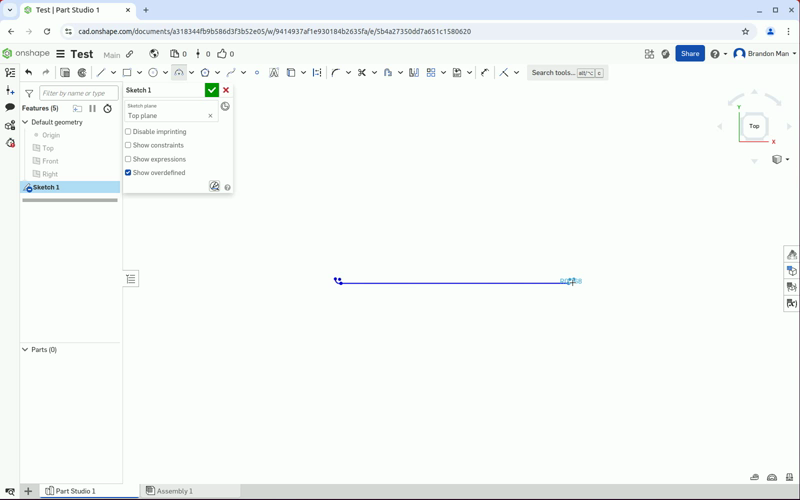
scroll(6)
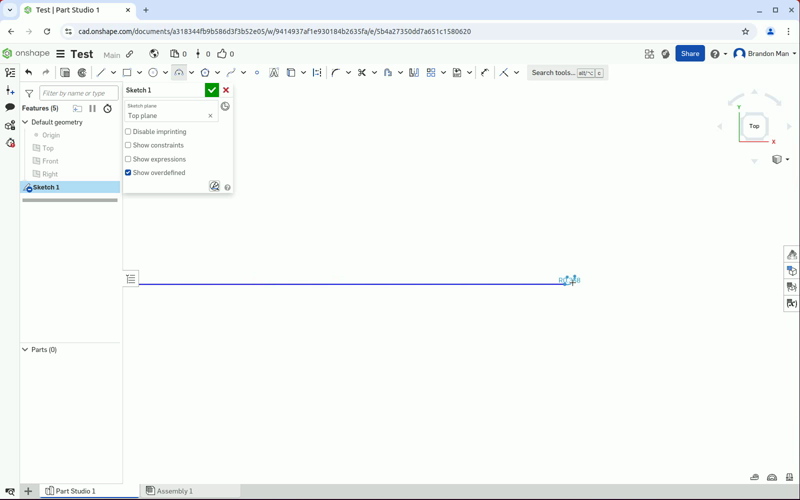
scroll(6)
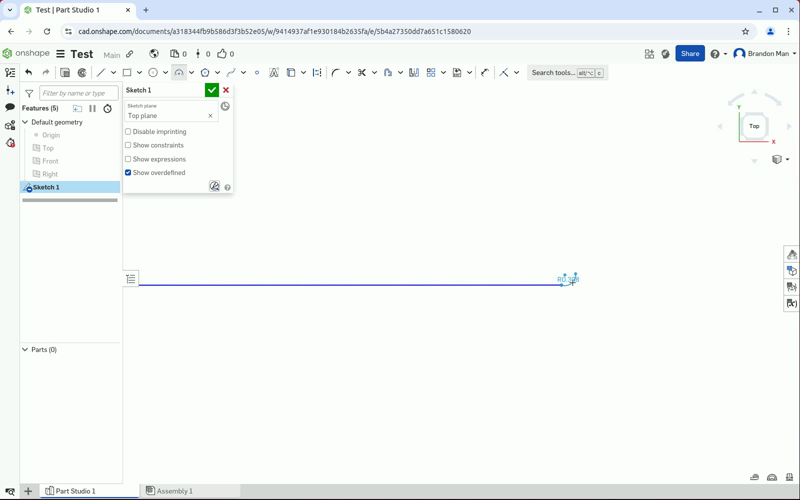
scroll(6)
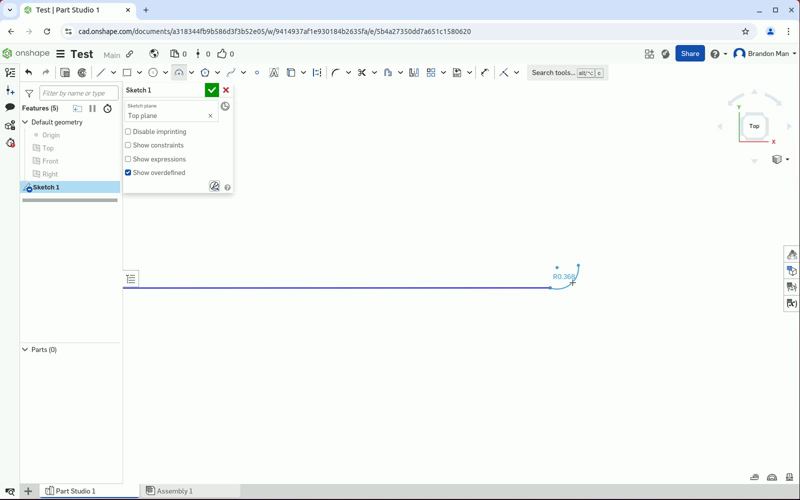
click(572, 282)
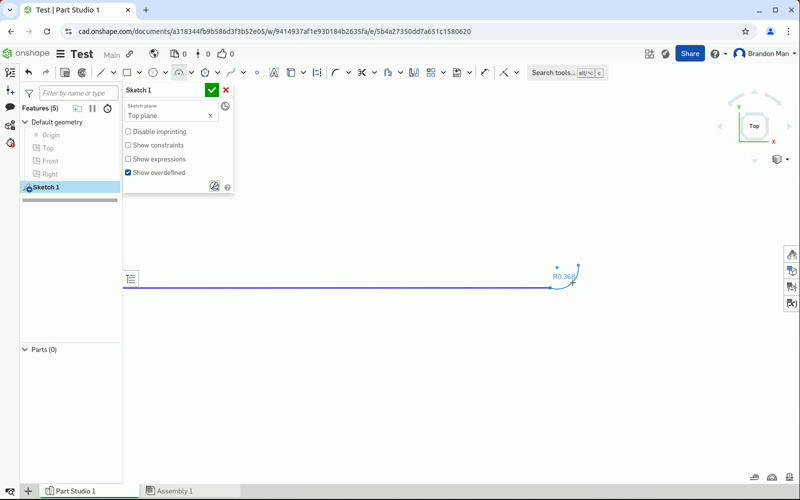
scroll(-6)
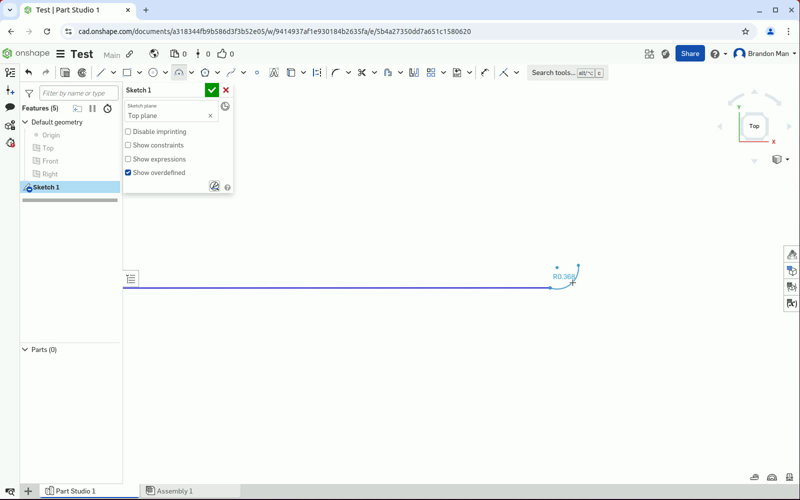
scroll(-6)
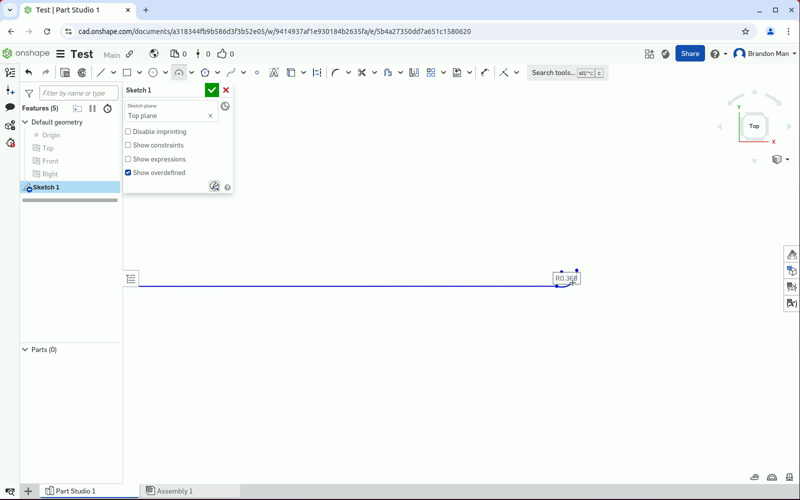
scroll(-6)
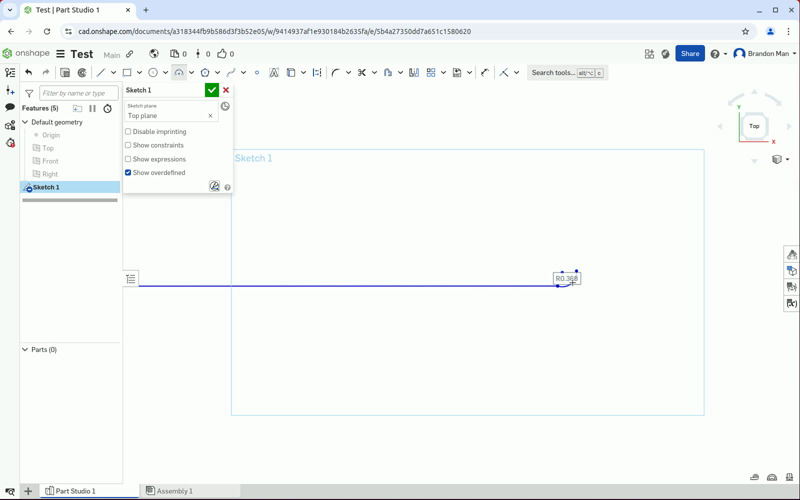
scroll(-6)
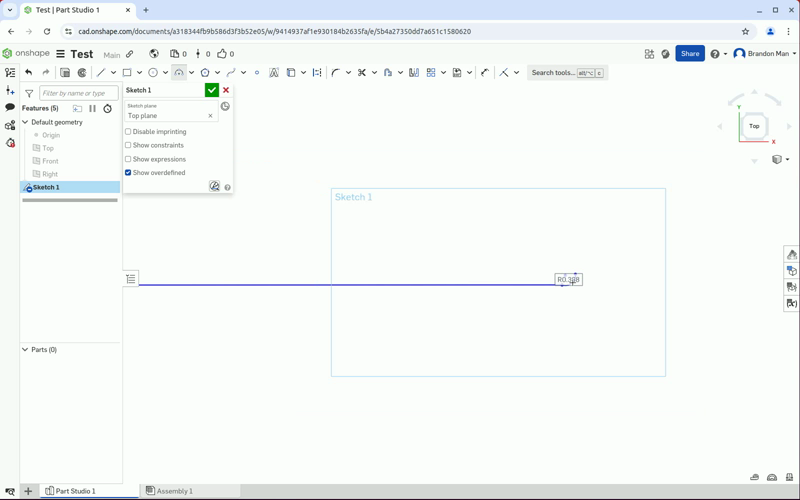
scroll(-6)
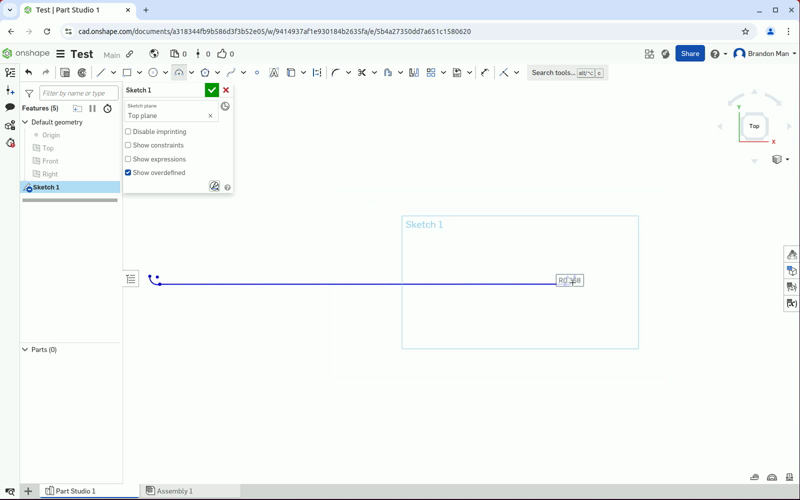
scroll(-6)
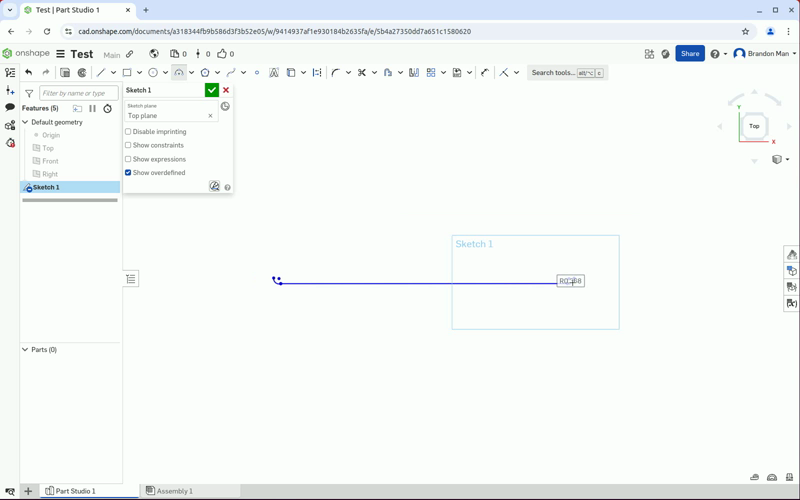
scroll(-6)
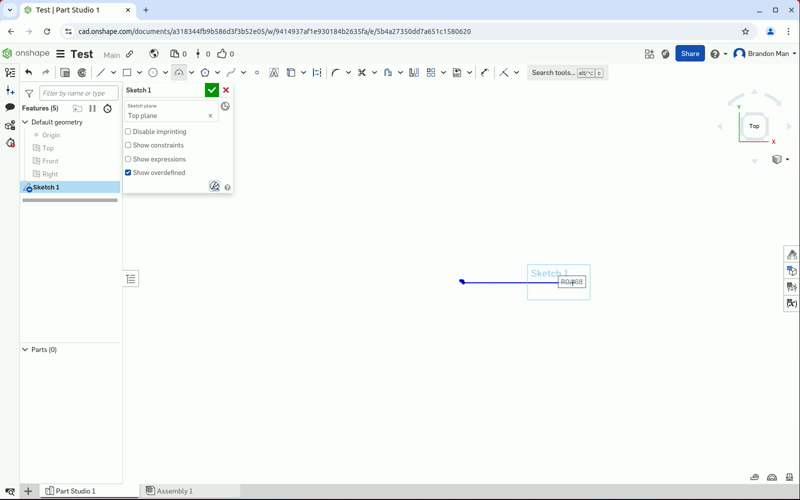
key_up(shift)
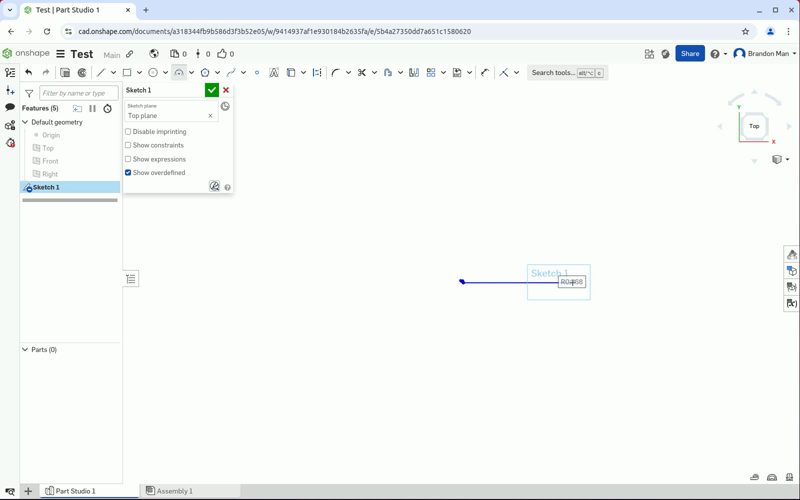
key(esc)
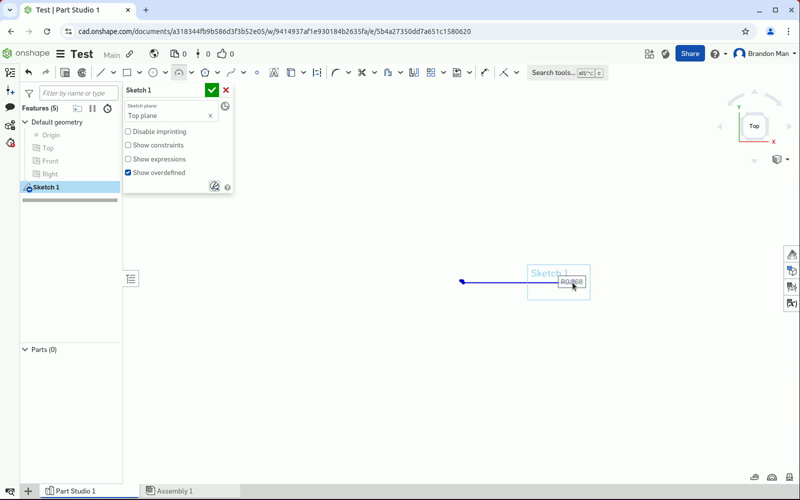
key(l)
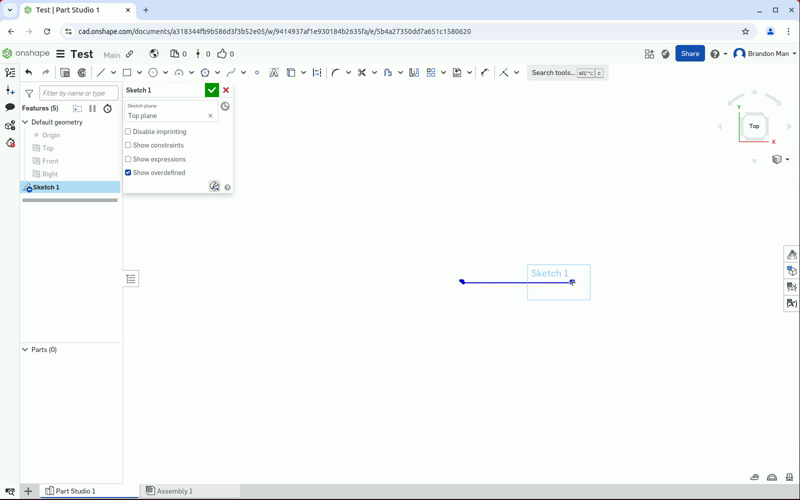
mouse_move(573, 280)
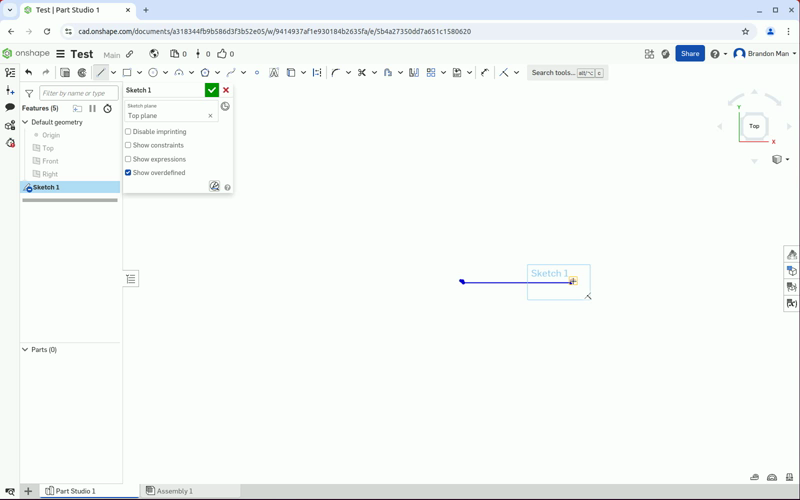
scroll(6)
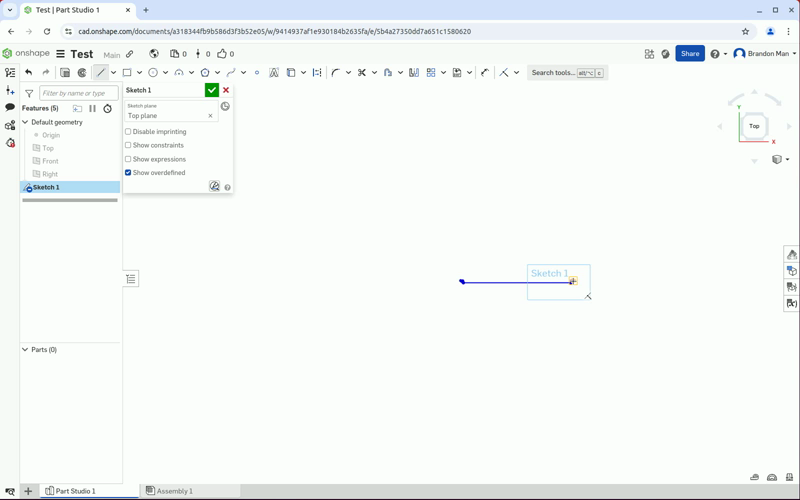
scroll(6)
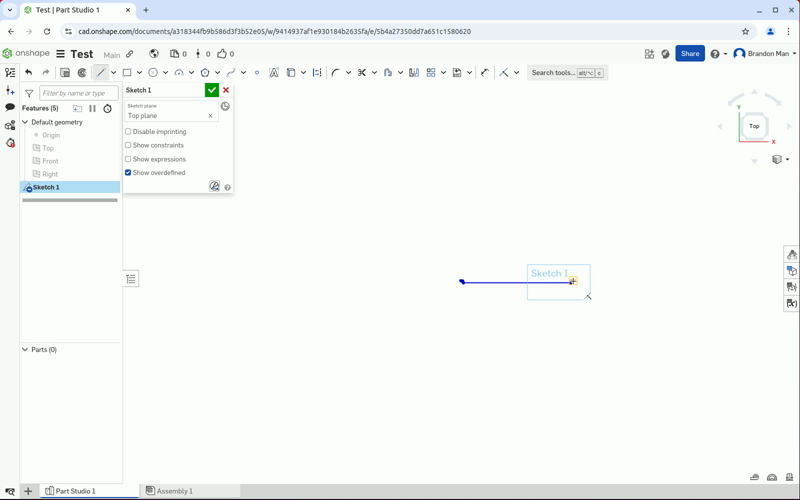
scroll(6)
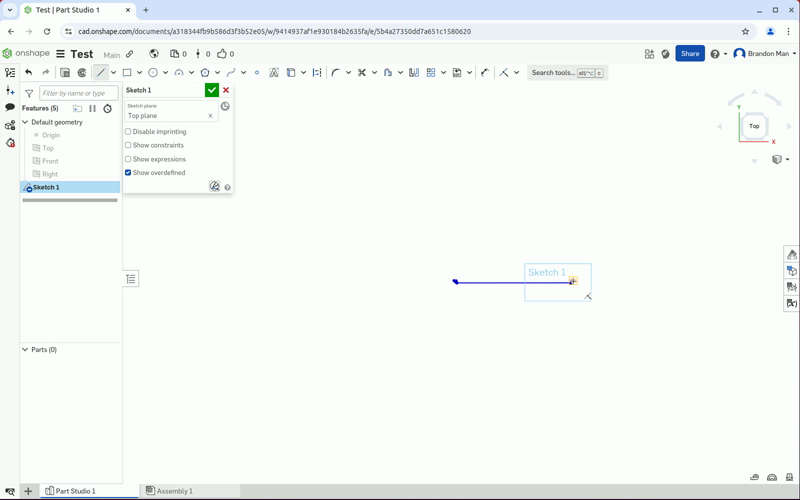
scroll(6)
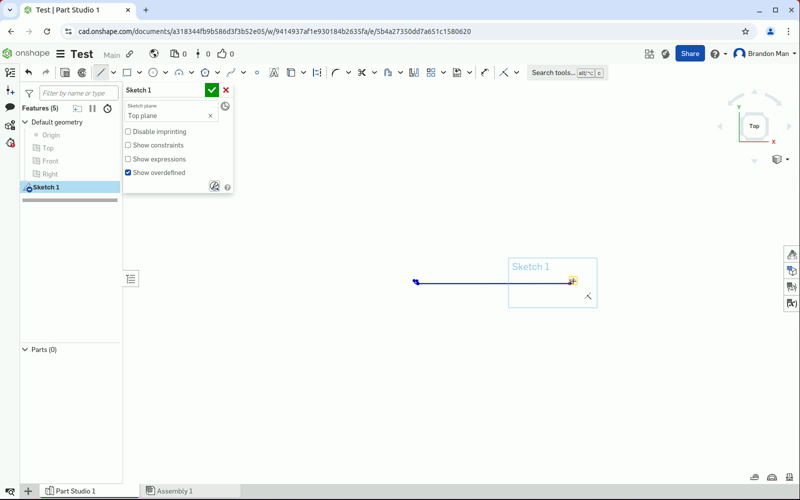
scroll(6)
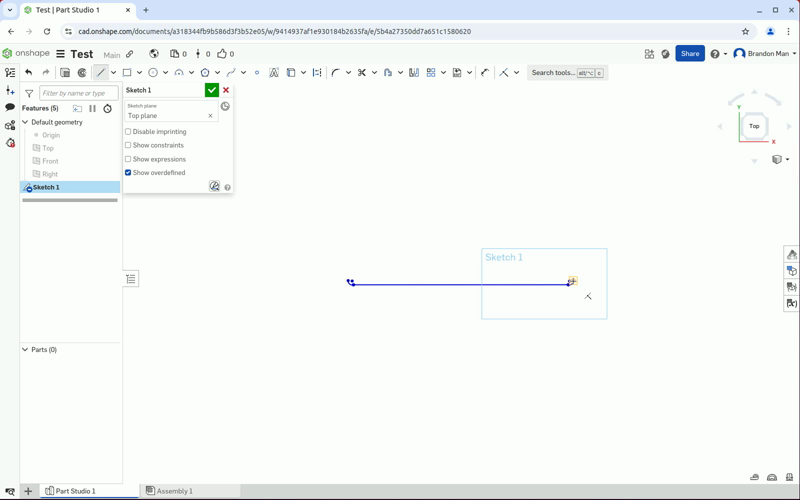
scroll(6)
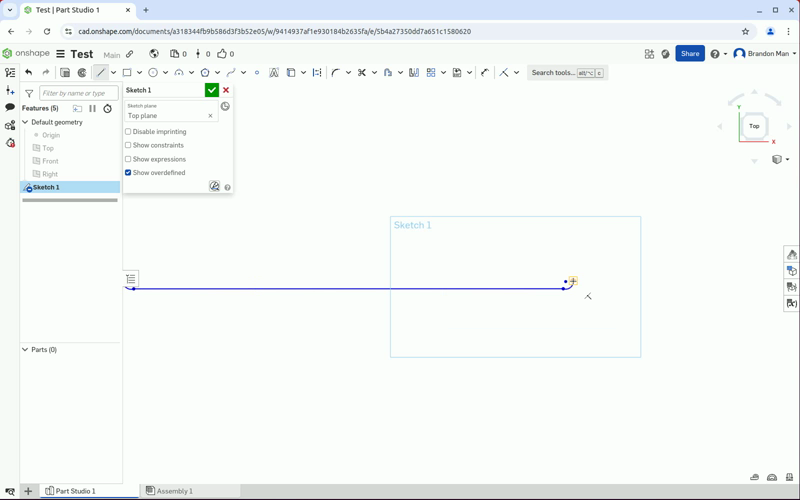
scroll(6)
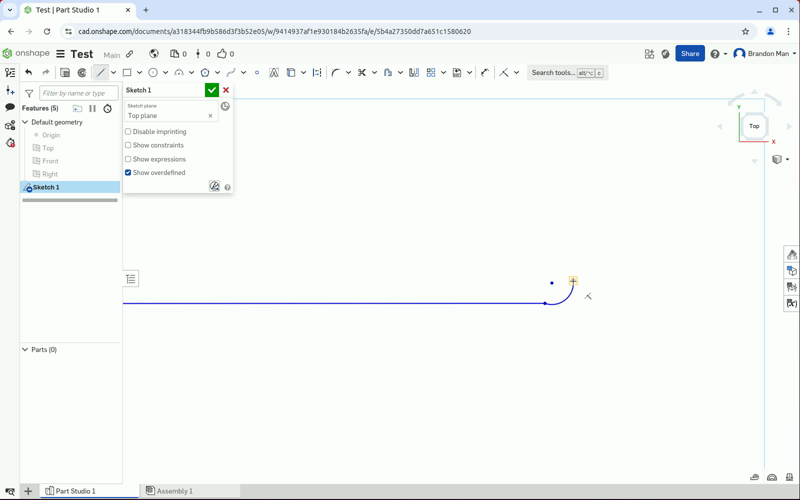
click(573, 280)
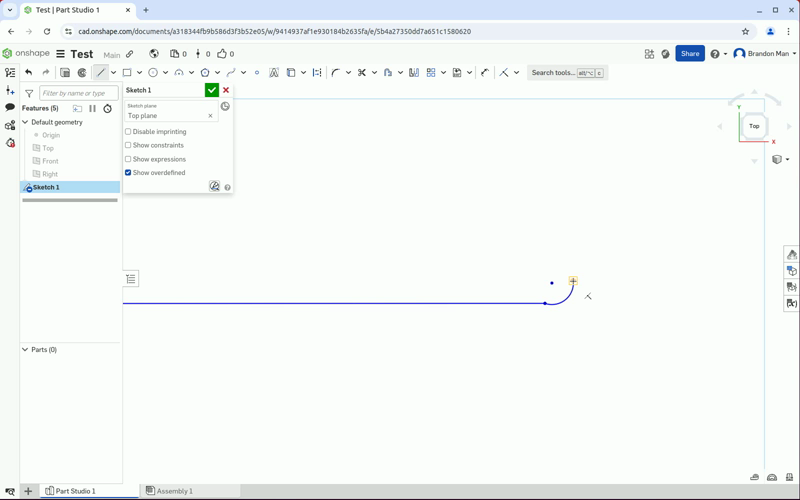
scroll(-6)
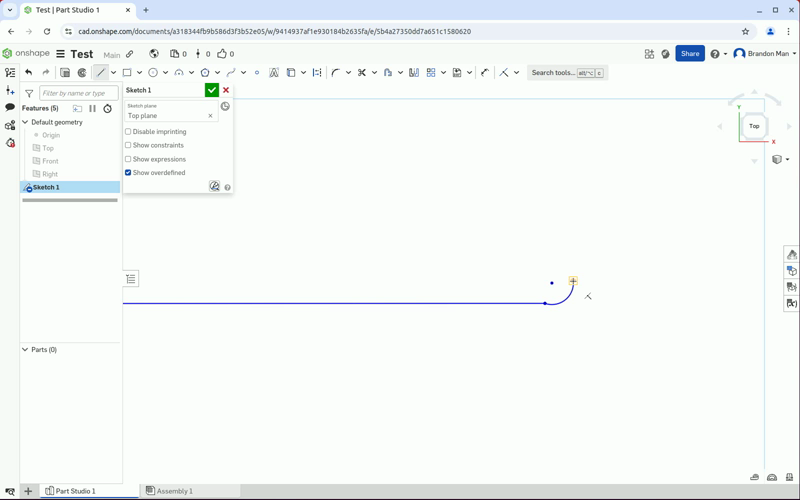
scroll(-6)
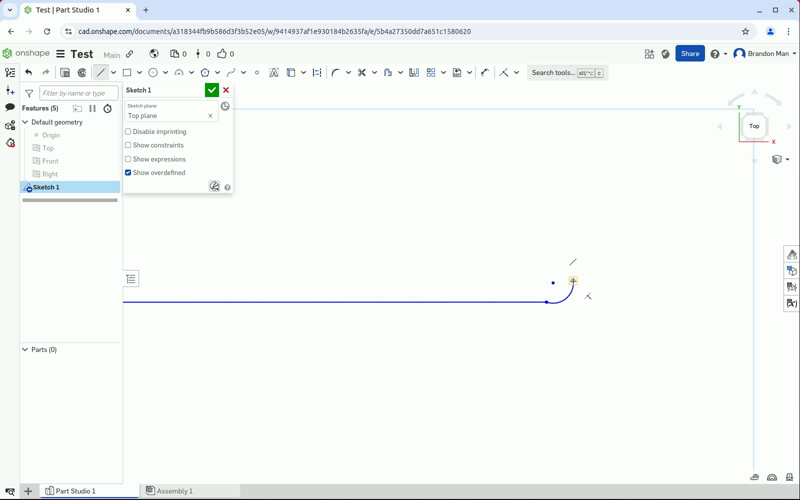
scroll(-6)
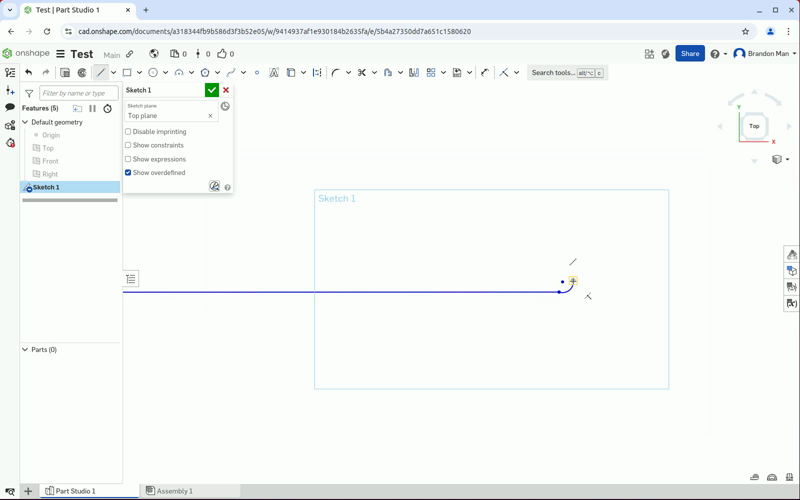
scroll(-6)
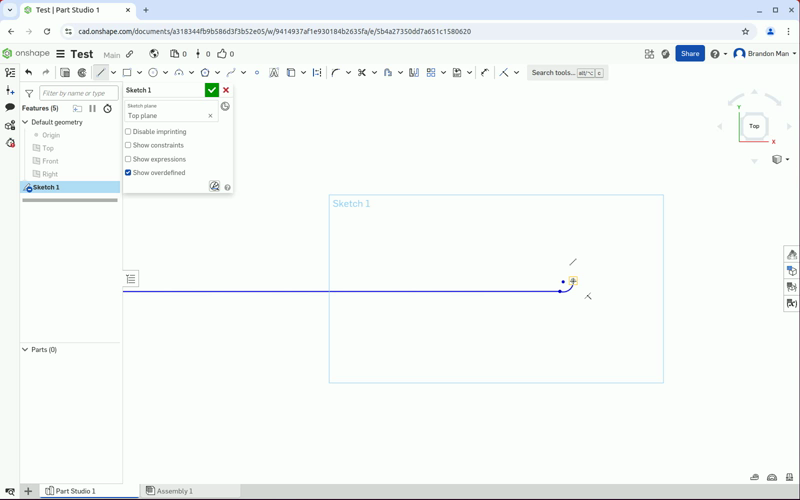
scroll(-6)
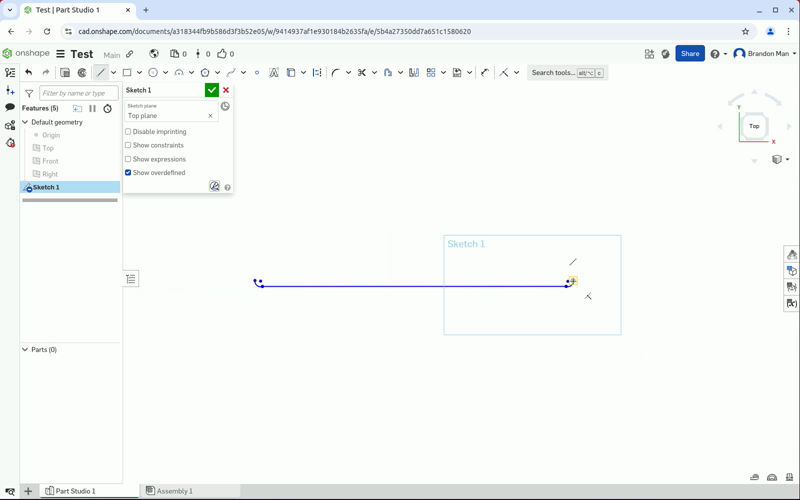
scroll(-6)
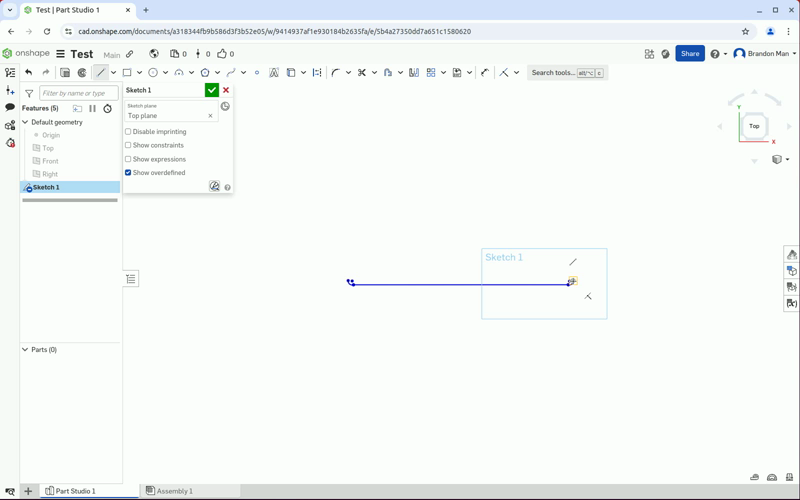
scroll(-6)
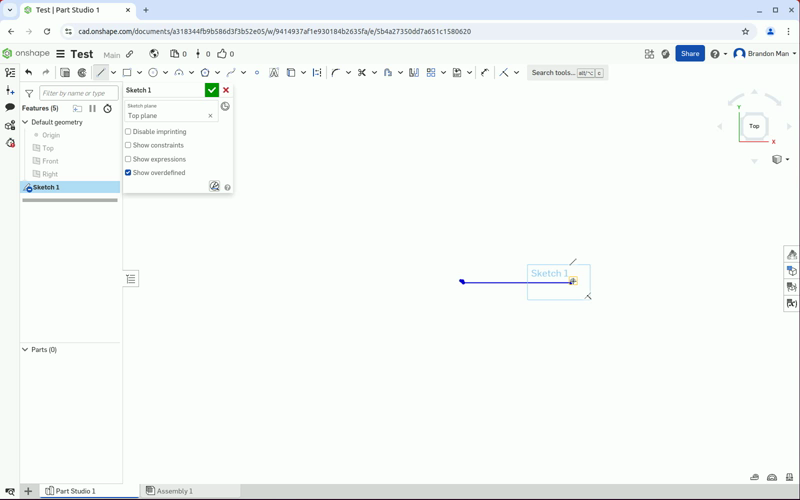
key_down(shift)
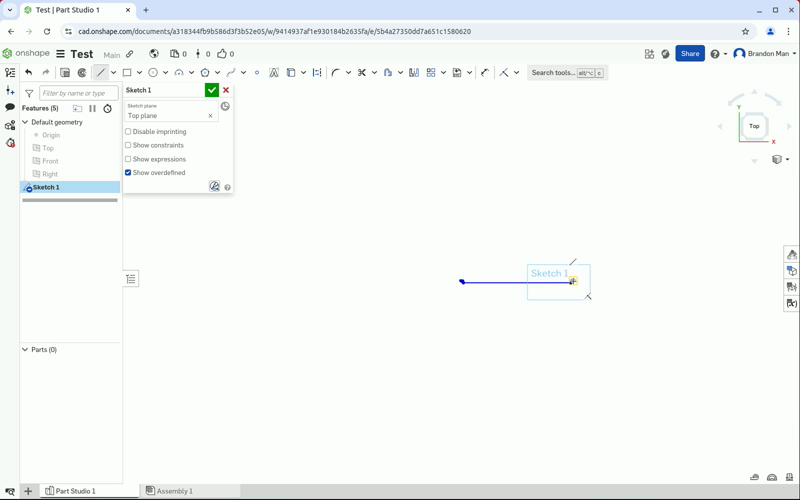
mouse_move(573, 210)
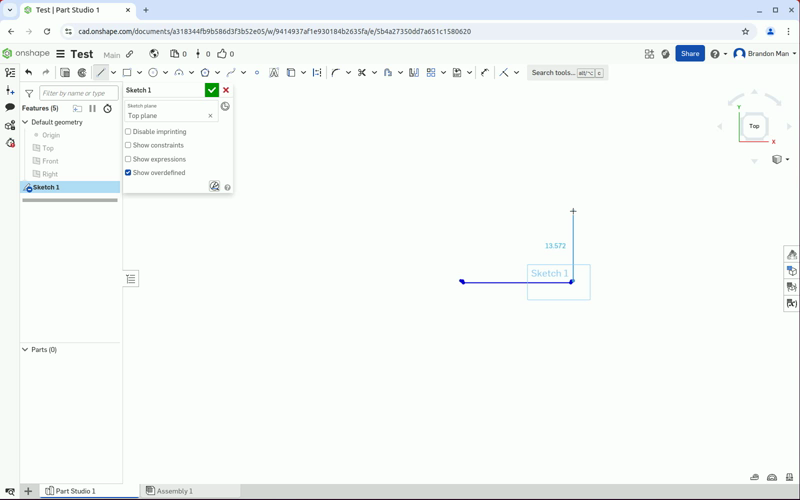
click(573, 210)
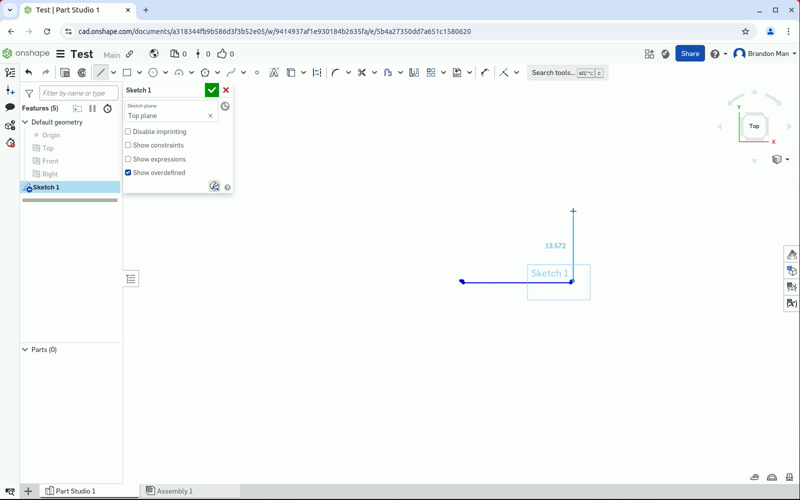
key_up(shift)
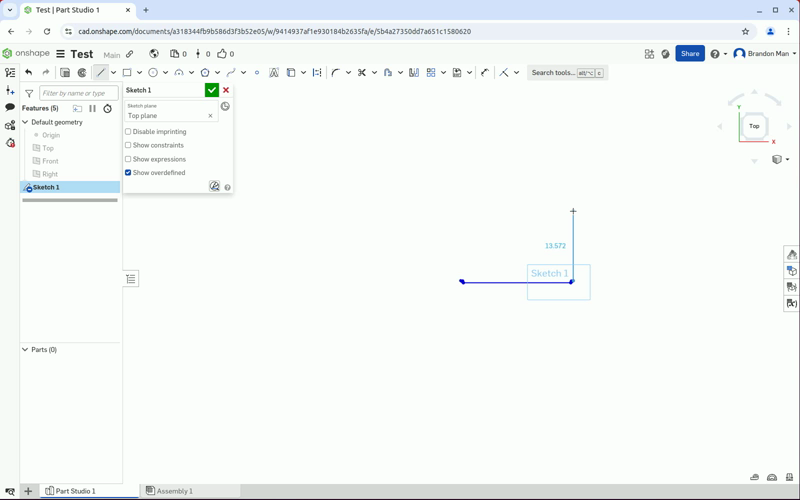
key(esc)
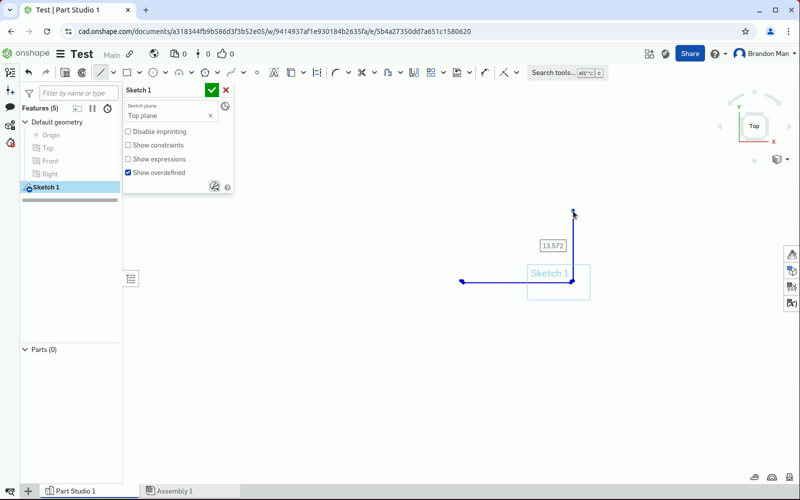
key(a)
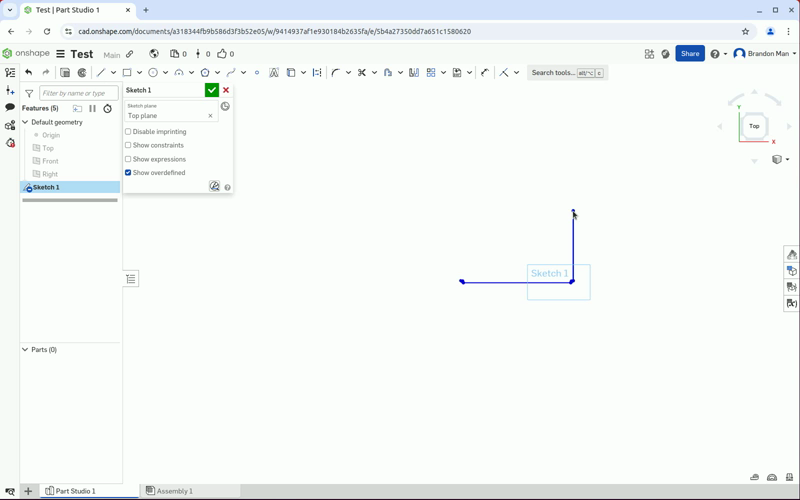
mouse_move(573, 210)
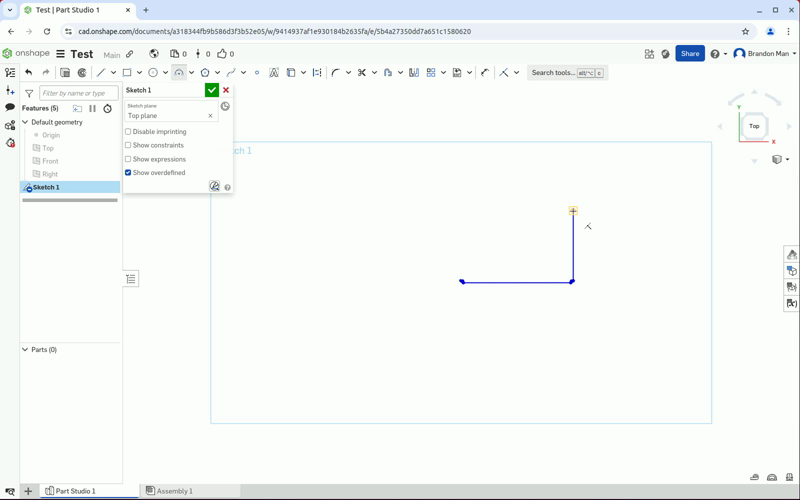
click(573, 210)
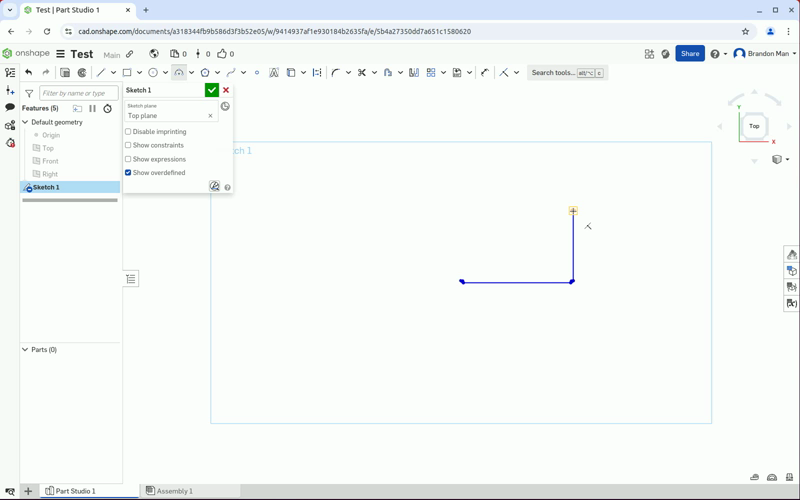
key_down(shift)
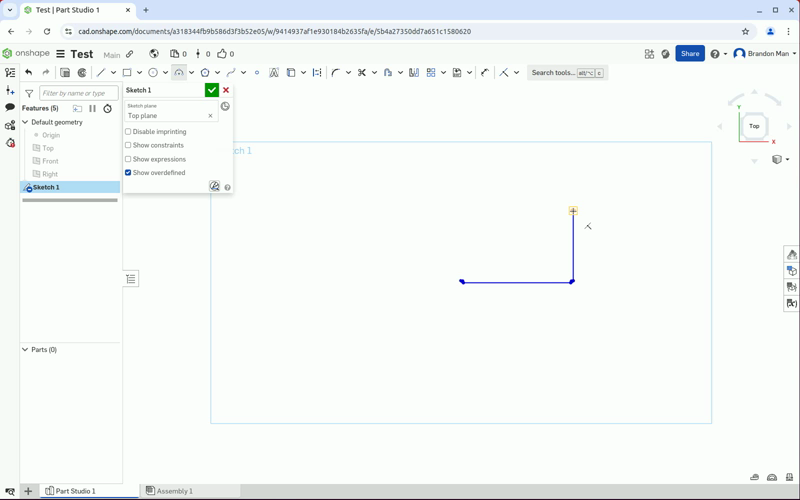
mouse_move(570, 207)
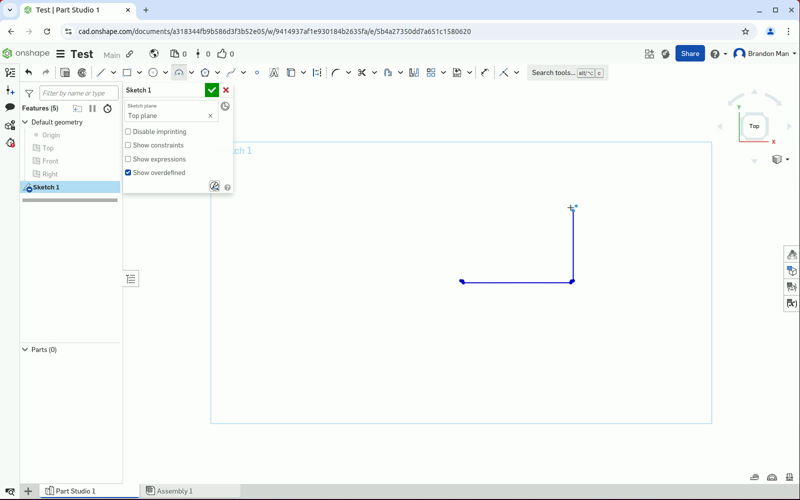
scroll(6)
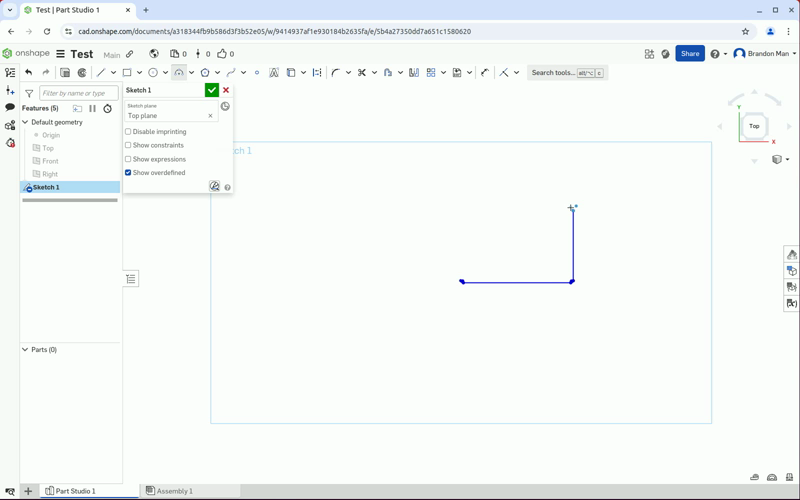
scroll(6)
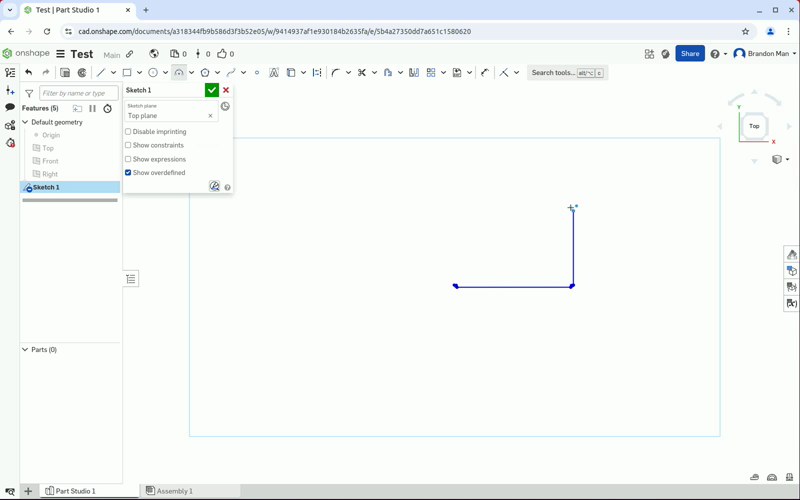
scroll(6)
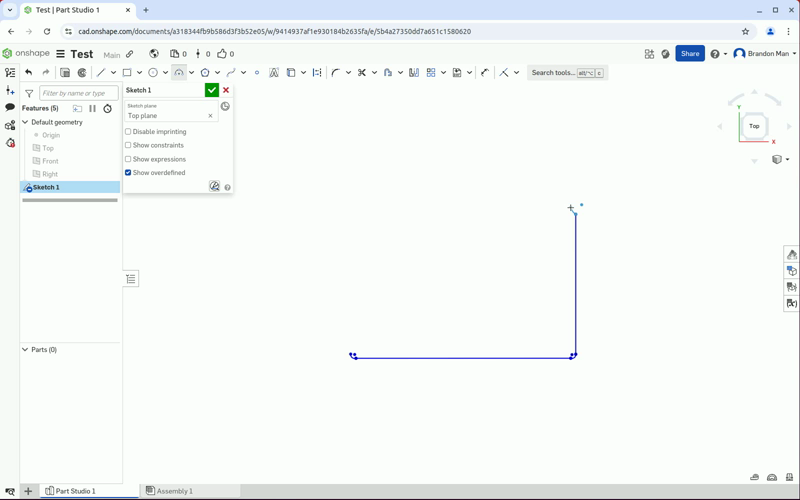
scroll(6)
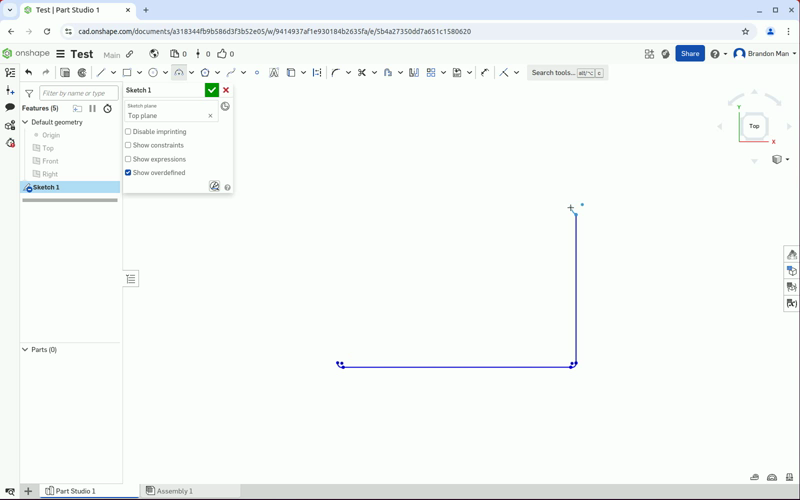
scroll(6)
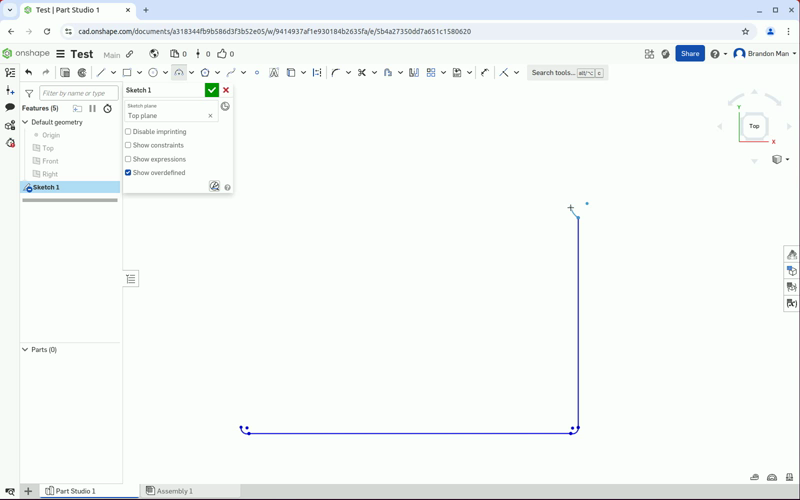
scroll(6)
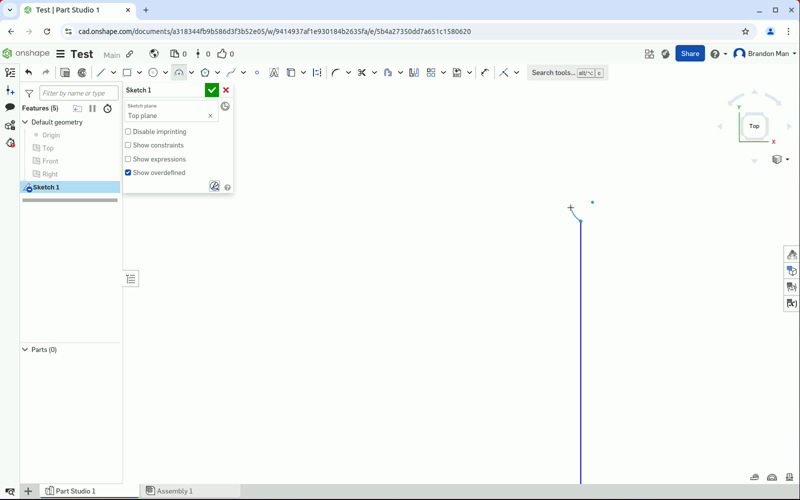
scroll(6)
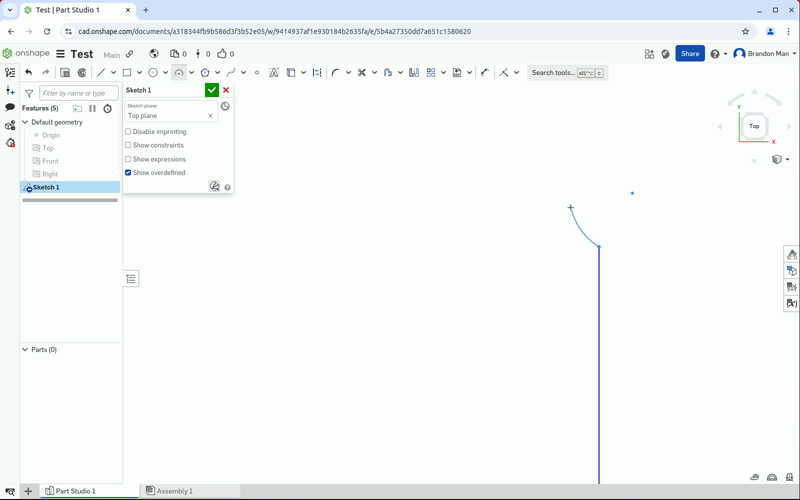
click(570, 207)
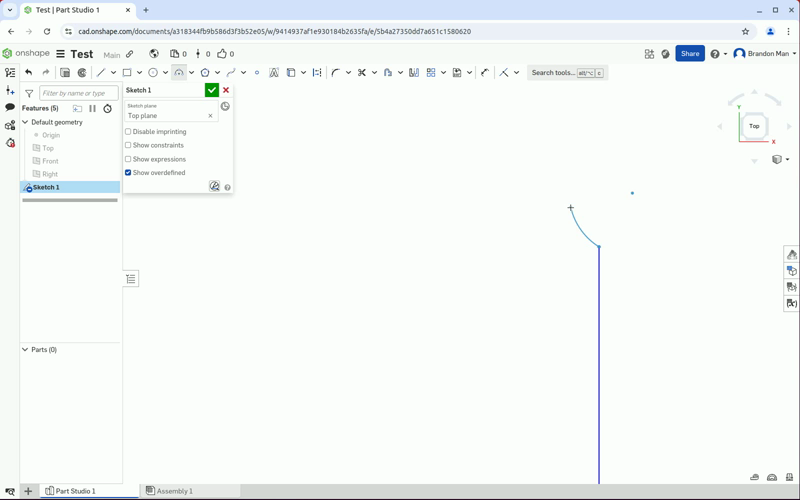
scroll(-6)
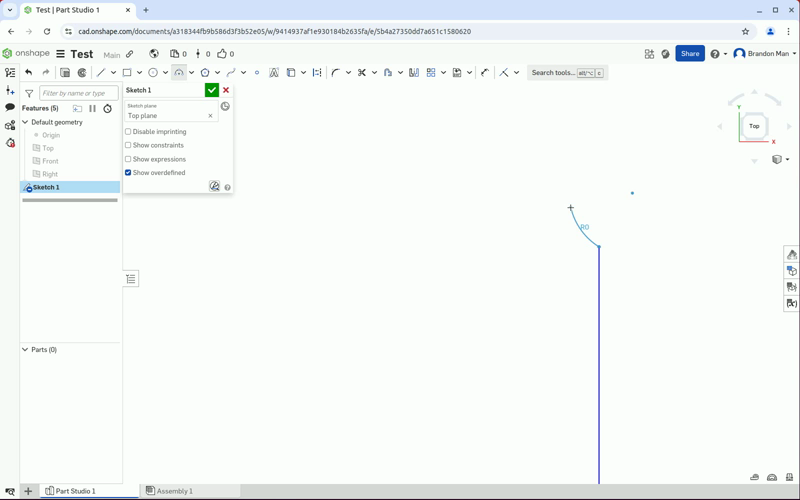
scroll(-6)
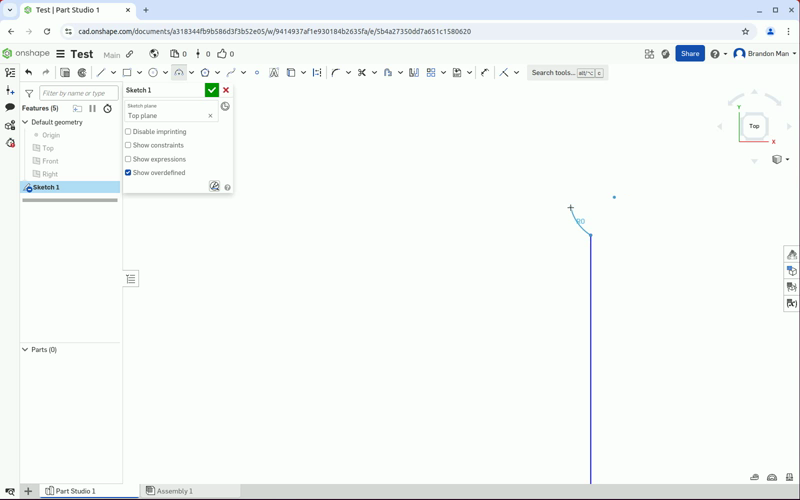
scroll(-6)
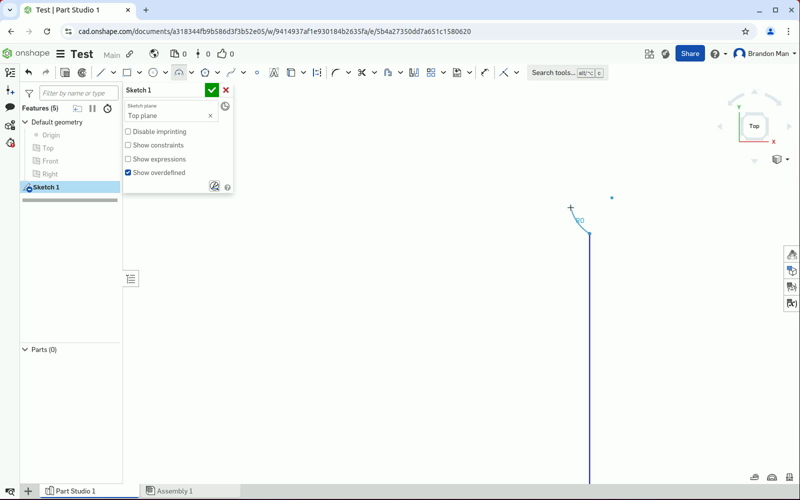
scroll(-6)
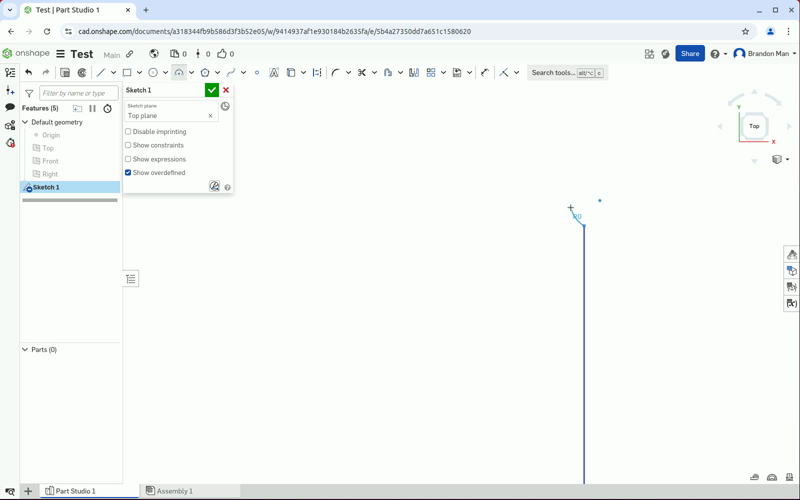
scroll(-6)
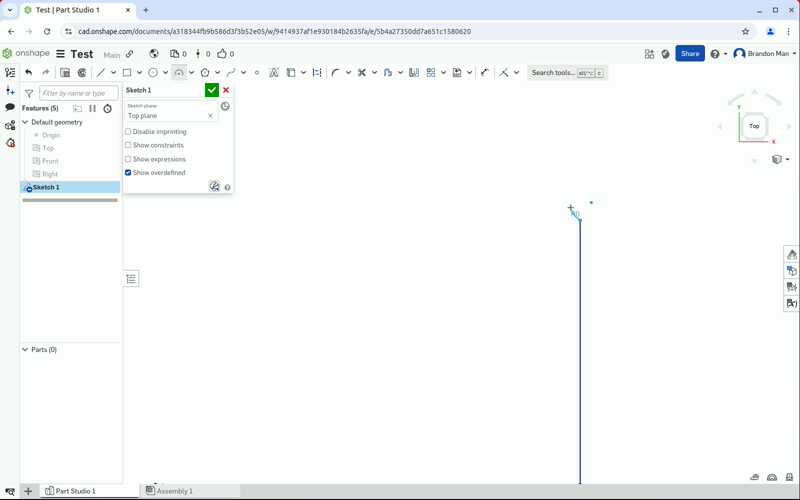
scroll(-6)
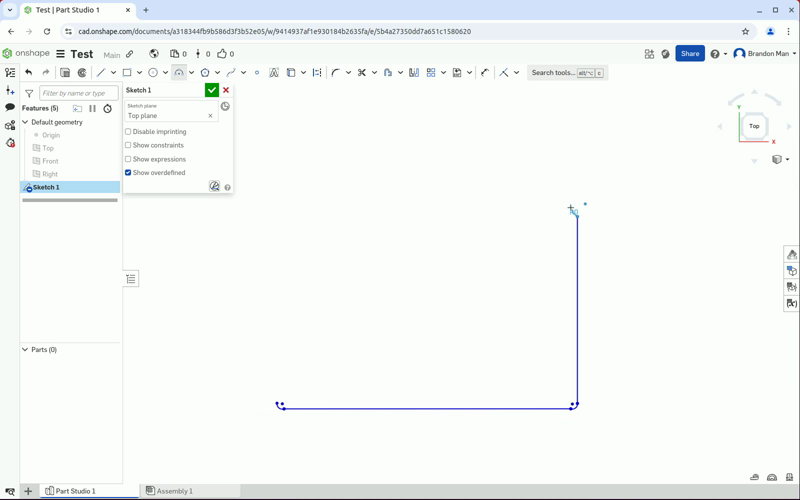
scroll(-6)
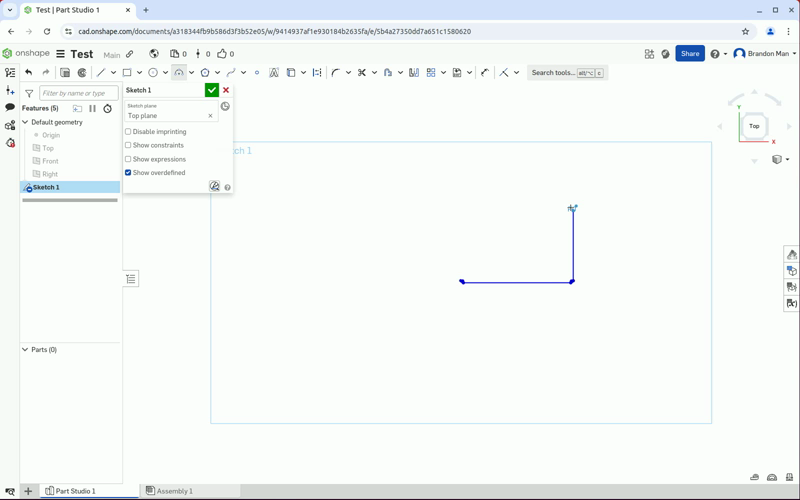
mouse_move(572, 208)
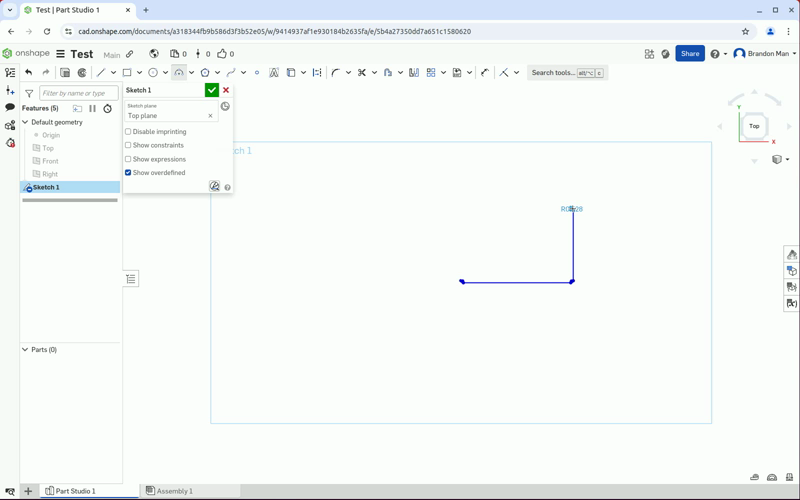
scroll(6)
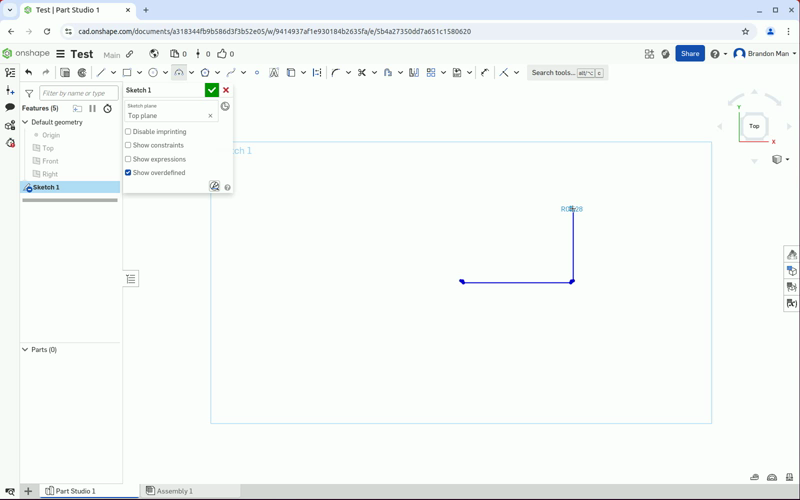
scroll(6)
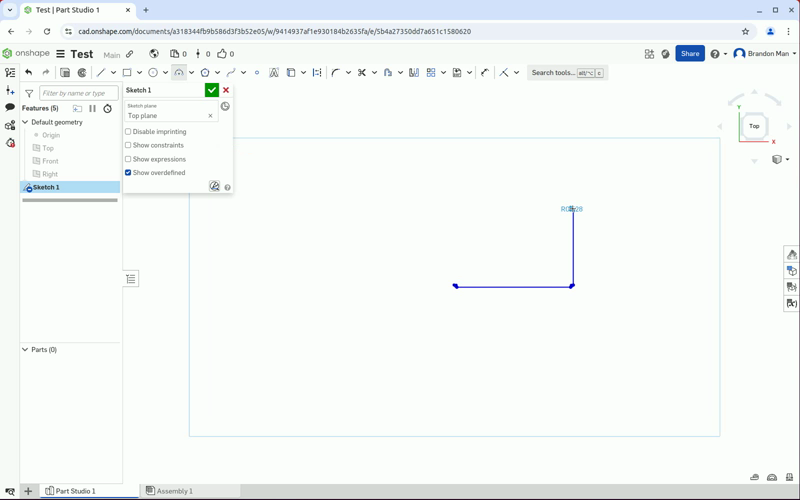
scroll(6)
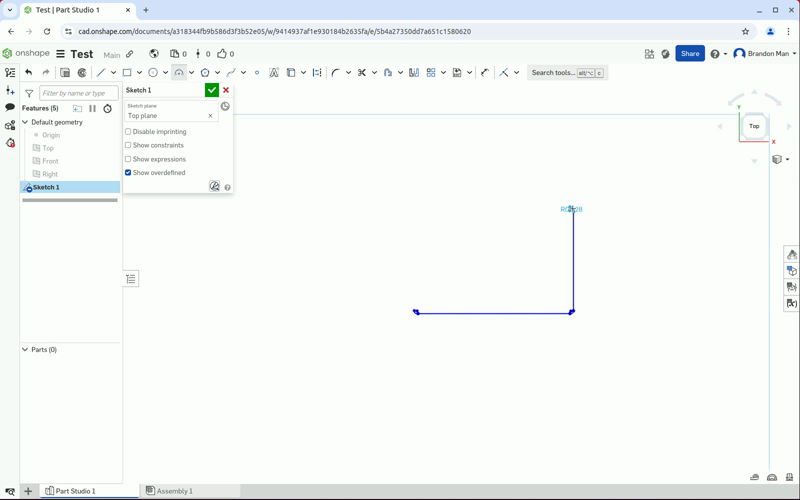
scroll(6)
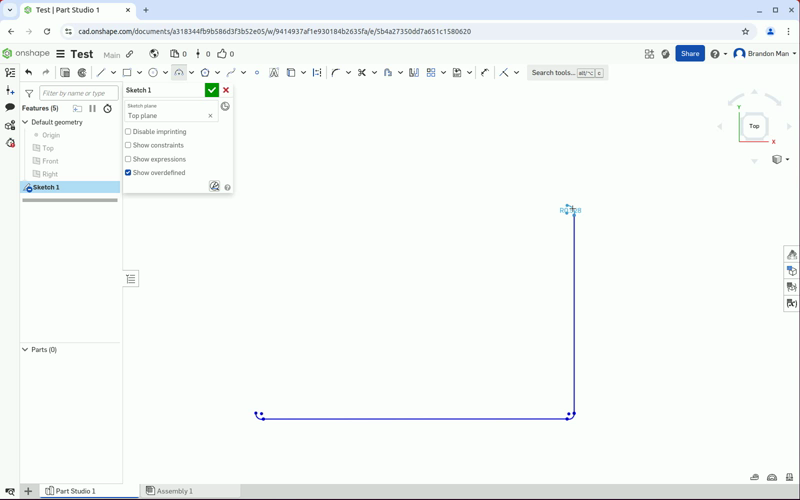
scroll(6)
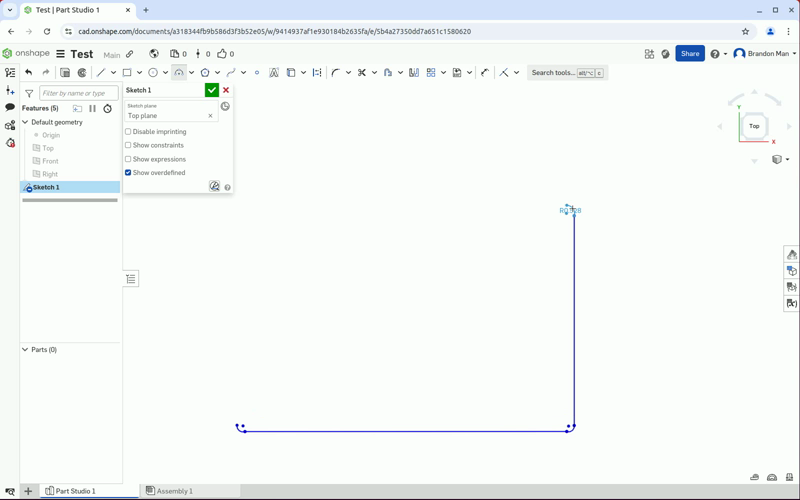
scroll(6)
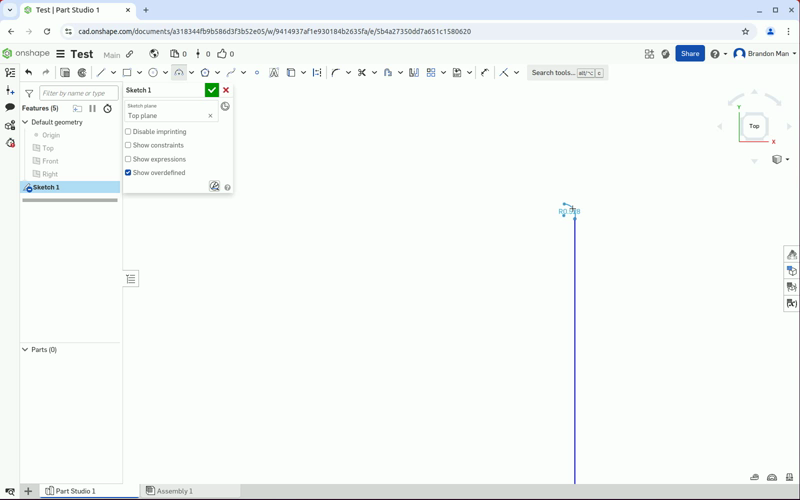
scroll(6)
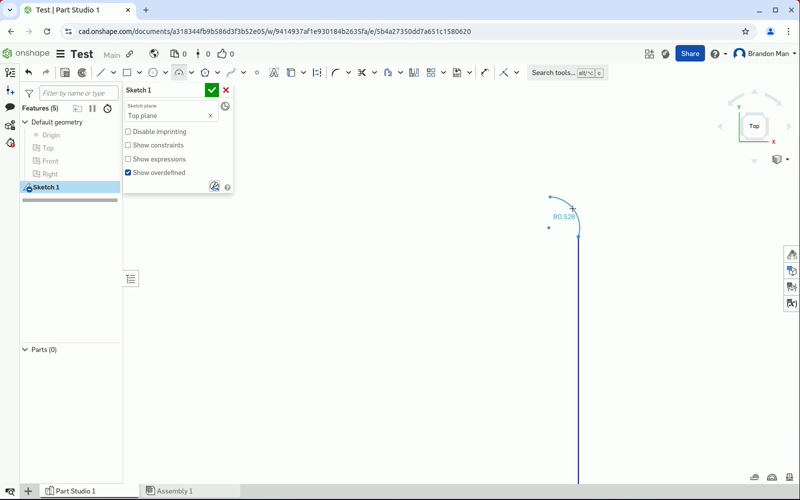
click(572, 208)
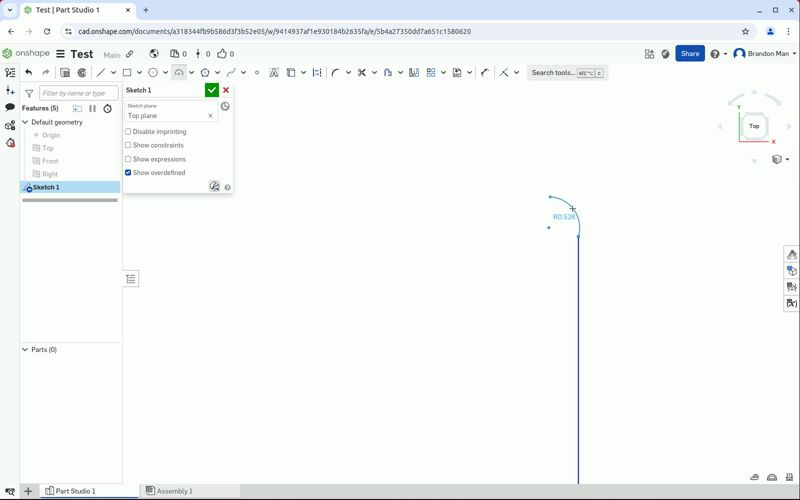
scroll(-6)
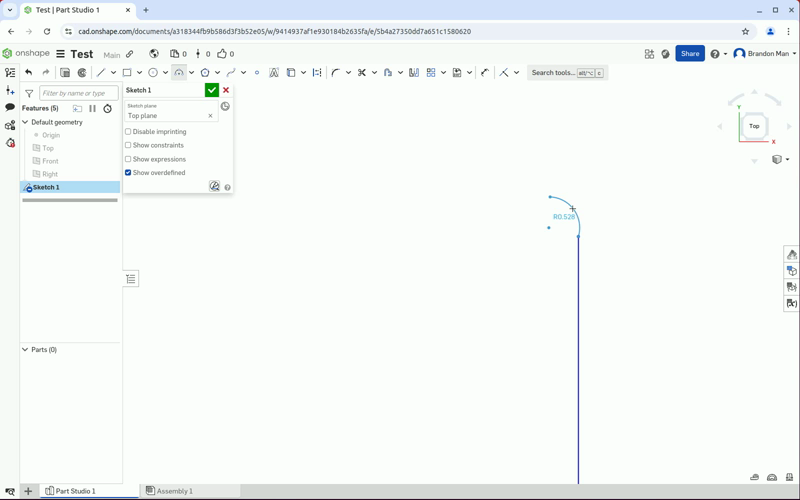
scroll(-6)
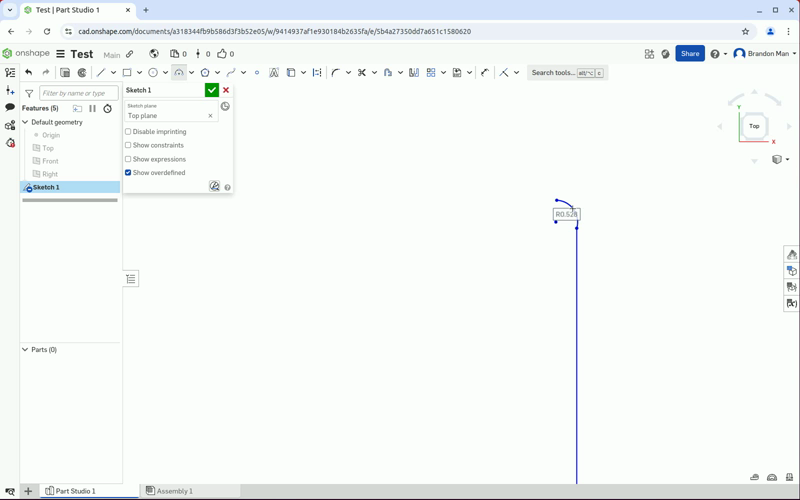
scroll(-6)
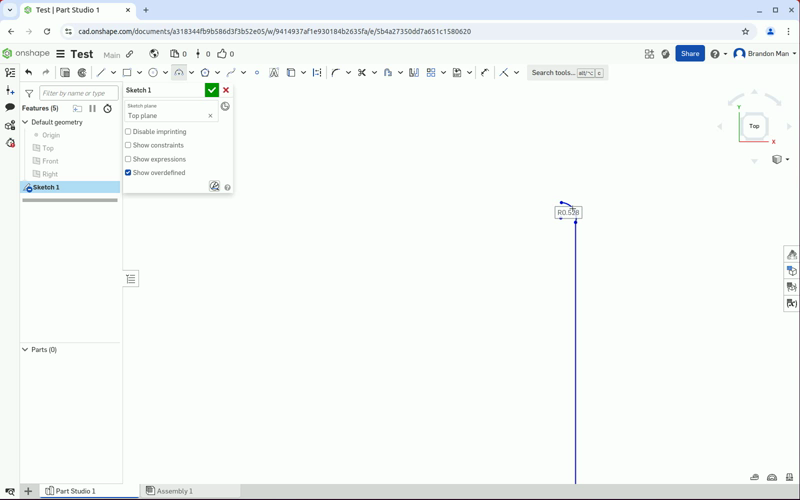
scroll(-6)
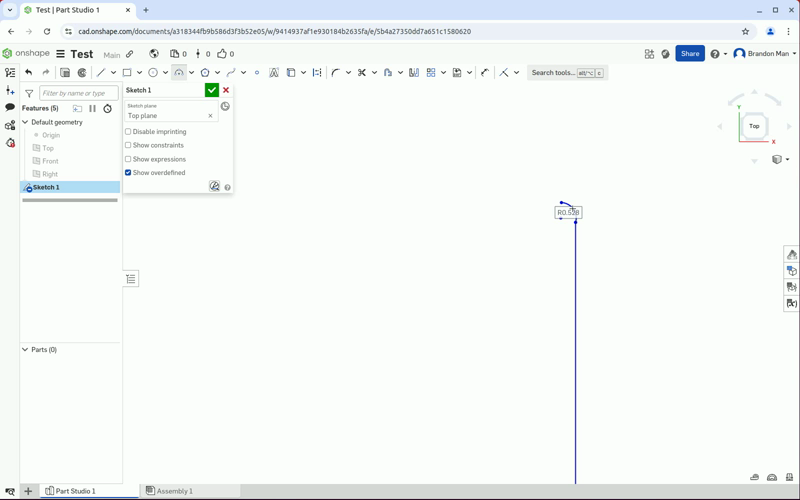
scroll(-6)
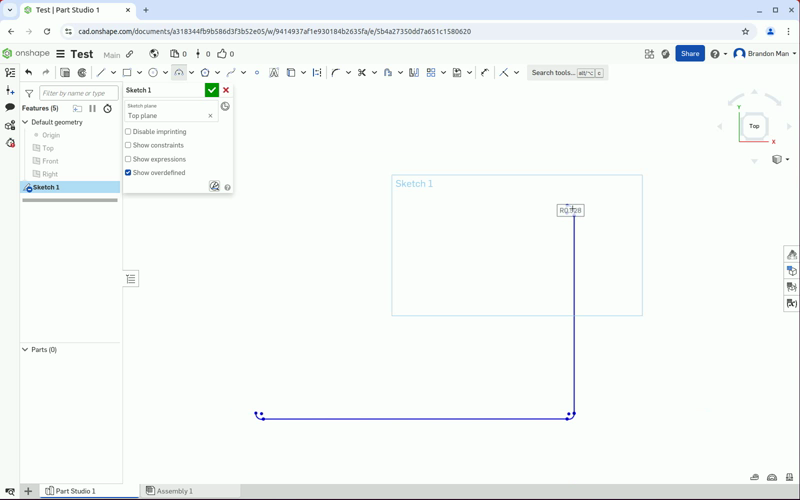
scroll(-6)
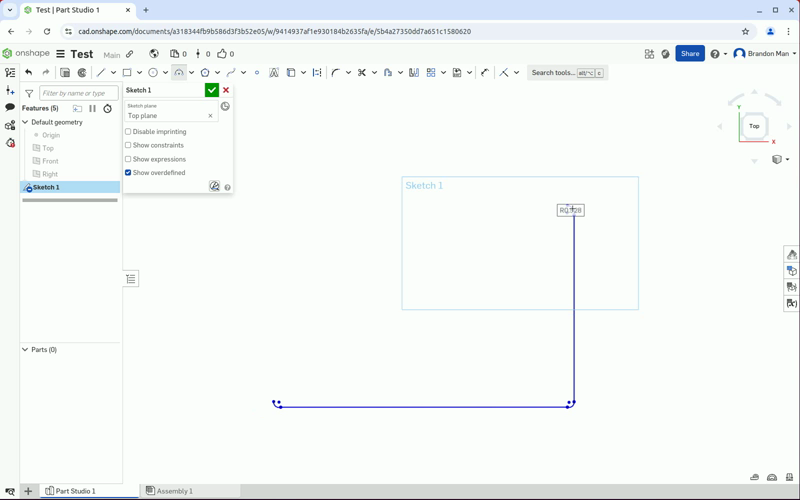
scroll(-6)
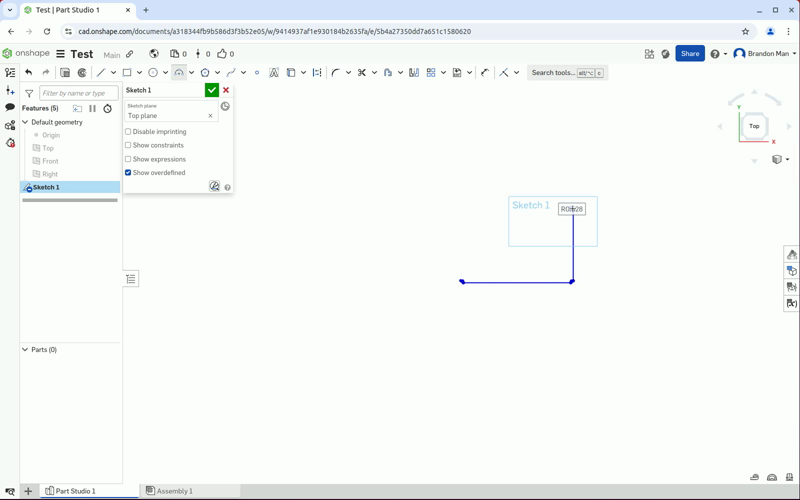
key_up(shift)
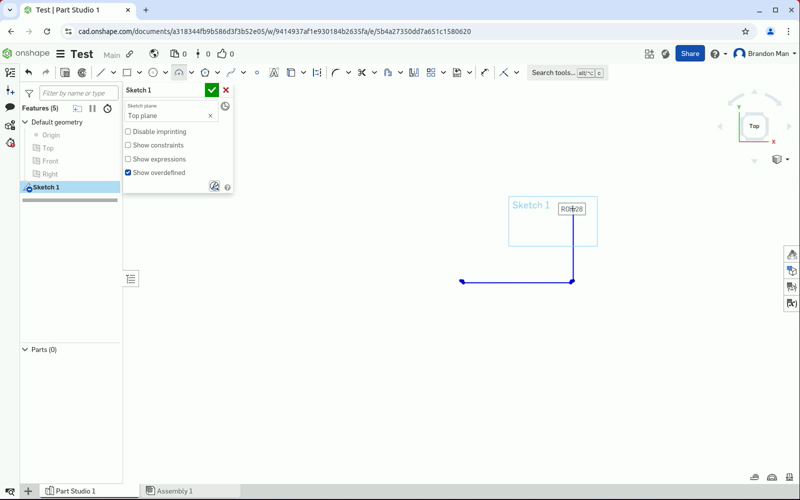
key(esc)
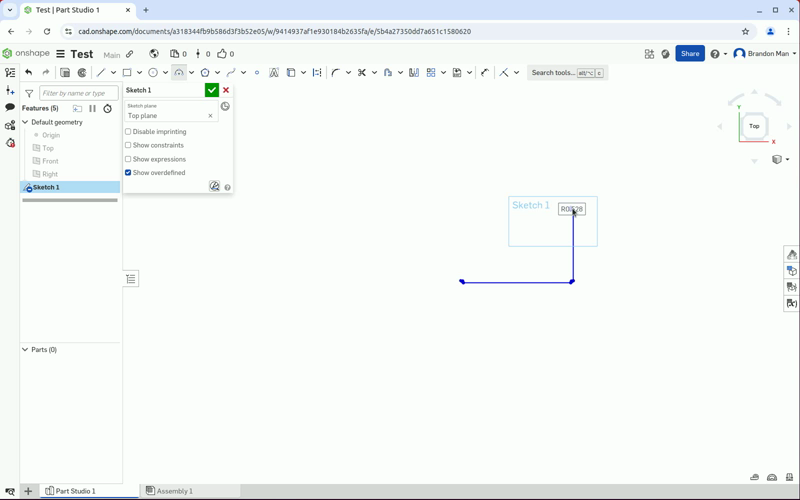
key(l)
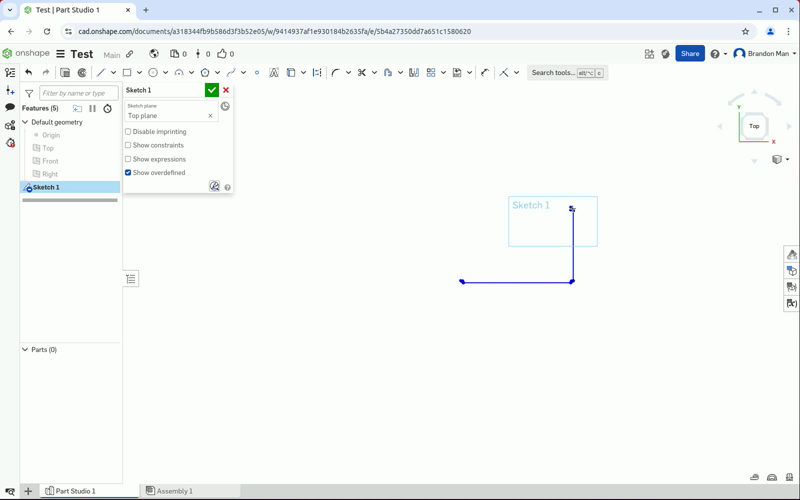
mouse_move(570, 207)
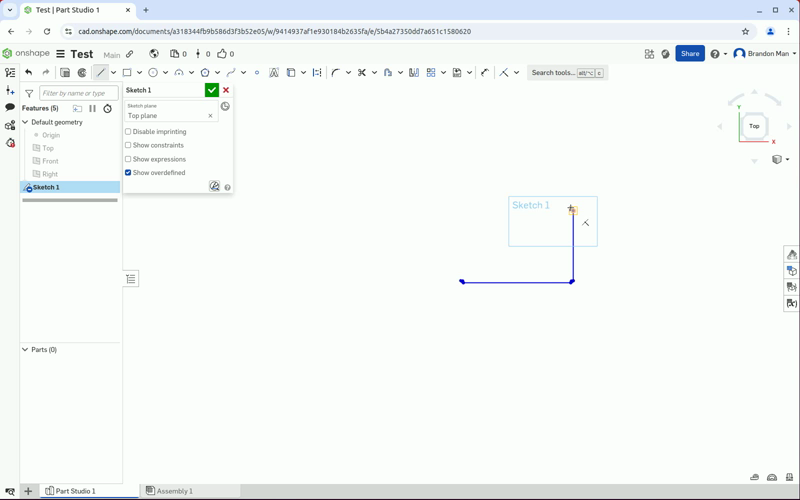
scroll(6)
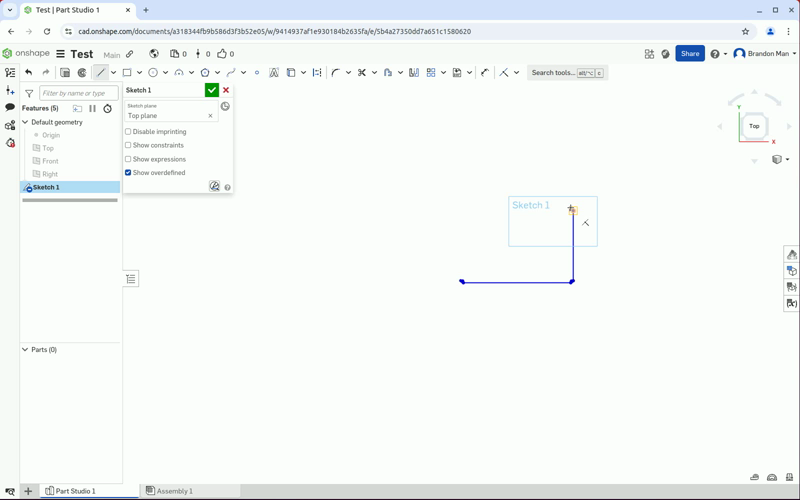
scroll(6)
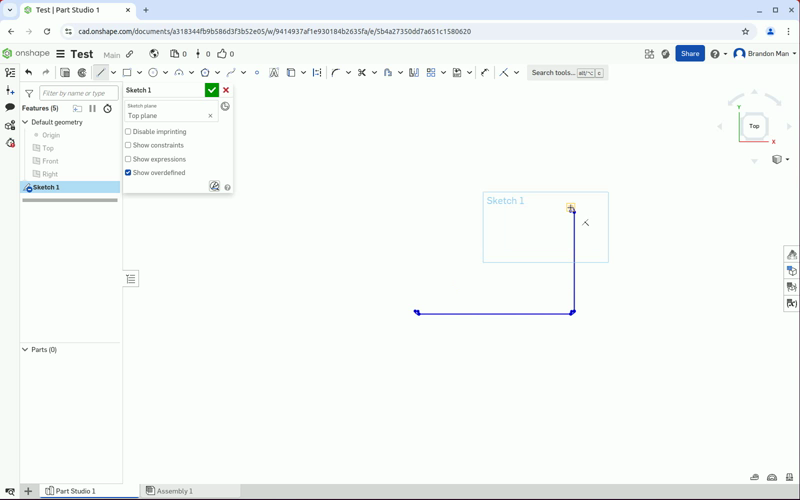
scroll(6)
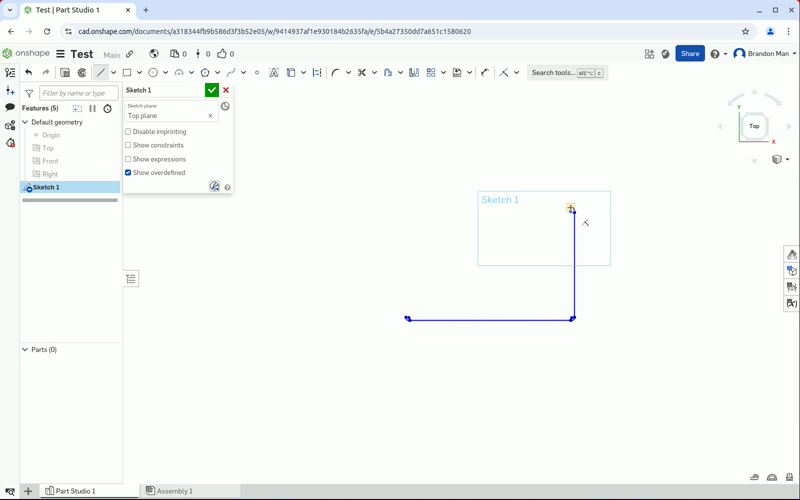
scroll(6)
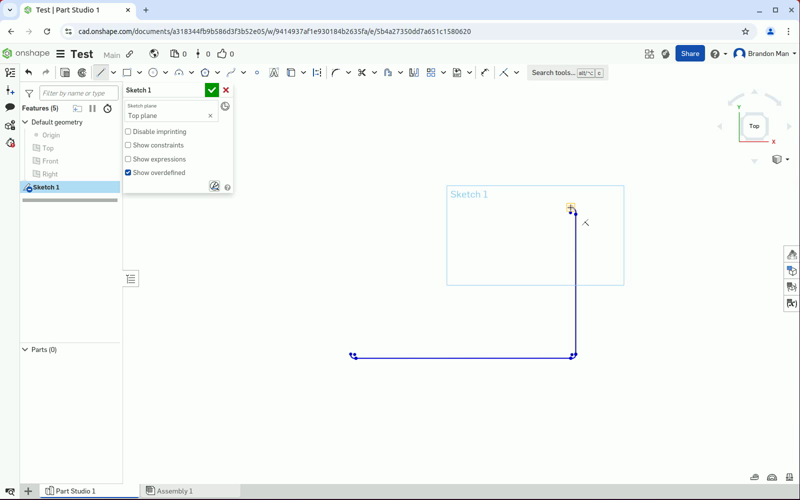
scroll(6)
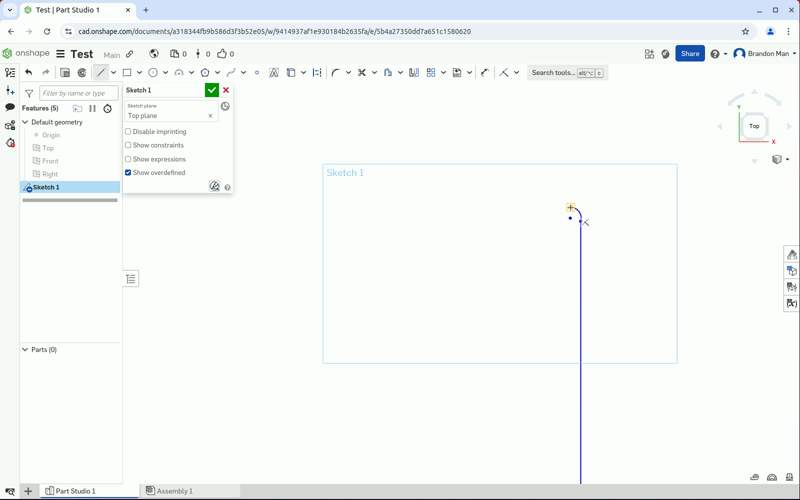
scroll(6)
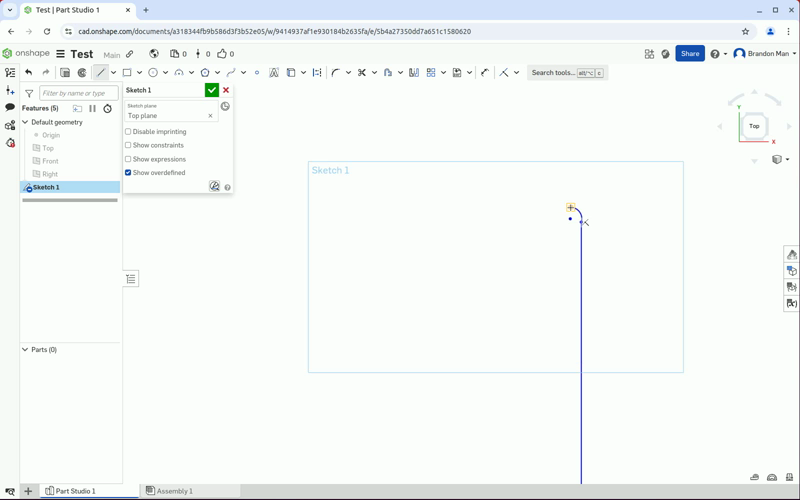
scroll(6)
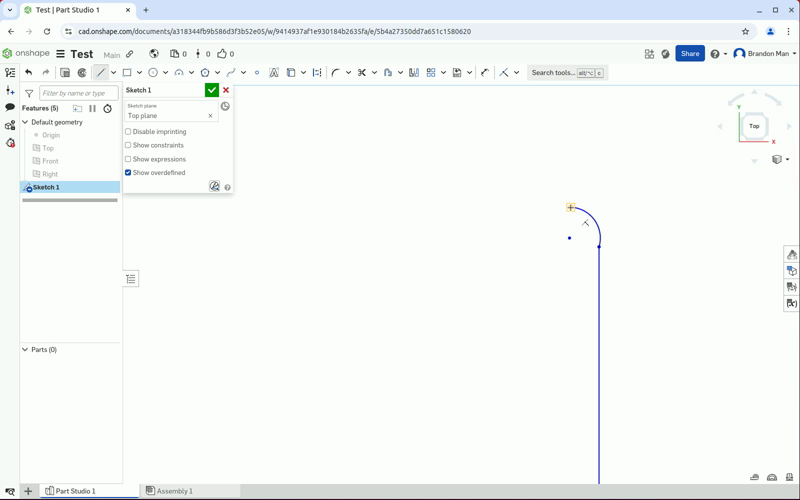
click(570, 207)
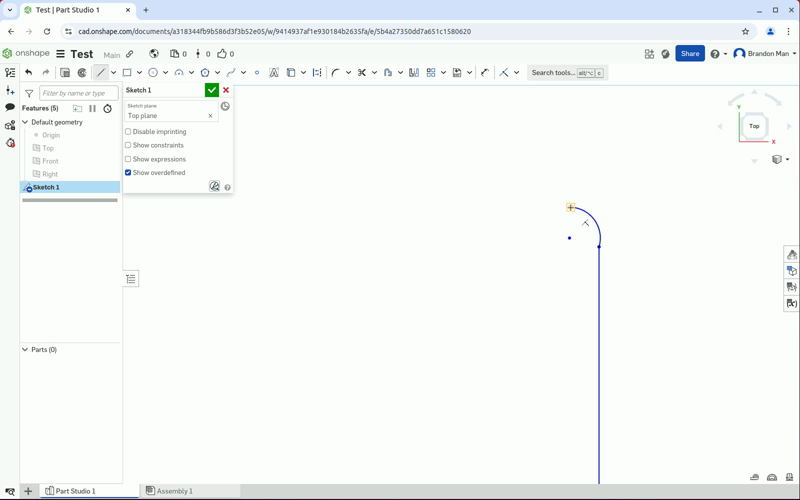
scroll(-6)
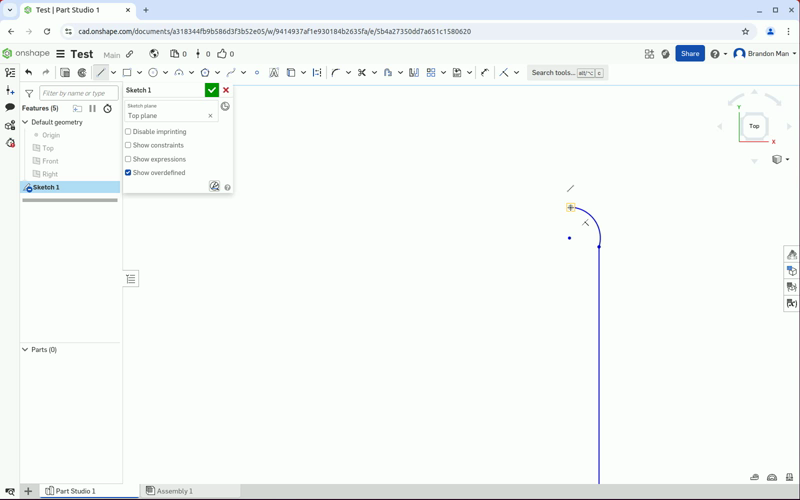
scroll(-6)
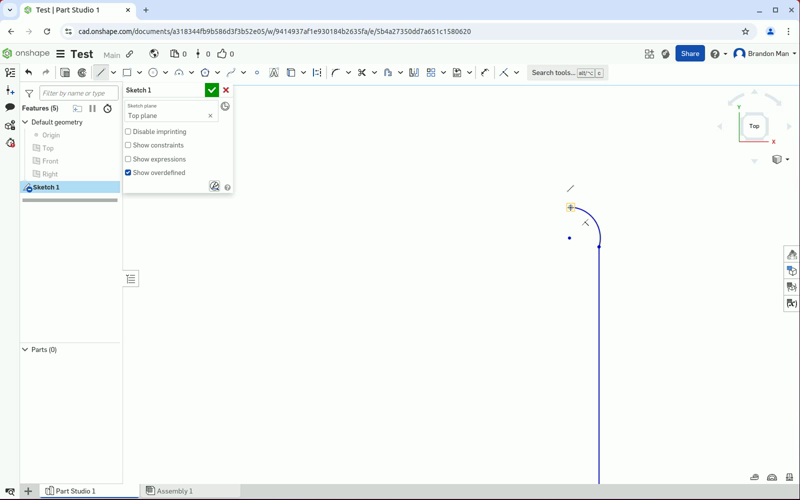
scroll(-6)
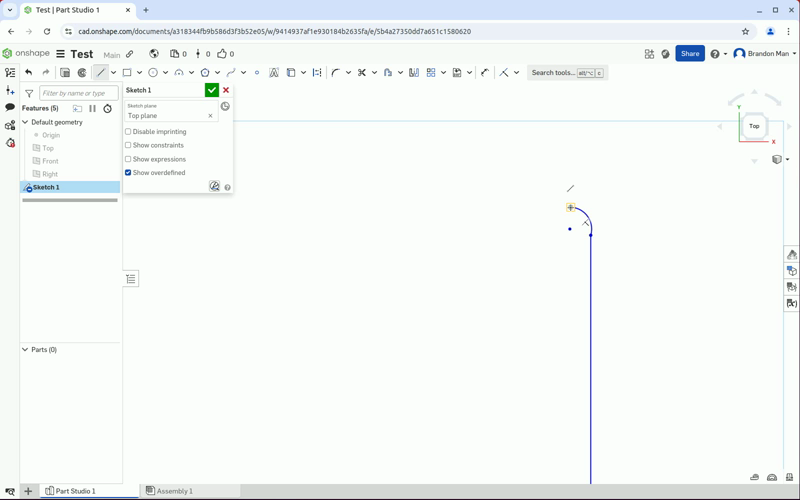
scroll(-6)
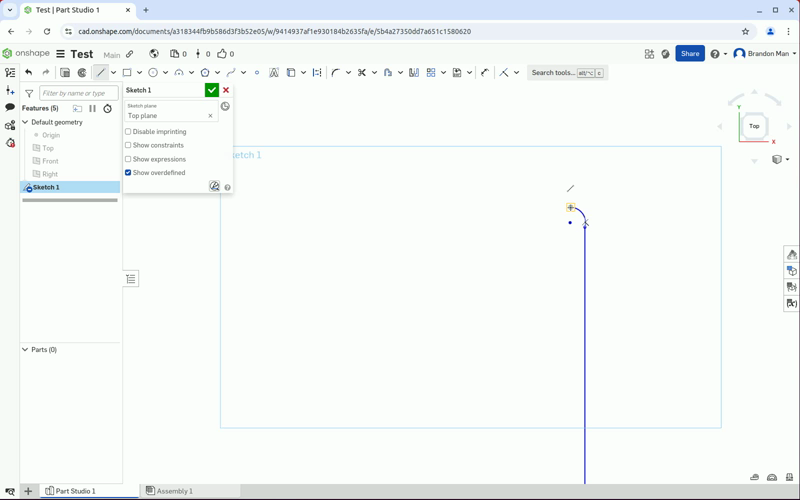
scroll(-6)
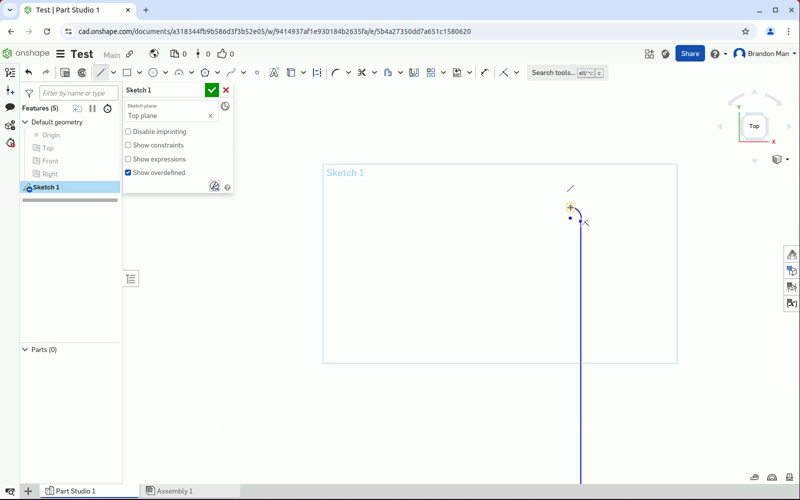
scroll(-6)
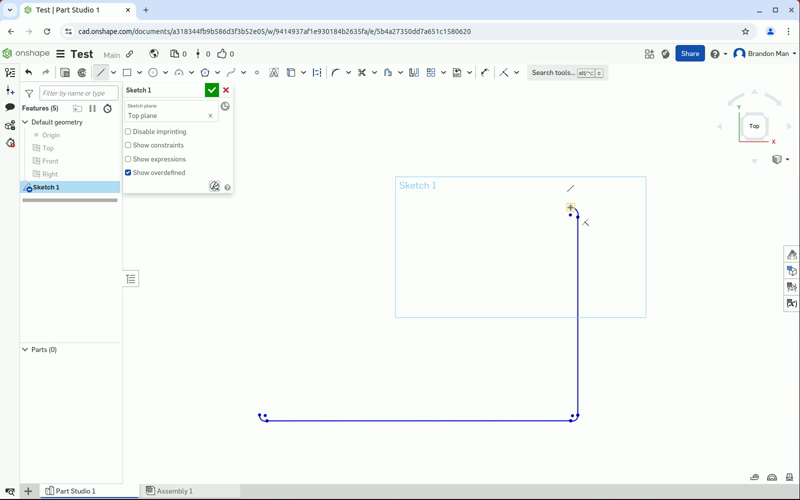
scroll(-6)
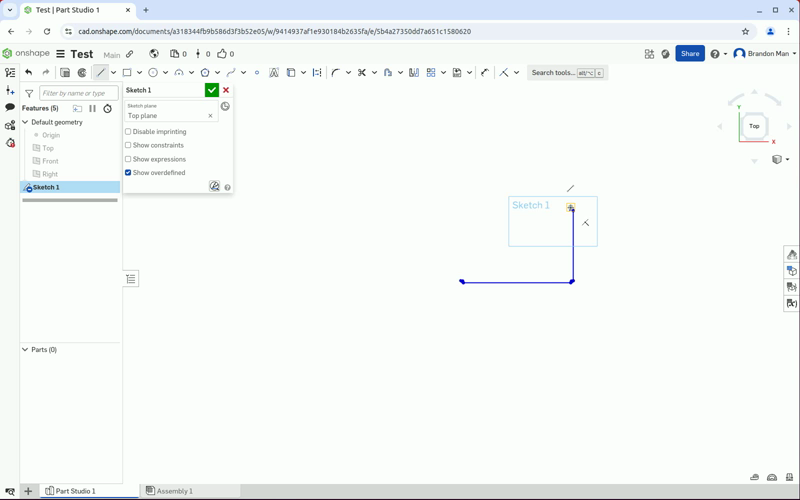
key_down(shift)
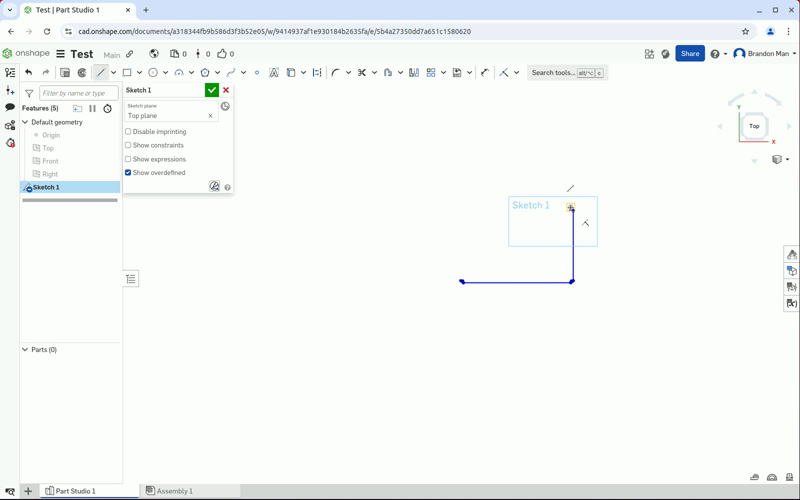
mouse_move(463, 207)
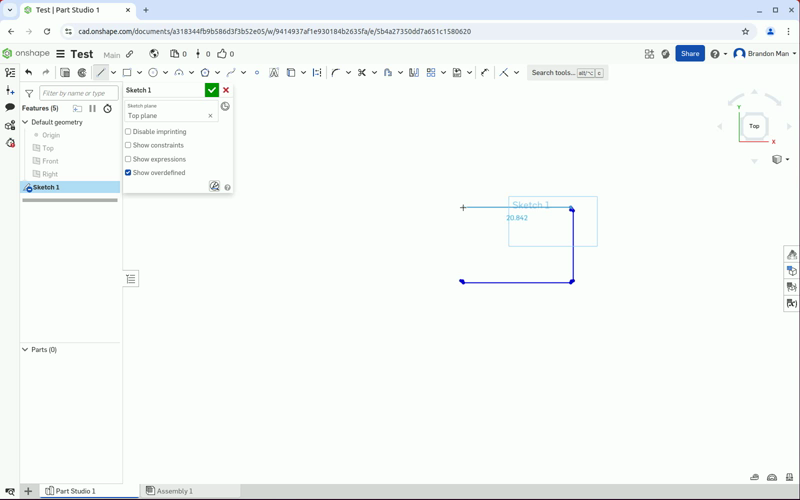
click(463, 207)
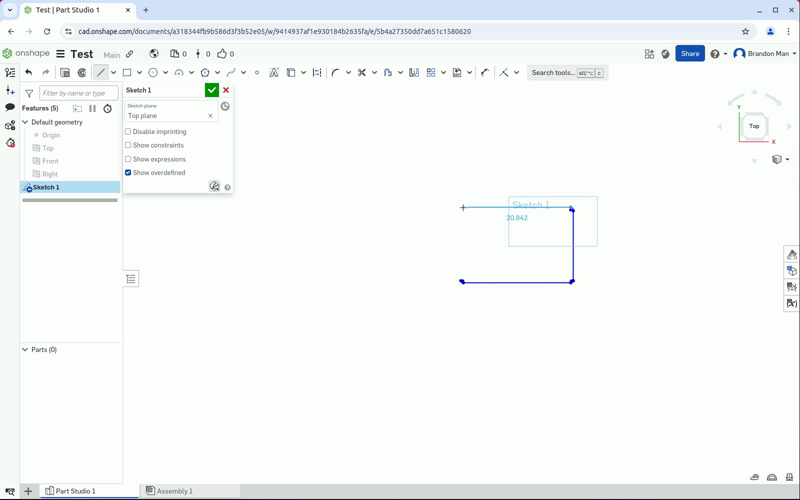
key_up(shift)
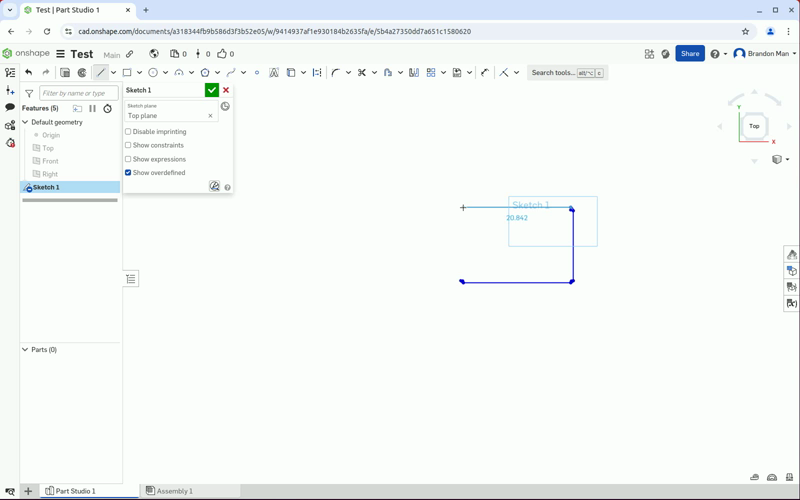
key(esc)
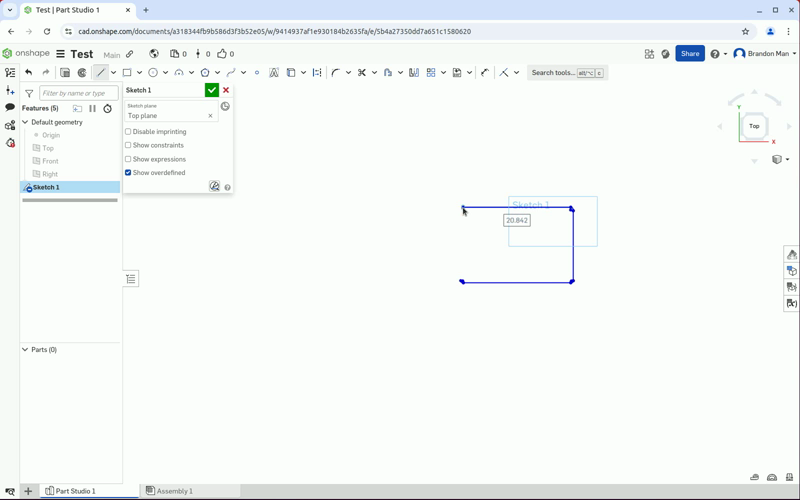
key(a)
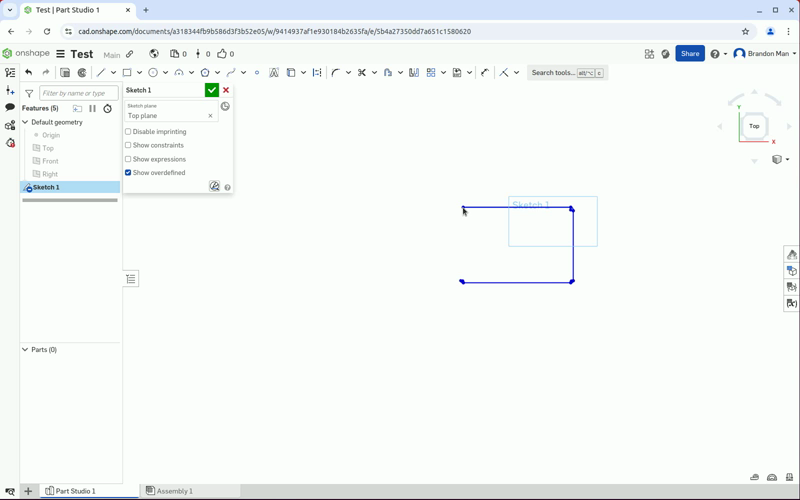
mouse_move(463, 207)
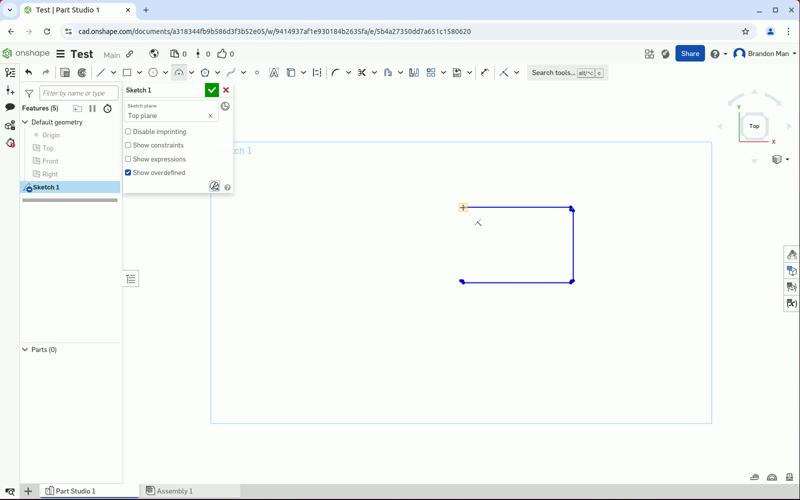
click(463, 207)
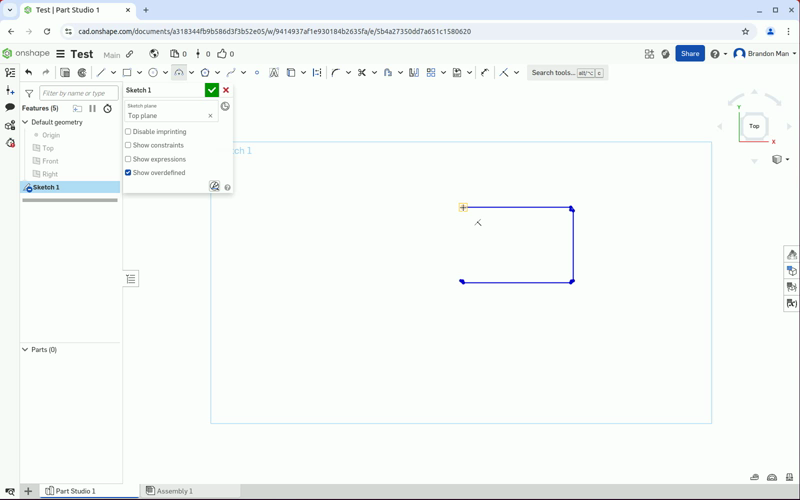
key_down(shift)
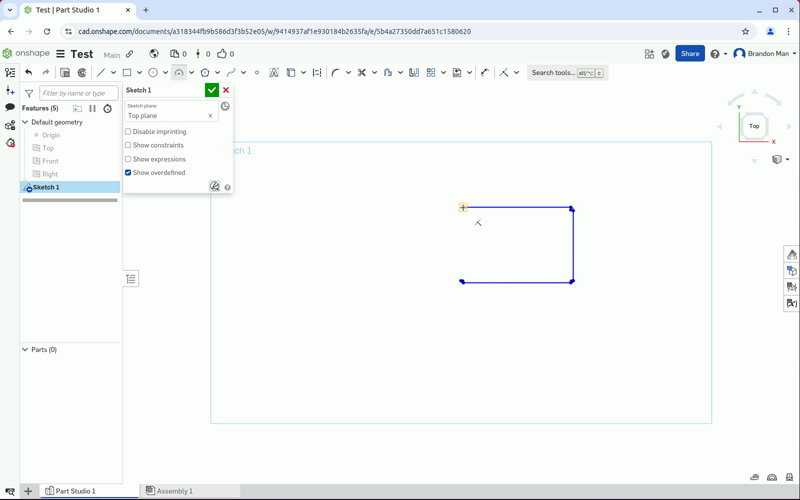
mouse_move(460, 210)
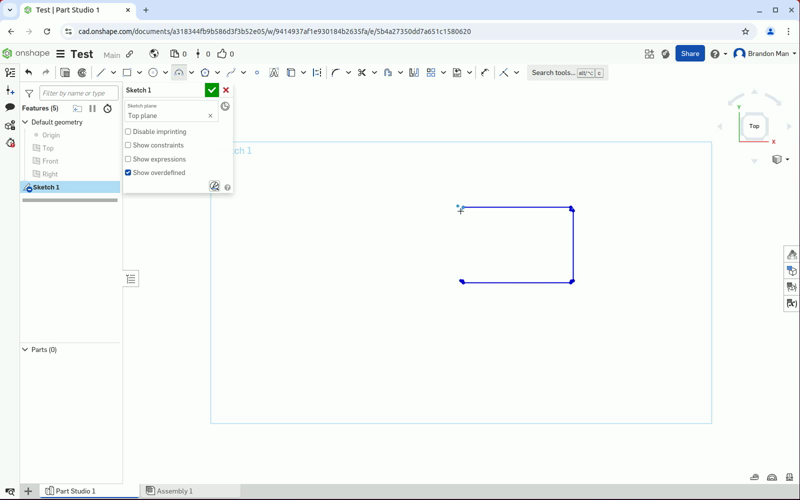
scroll(6)
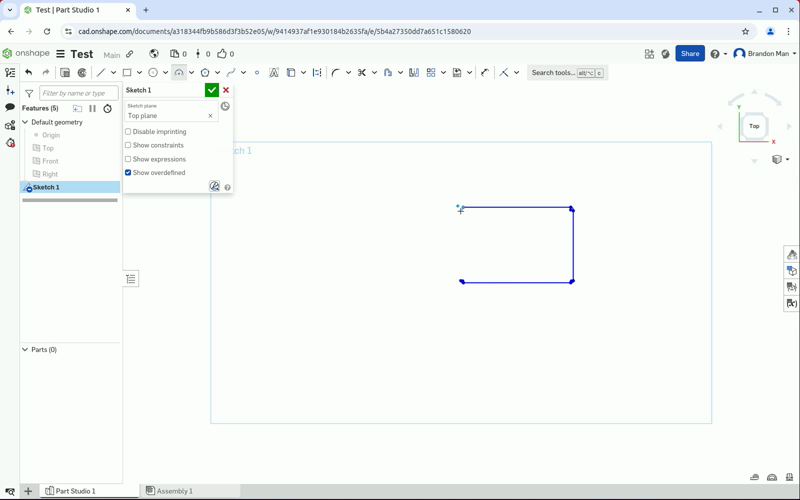
scroll(6)
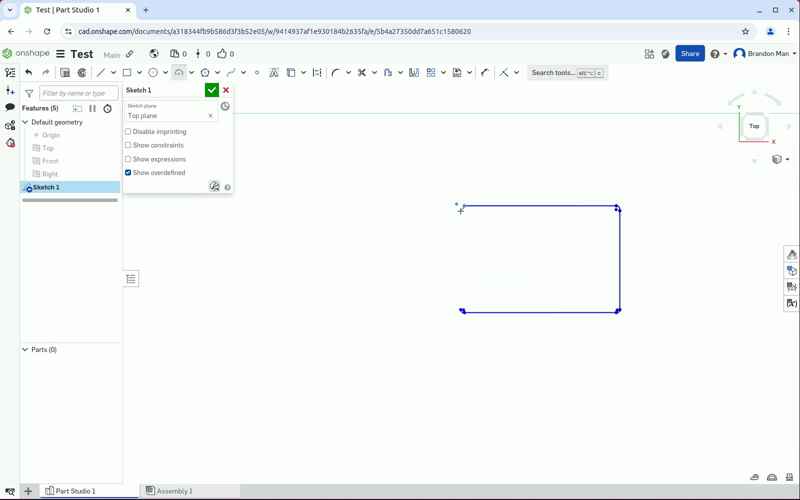
scroll(6)
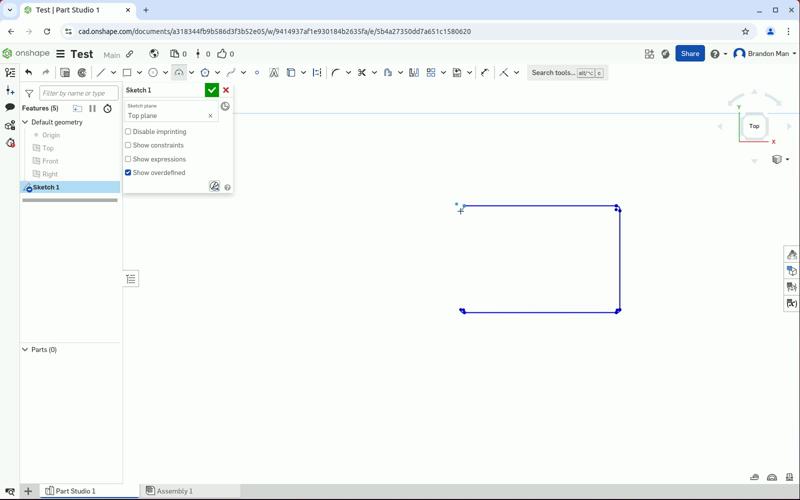
scroll(6)
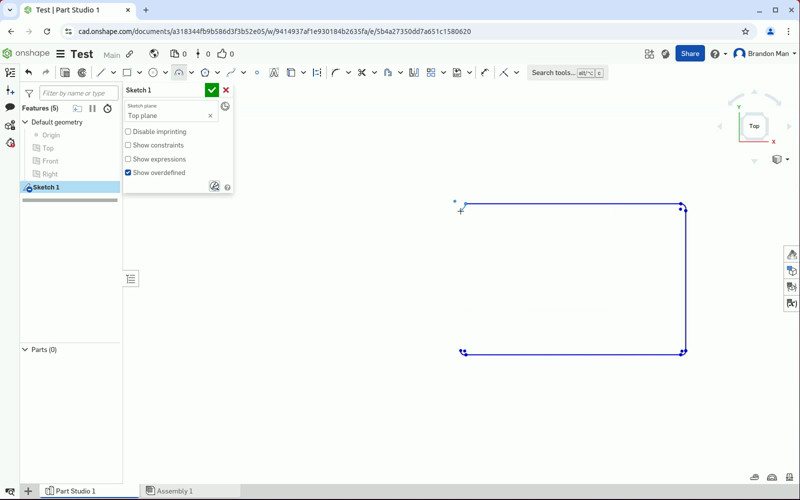
scroll(6)
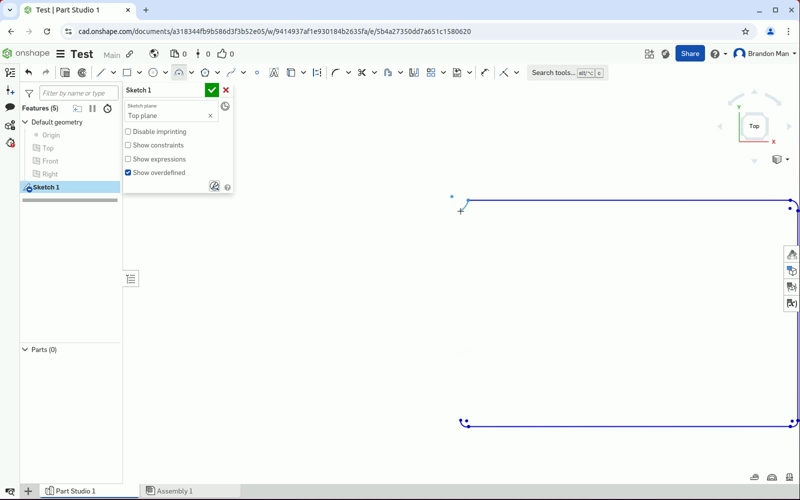
scroll(6)
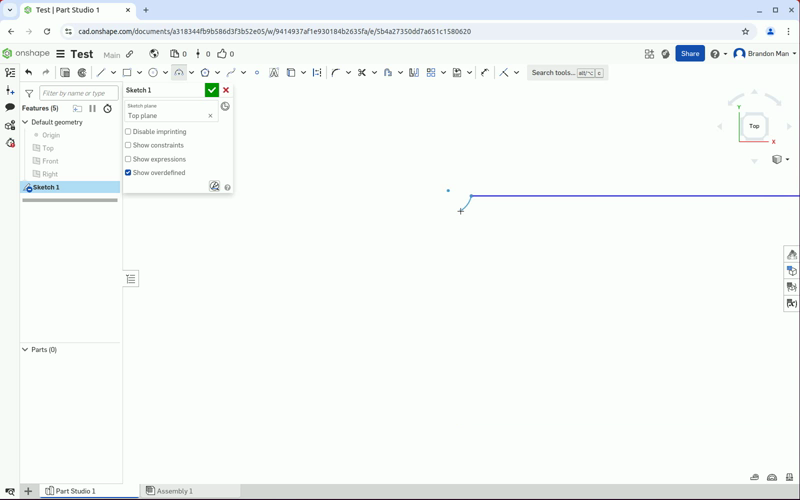
scroll(6)
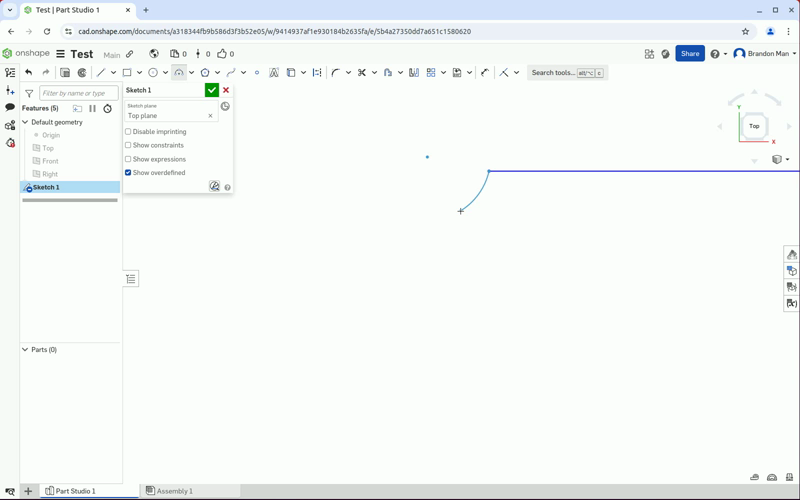
click(460, 210)
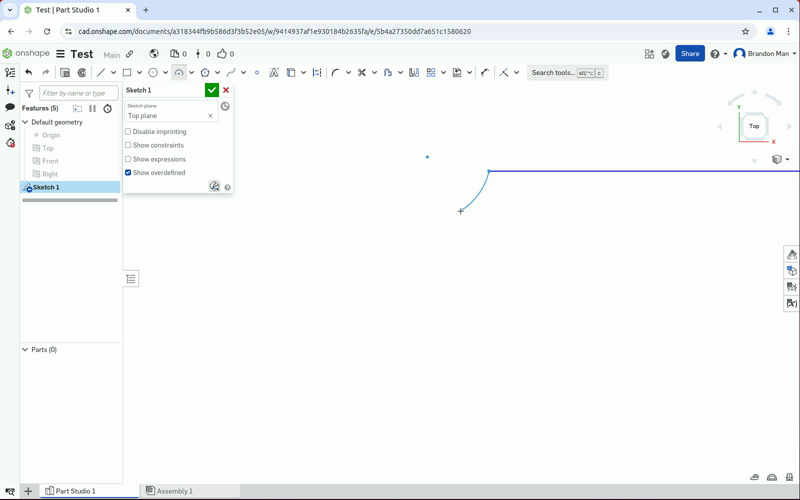
scroll(-6)
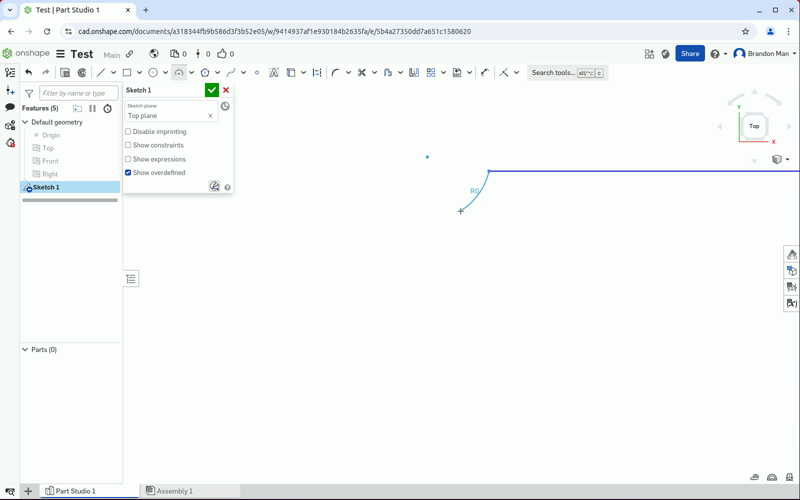
scroll(-6)
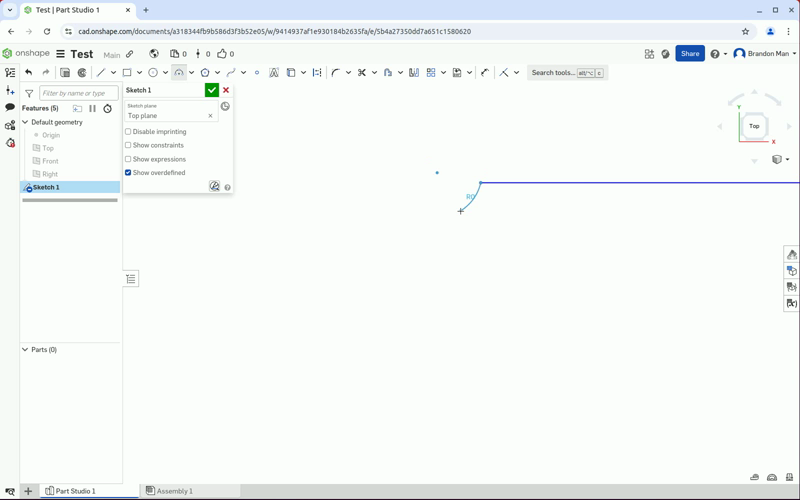
scroll(-6)
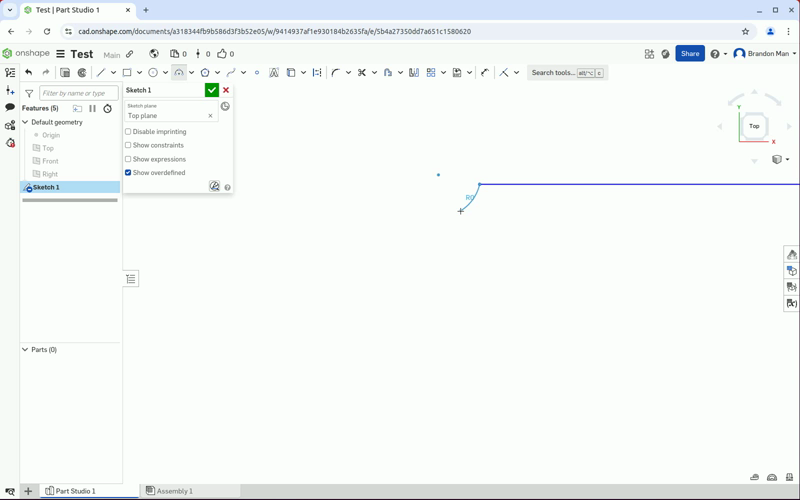
scroll(-6)
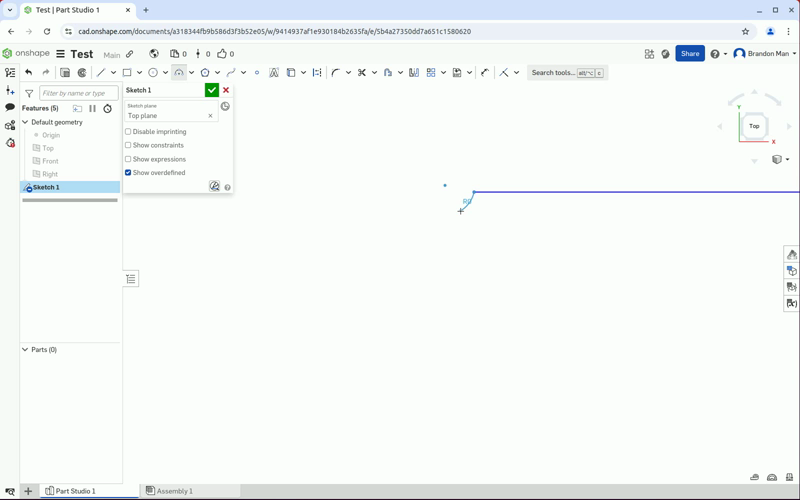
scroll(-6)
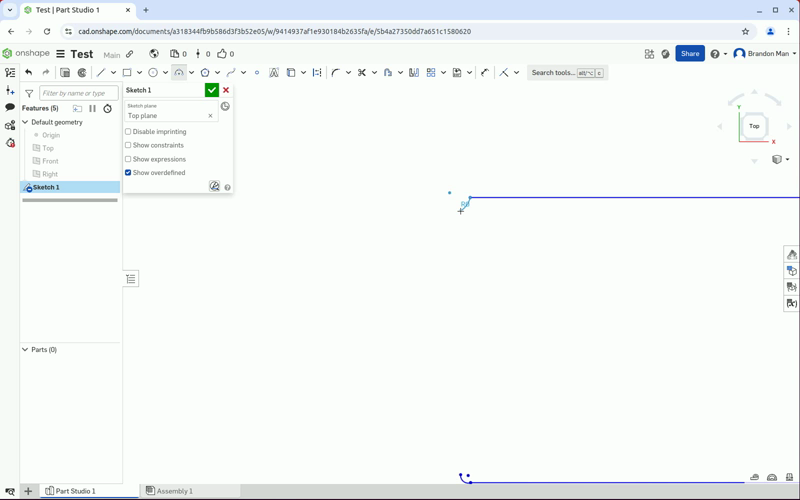
scroll(-6)
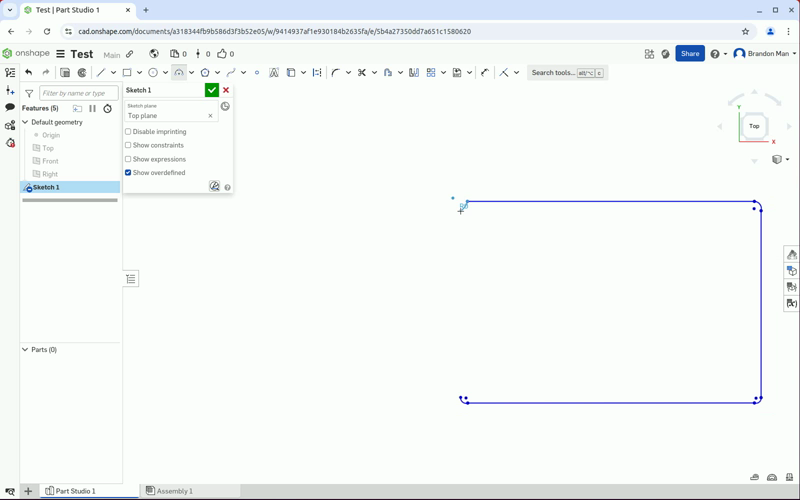
scroll(-6)
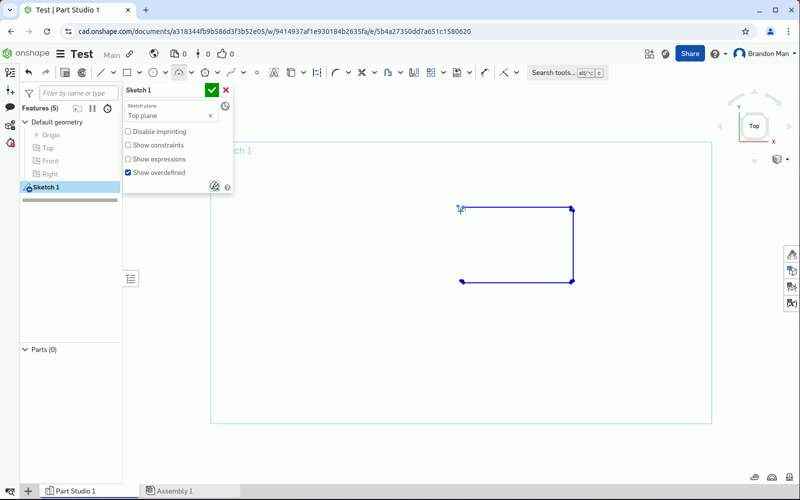
mouse_move(460, 208)
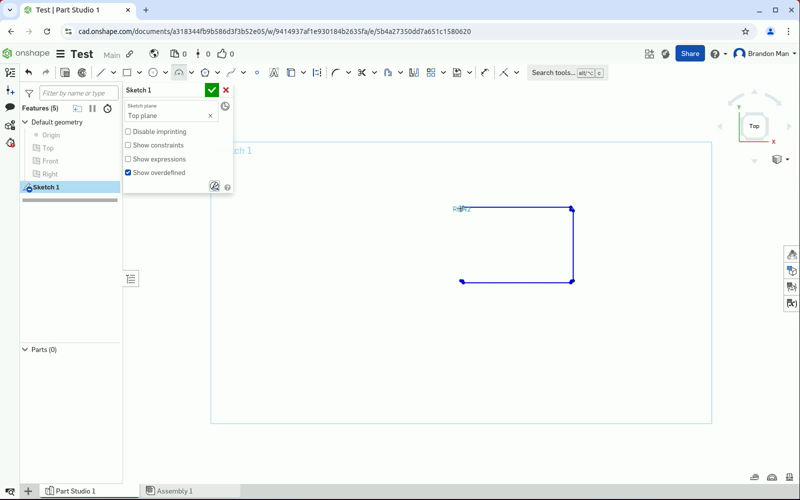
scroll(6)
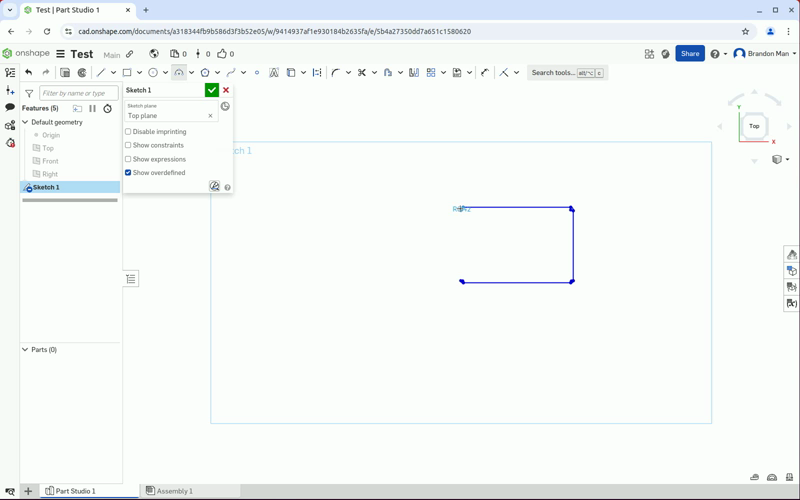
scroll(6)
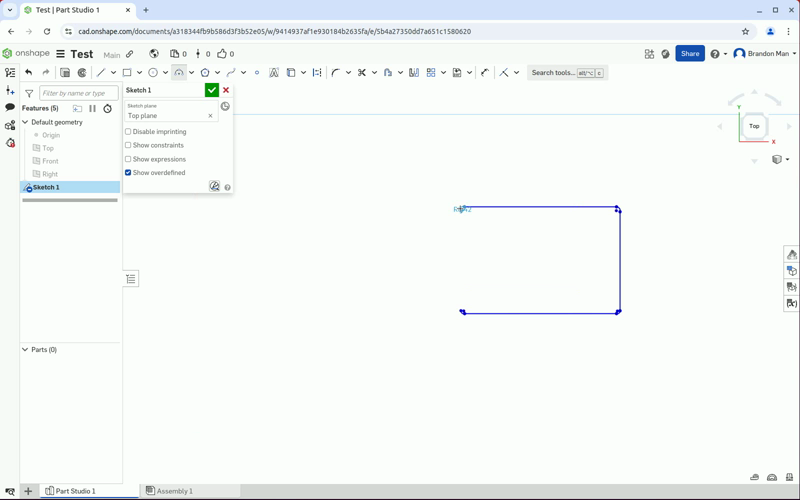
scroll(6)
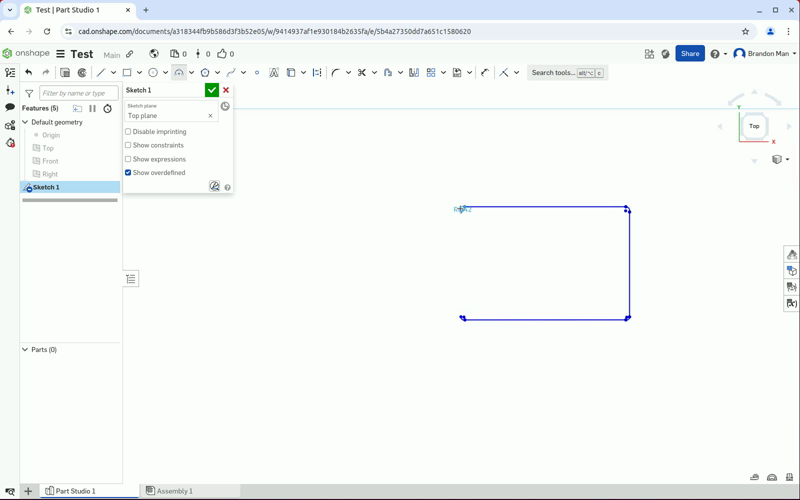
scroll(6)
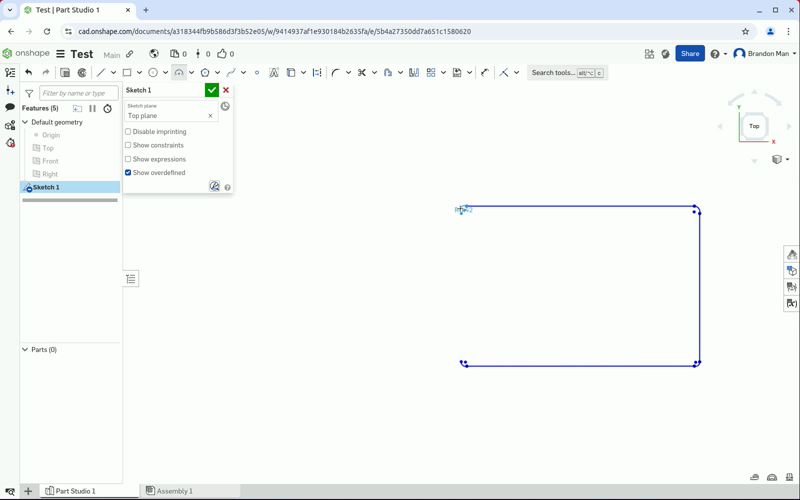
scroll(6)
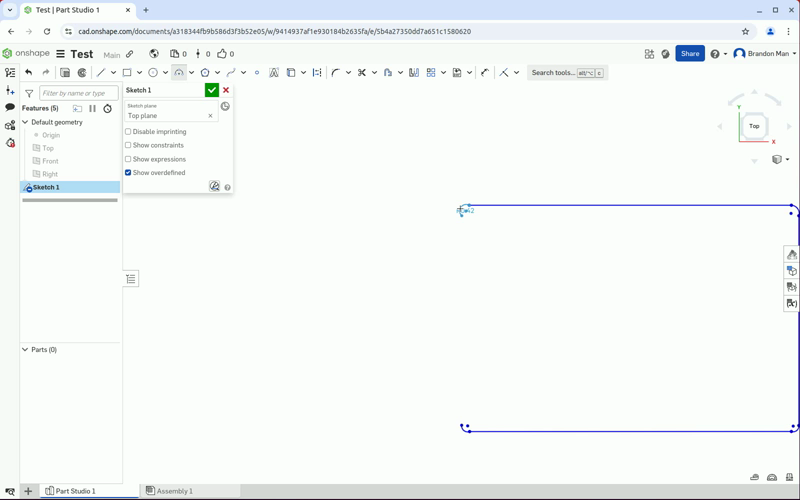
scroll(6)
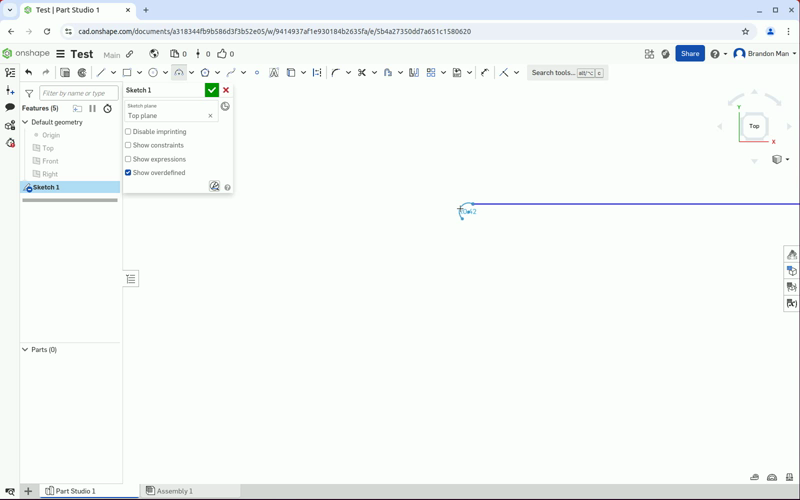
scroll(6)
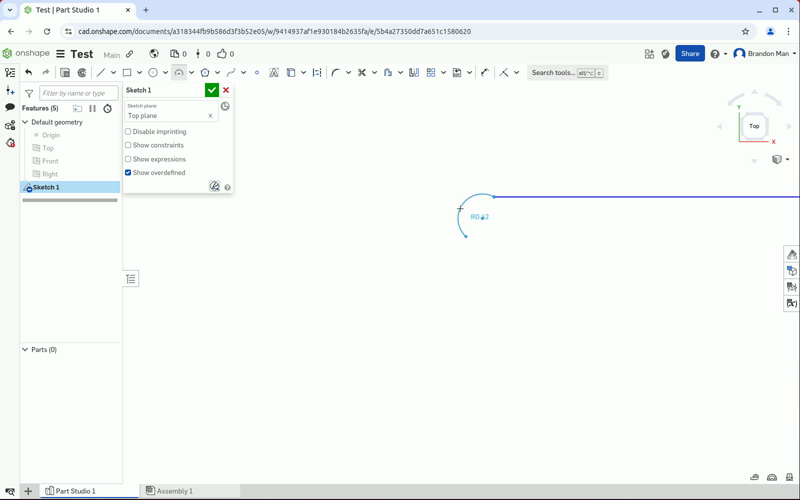
click(460, 208)
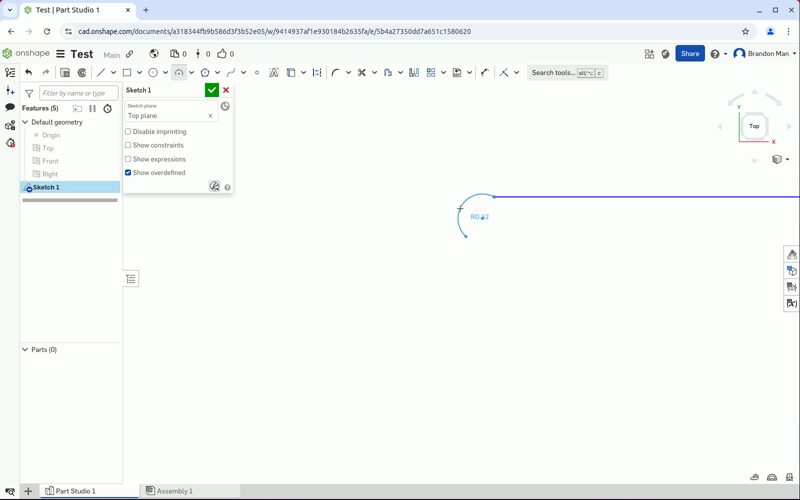
scroll(-6)
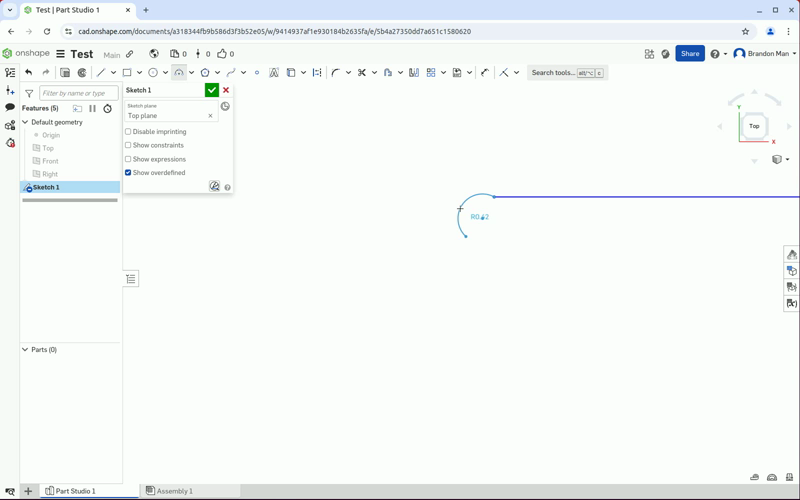
scroll(-6)
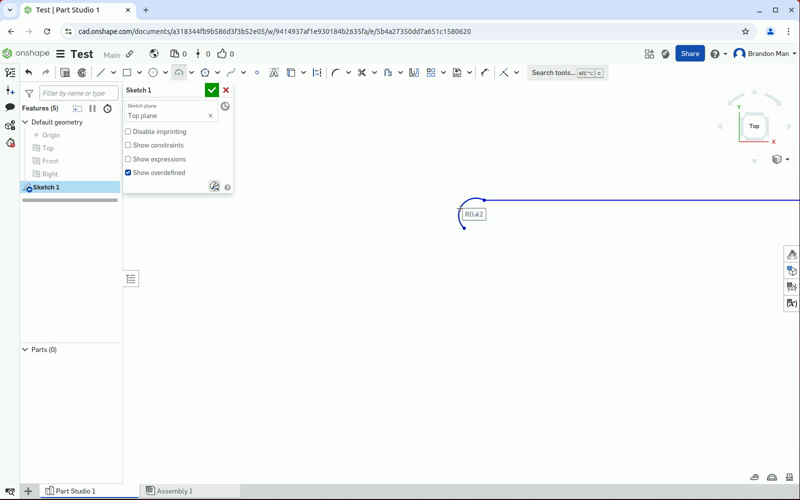
scroll(-6)
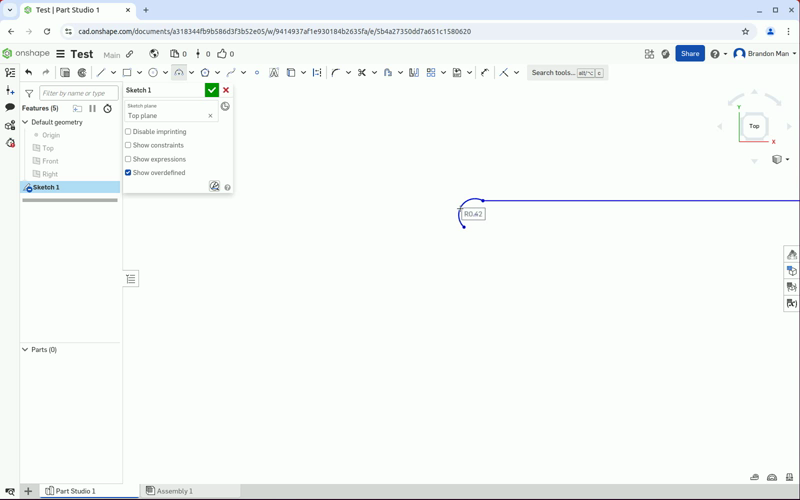
scroll(-6)
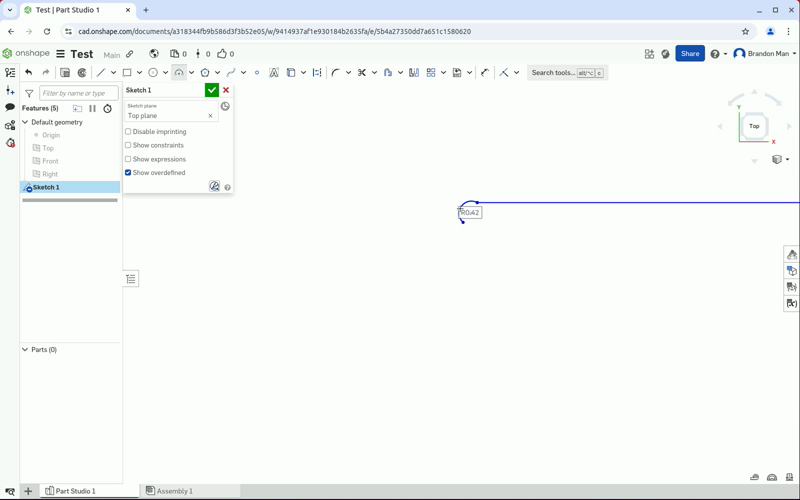
scroll(-6)
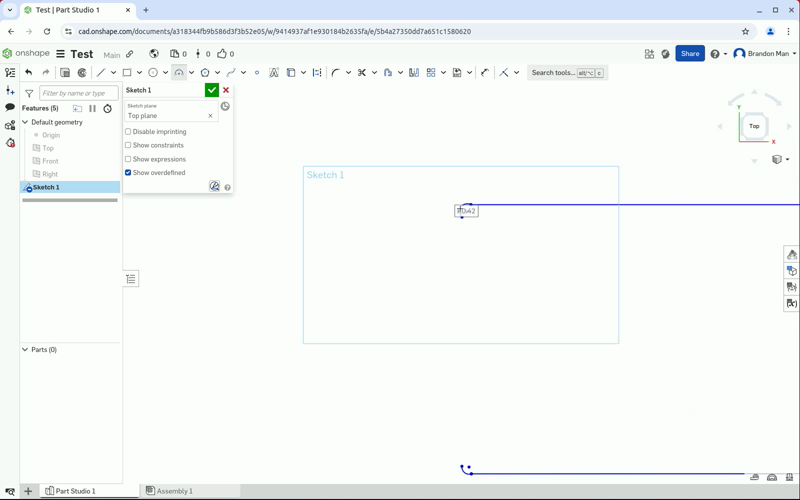
scroll(-6)
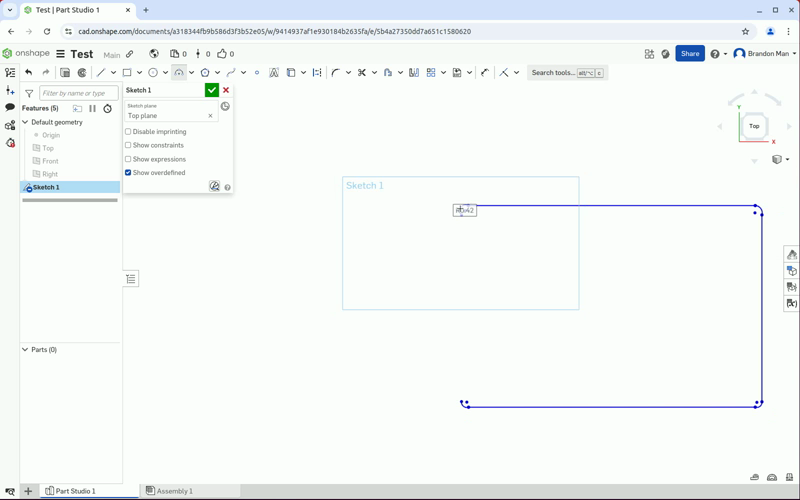
scroll(-6)
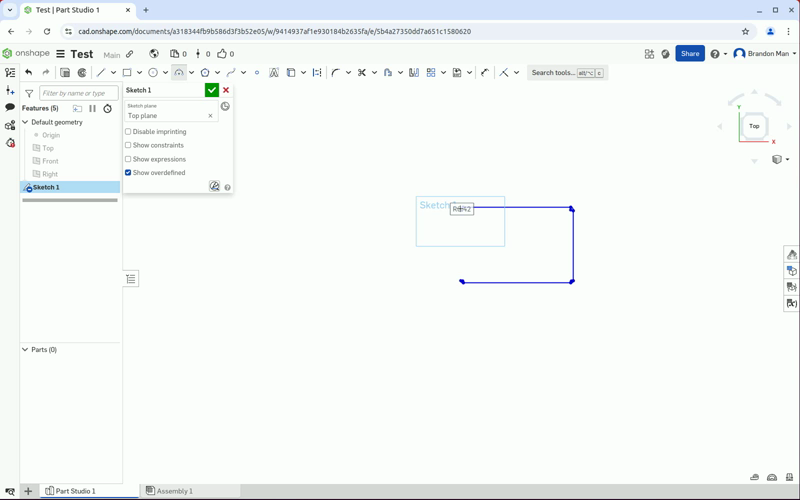
key_up(shift)
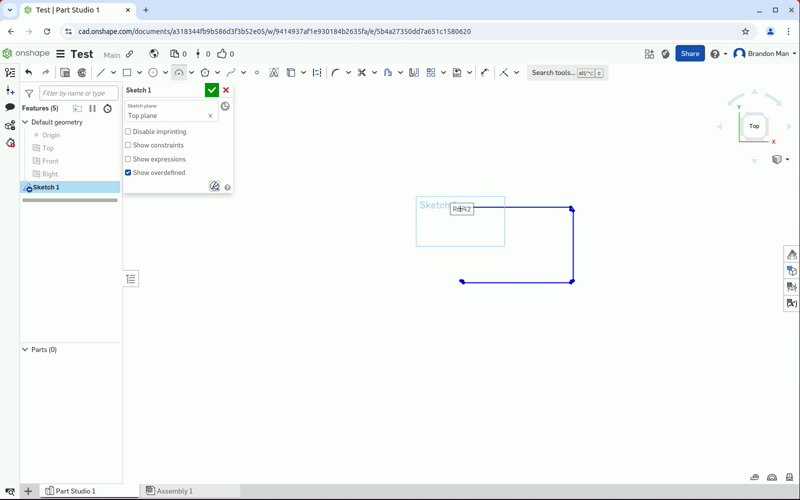
key(esc)
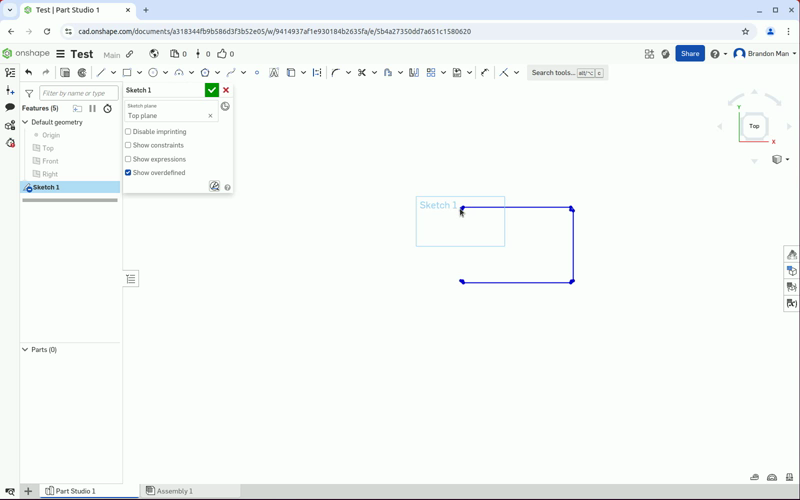
key(l)
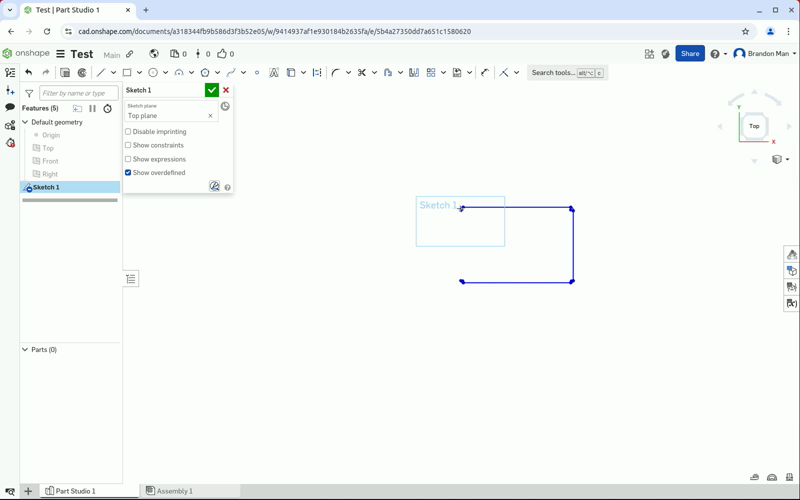
mouse_move(460, 210)
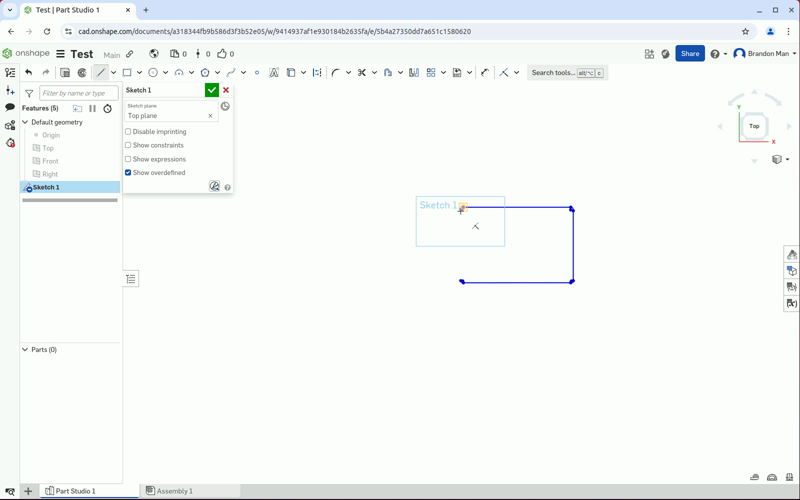
scroll(6)
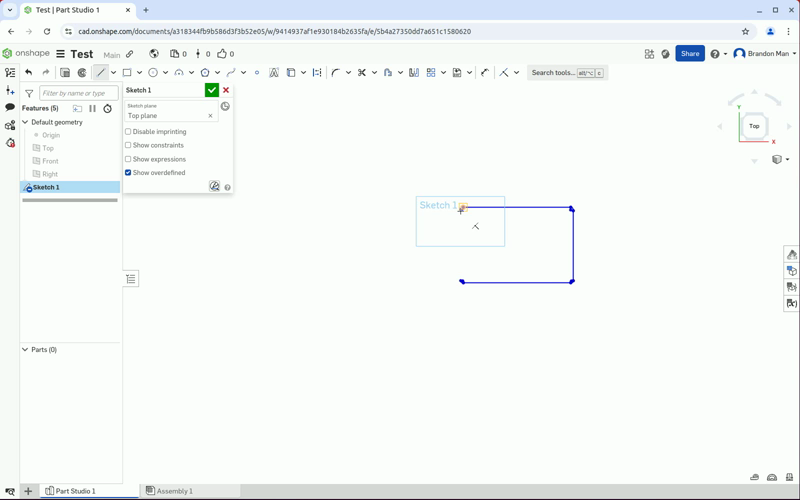
scroll(6)
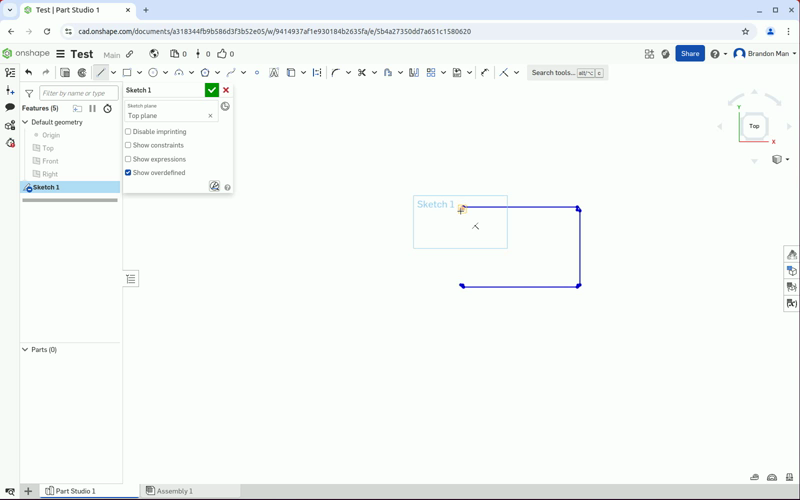
scroll(6)
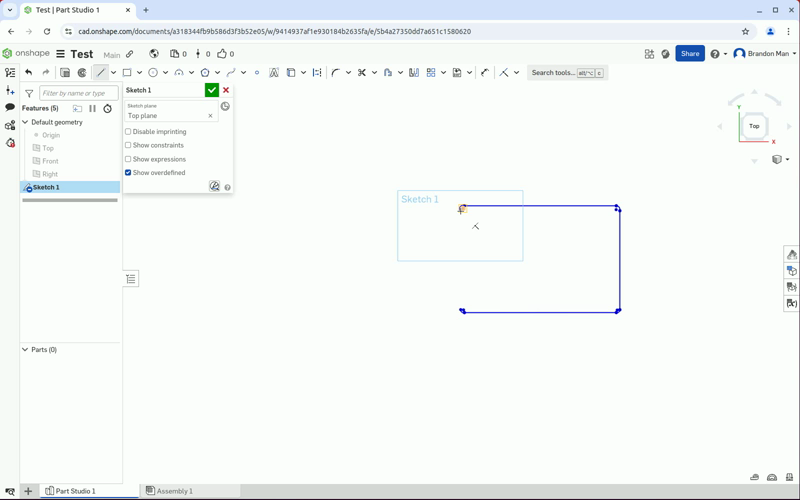
scroll(6)
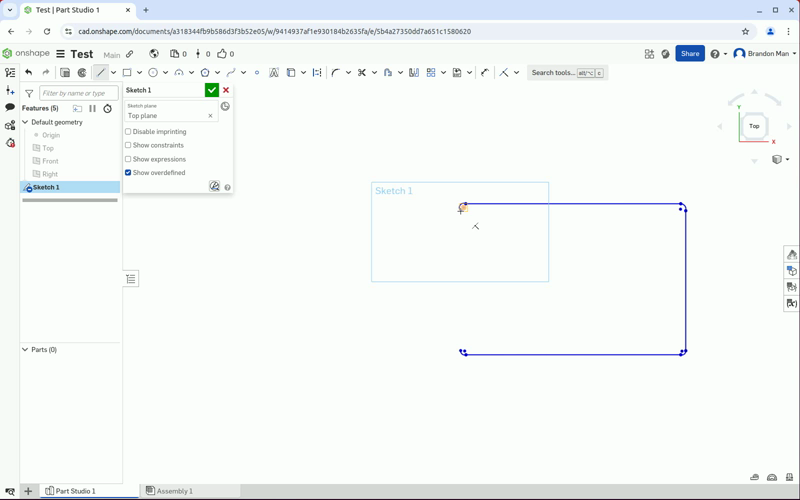
scroll(6)
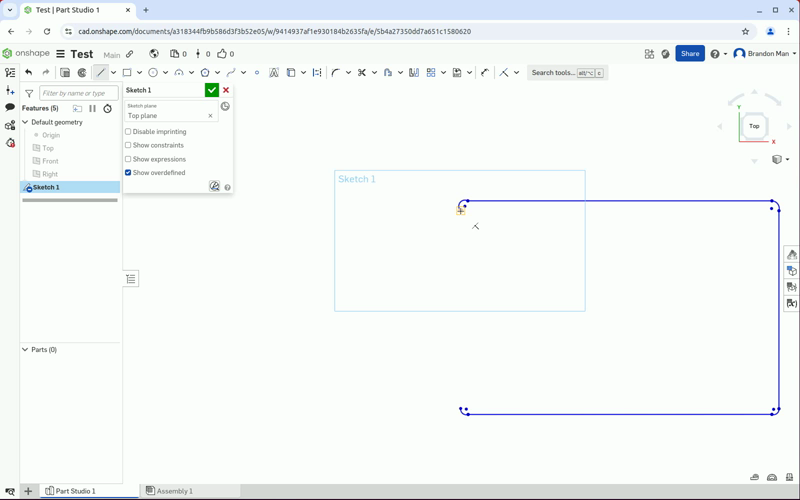
scroll(6)
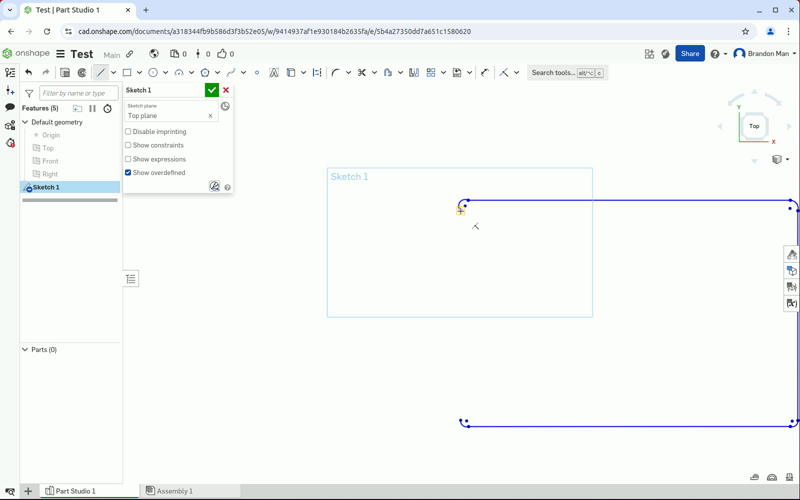
scroll(6)
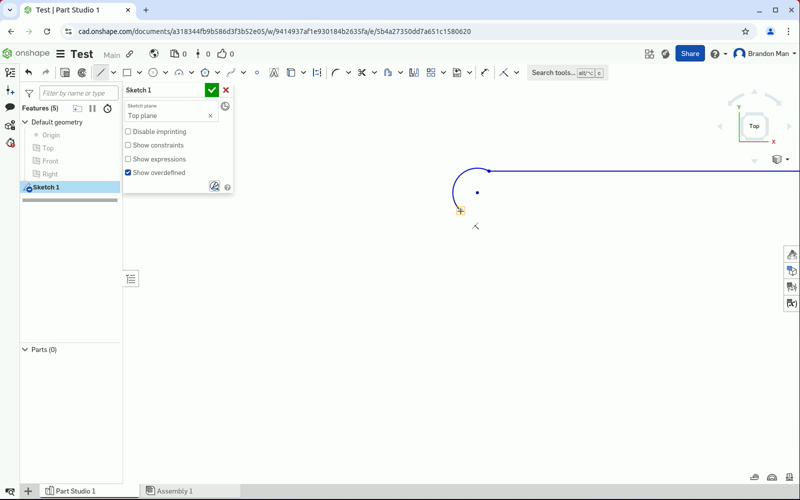
click(460, 210)
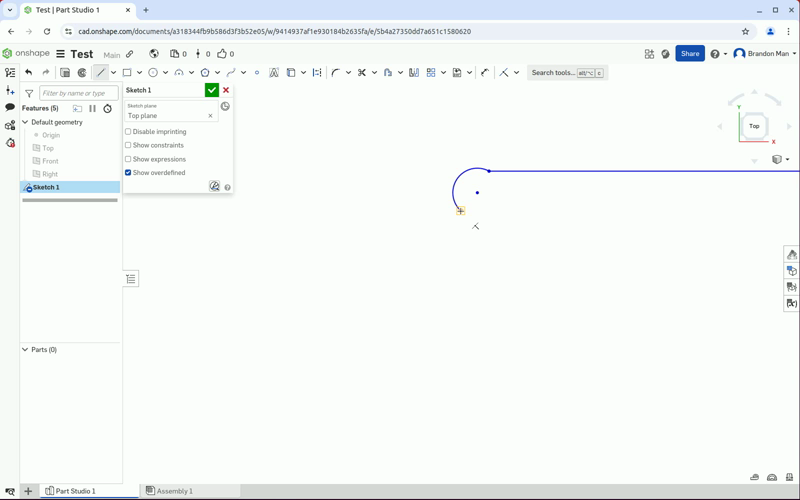
scroll(-6)
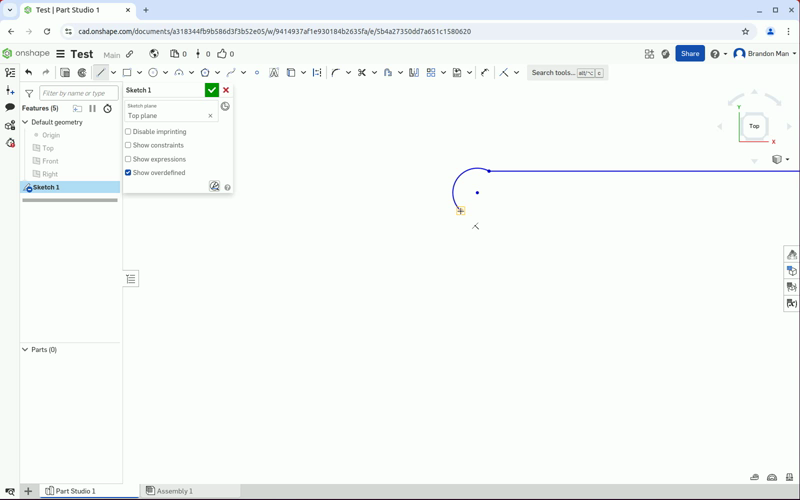
scroll(-6)
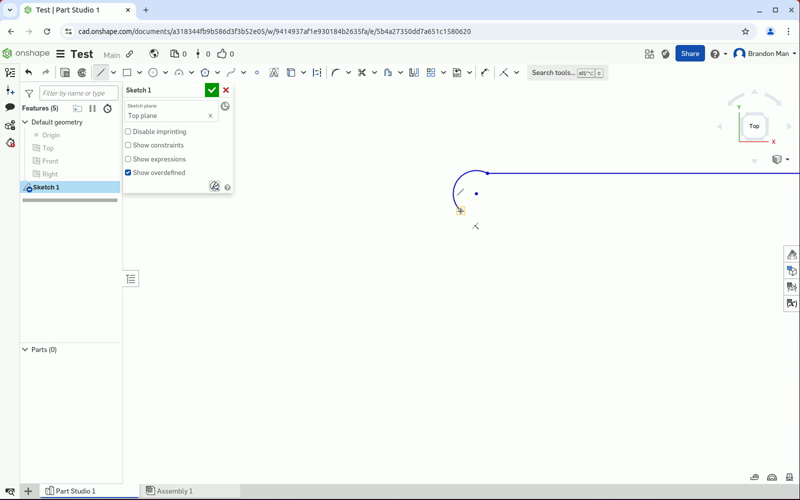
scroll(-6)
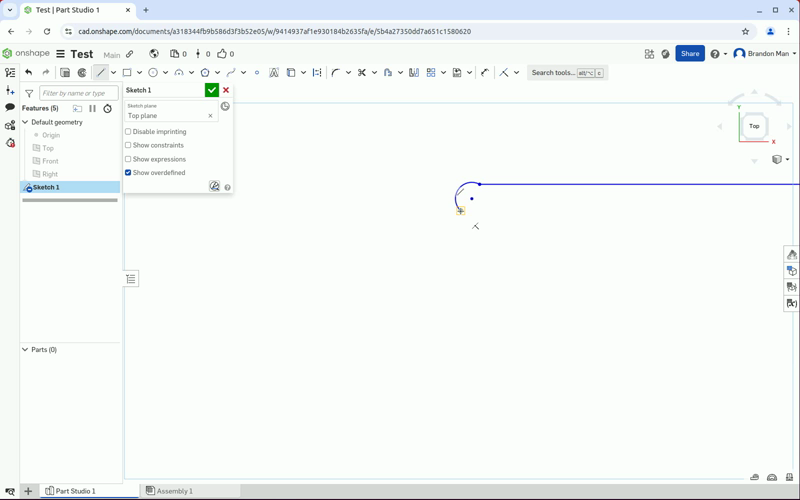
scroll(-6)
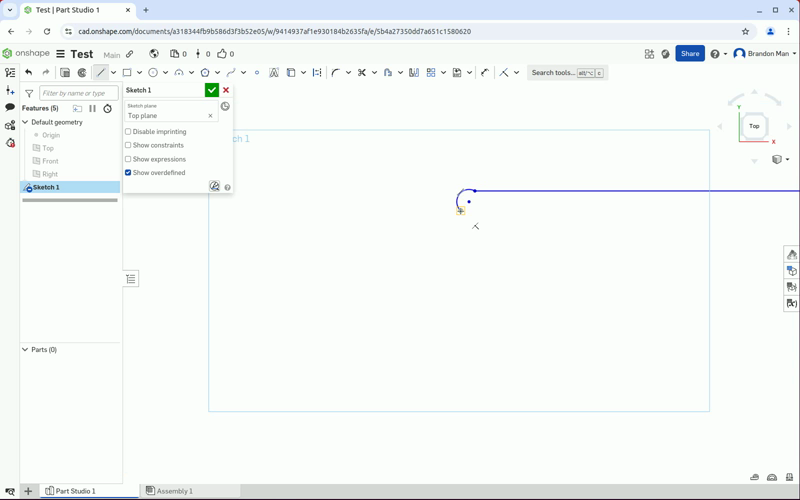
scroll(-6)
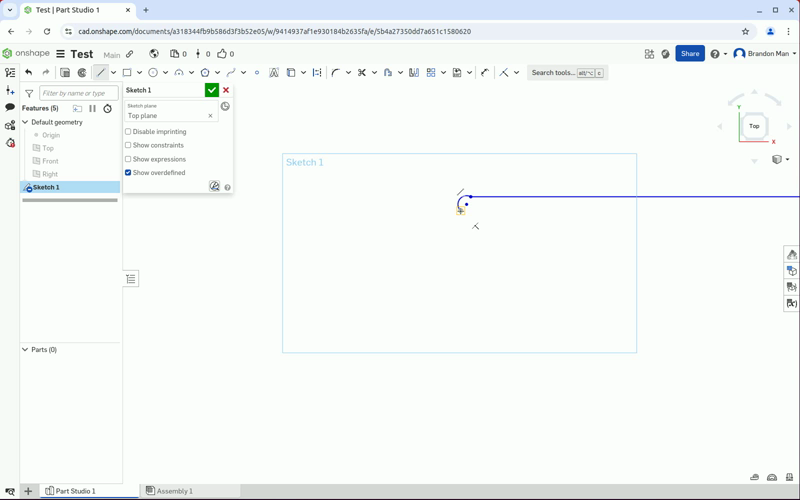
scroll(-6)
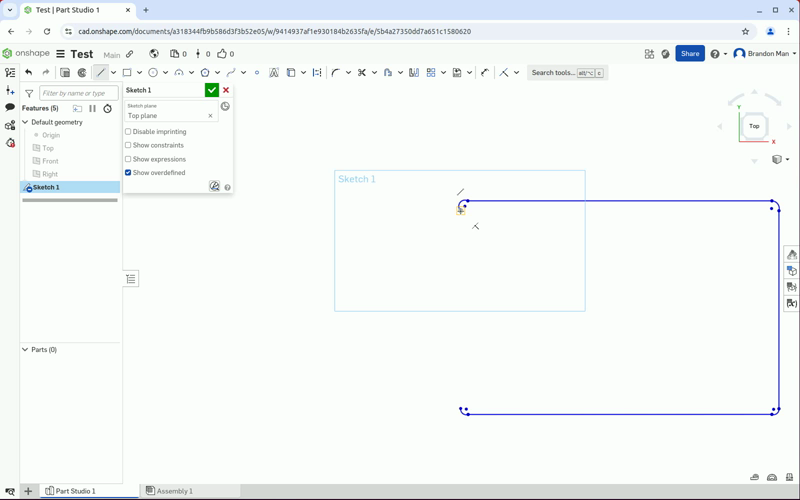
scroll(-6)
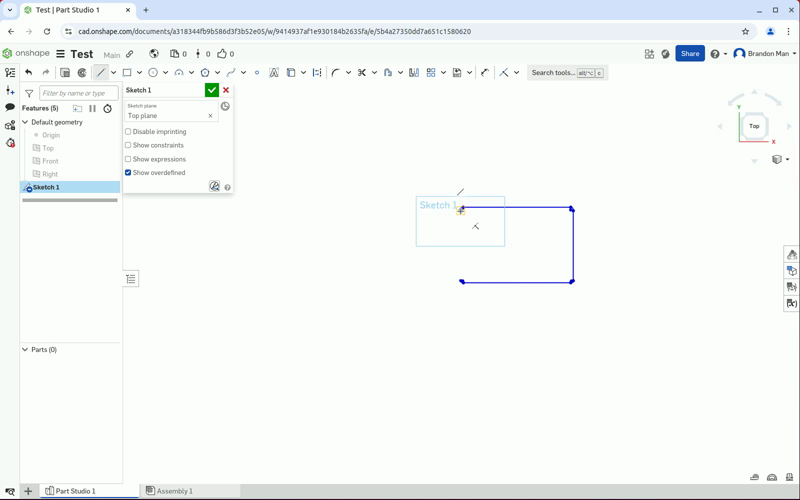
key_down(shift)
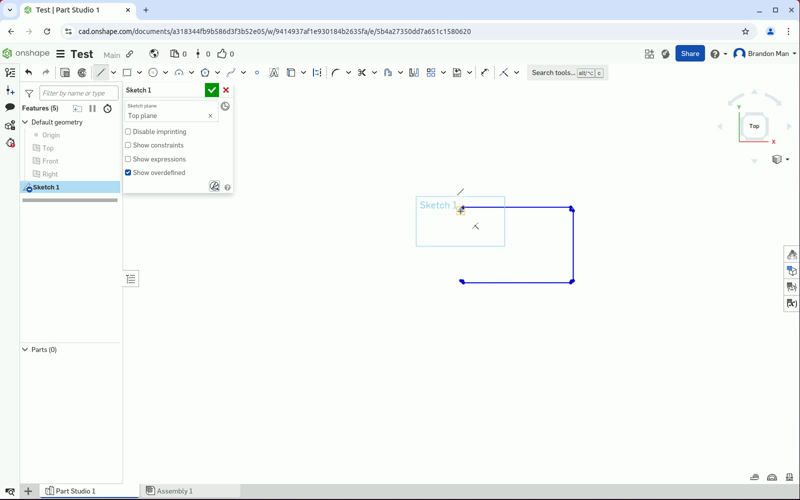
mouse_move(460, 280)
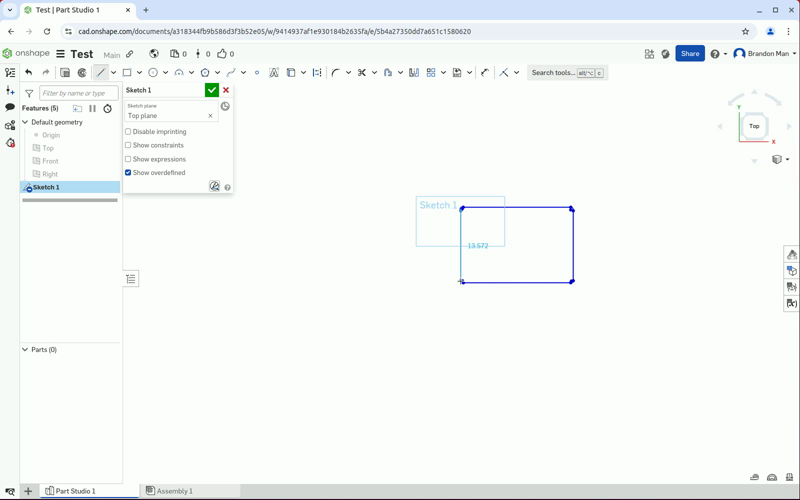
scroll(6)
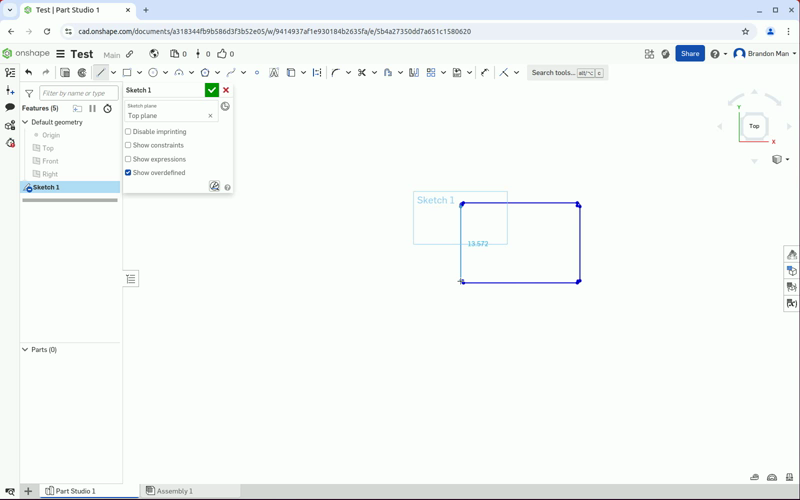
scroll(6)
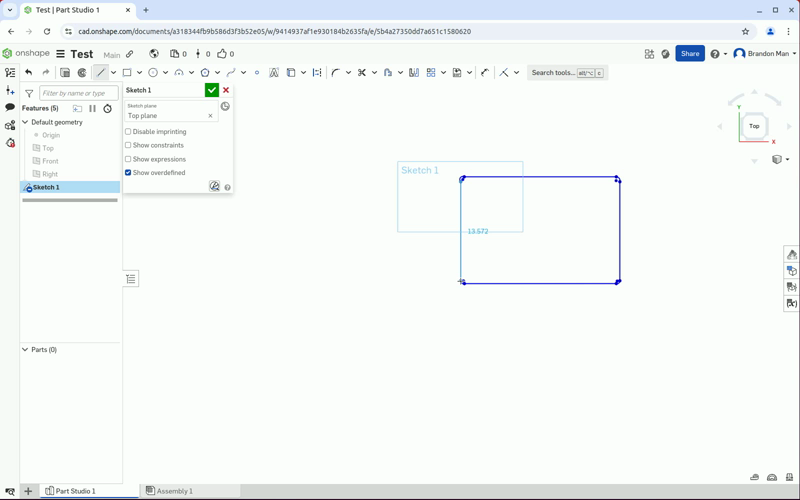
scroll(6)
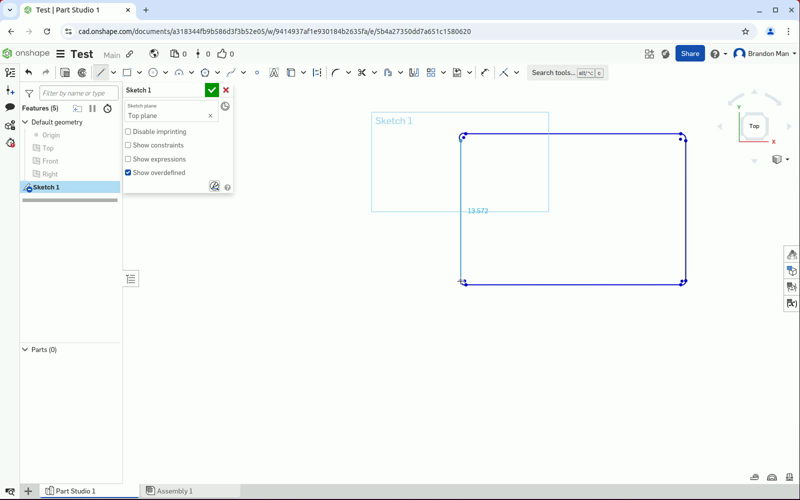
scroll(6)
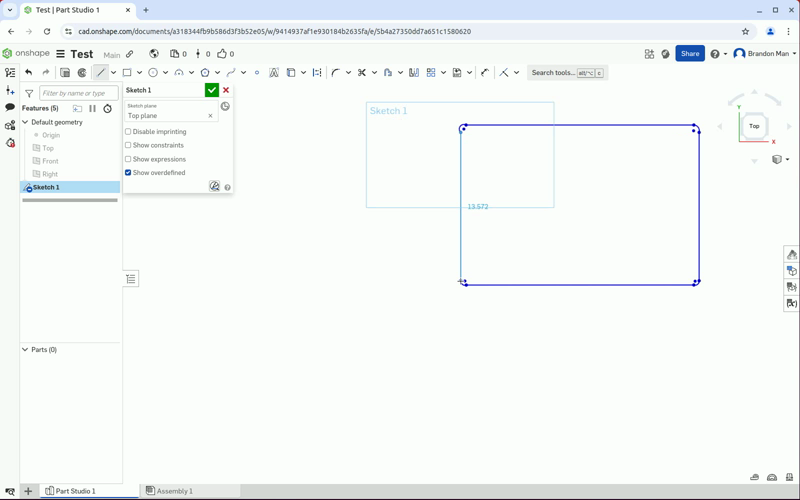
scroll(6)
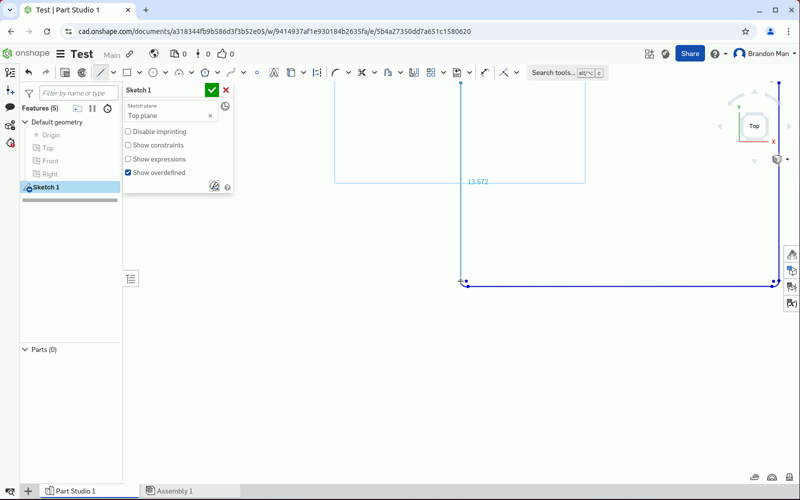
scroll(6)
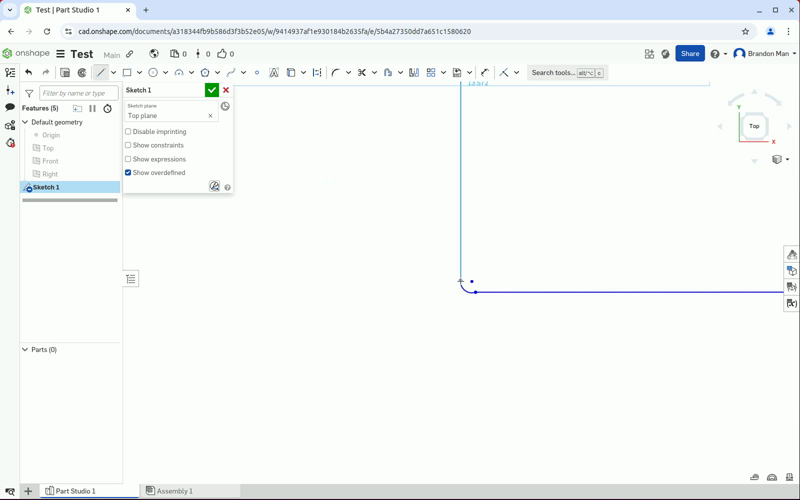
scroll(6)
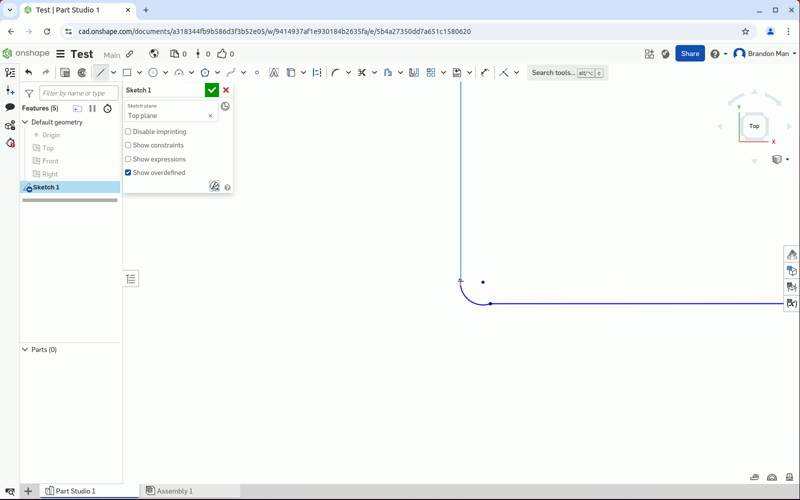
key_up(shift)
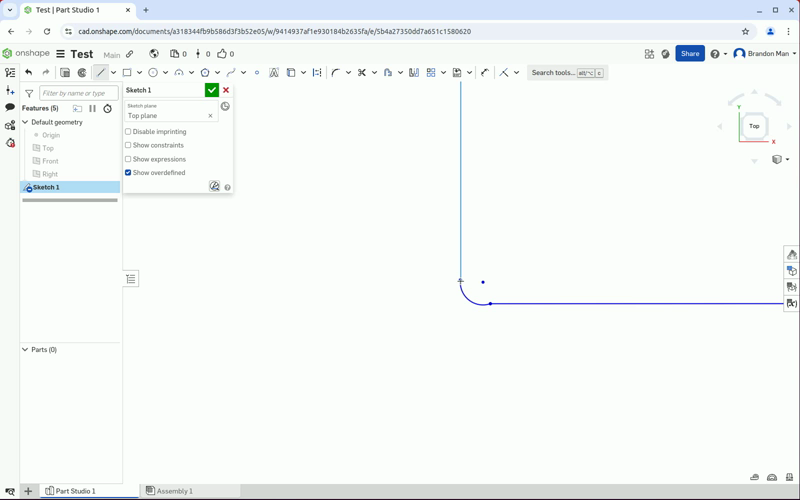
click(460, 280)
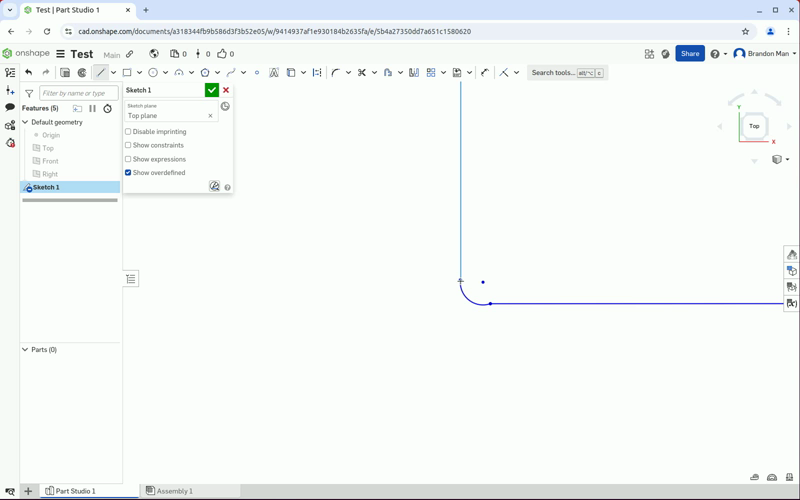
scroll(-6)
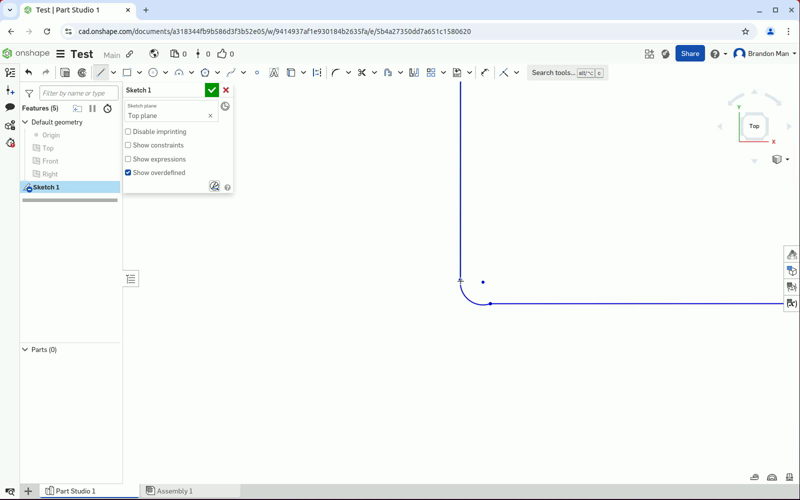
scroll(-6)
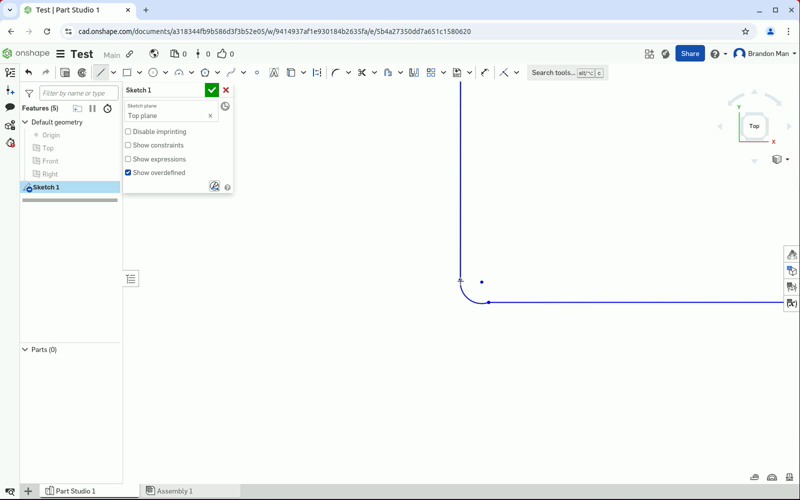
scroll(-6)
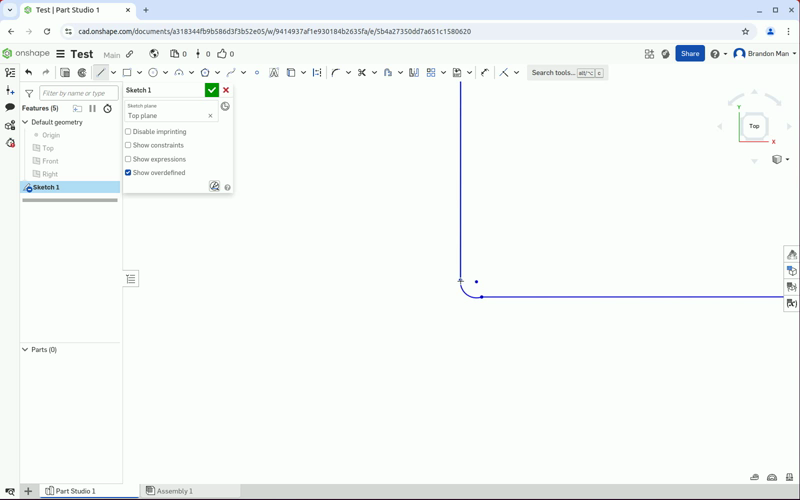
scroll(-6)
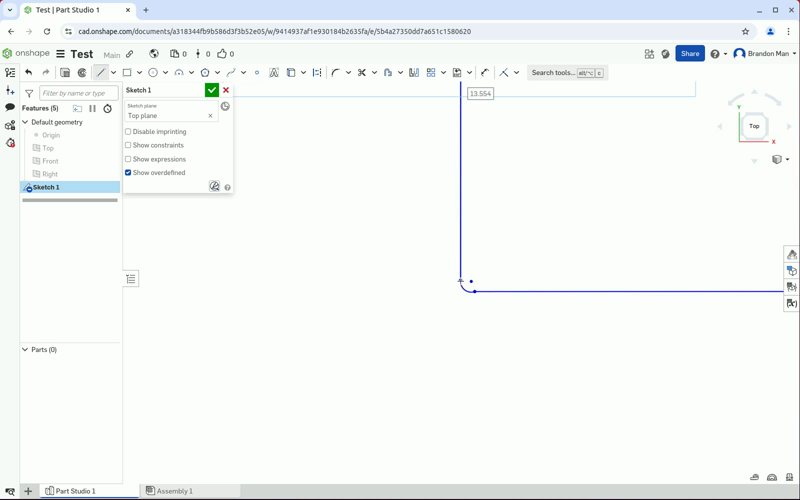
scroll(-6)
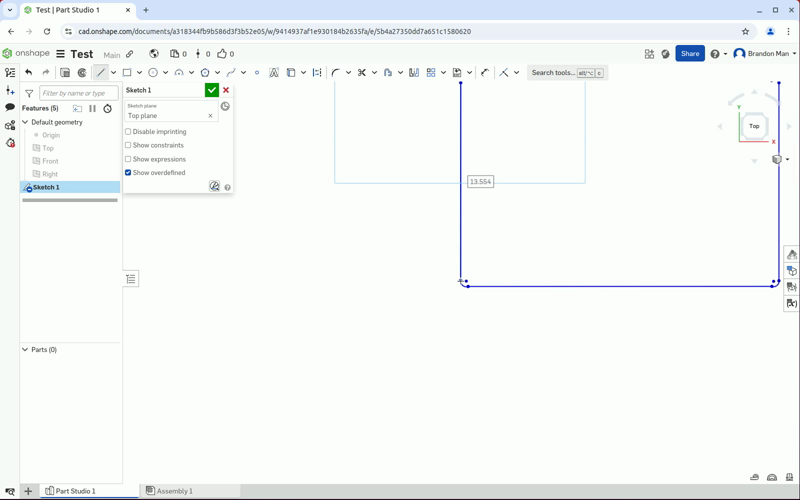
scroll(-6)
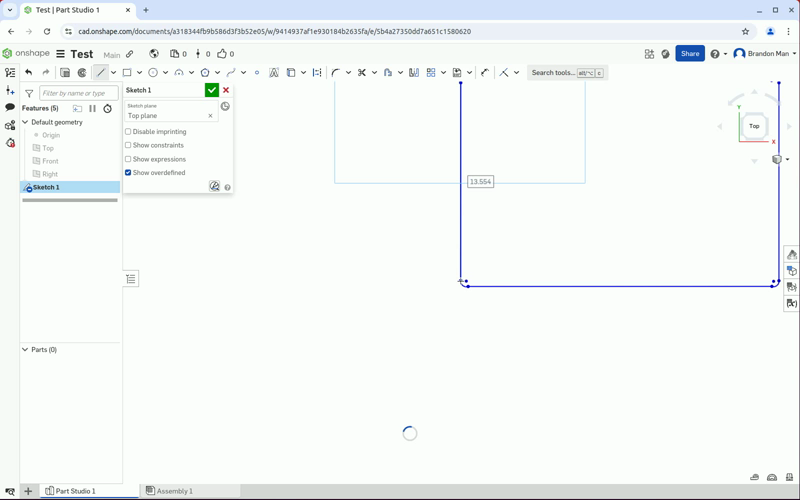
scroll(-6)
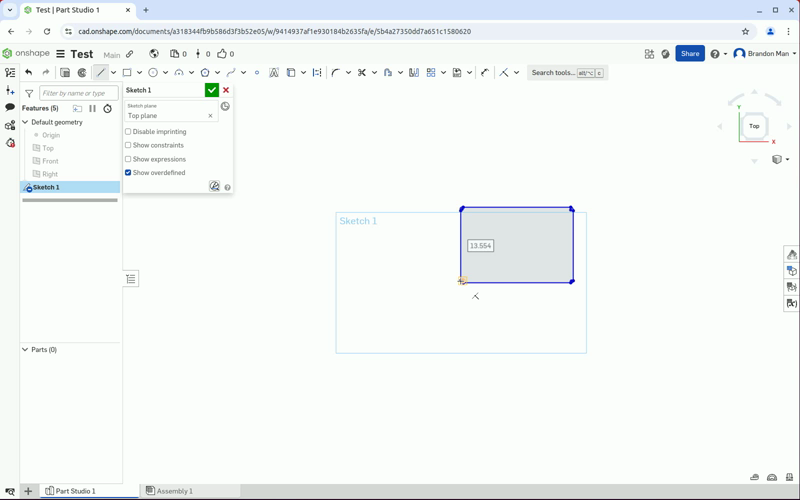
key(esc)
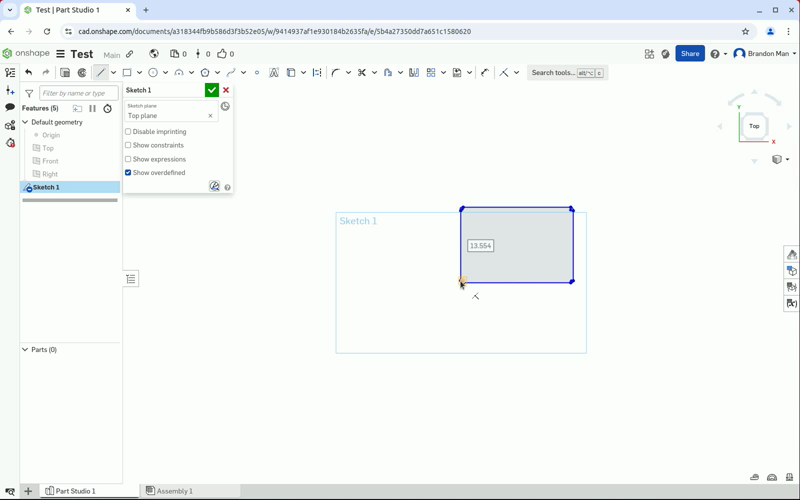
mouse_move(528, 237)
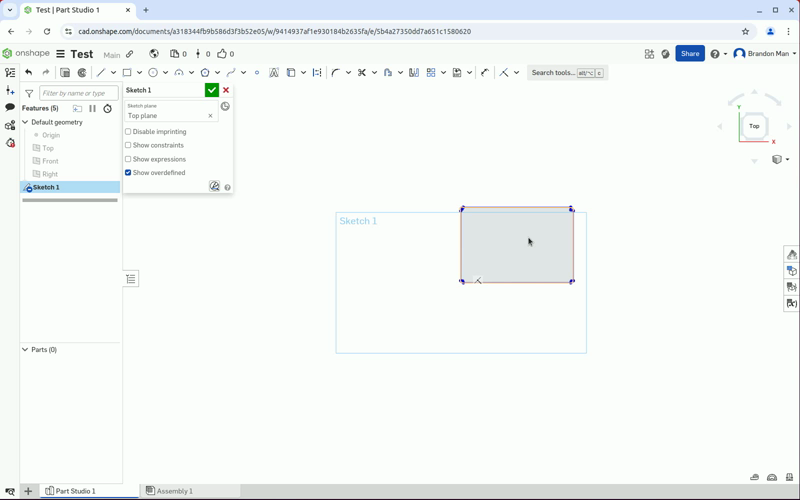
click(528, 237)
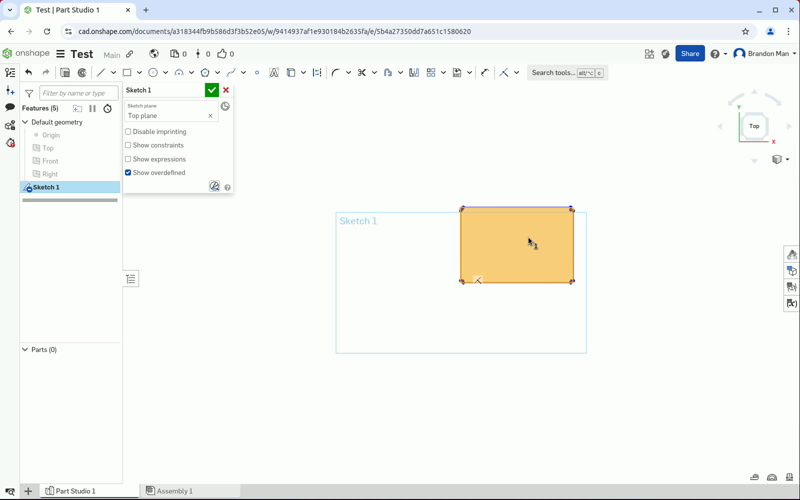
mouse_move(73, 352)
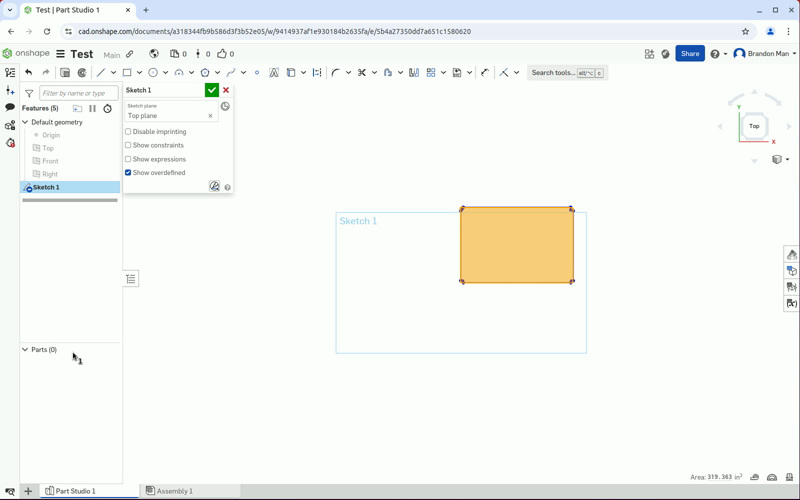
key(shift+y)
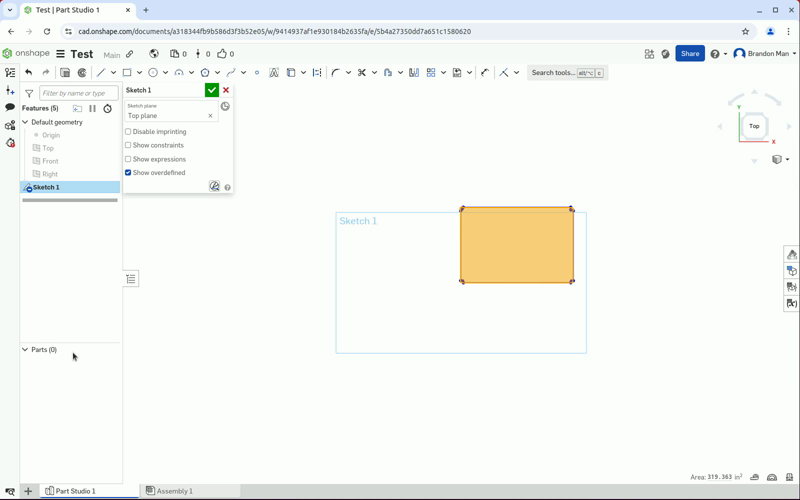
key(shift+e)
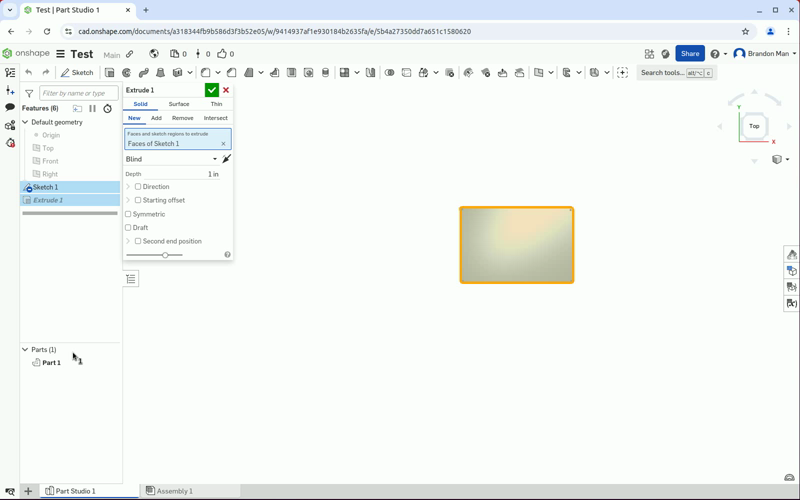
mouse_move(143, 106)
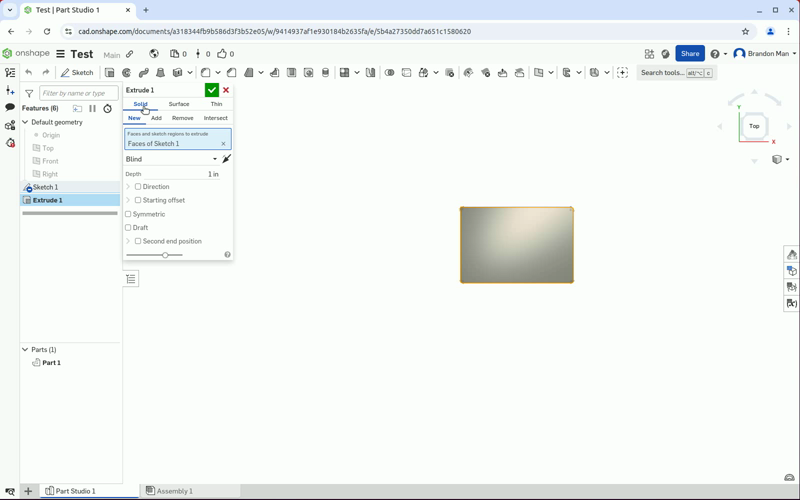
click(143, 106)
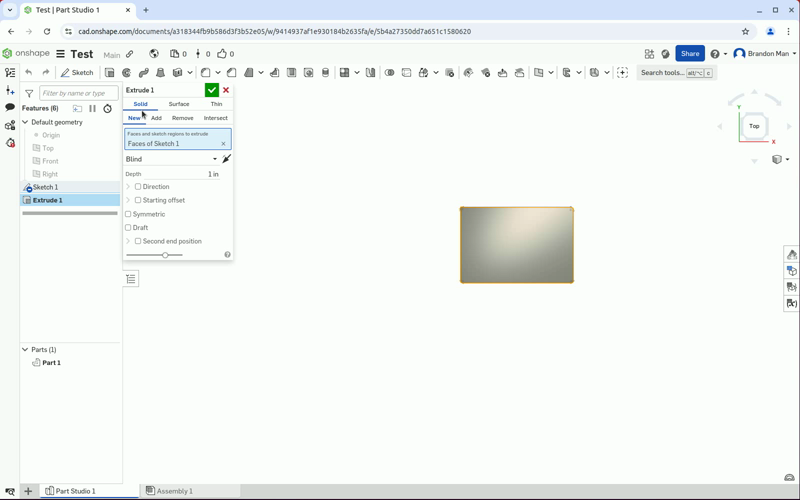
mouse_move(137, 120)
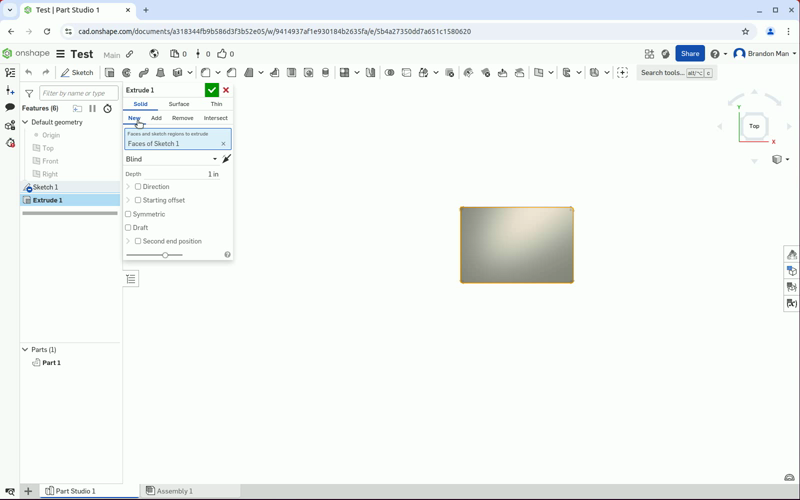
click(137, 120)
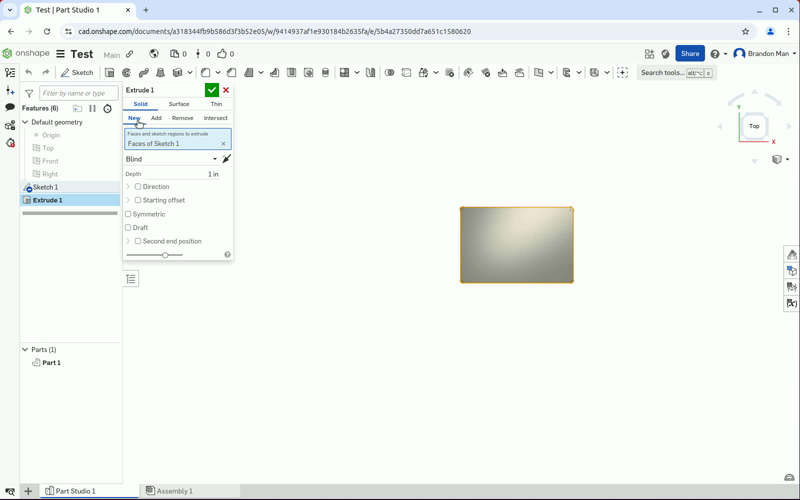
key(tab, 4)
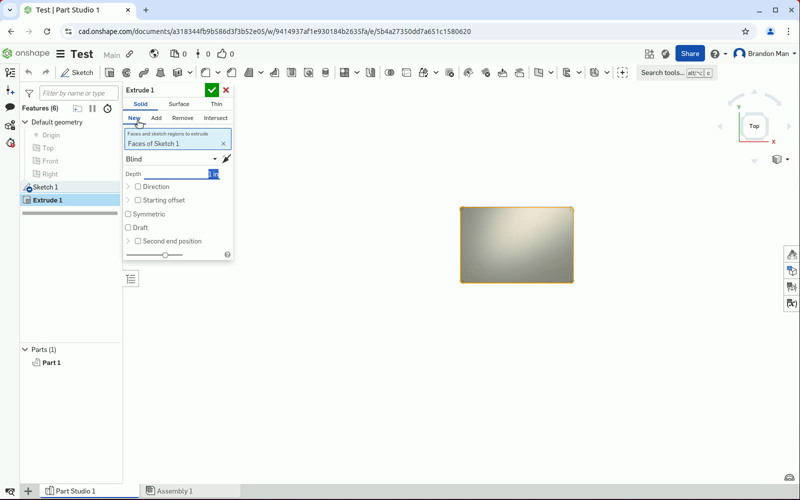
text(12.276)
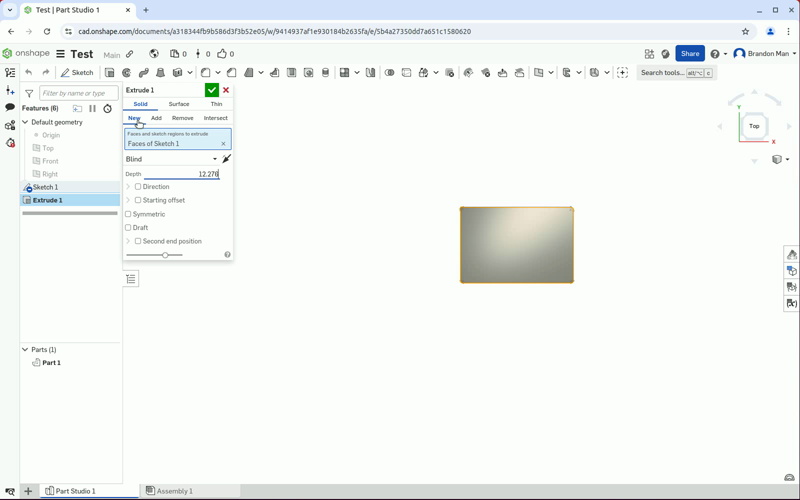
key(enter)
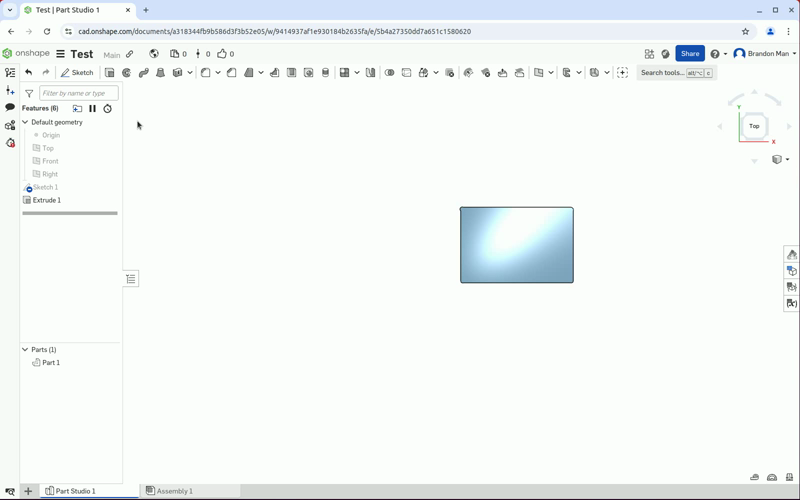
key(shift+h)
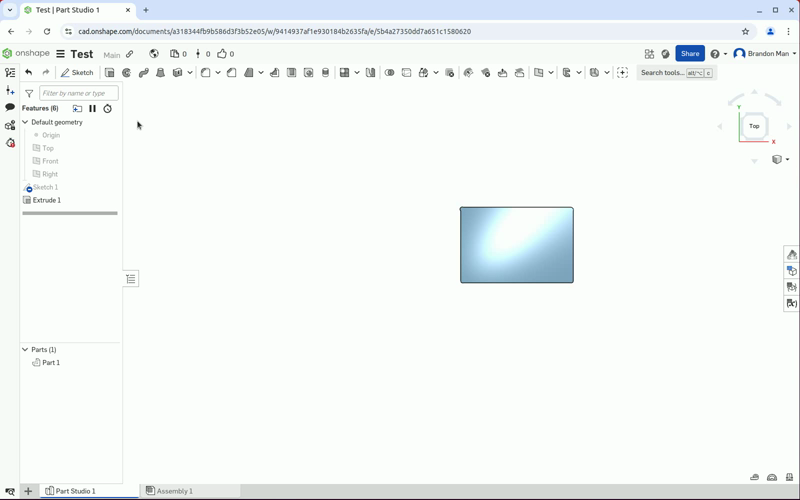
key(shift+h)
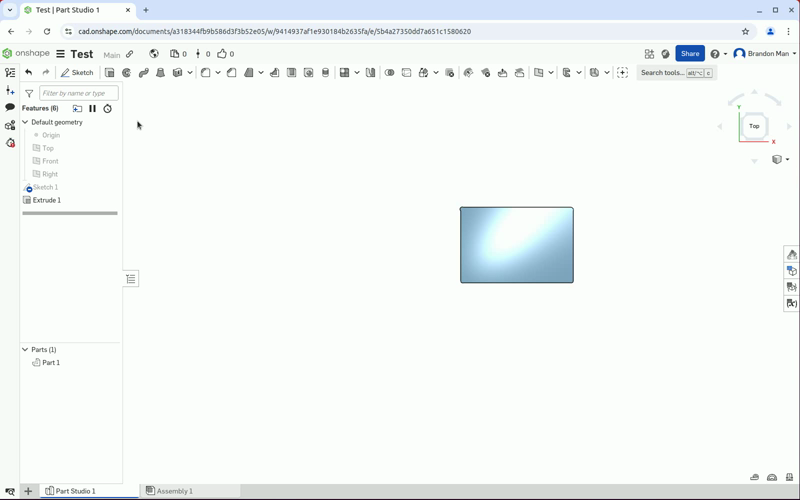
mouse_move(73, 189)
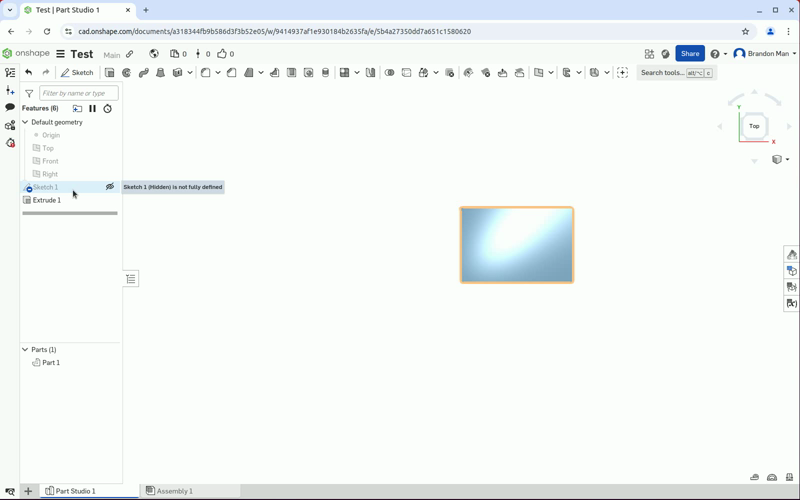
click(73, 189)
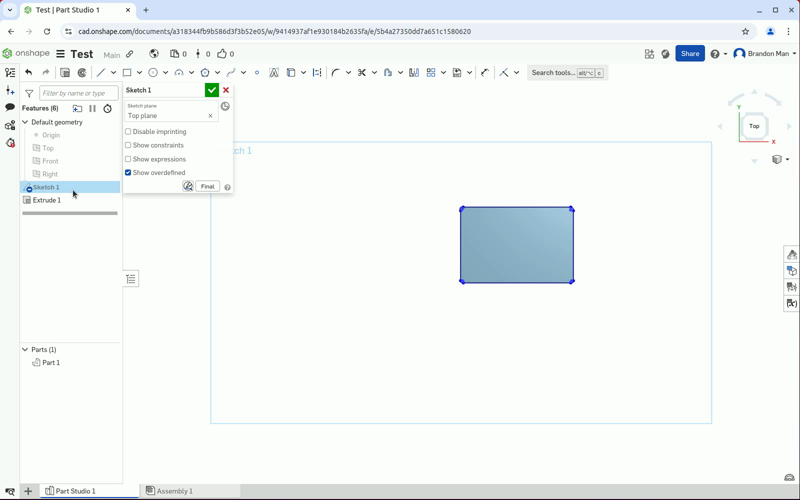
mouse_move(229, 92)
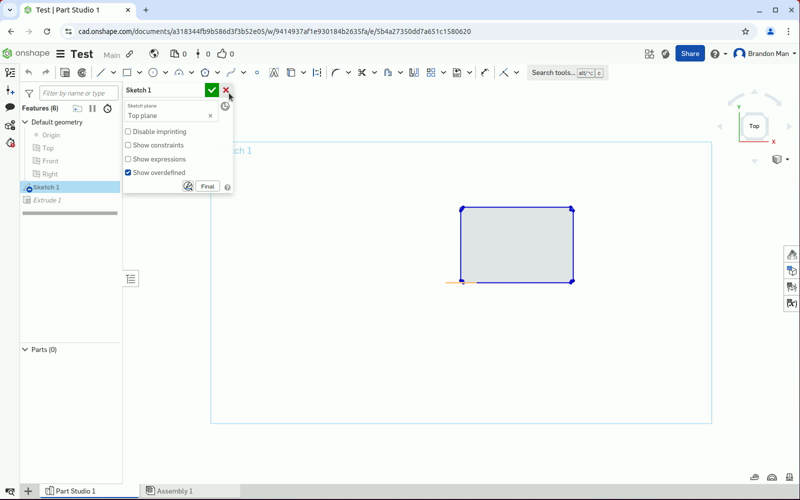
click(229, 92)
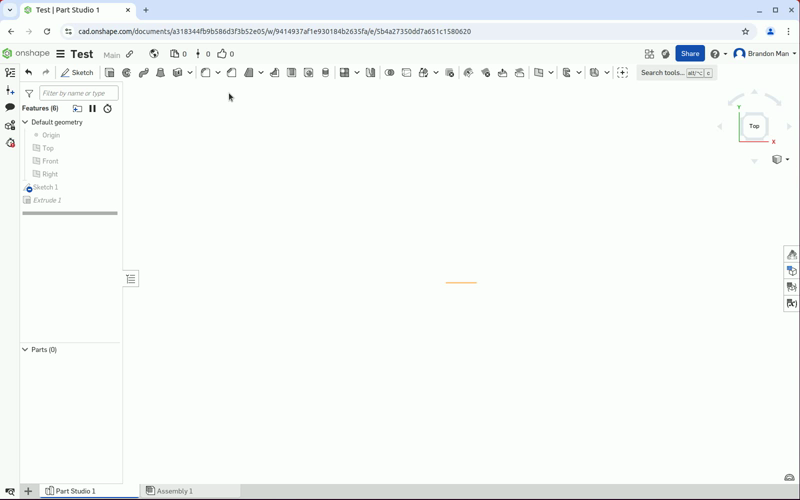
mouse_move(541, 75)
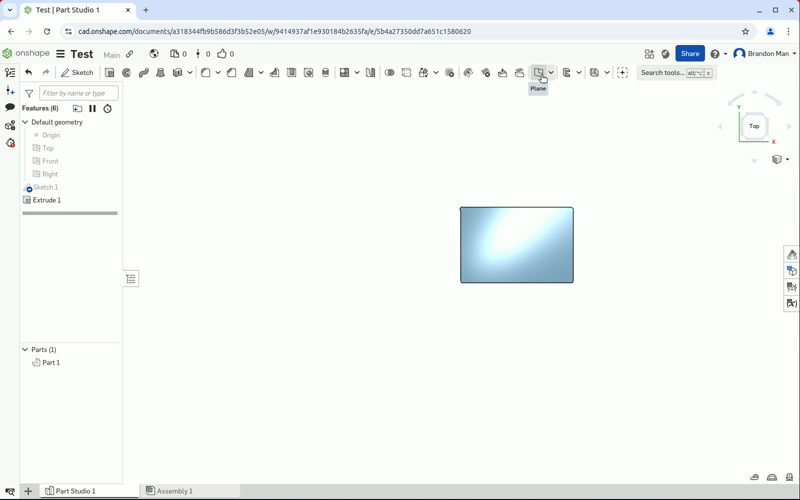
click(541, 75)
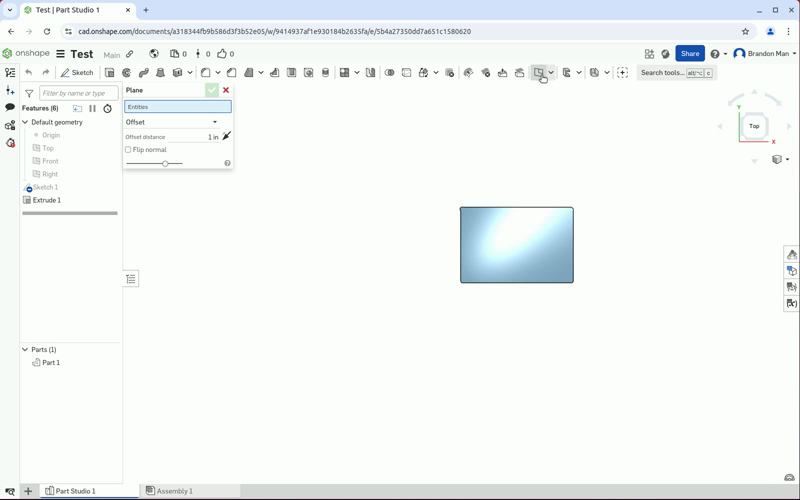
mouse_move(73, 150)
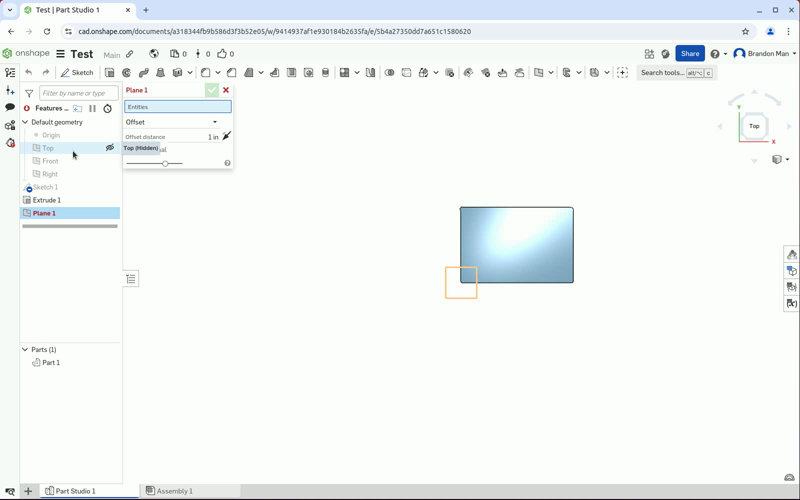
click(73, 150)
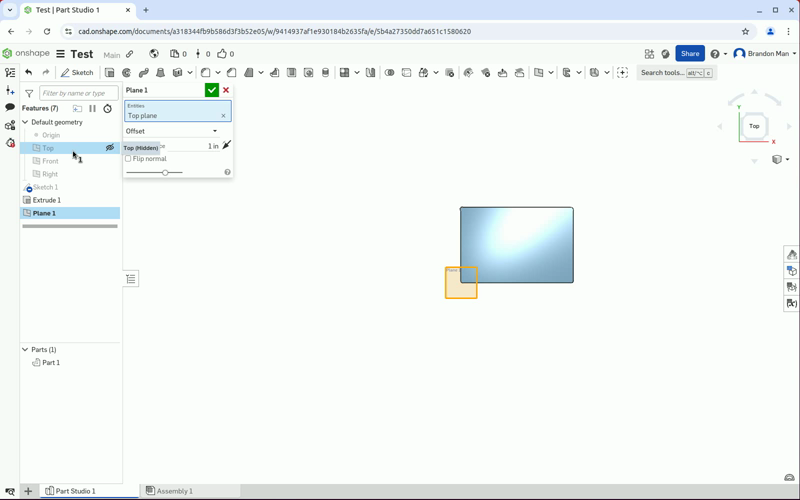
key(tab, 2)
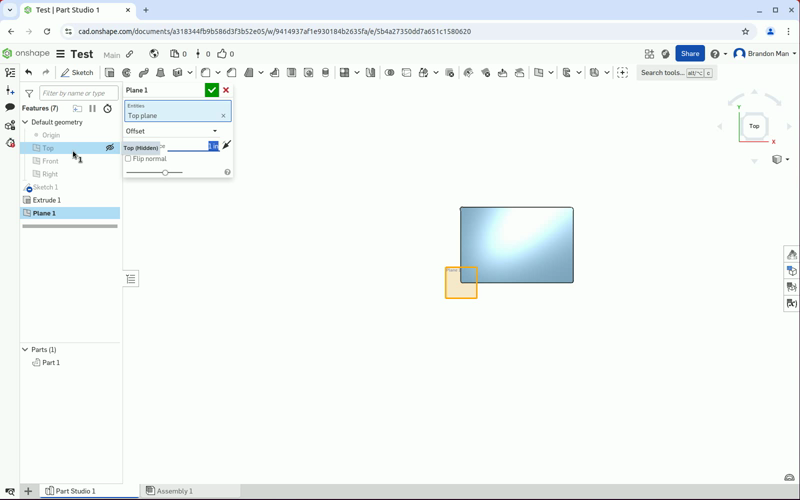
text(12.263)
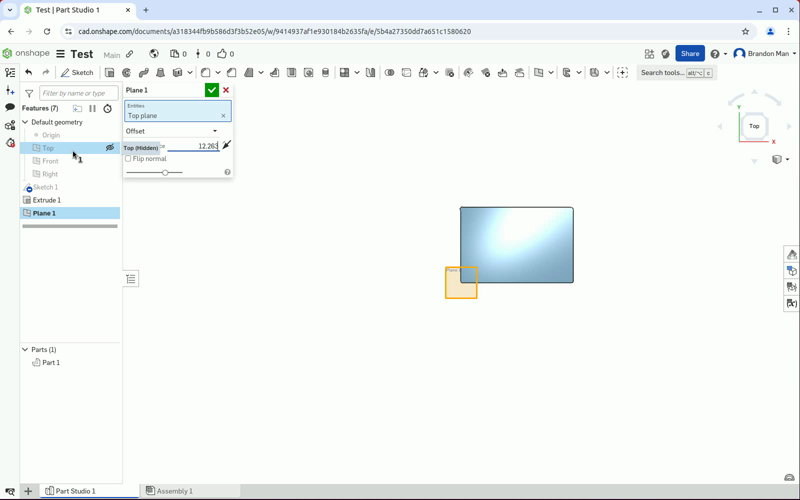
key(enter, 2)
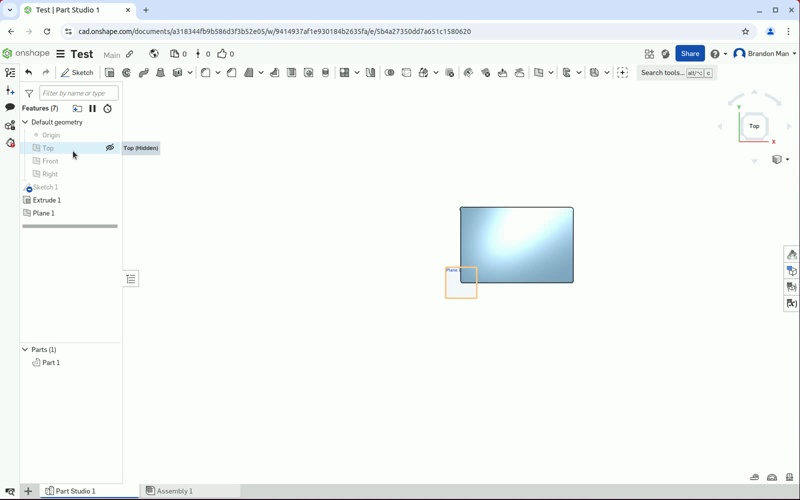
key(shift+s)
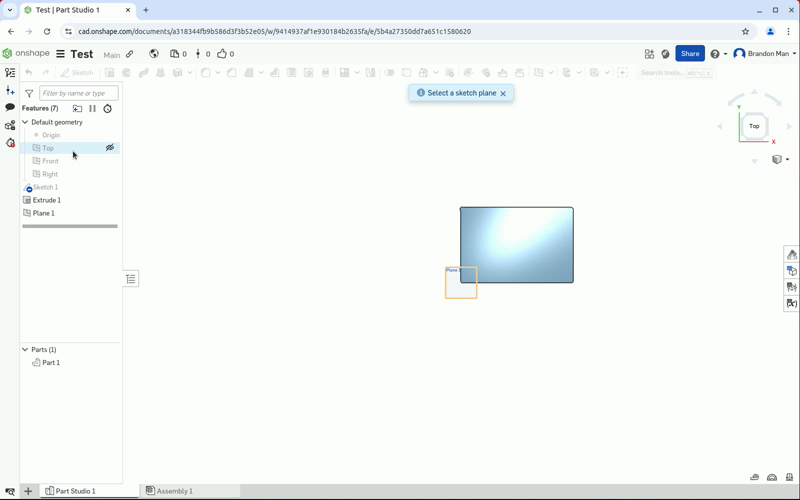
mouse_move(73, 215)
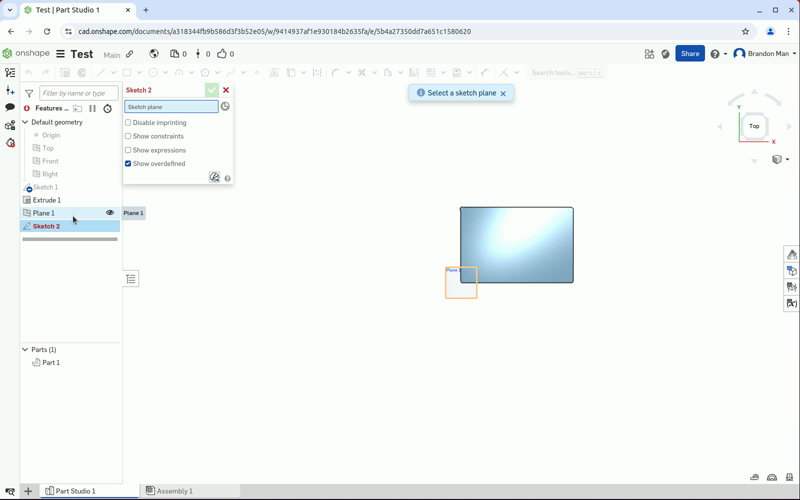
click(73, 215)
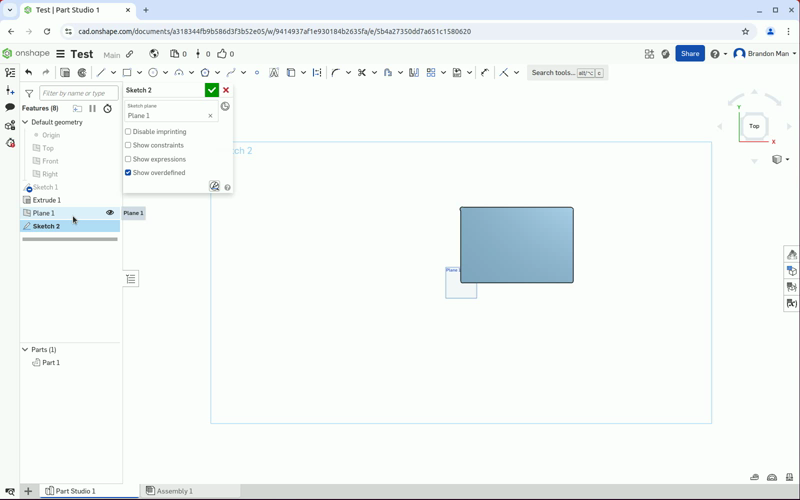
mouse_move(73, 352)
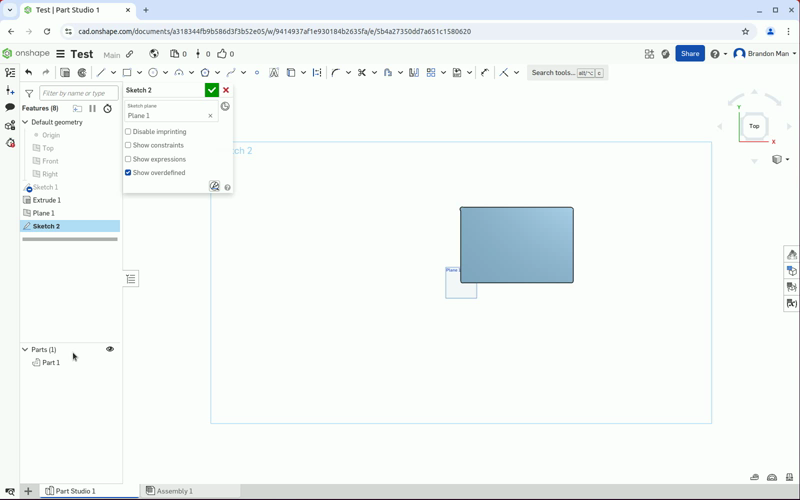
key(y)
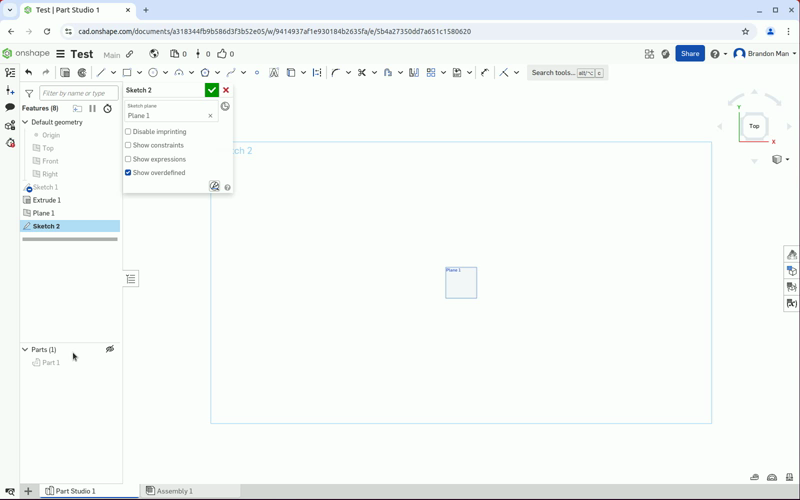
key(a)
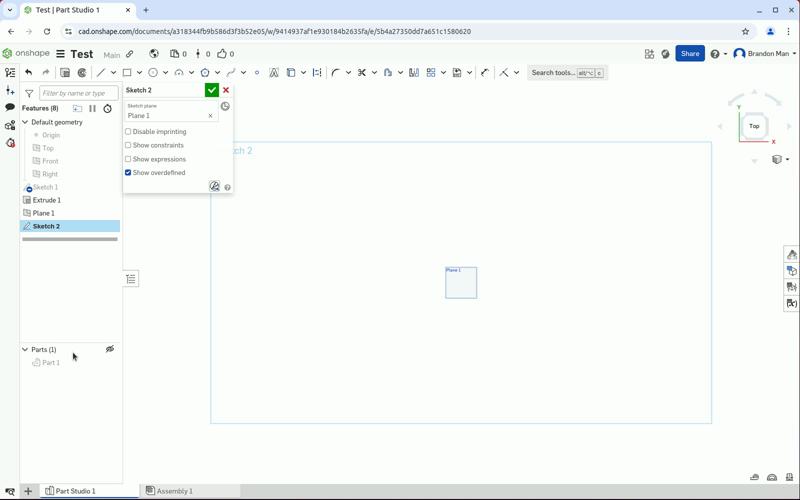
key_down(shift)
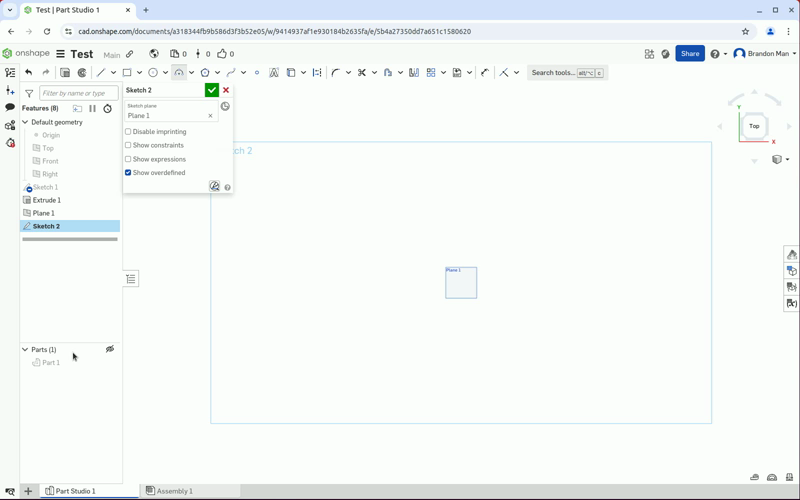
mouse_move(463, 279)
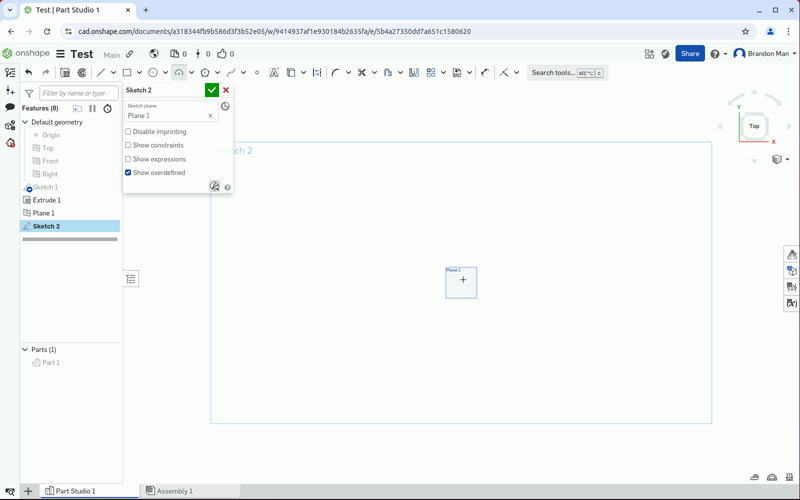
click(463, 279)
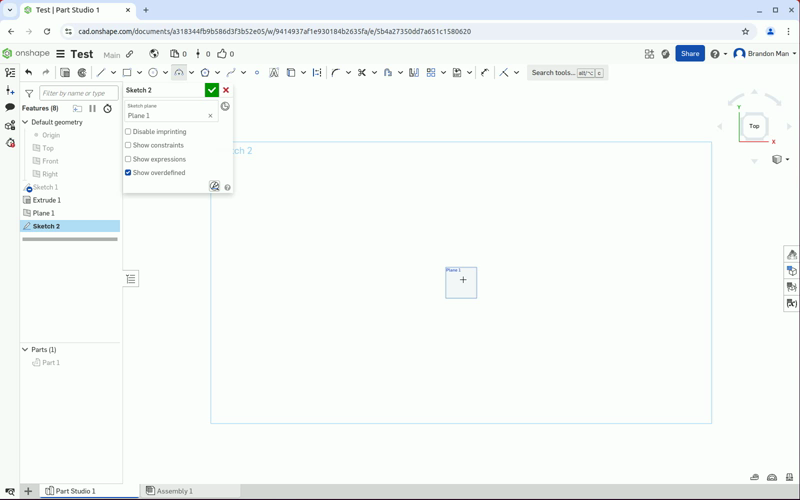
key_up(shift)
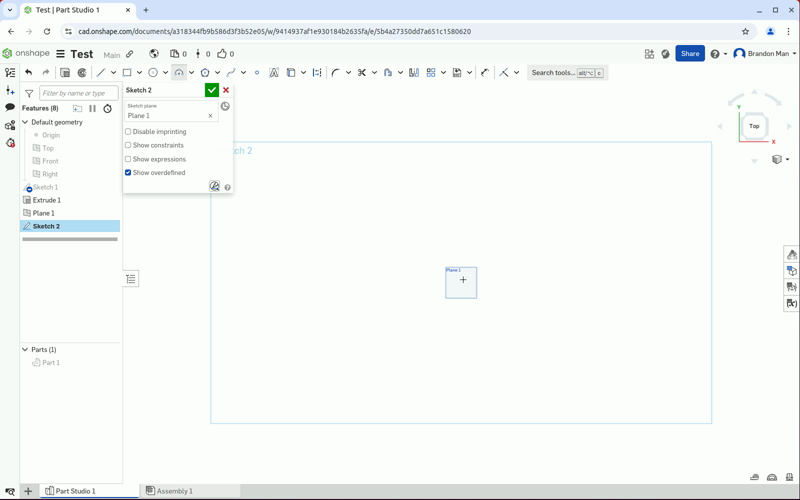
key_down(shift)
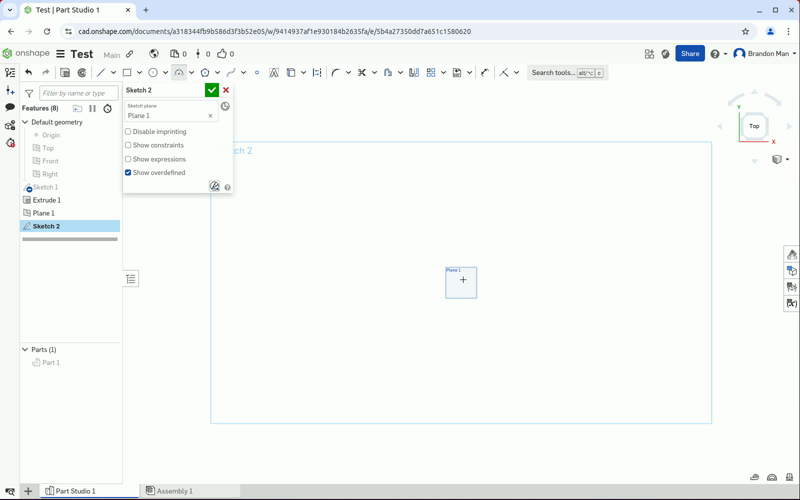
mouse_move(464, 280)
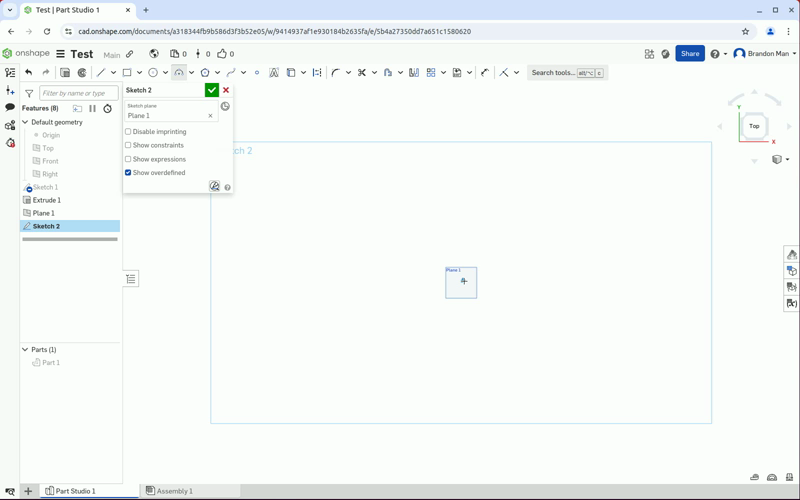
scroll(6)
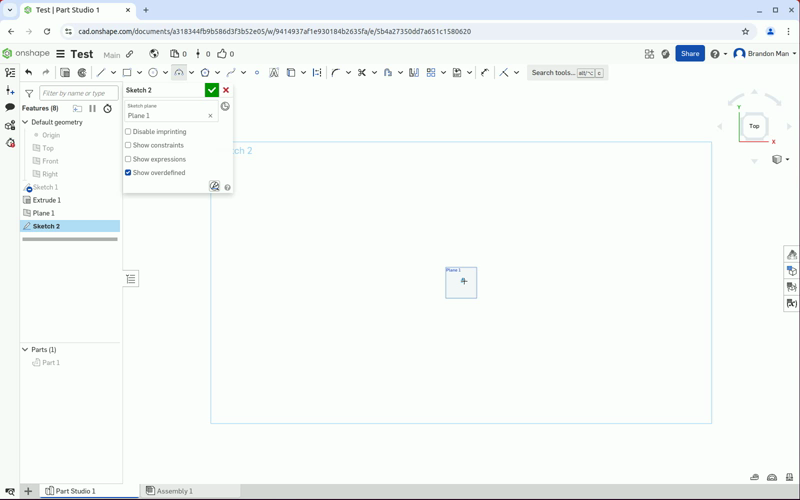
scroll(6)
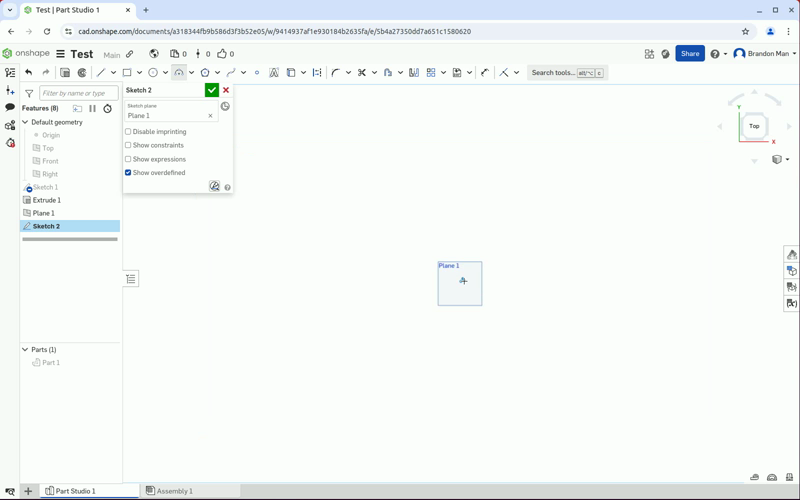
scroll(6)
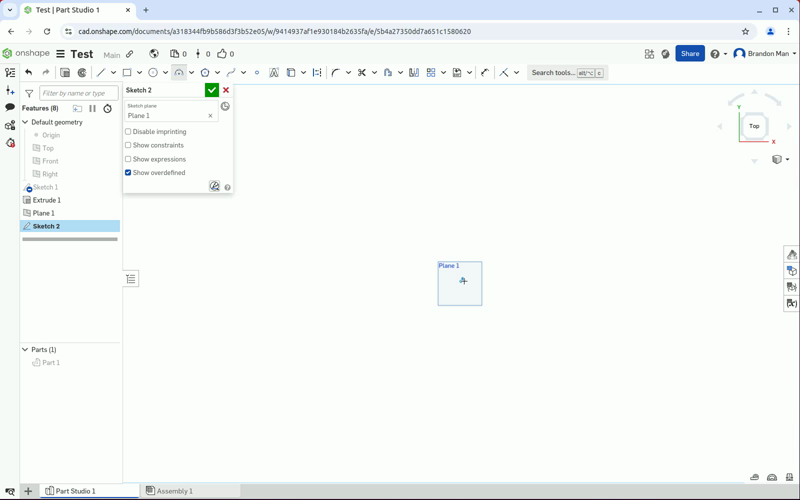
scroll(6)
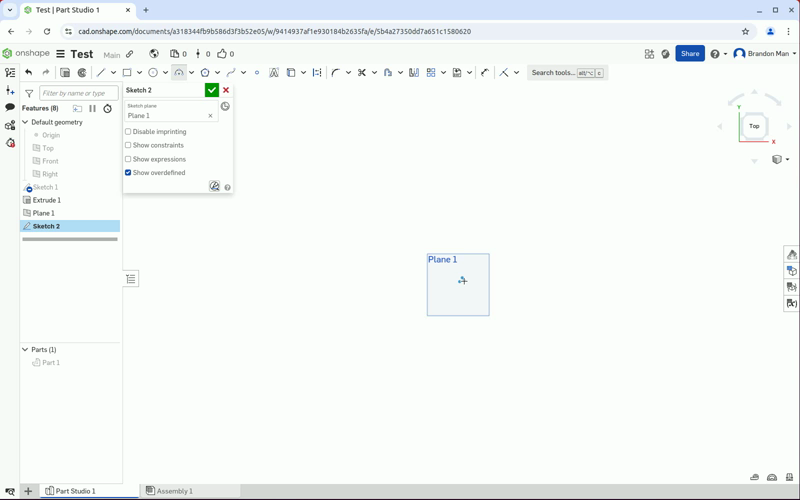
scroll(6)
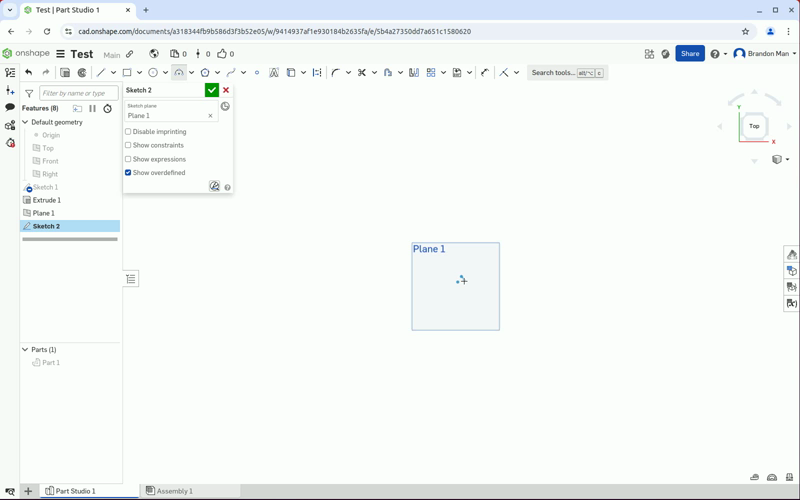
scroll(6)
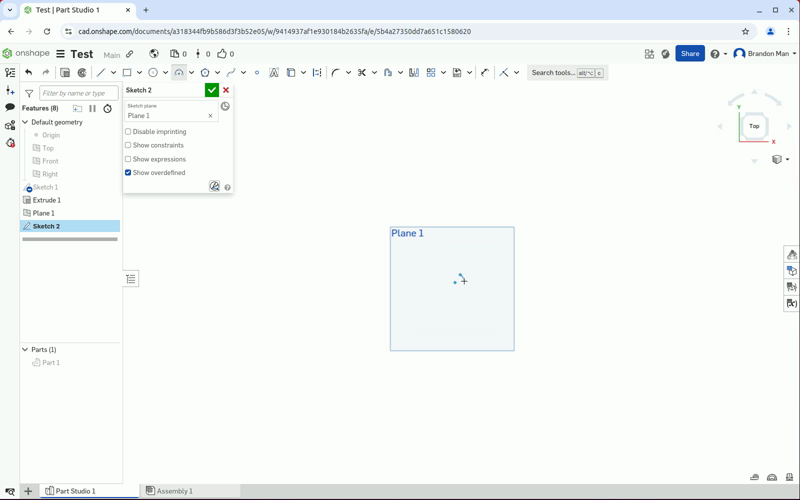
scroll(6)
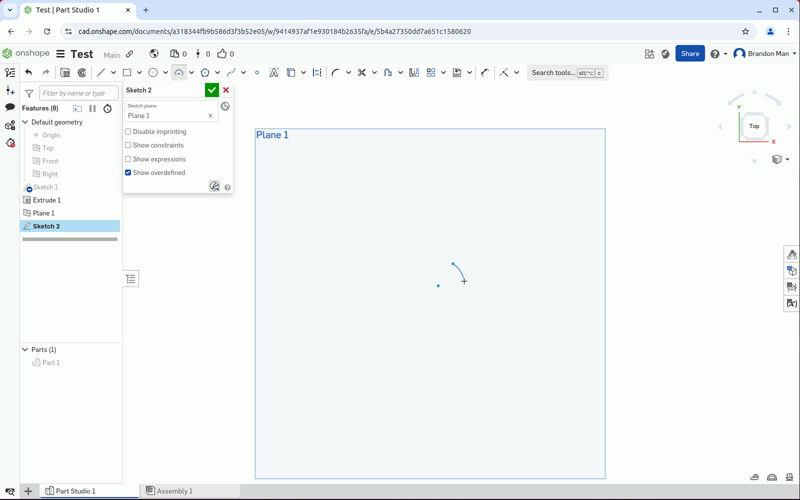
click(464, 280)
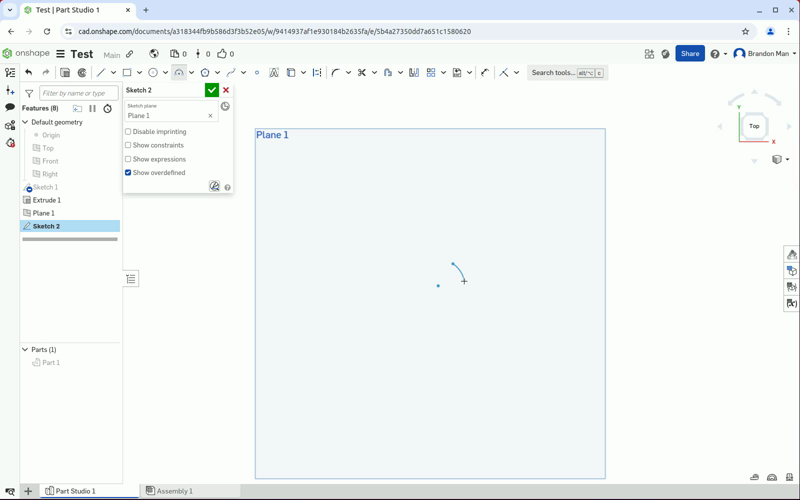
scroll(-6)
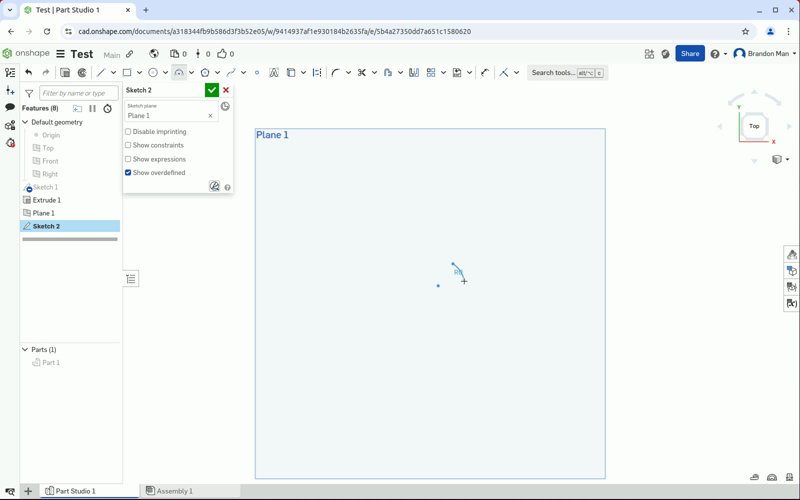
scroll(-6)
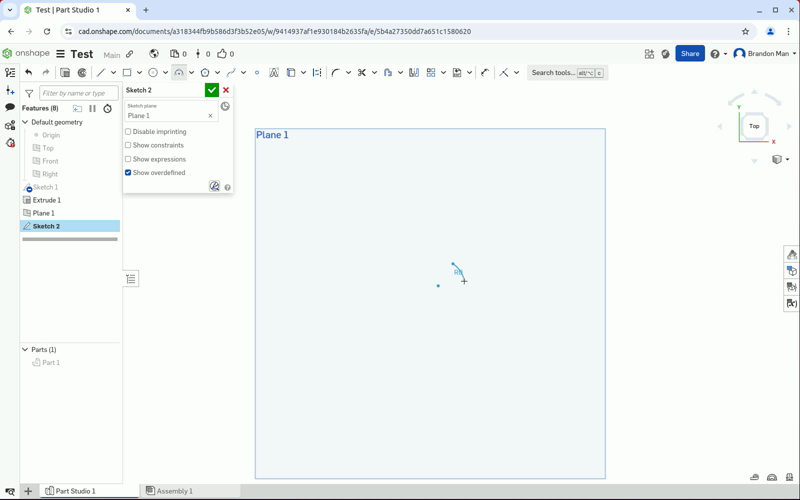
scroll(-6)
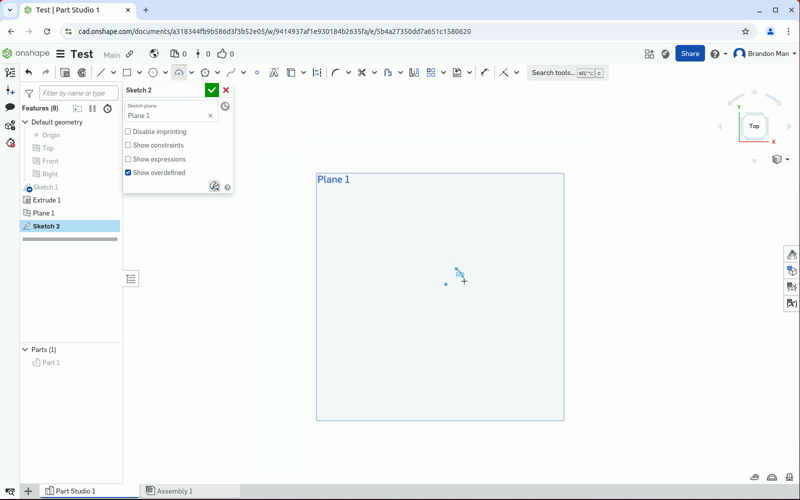
scroll(-6)
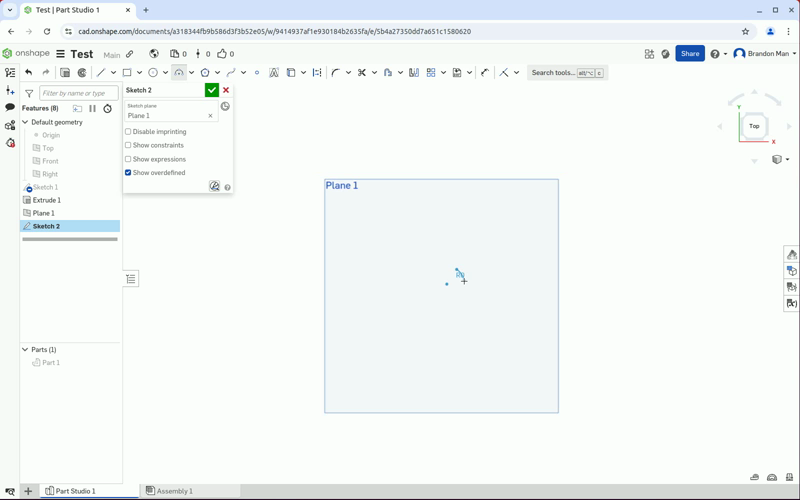
scroll(-6)
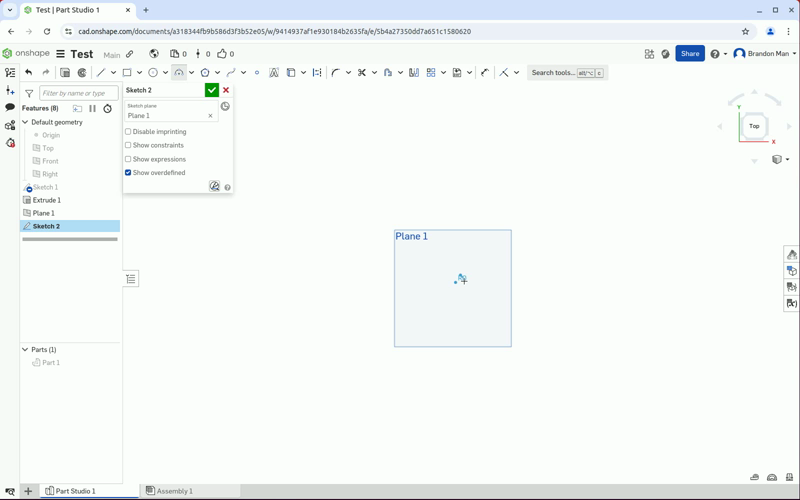
scroll(-6)
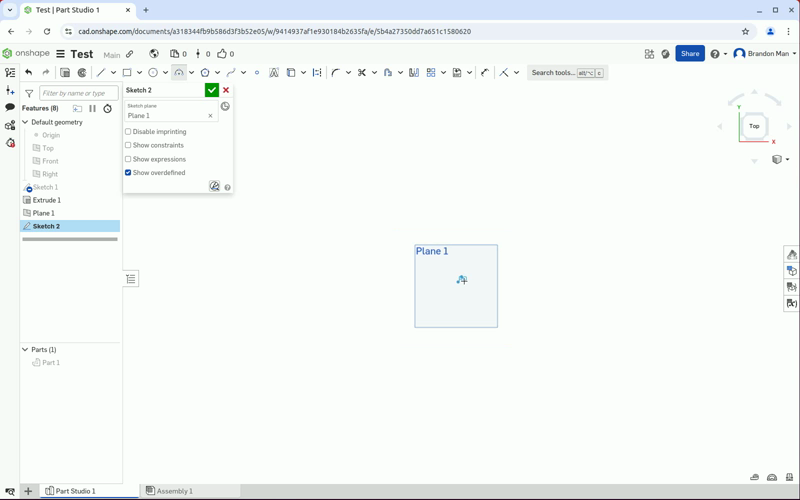
scroll(-6)
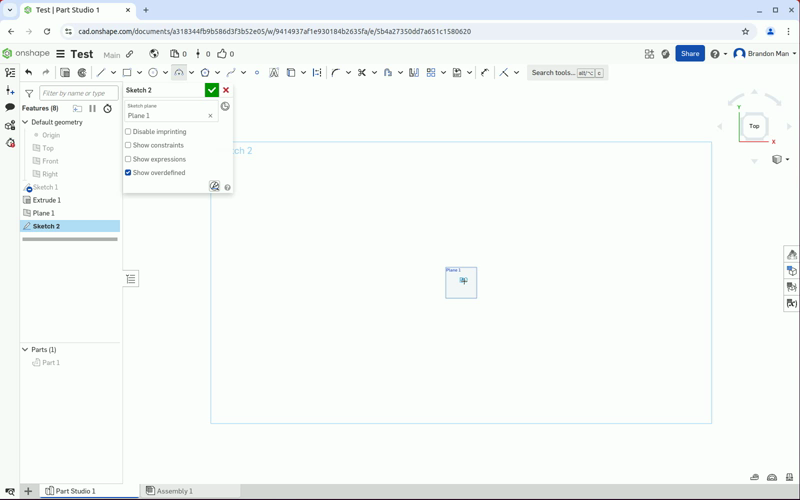
mouse_move(463, 280)
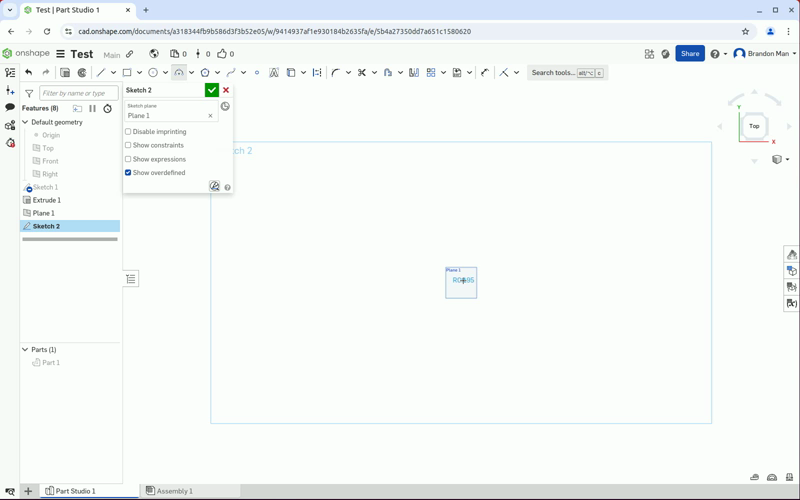
scroll(6)
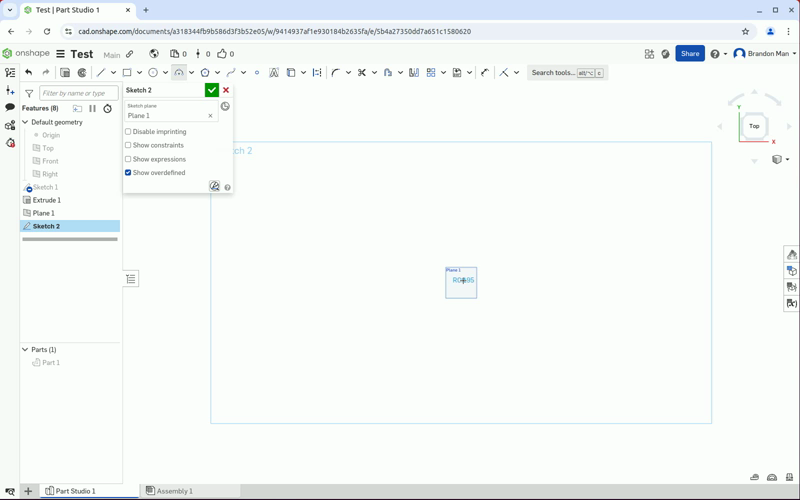
scroll(6)
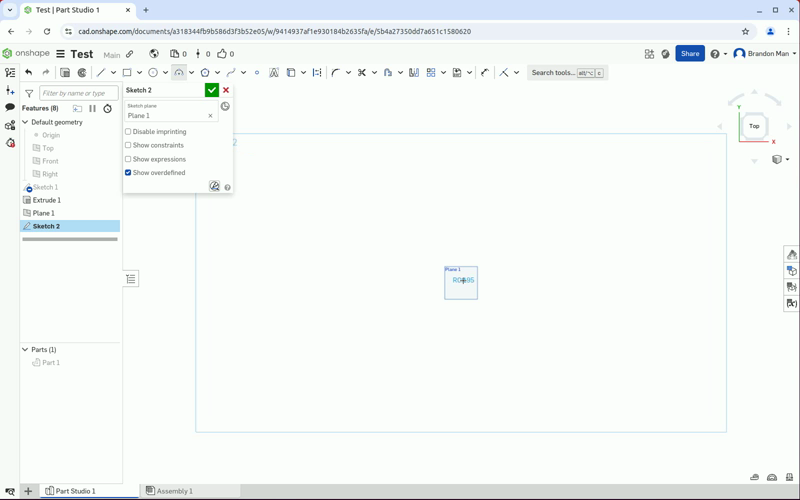
scroll(6)
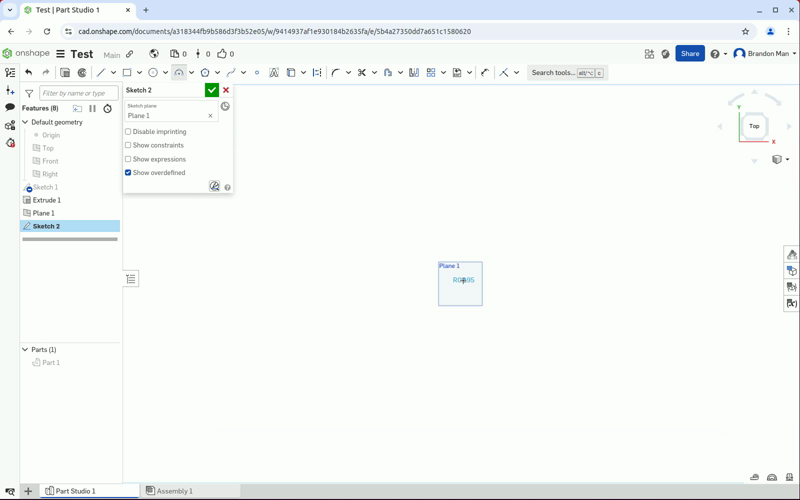
scroll(6)
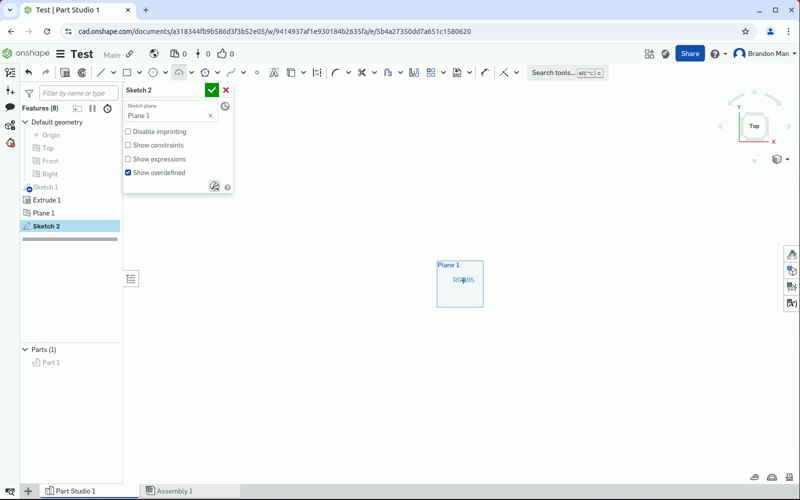
scroll(6)
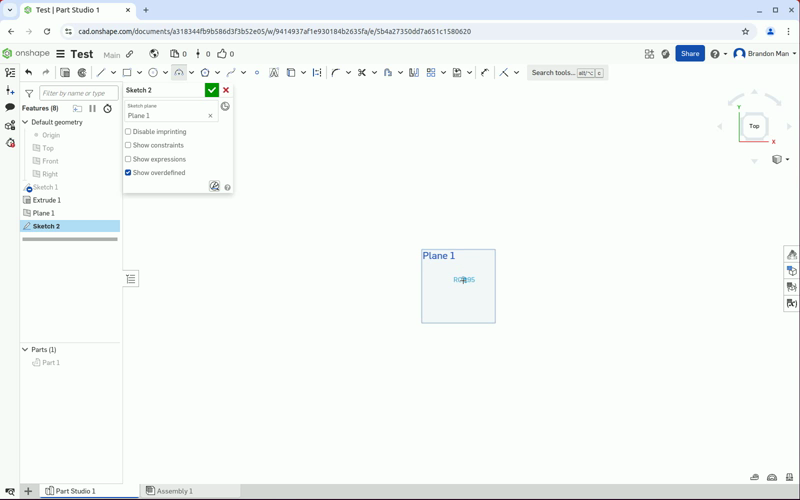
scroll(6)
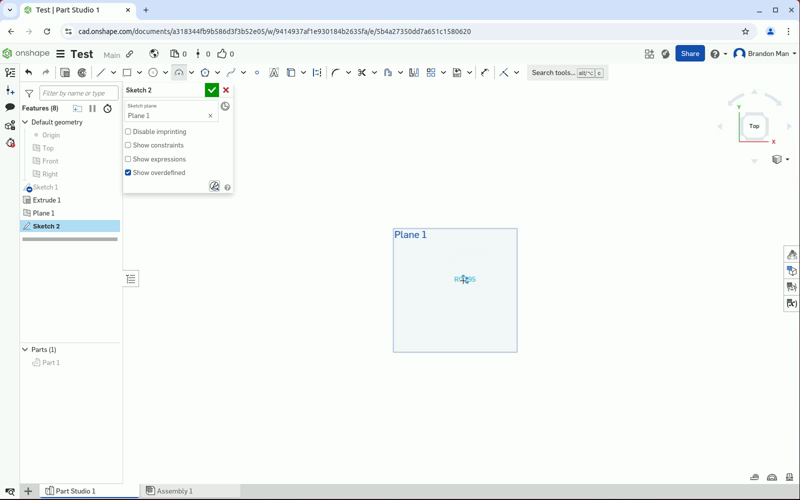
scroll(6)
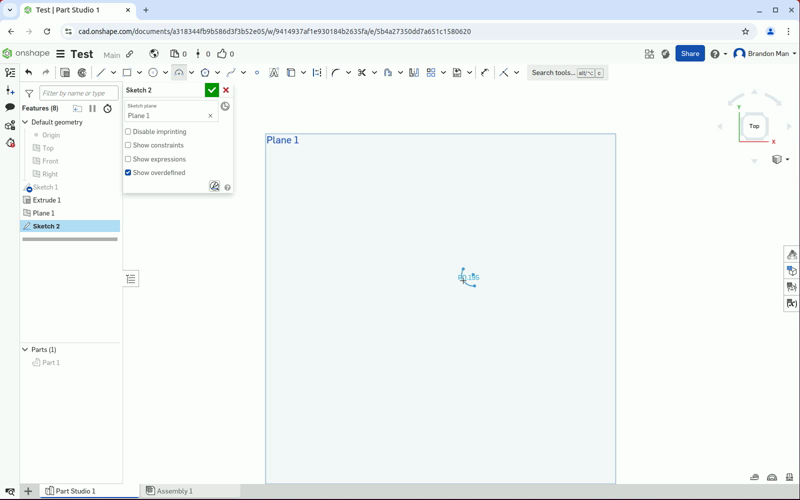
click(463, 280)
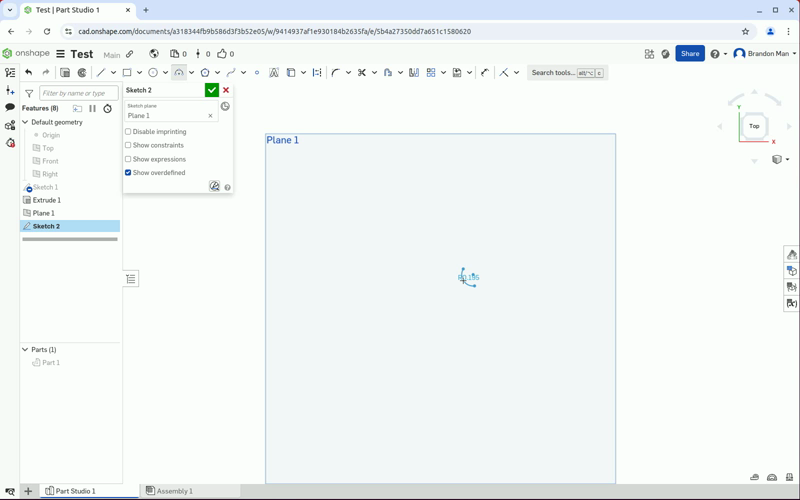
scroll(-6)
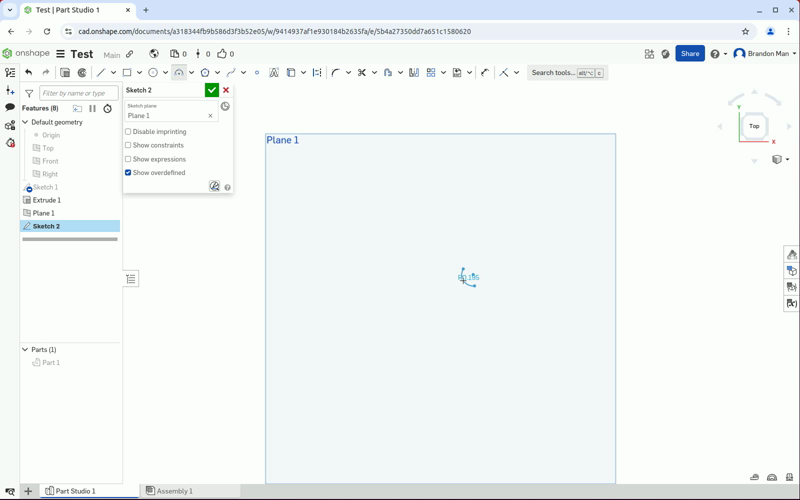
scroll(-6)
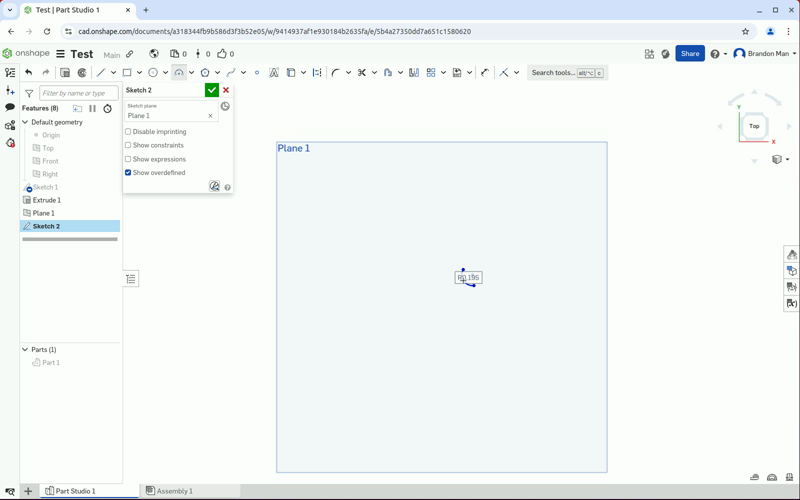
scroll(-6)
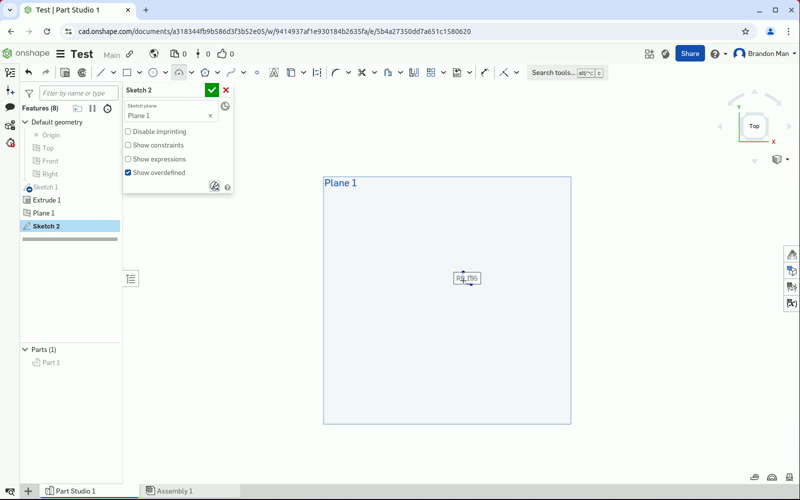
scroll(-6)
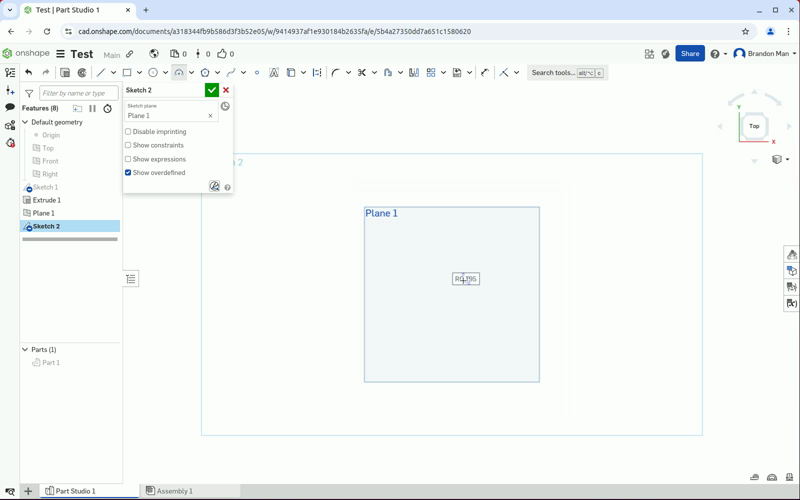
scroll(-6)
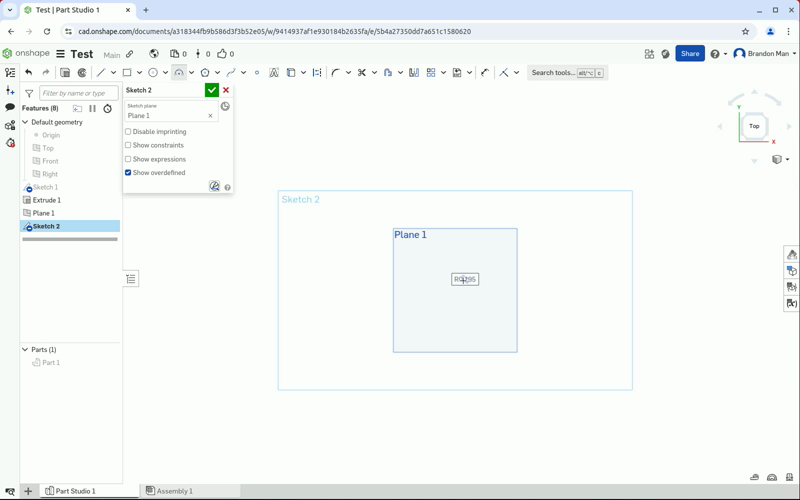
scroll(-6)
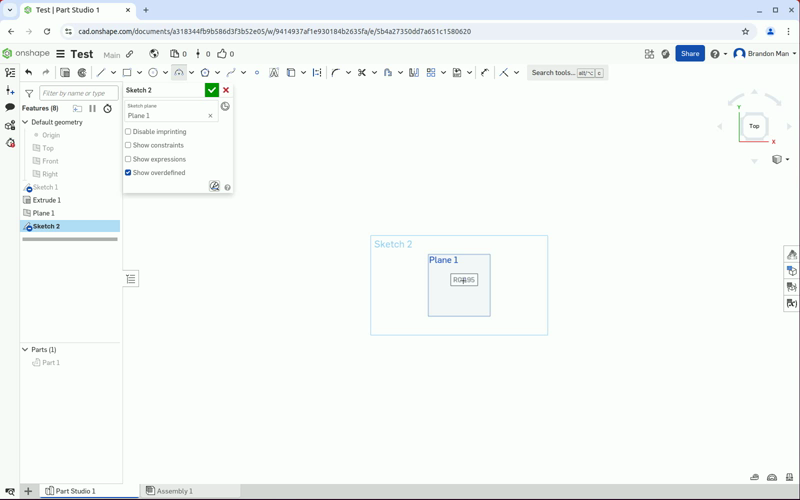
scroll(-6)
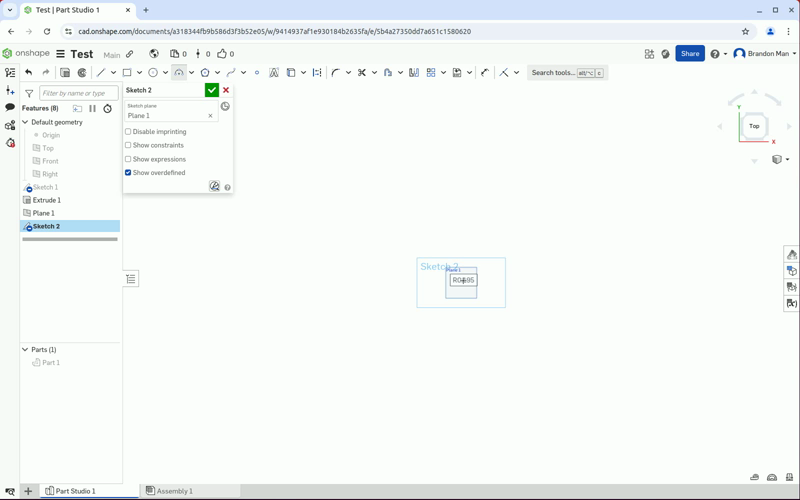
key_up(shift)
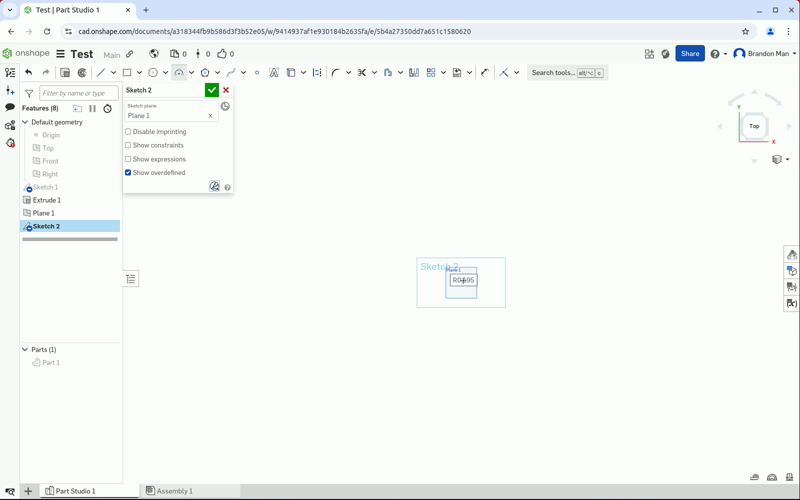
key(esc)
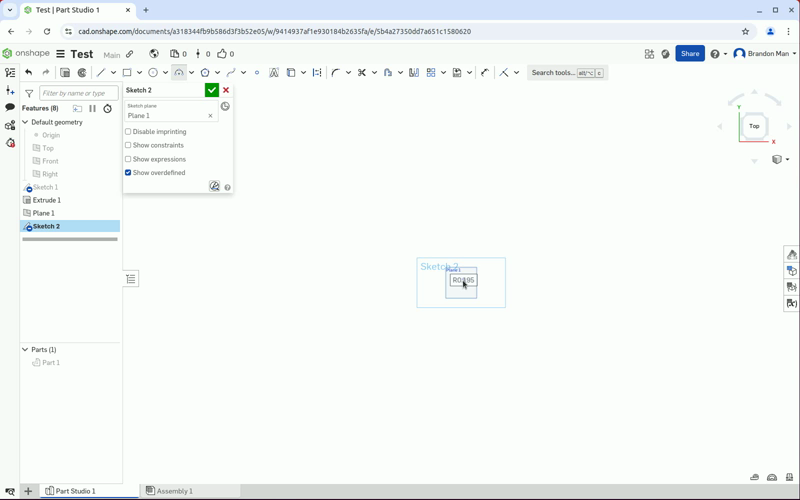
key(l)
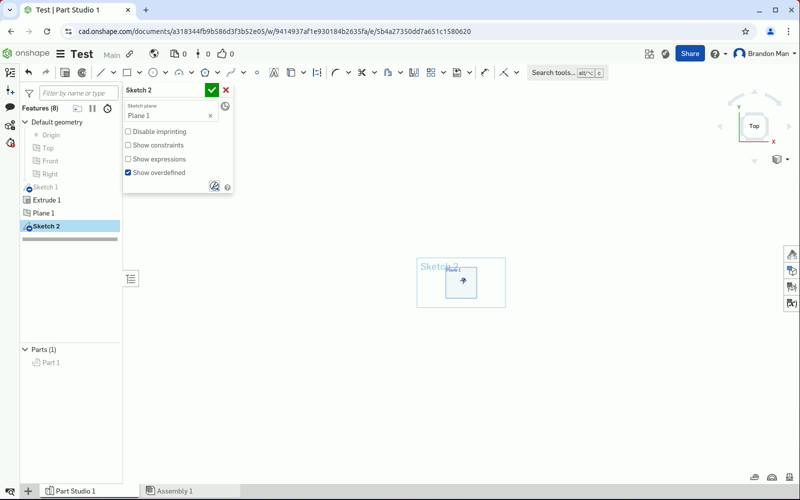
mouse_move(464, 280)
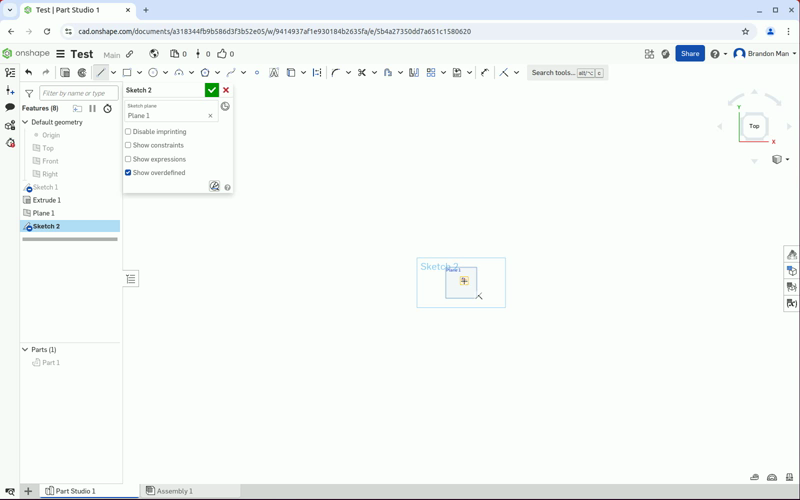
scroll(6)
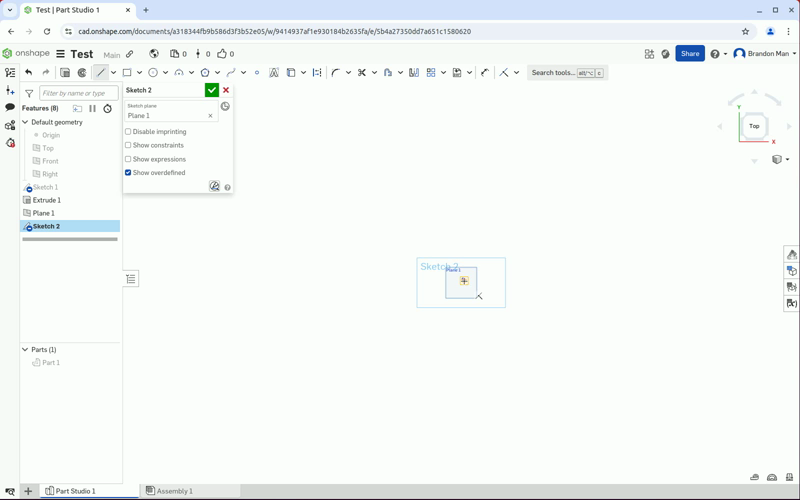
scroll(6)
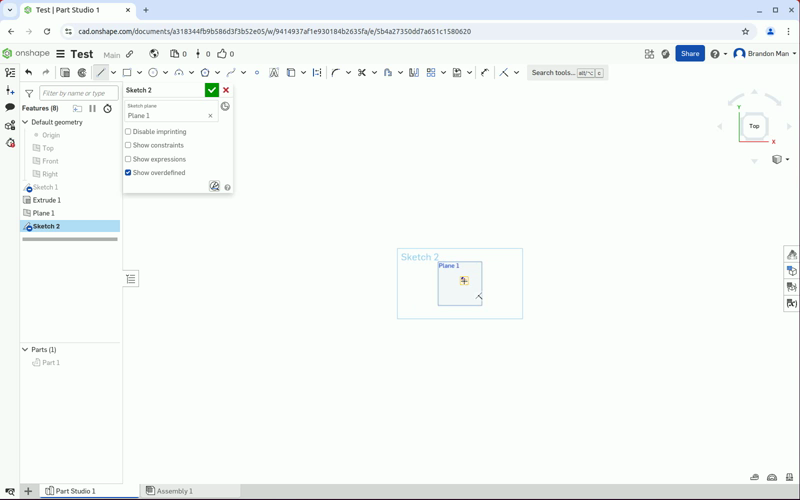
scroll(6)
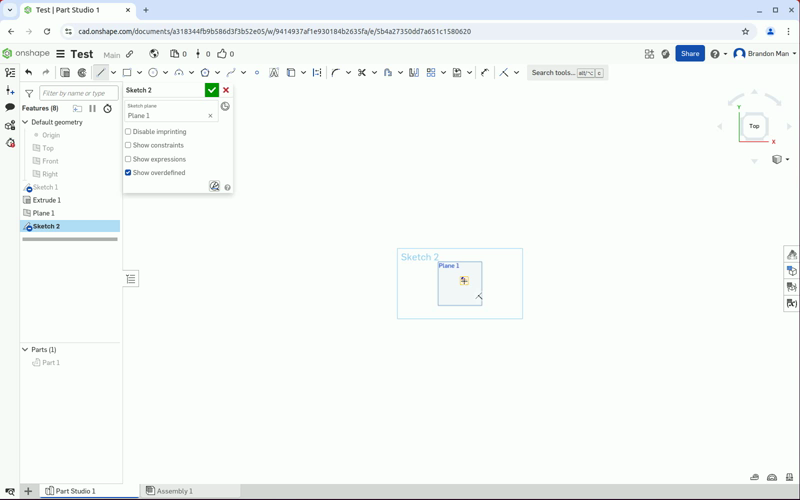
scroll(6)
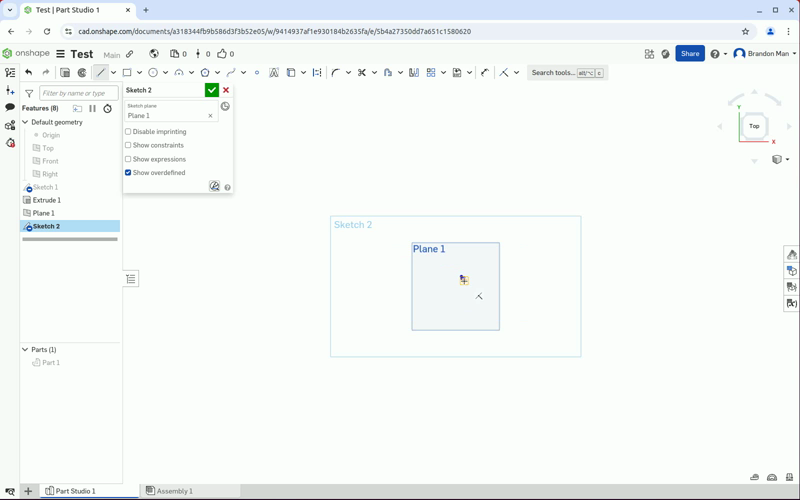
scroll(6)
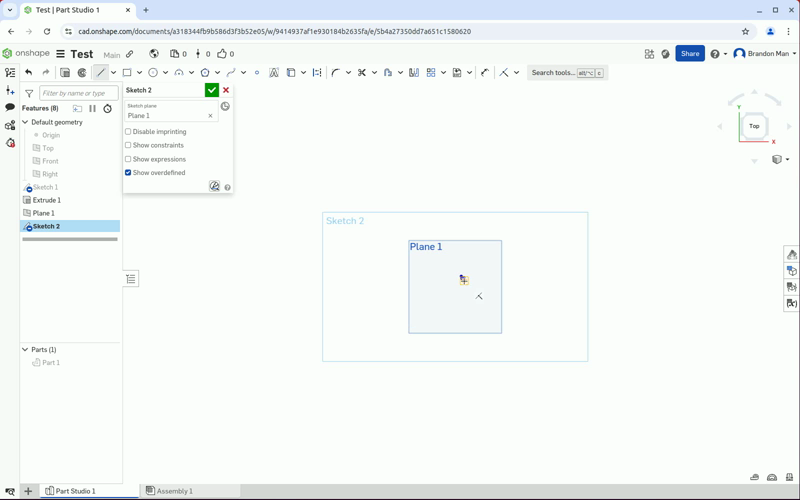
scroll(6)
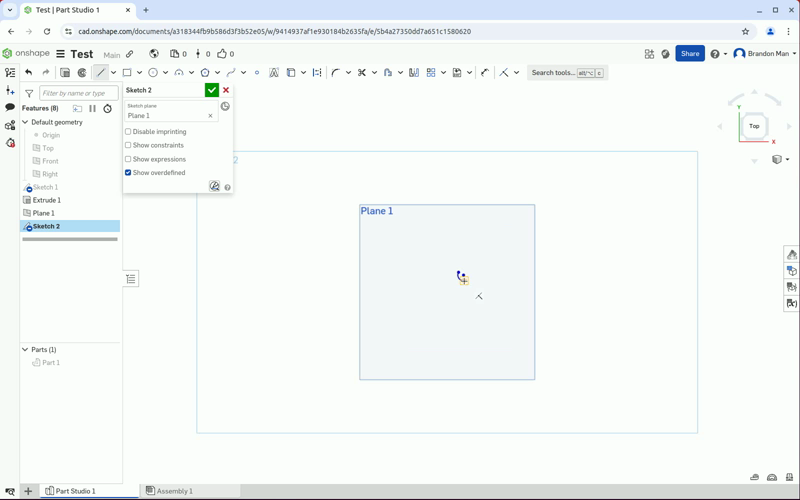
scroll(6)
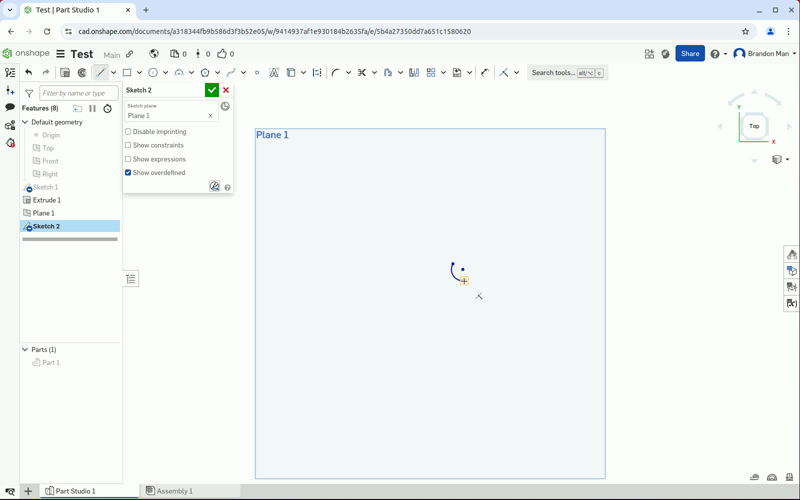
click(464, 280)
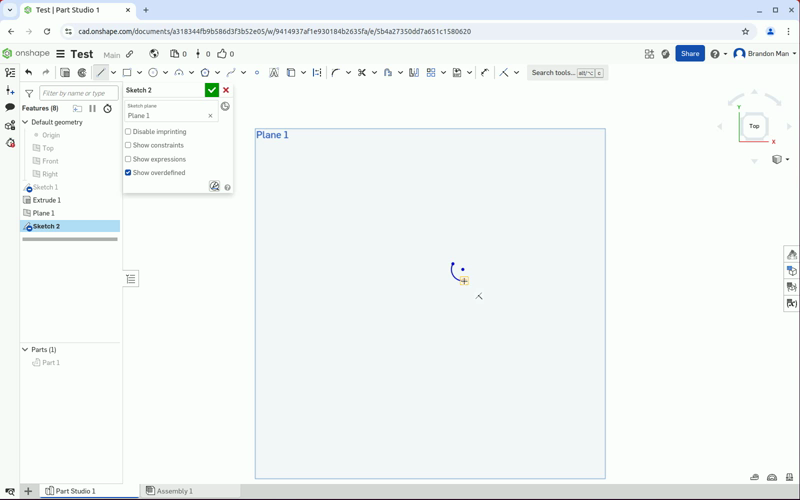
scroll(-6)
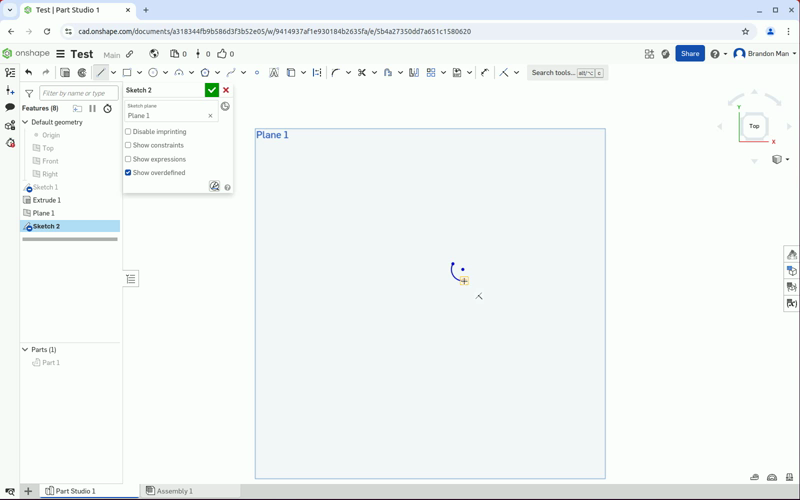
scroll(-6)
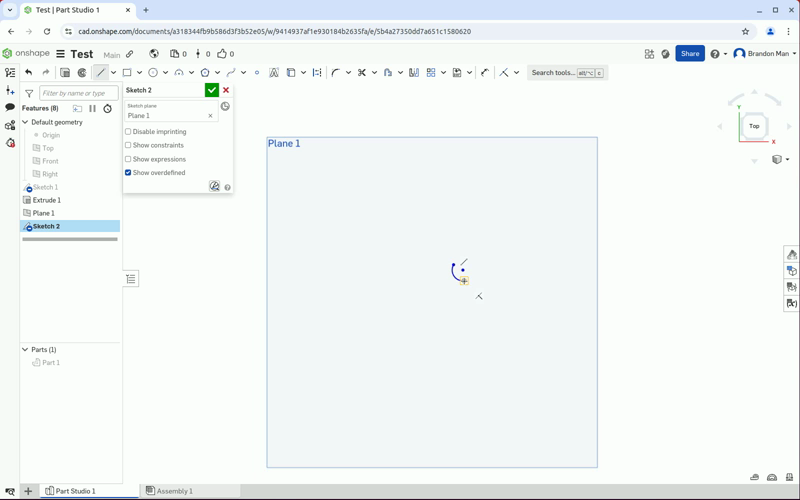
scroll(-6)
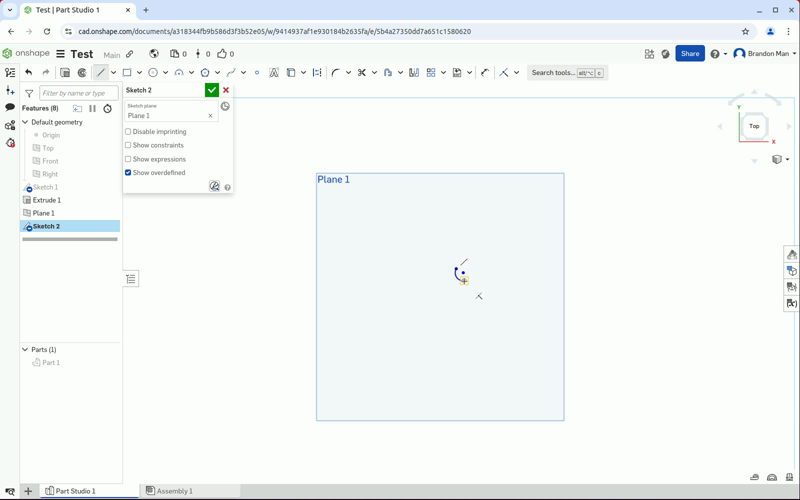
scroll(-6)
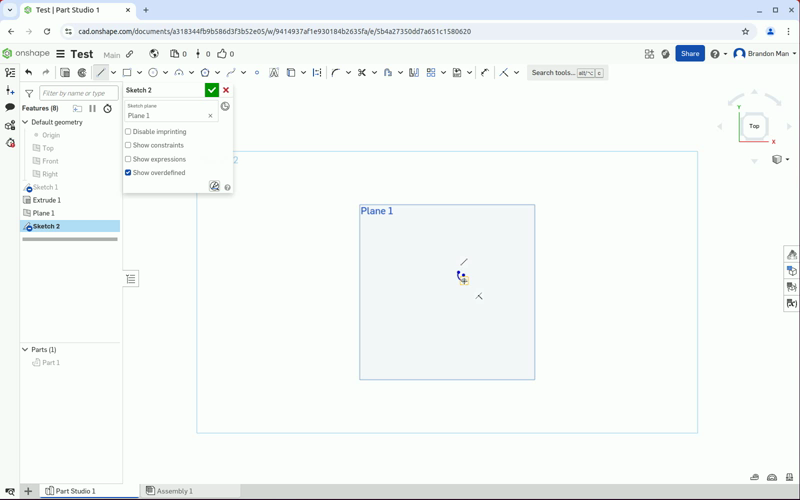
scroll(-6)
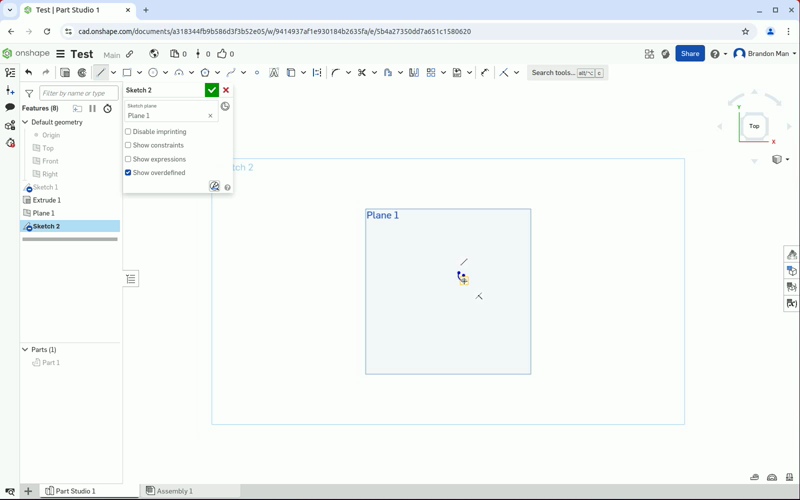
scroll(-6)
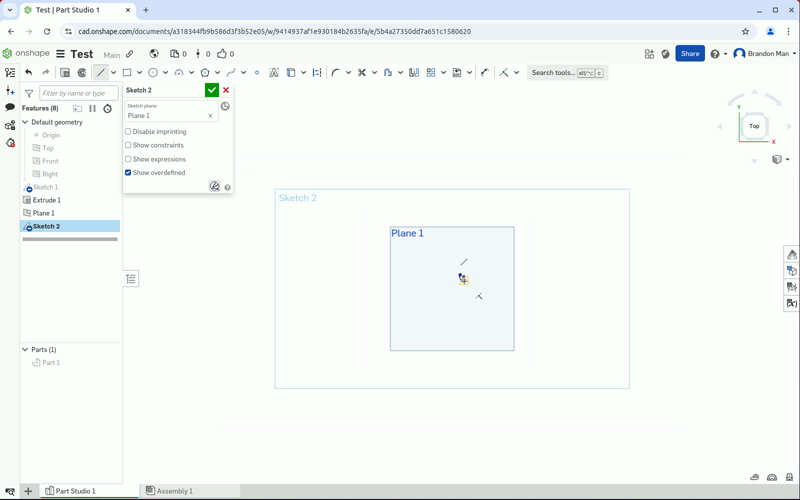
scroll(-6)
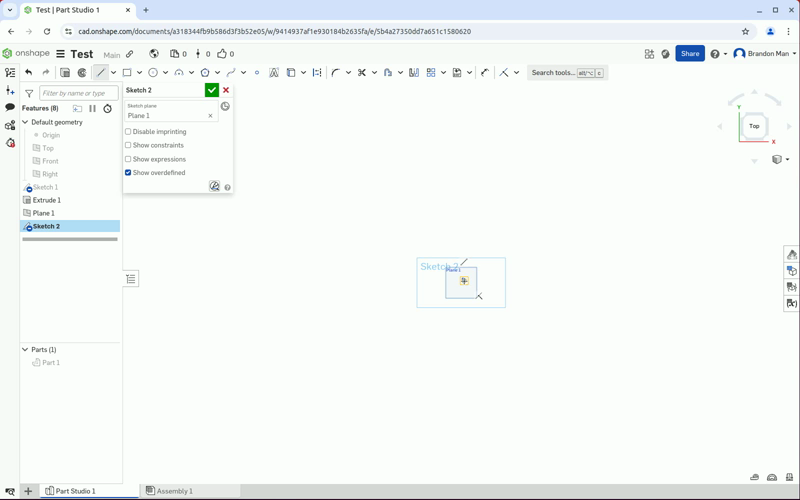
key_down(shift)
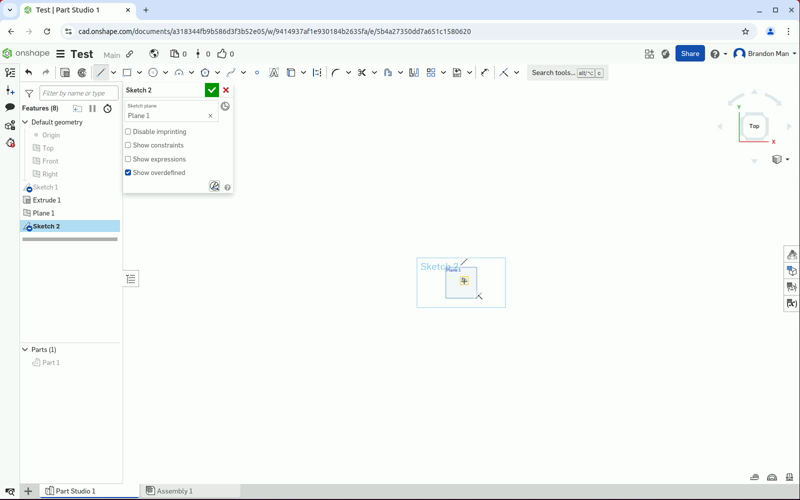
mouse_move(570, 280)
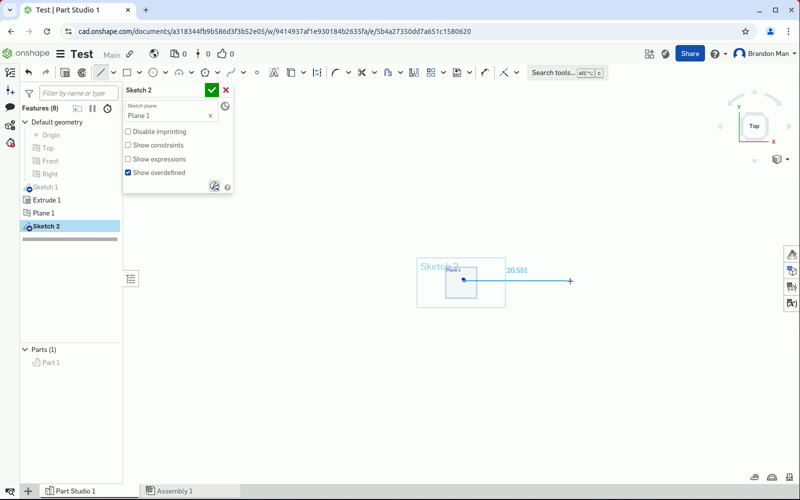
click(570, 280)
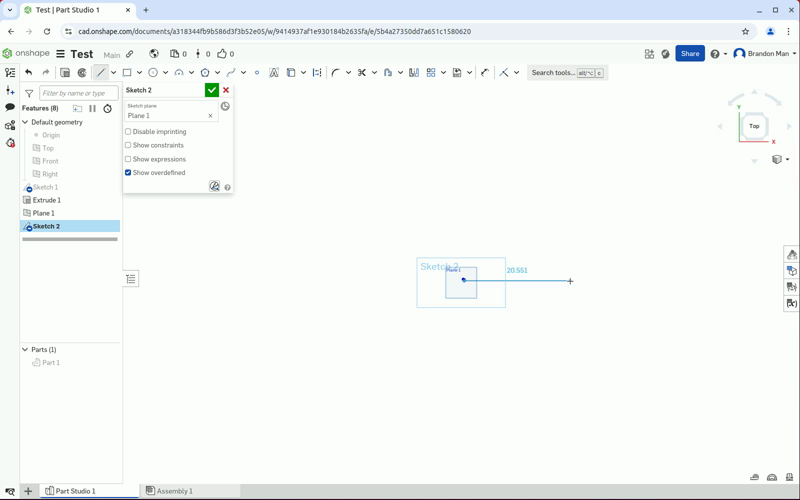
key_up(shift)
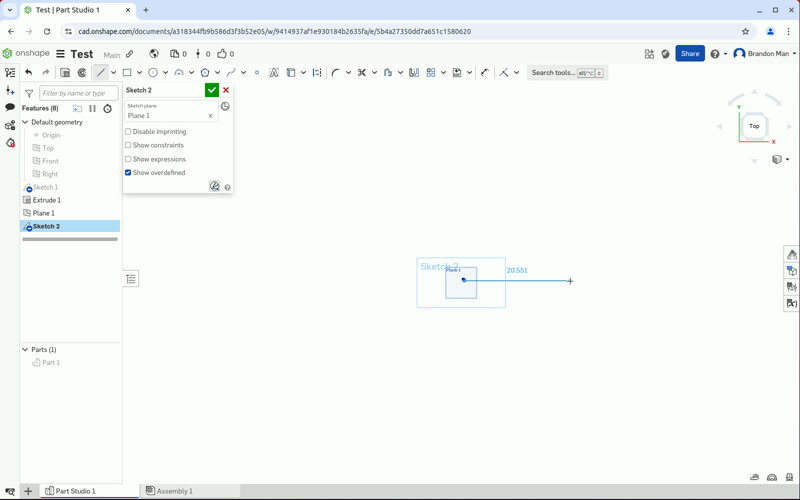
key(esc)
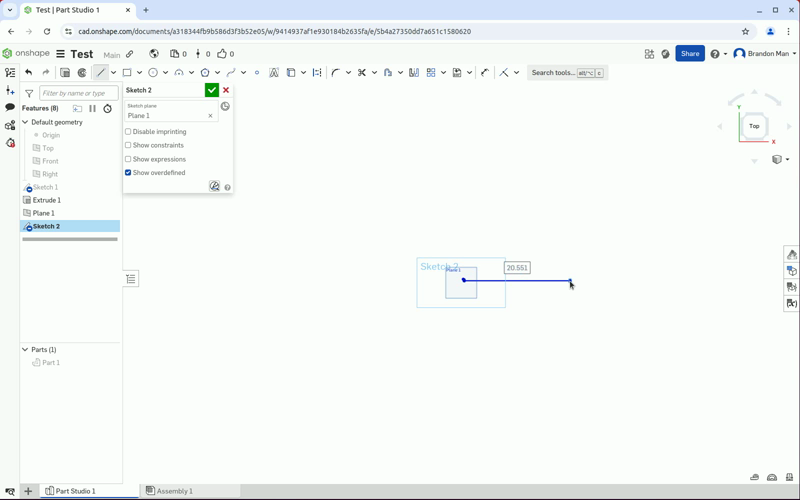
key(a)
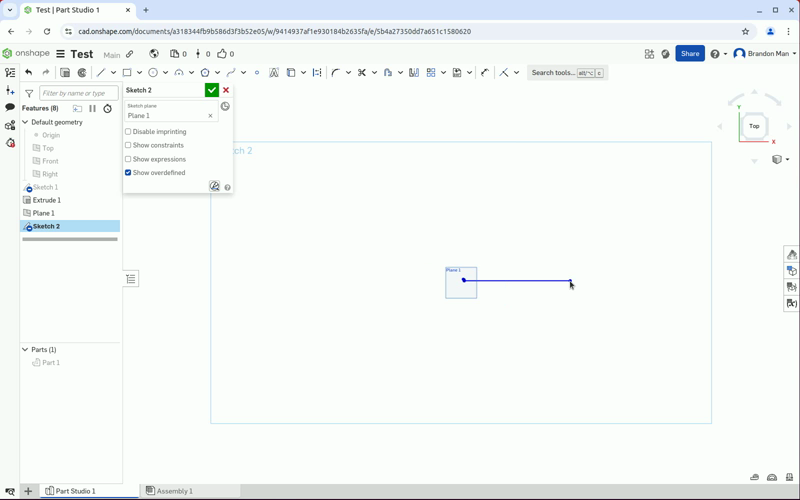
mouse_move(570, 280)
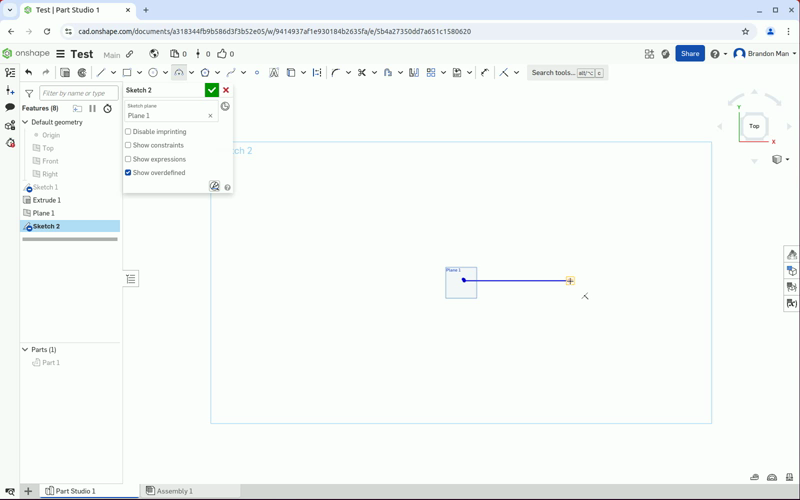
click(570, 280)
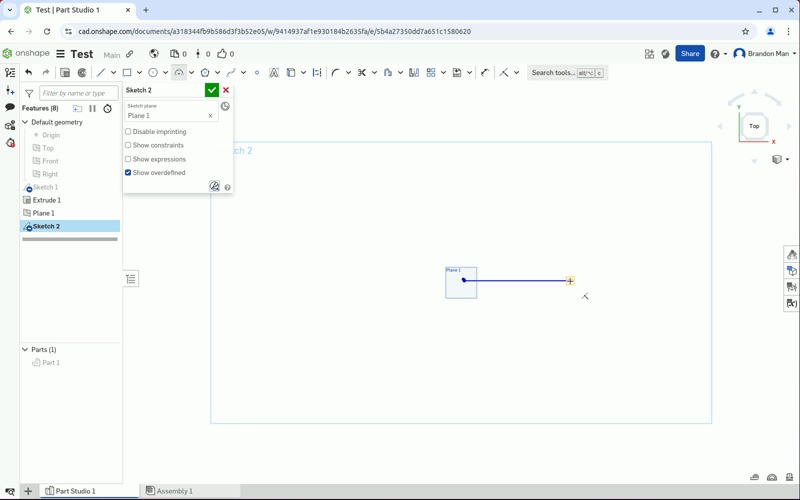
key_down(shift)
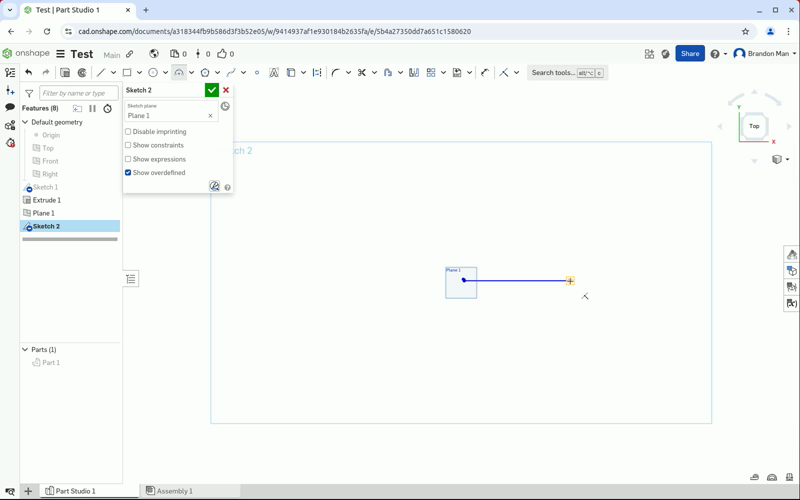
mouse_move(570, 279)
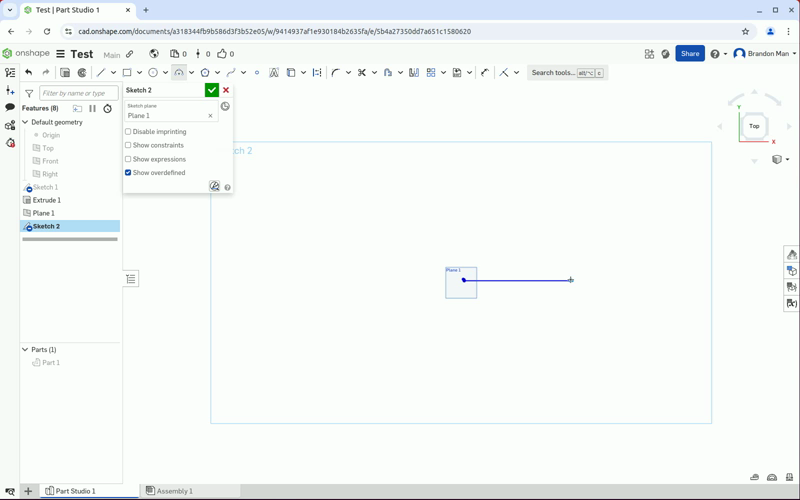
scroll(6)
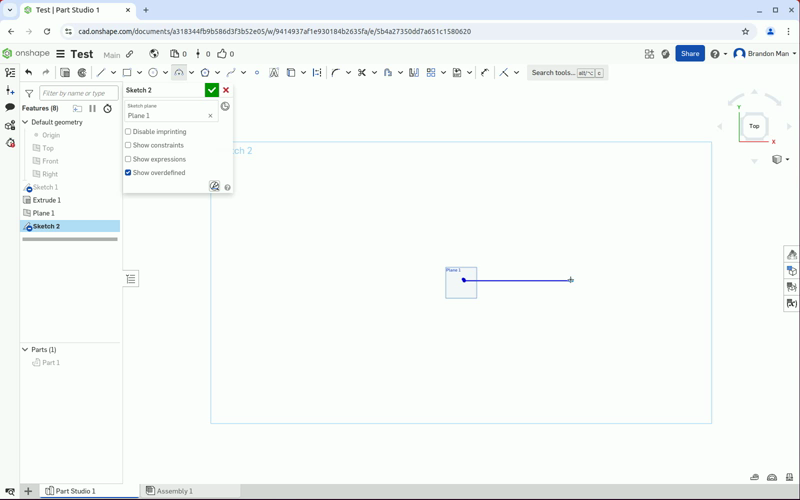
scroll(6)
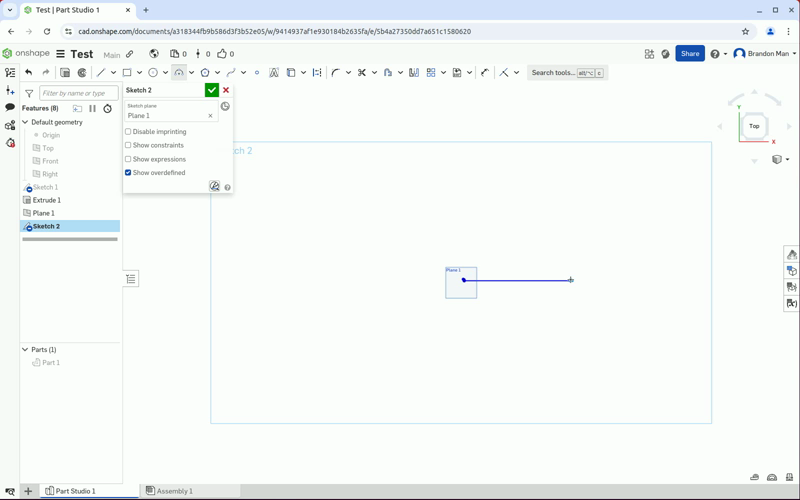
scroll(6)
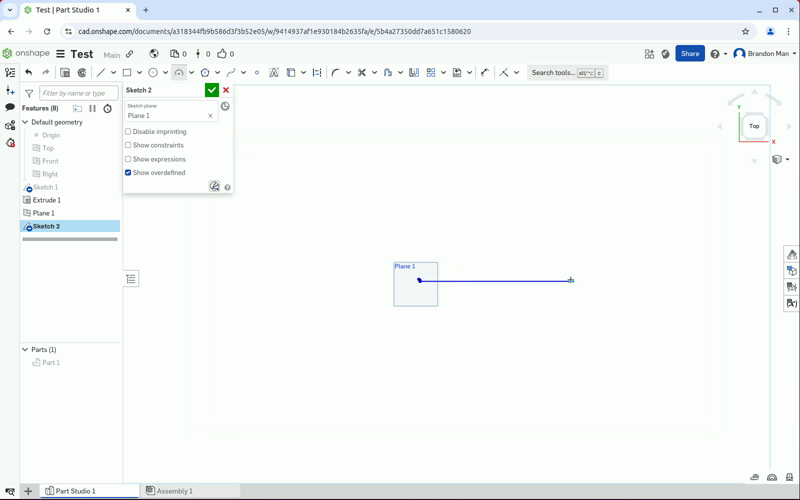
scroll(6)
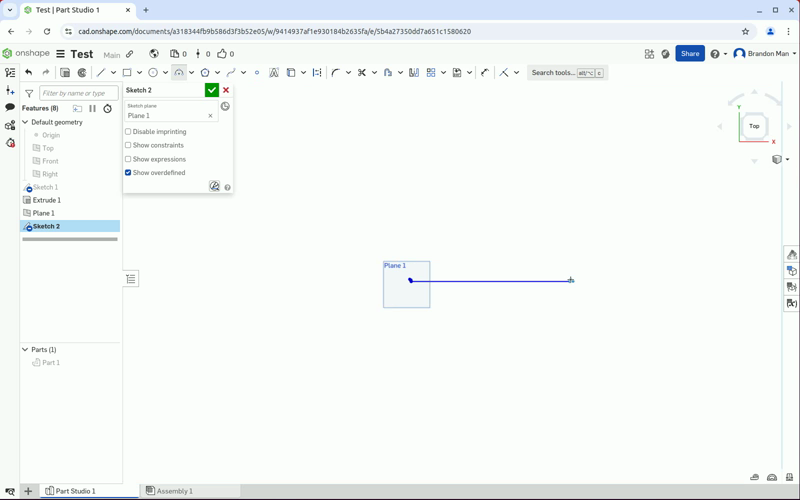
scroll(6)
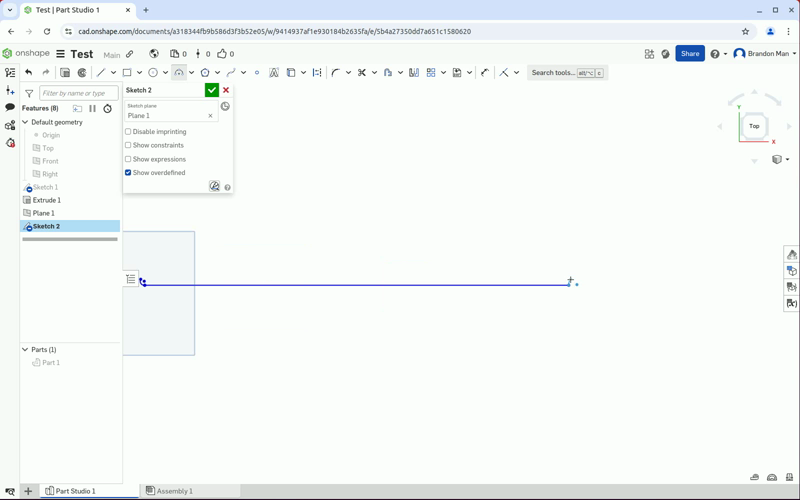
scroll(6)
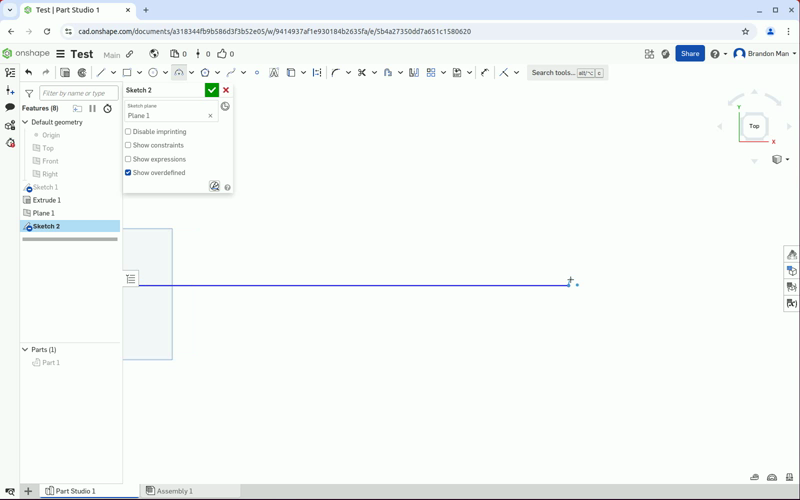
scroll(6)
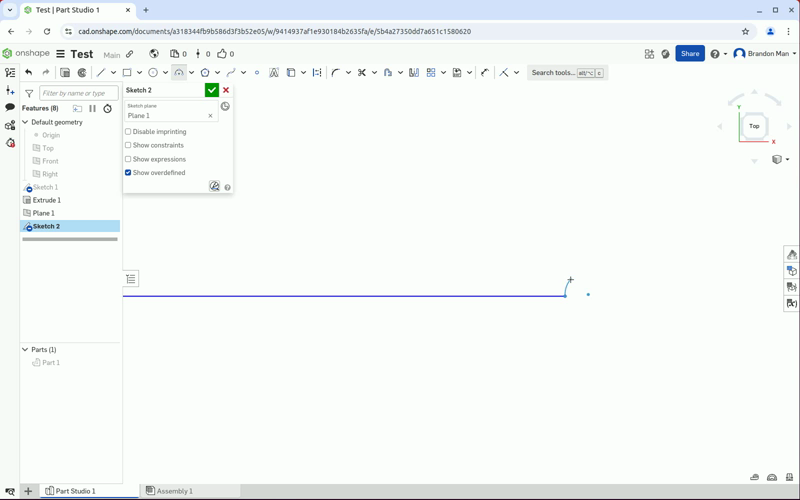
click(570, 279)
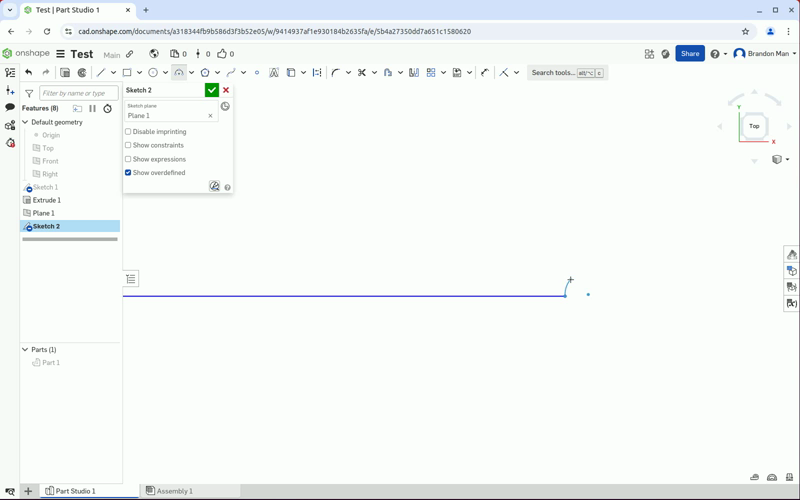
scroll(-6)
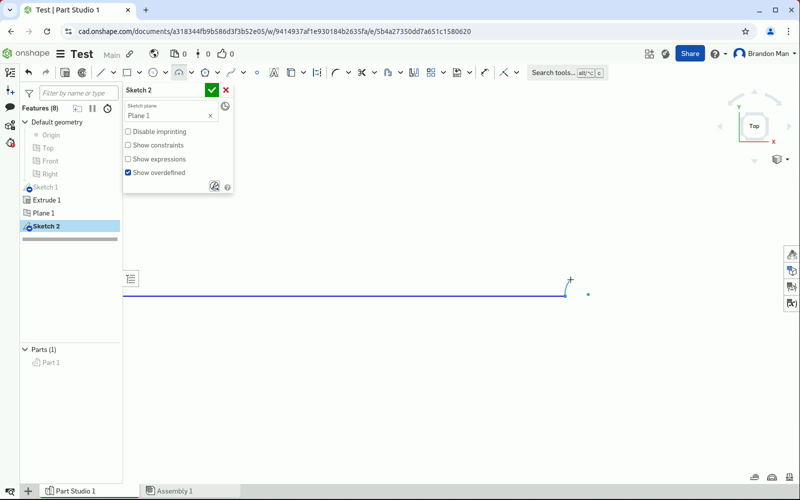
scroll(-6)
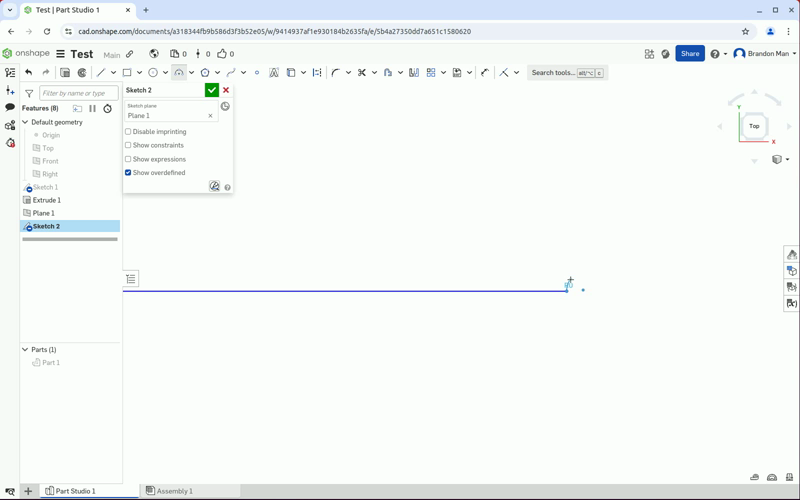
scroll(-6)
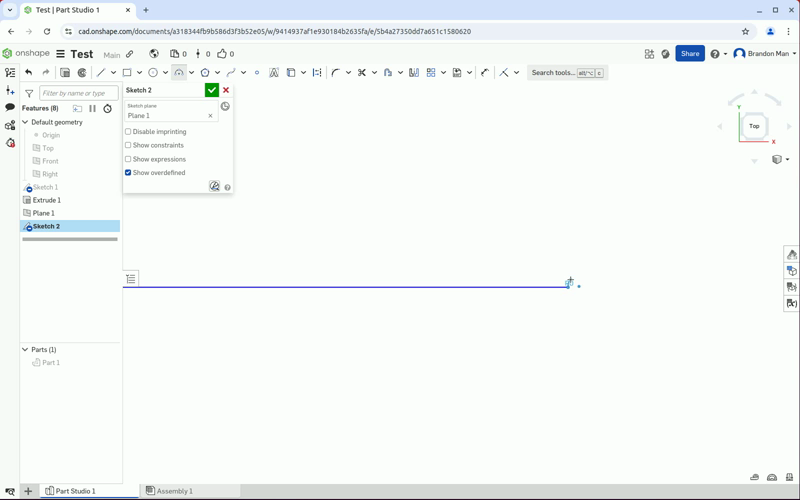
scroll(-6)
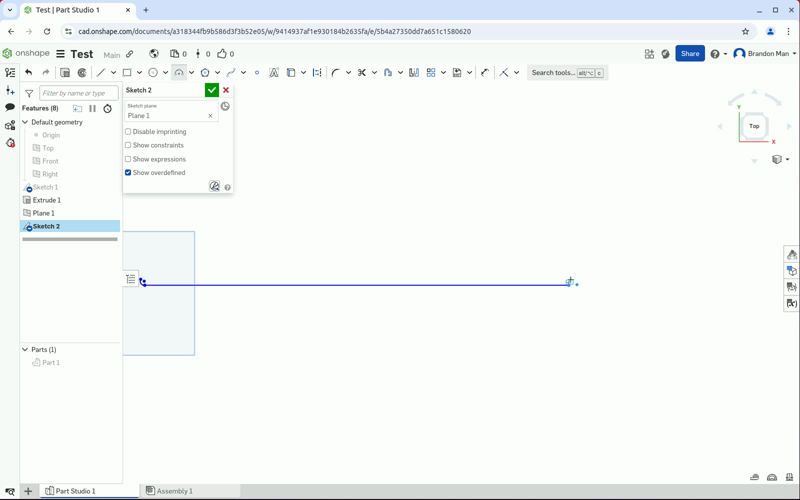
scroll(-6)
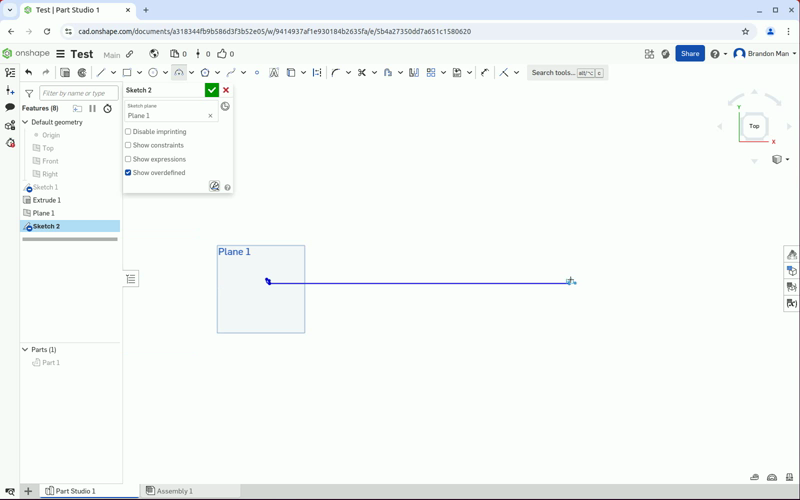
scroll(-6)
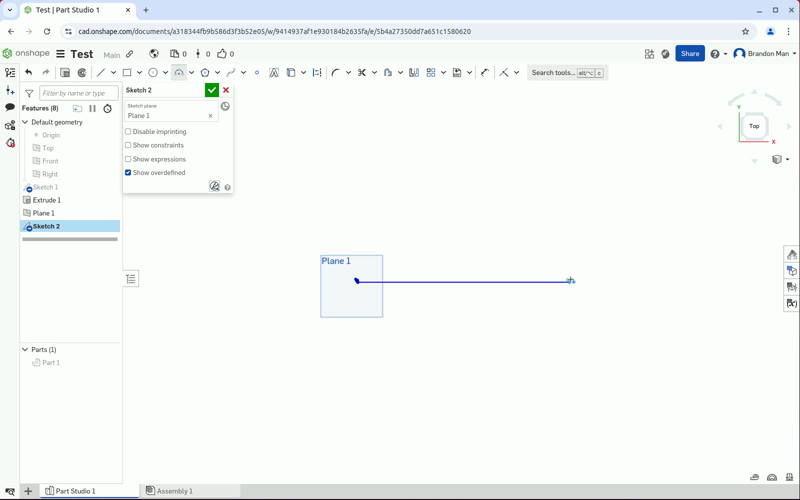
scroll(-6)
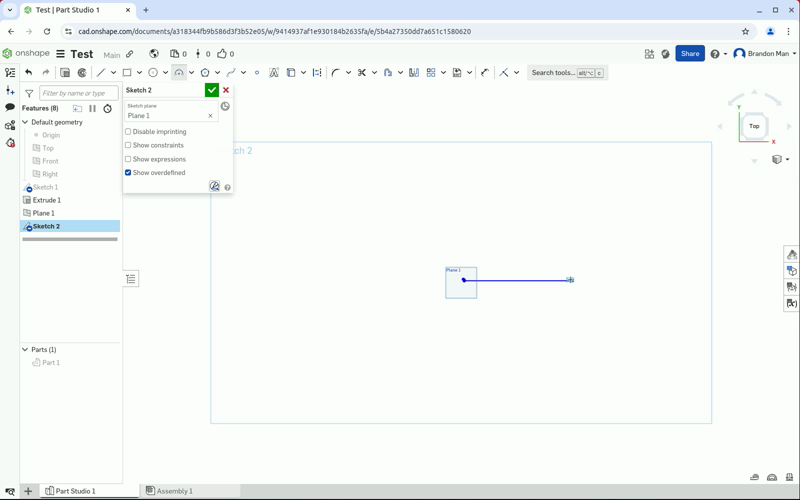
mouse_move(570, 280)
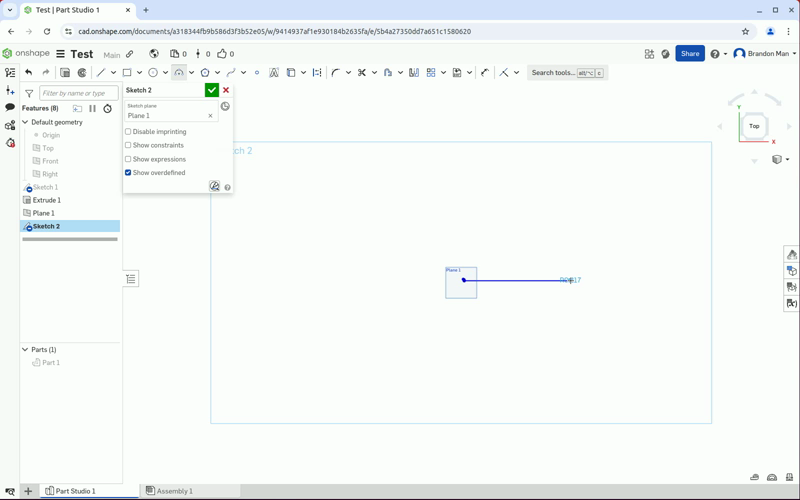
scroll(6)
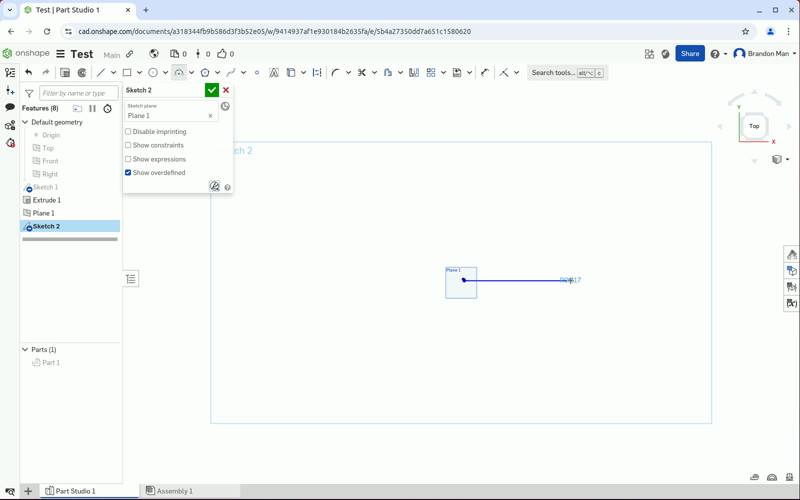
scroll(6)
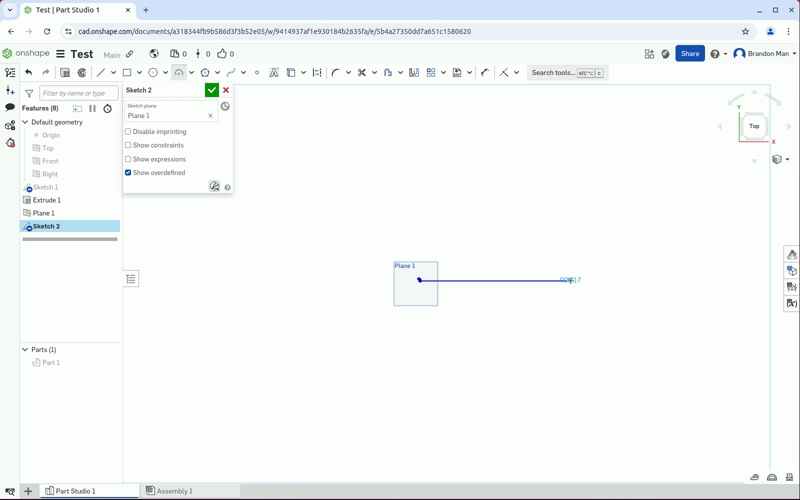
scroll(6)
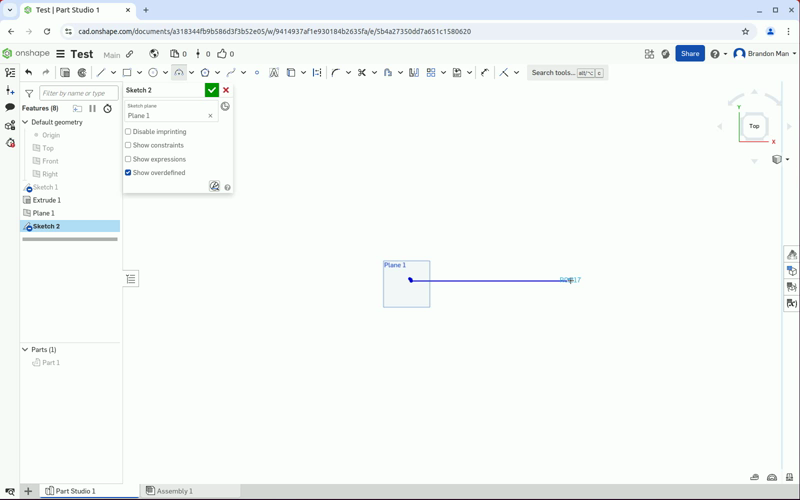
scroll(6)
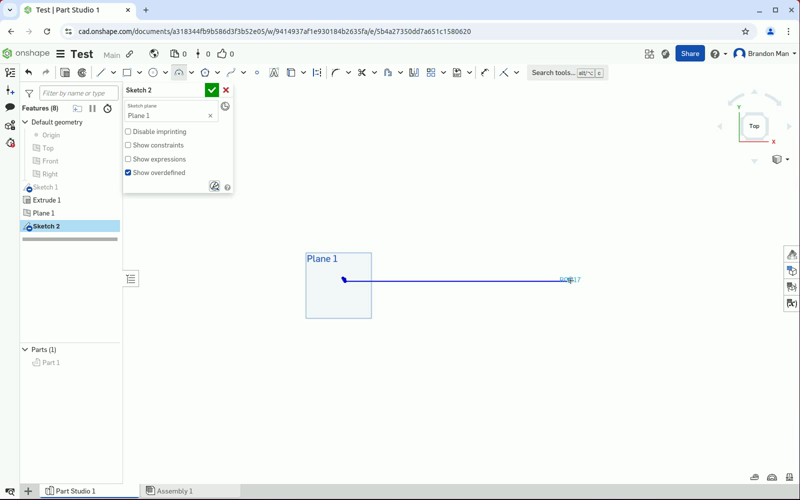
scroll(6)
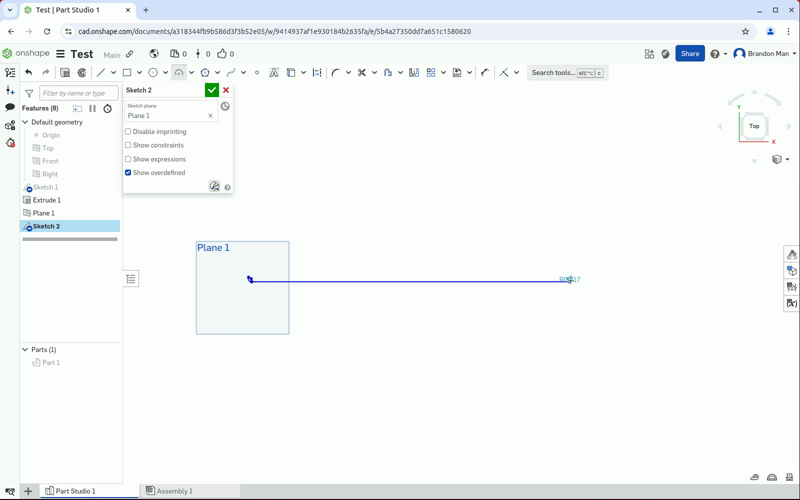
scroll(6)
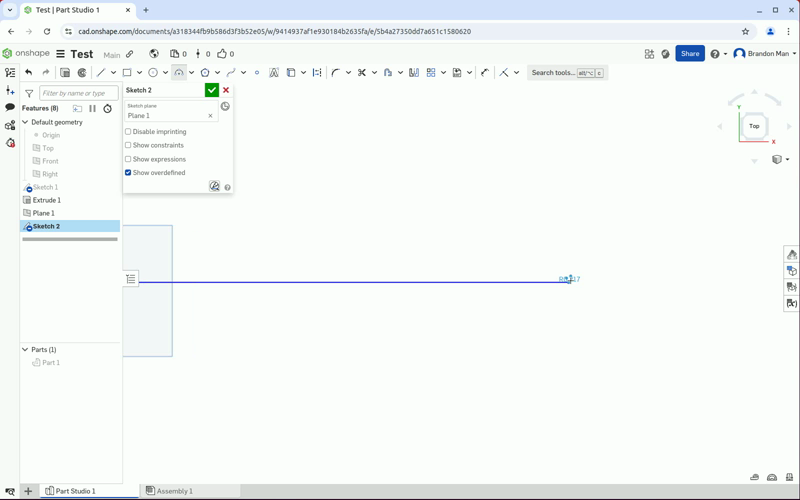
scroll(6)
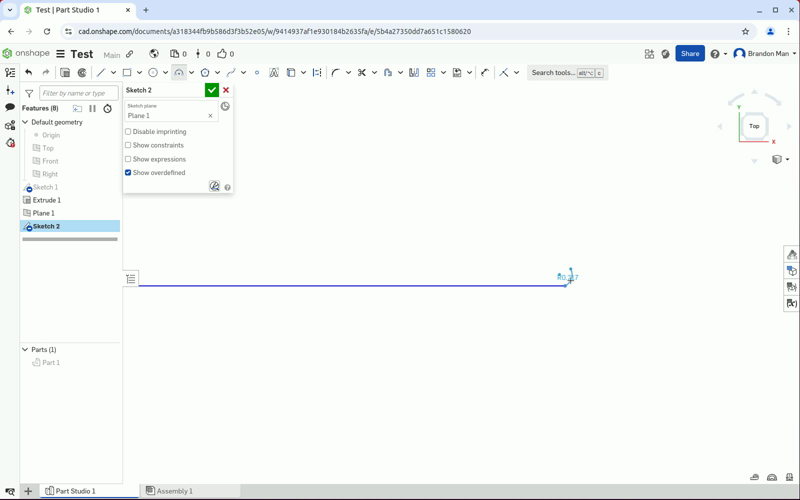
click(570, 280)
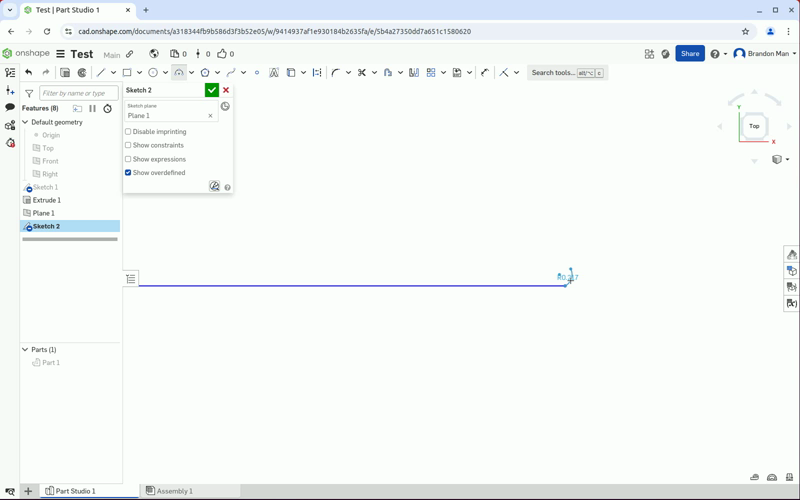
scroll(-6)
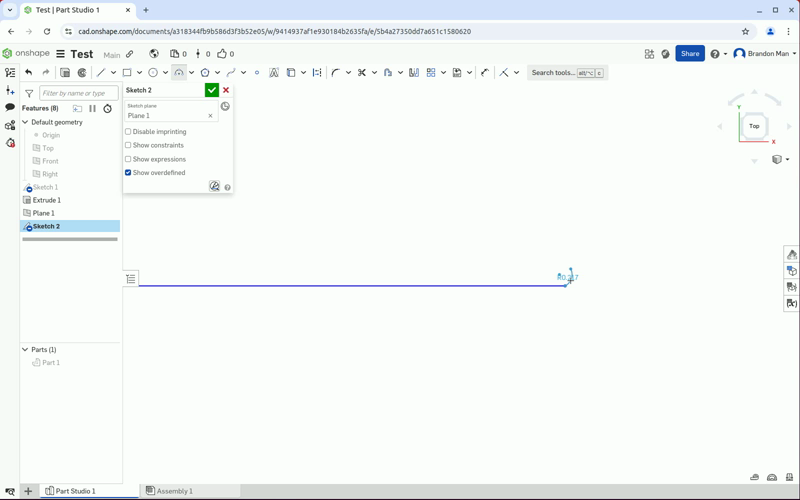
scroll(-6)
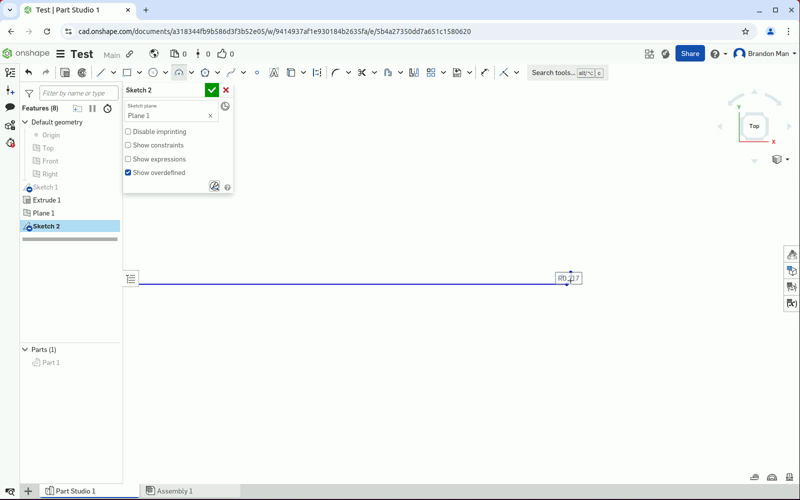
scroll(-6)
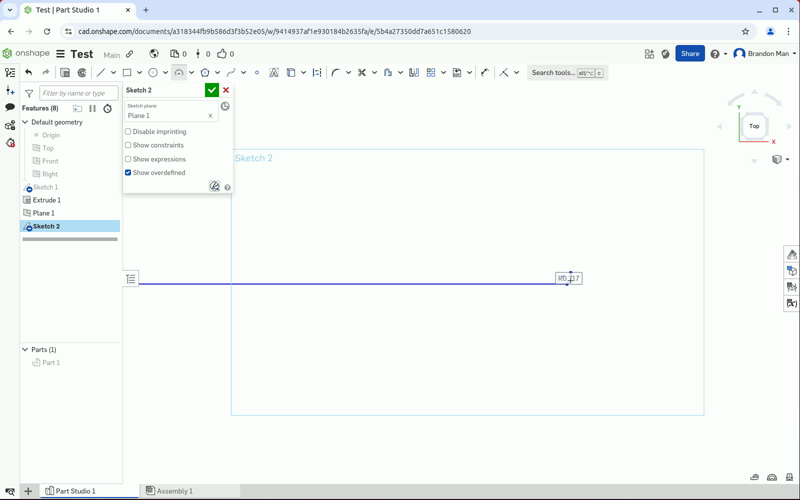
scroll(-6)
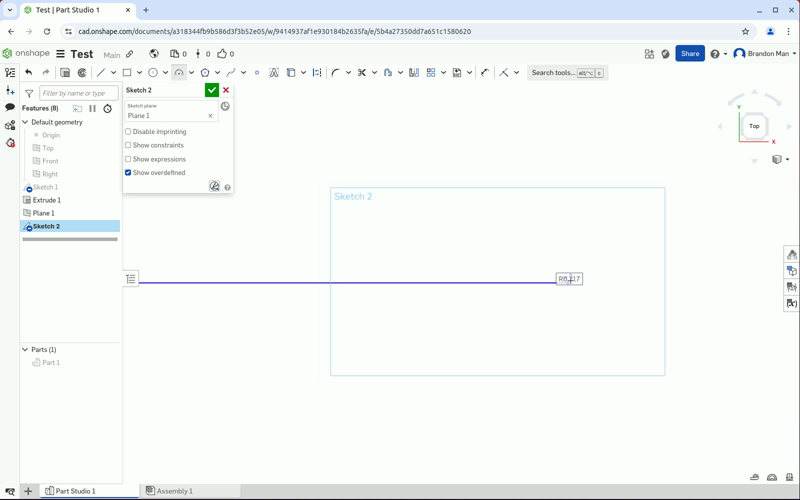
scroll(-6)
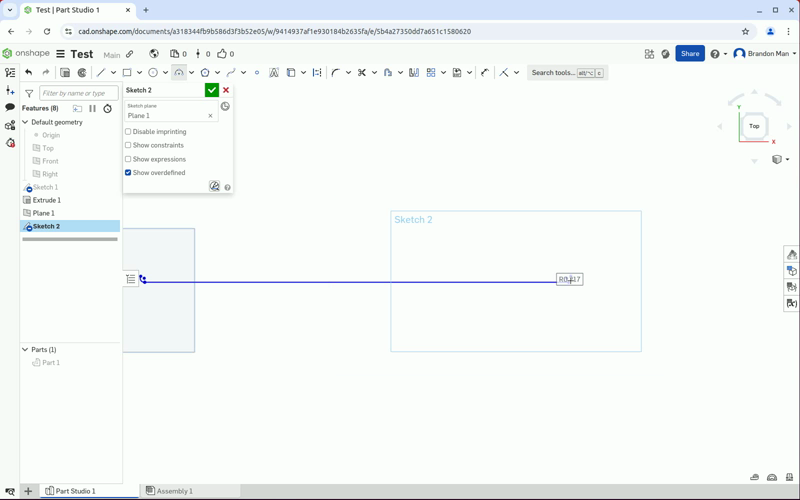
scroll(-6)
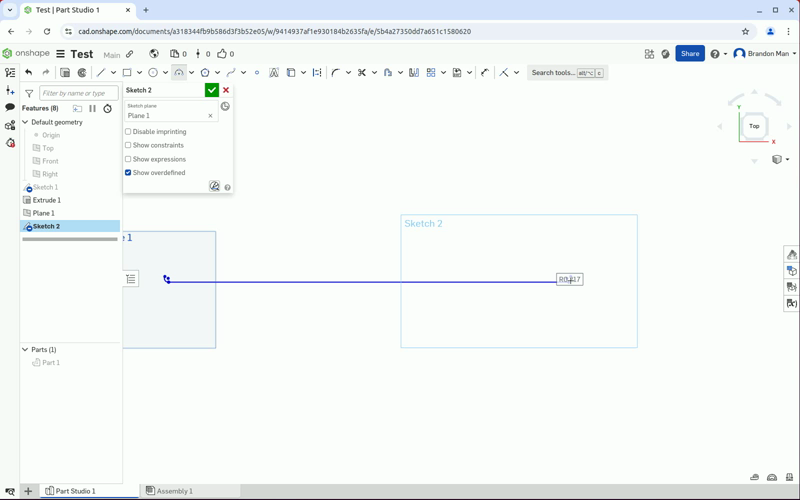
scroll(-6)
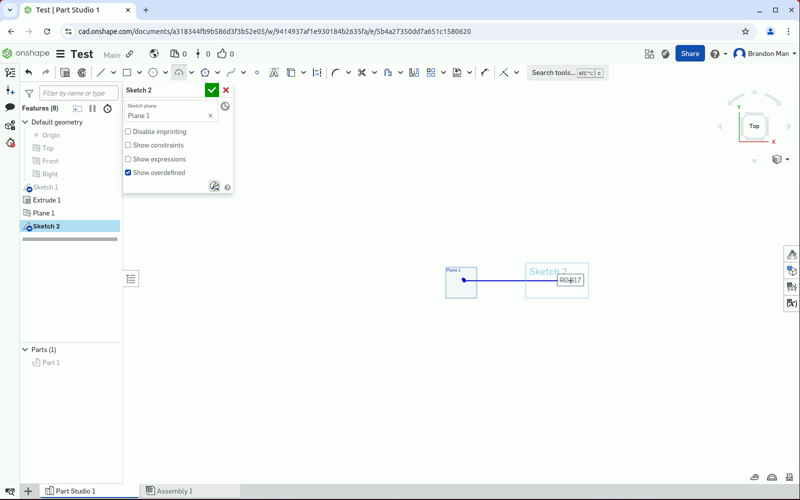
key_up(shift)
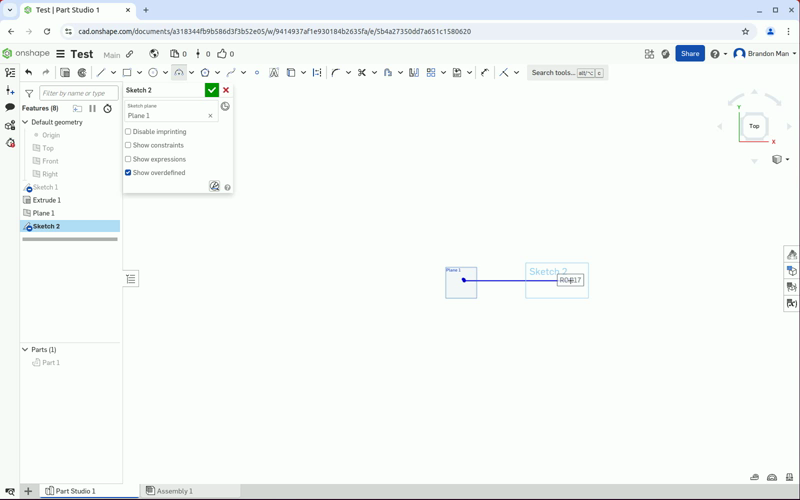
key(esc)
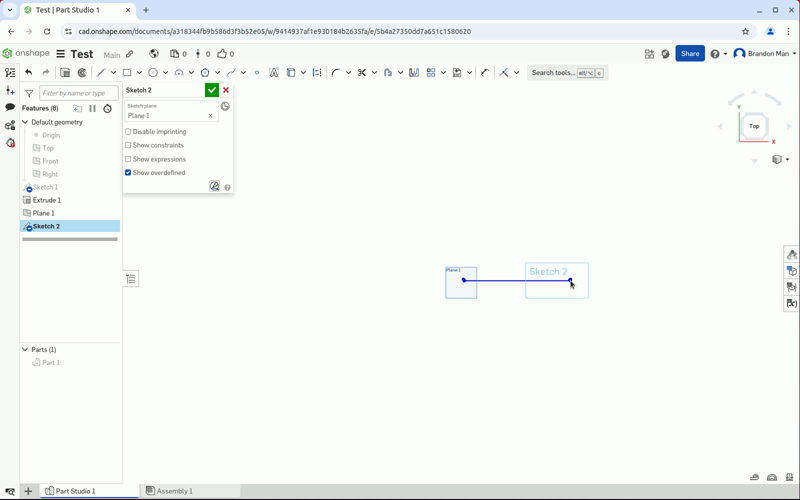
key(l)
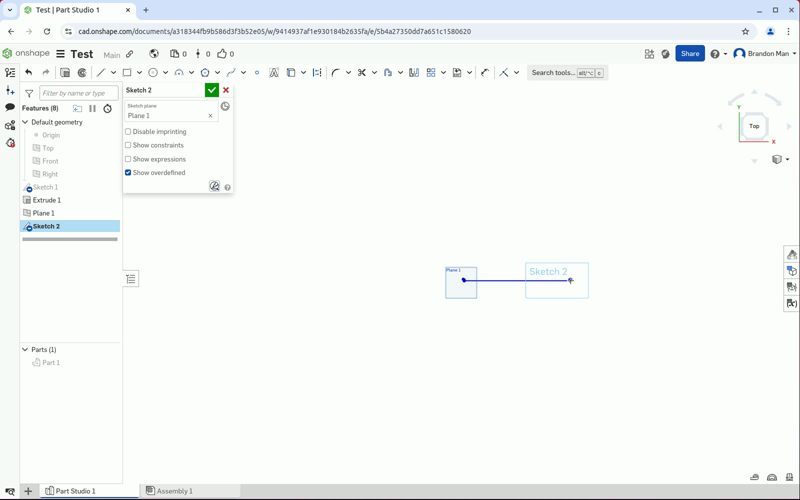
mouse_move(570, 279)
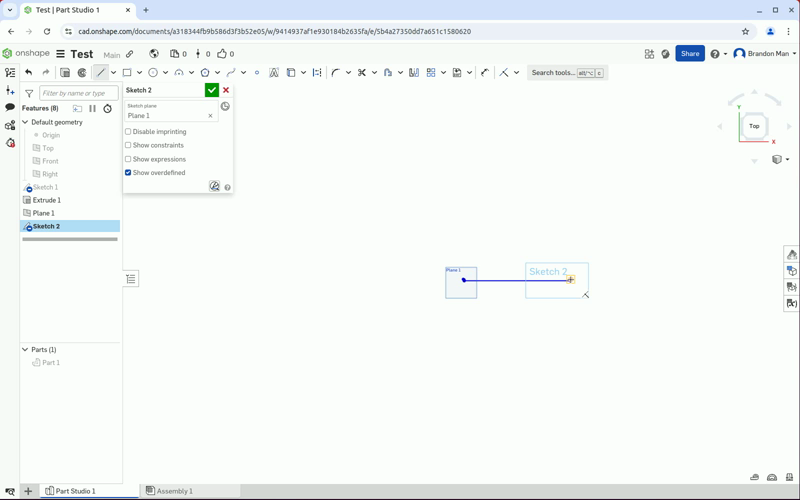
scroll(6)
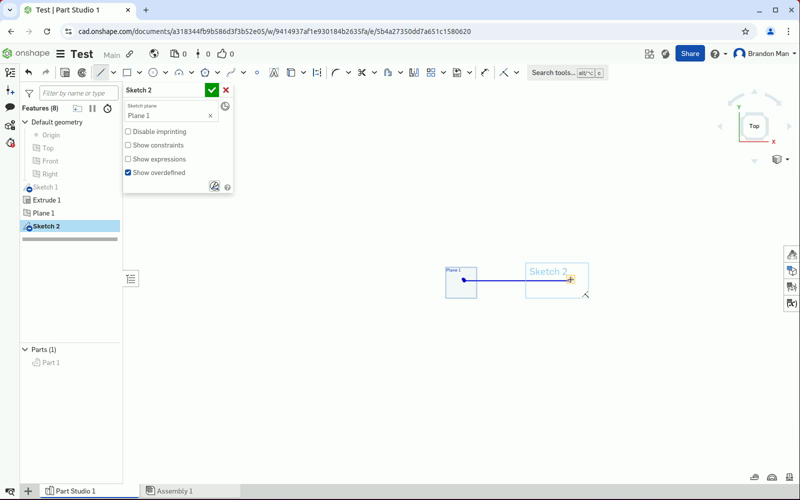
scroll(6)
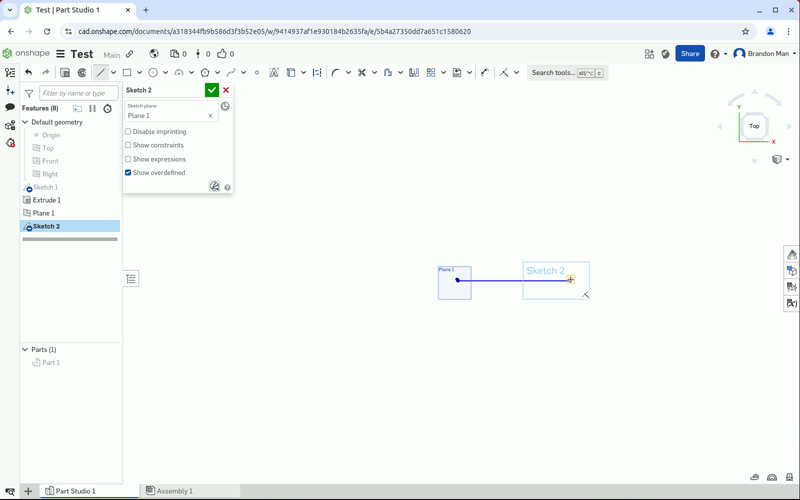
scroll(6)
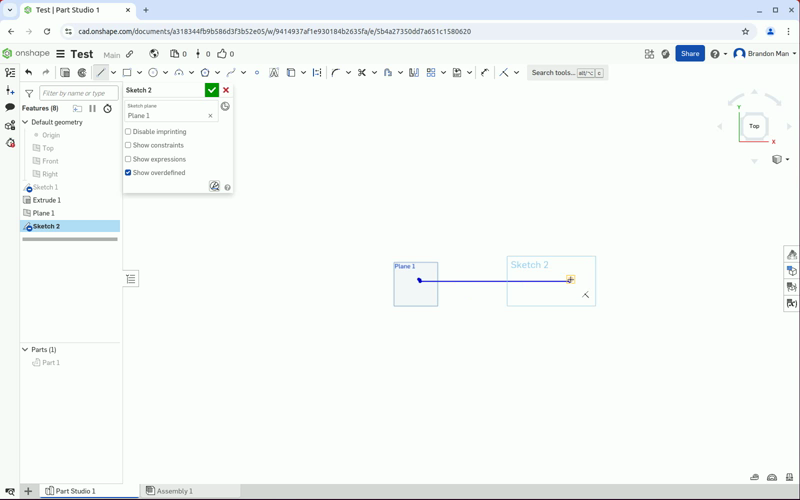
scroll(6)
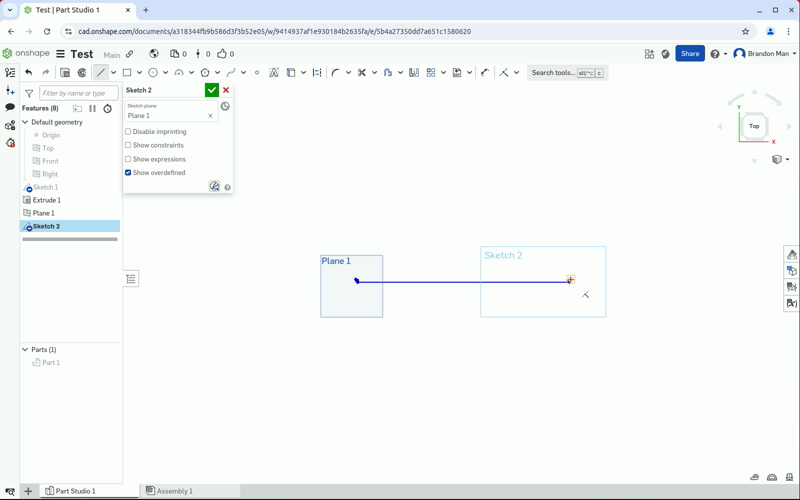
scroll(6)
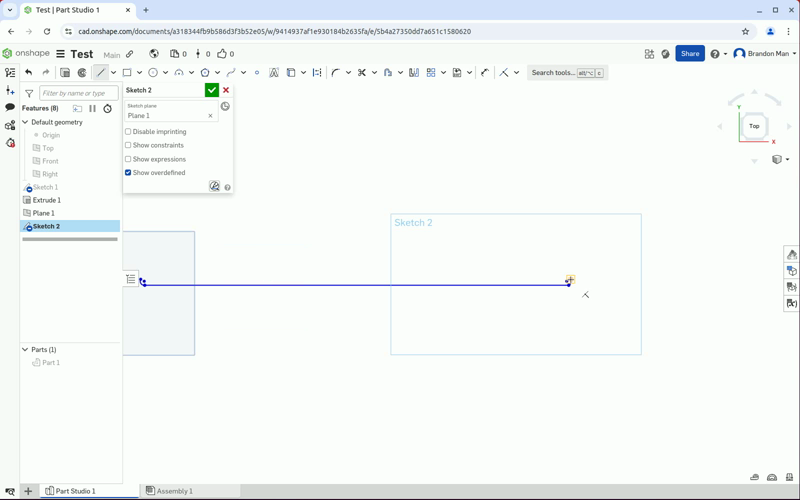
scroll(6)
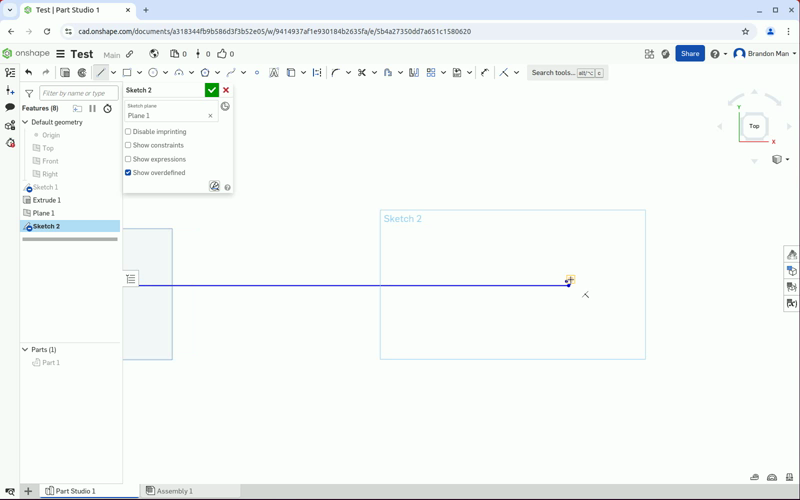
scroll(6)
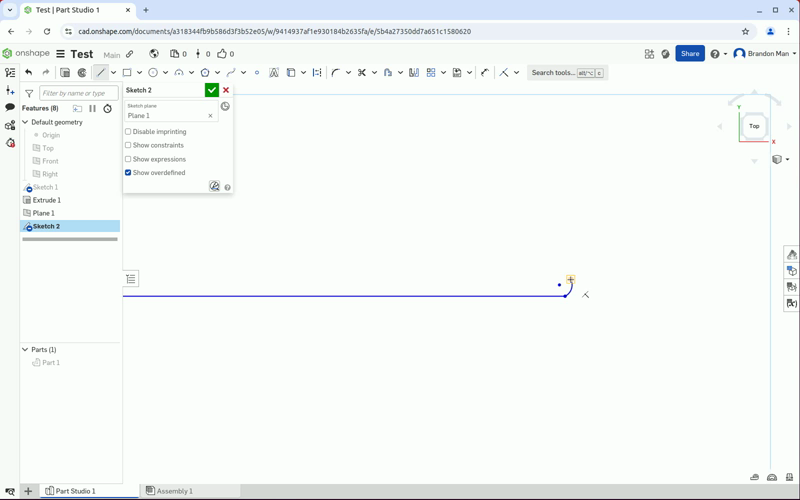
click(570, 279)
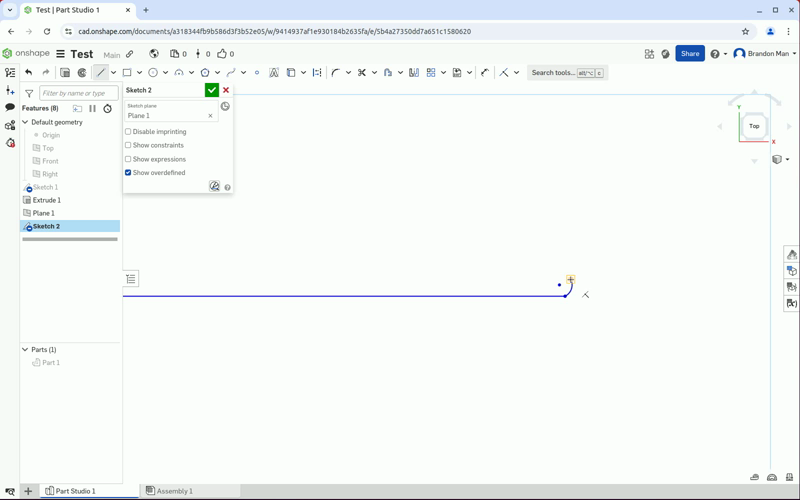
scroll(-6)
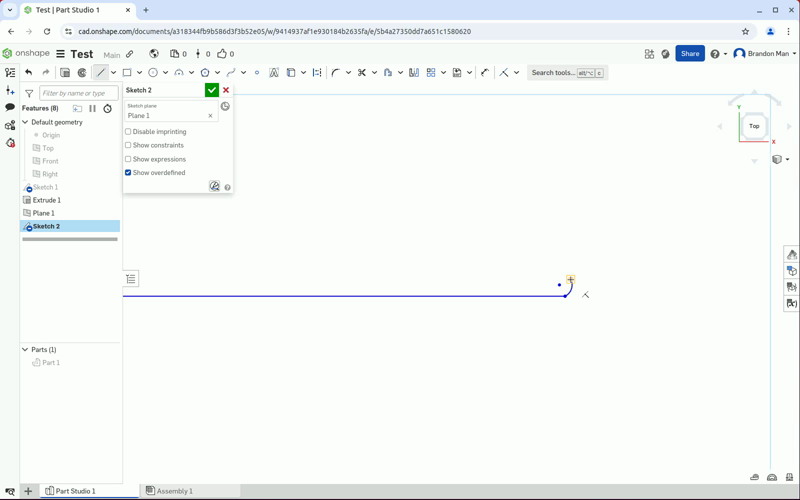
scroll(-6)
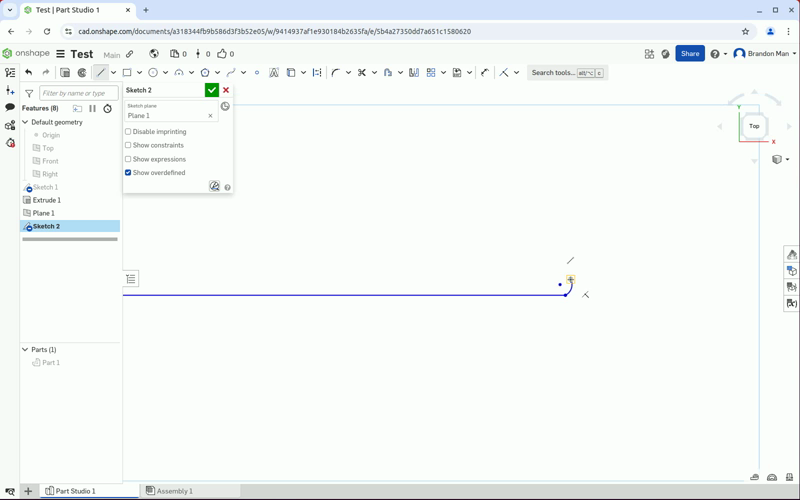
scroll(-6)
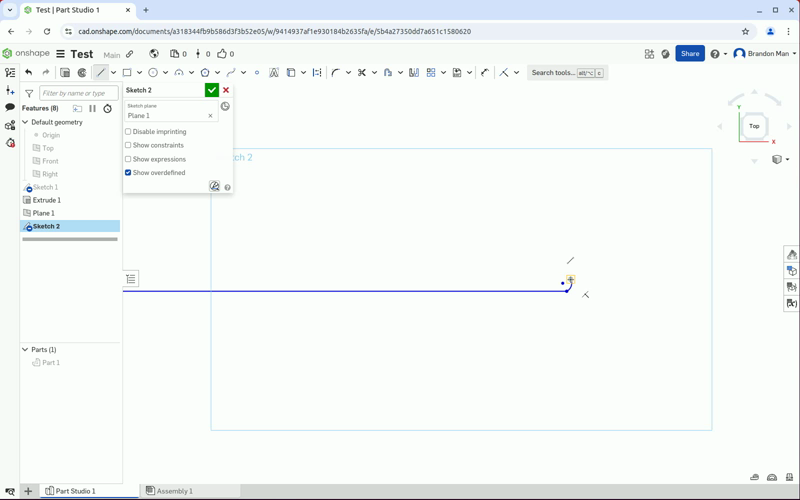
scroll(-6)
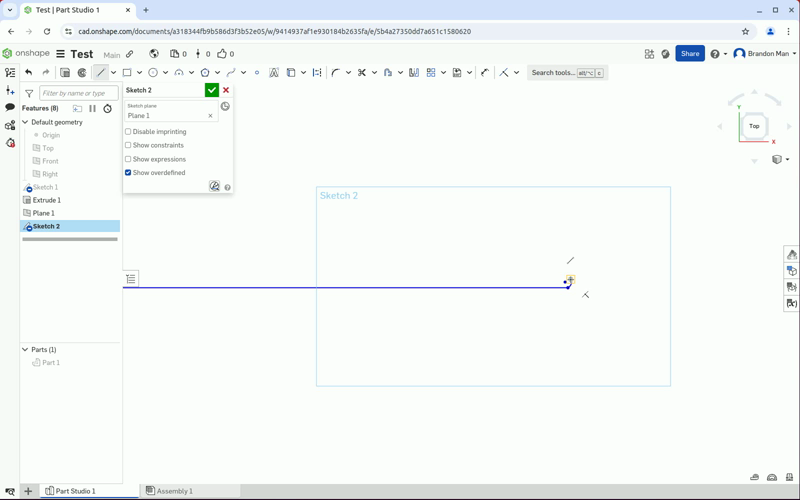
scroll(-6)
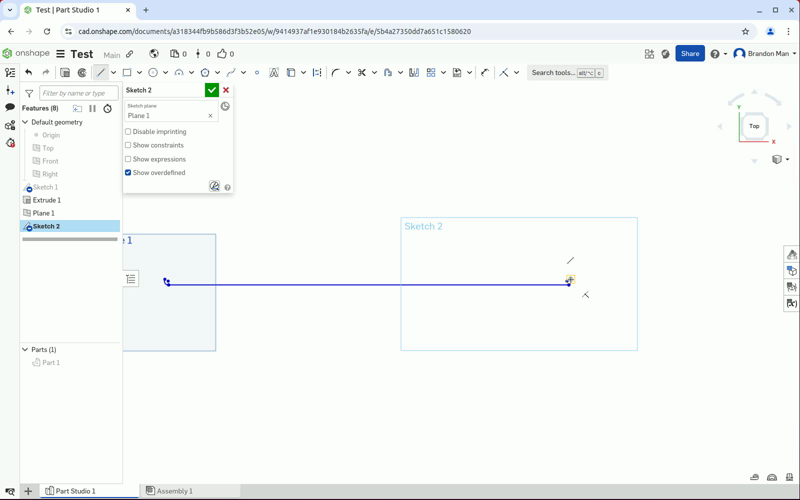
scroll(-6)
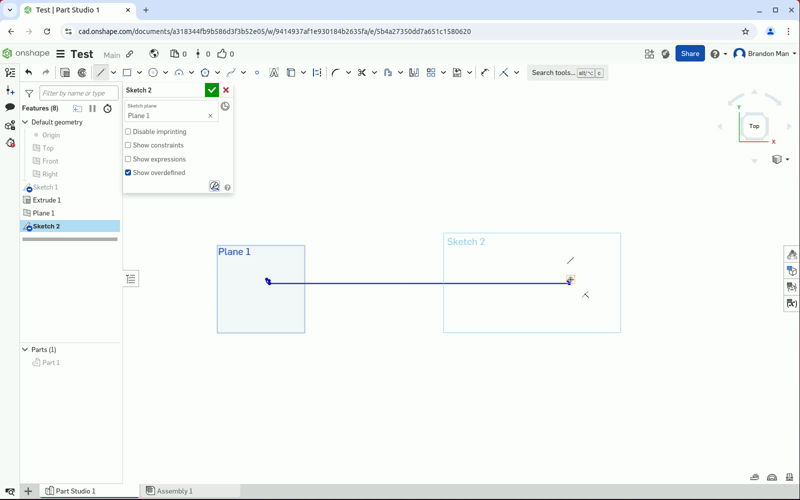
scroll(-6)
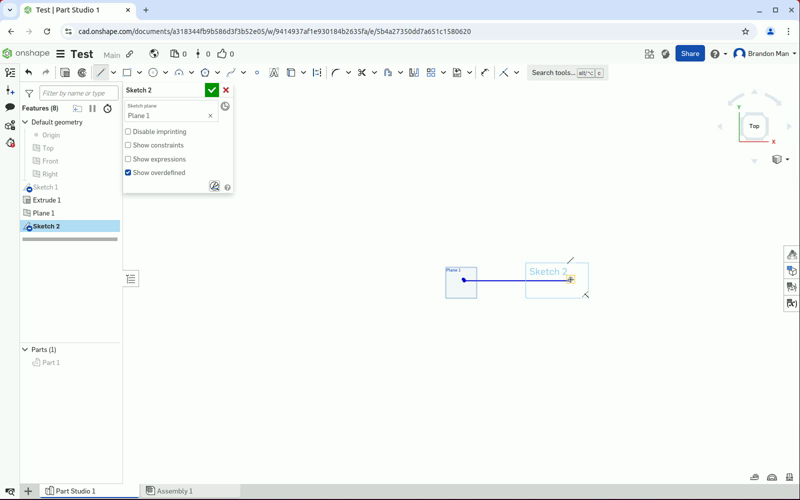
key_down(shift)
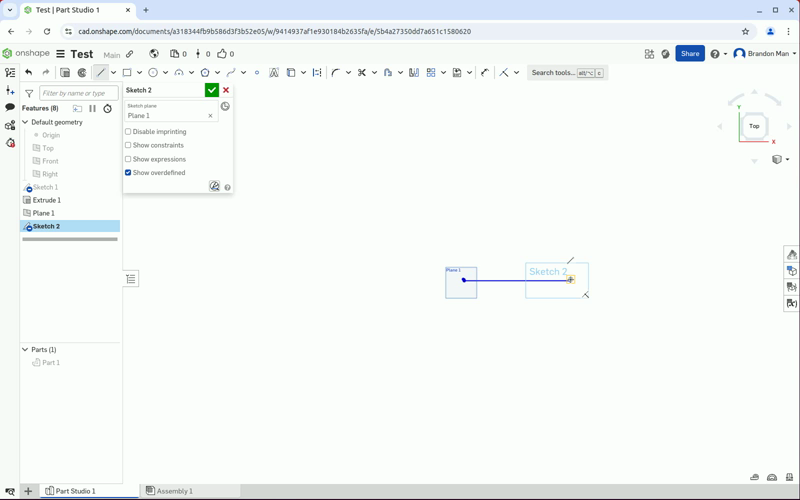
mouse_move(570, 211)
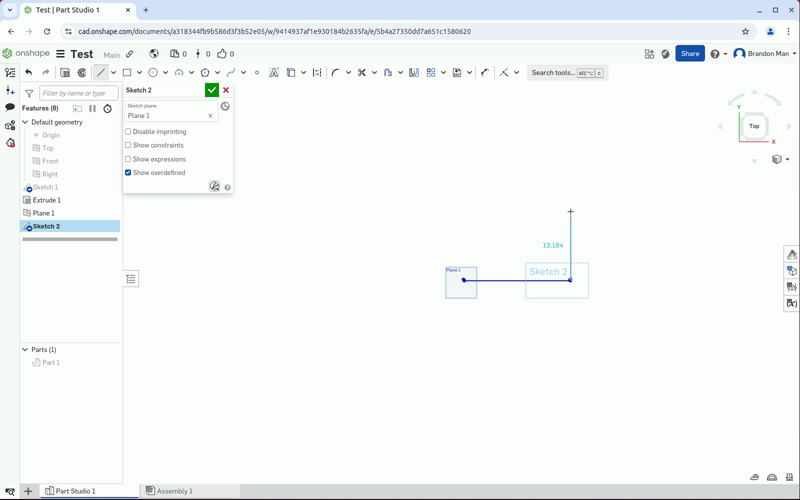
click(570, 211)
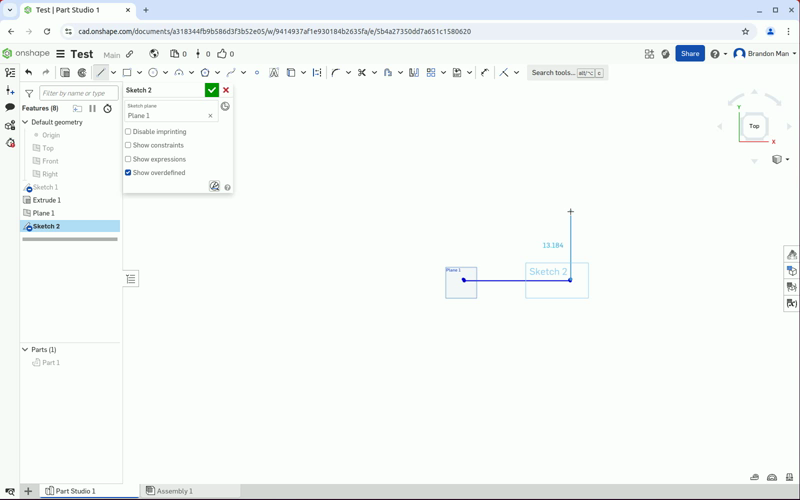
key_up(shift)
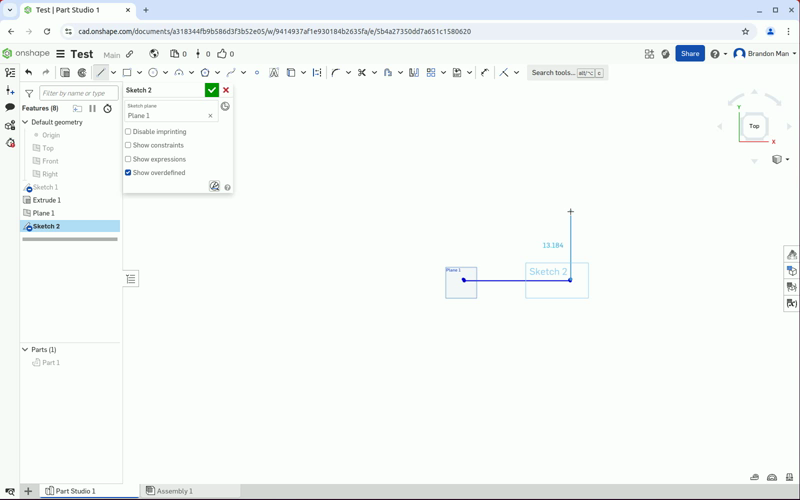
key(esc)
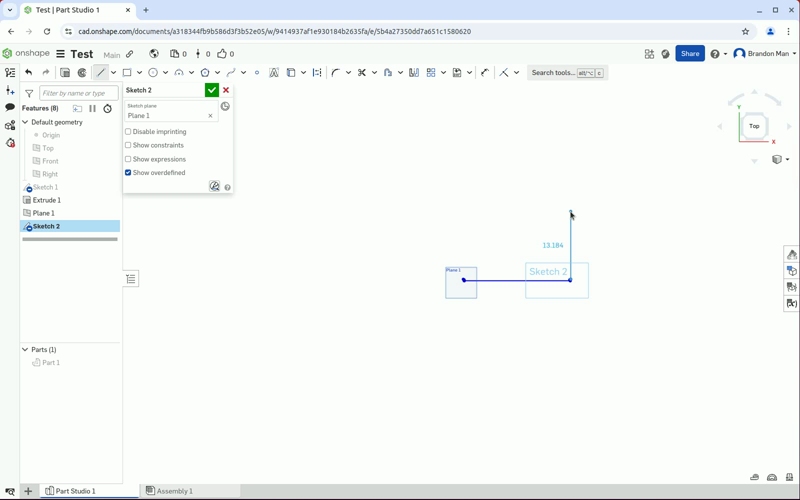
key(a)
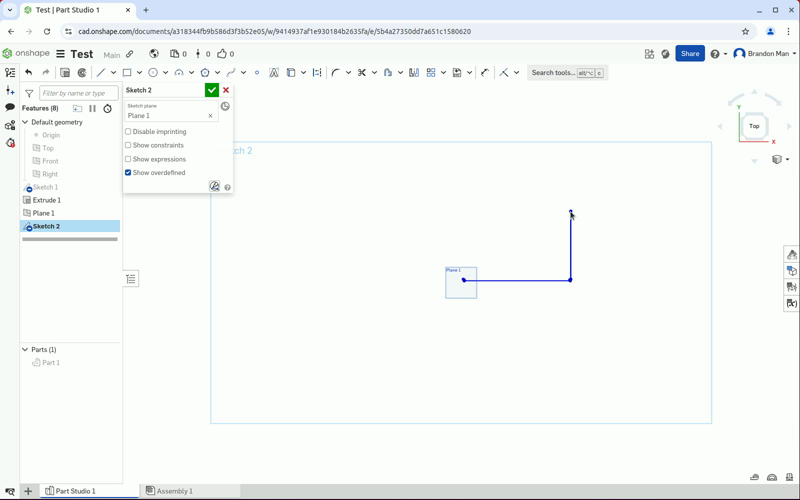
mouse_move(570, 211)
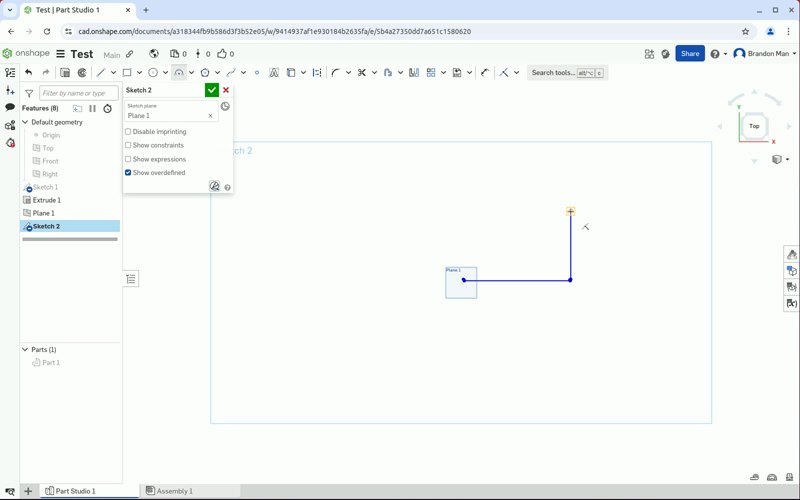
click(570, 211)
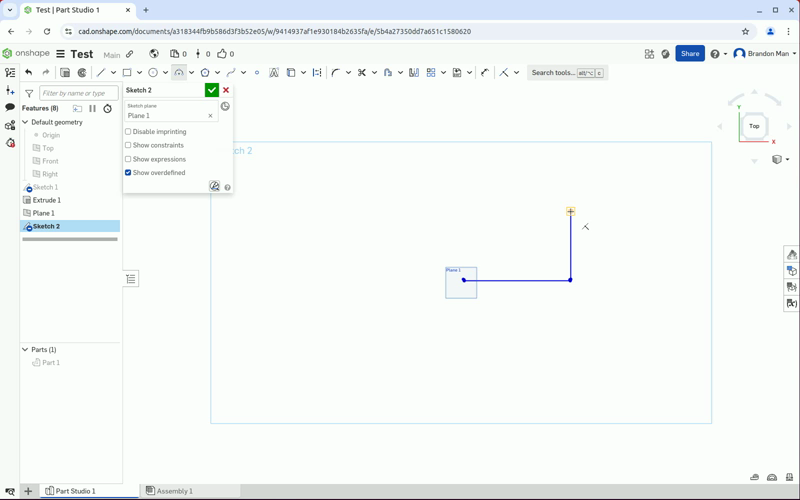
key_down(shift)
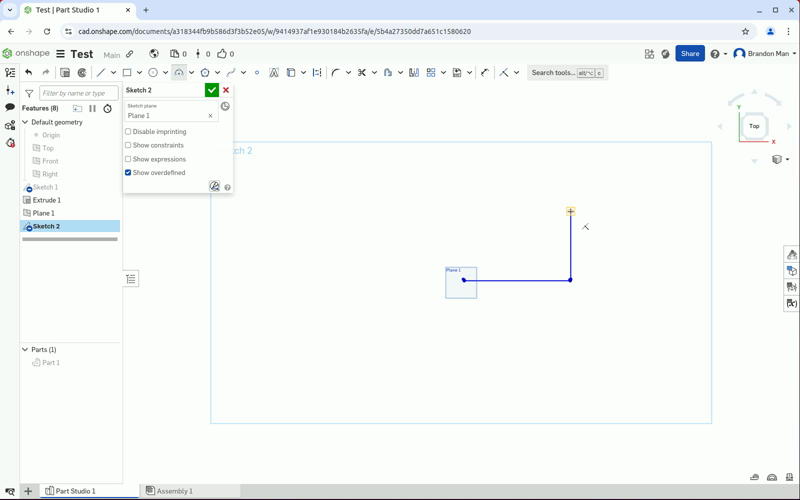
mouse_move(570, 210)
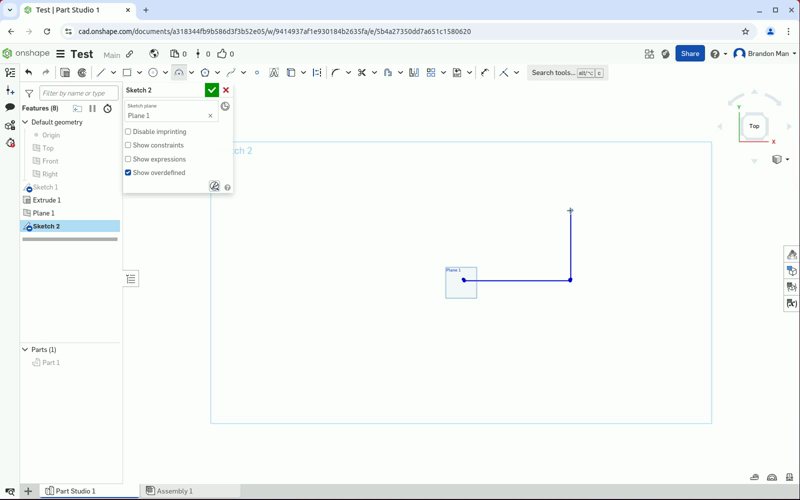
scroll(6)
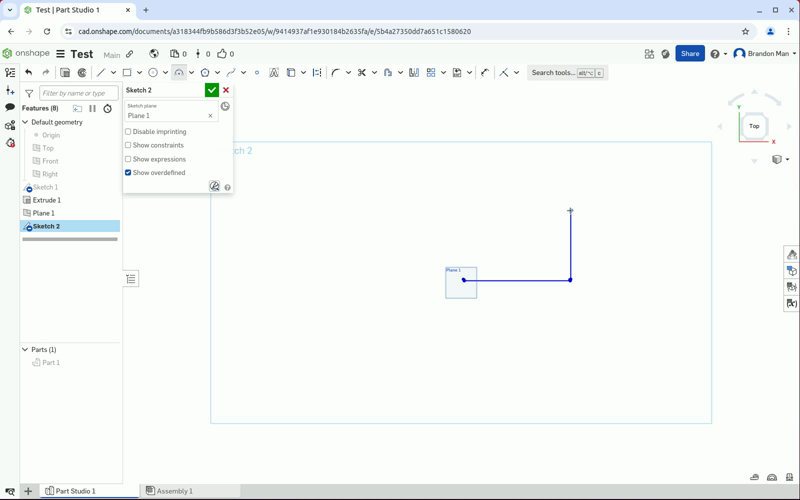
scroll(6)
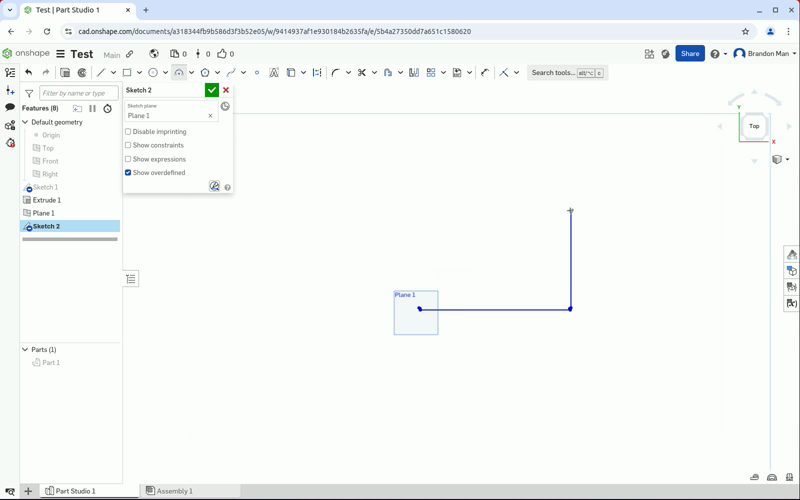
scroll(6)
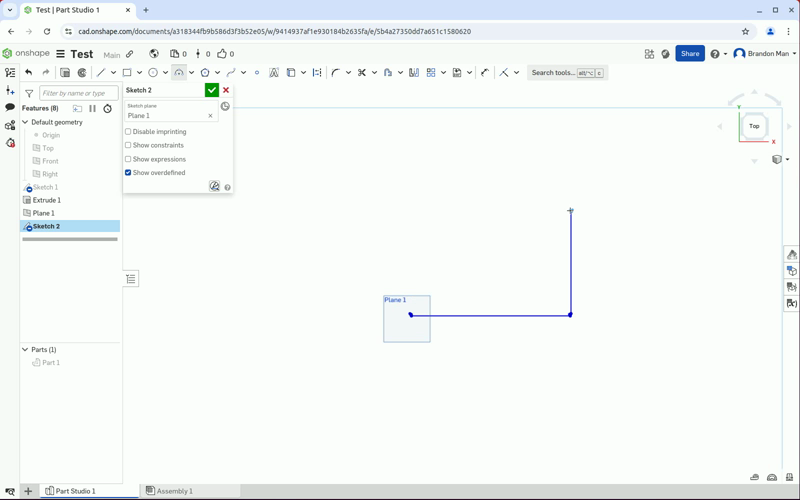
scroll(6)
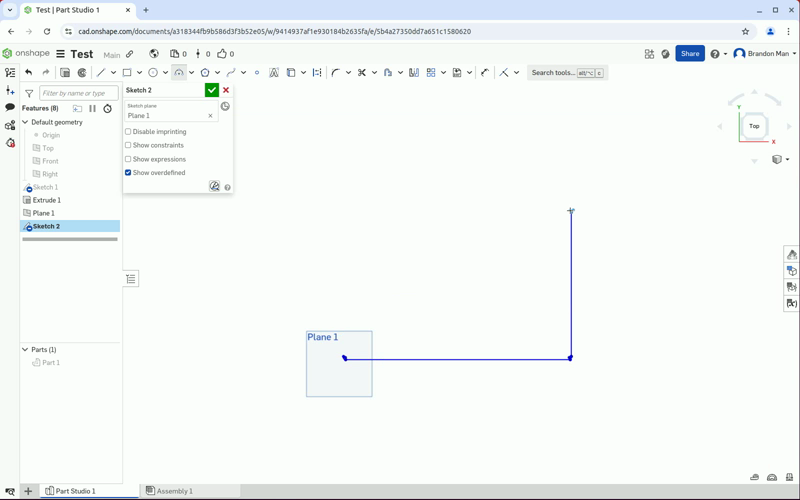
scroll(6)
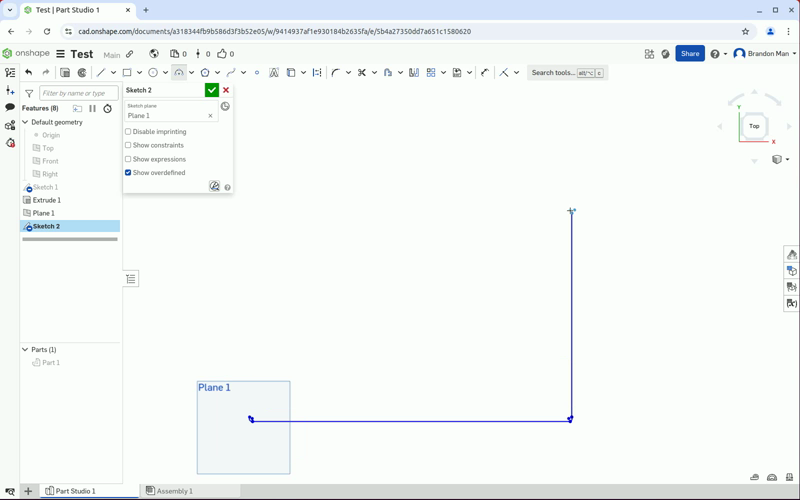
scroll(6)
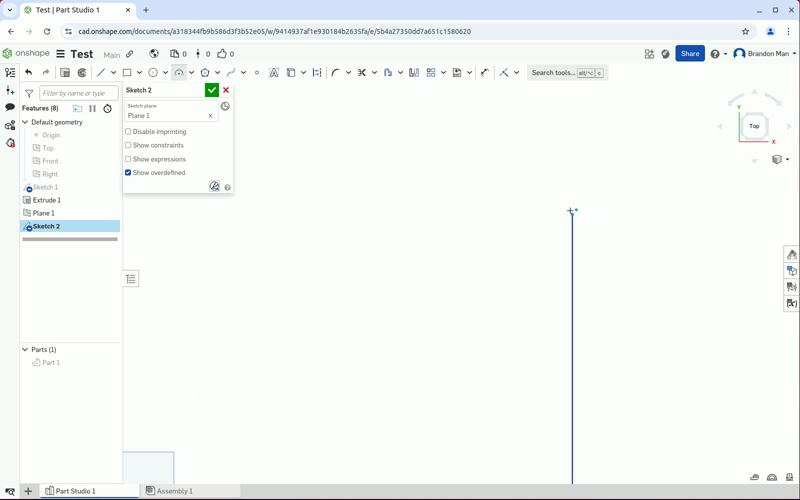
scroll(6)
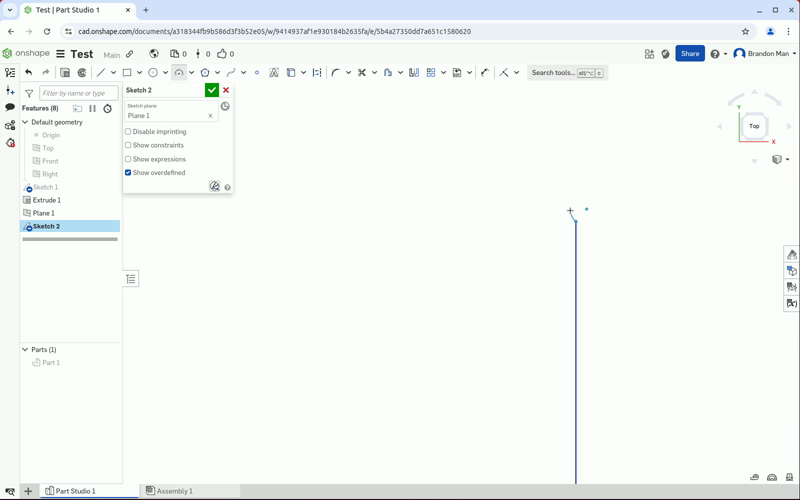
click(570, 210)
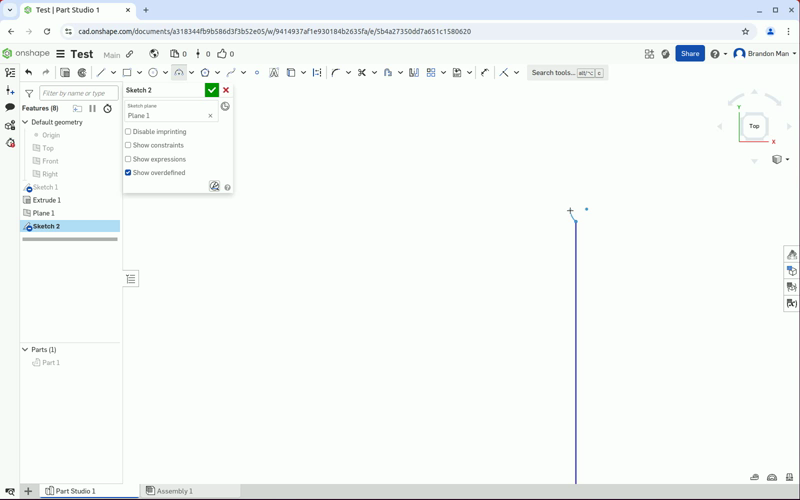
scroll(-6)
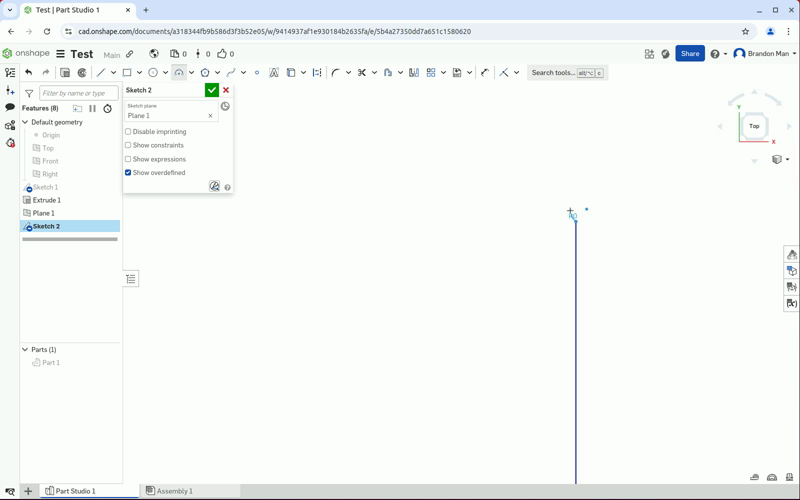
scroll(-6)
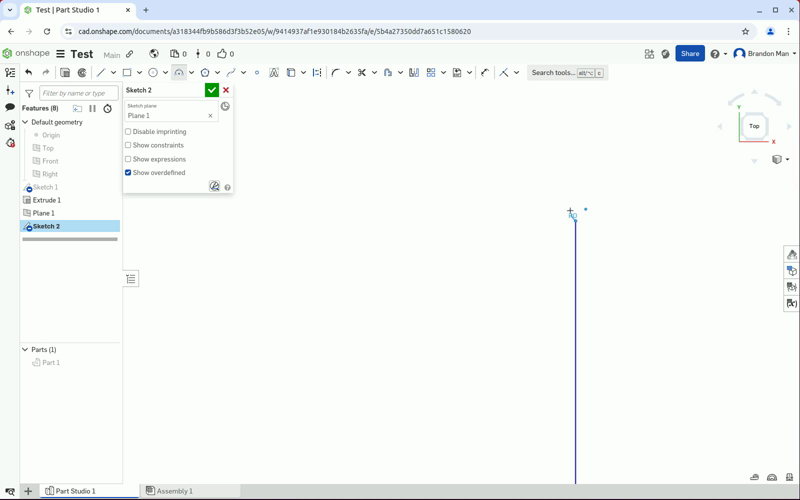
scroll(-6)
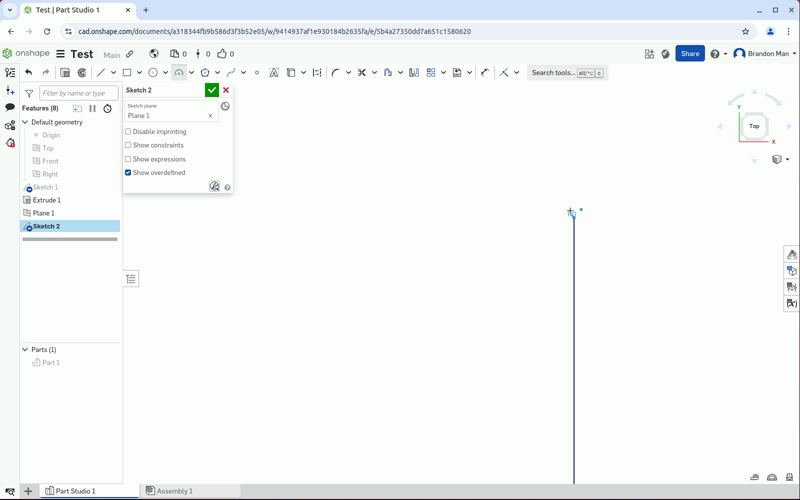
scroll(-6)
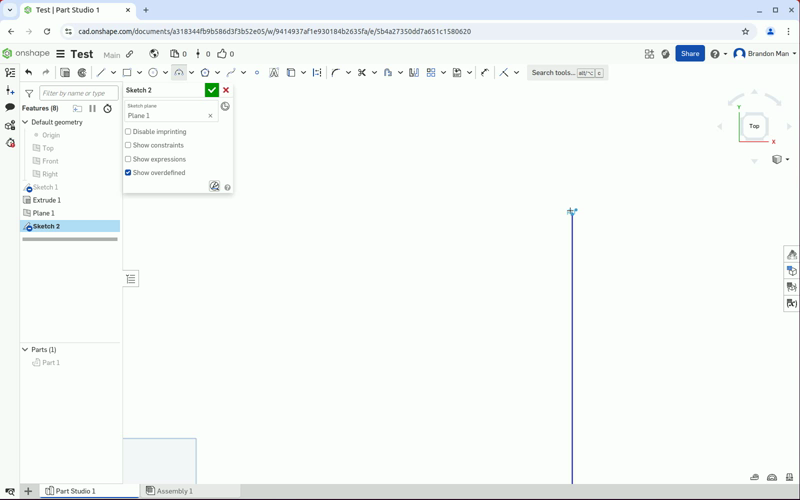
scroll(-6)
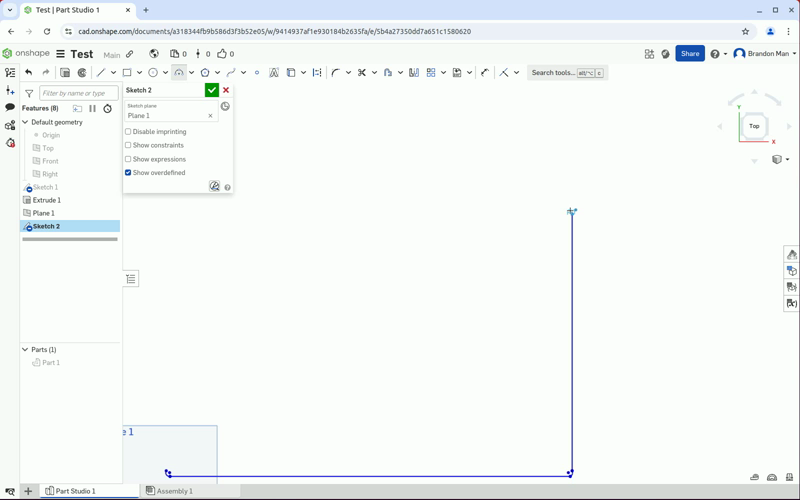
scroll(-6)
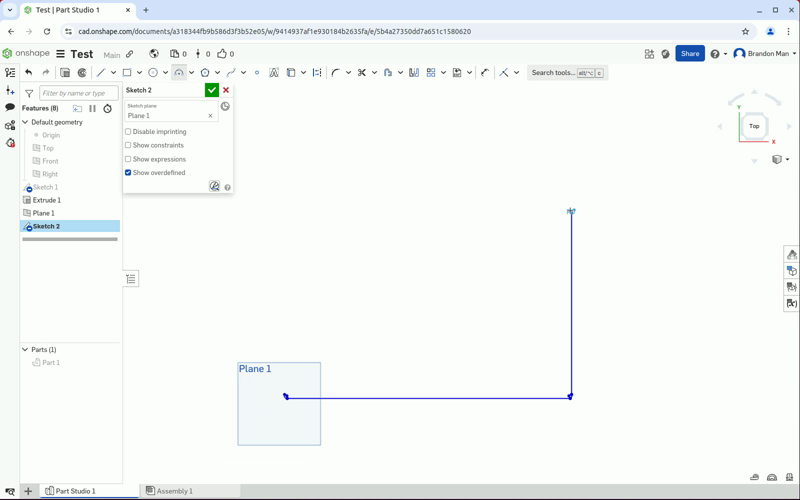
scroll(-6)
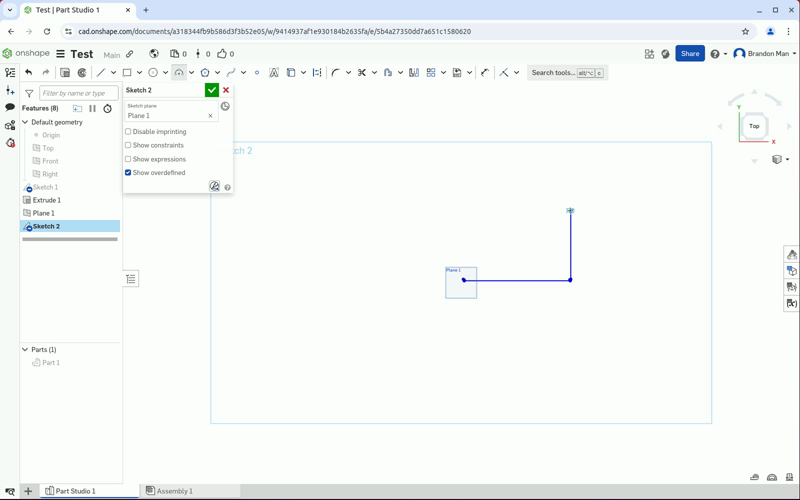
mouse_move(570, 210)
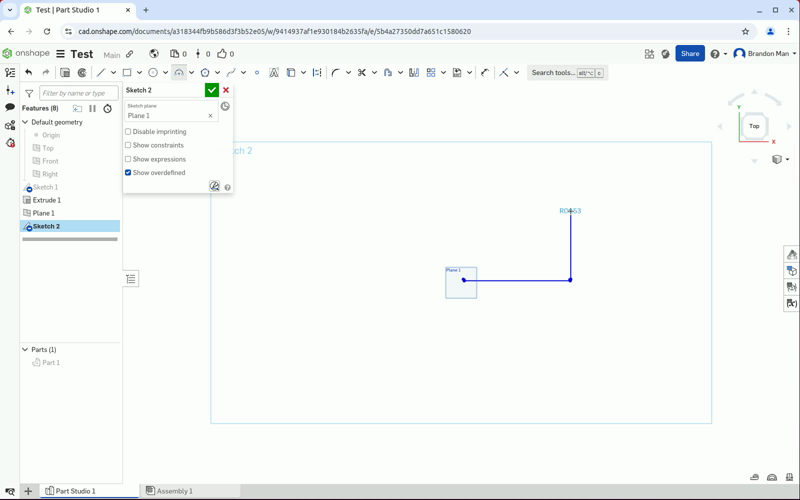
scroll(6)
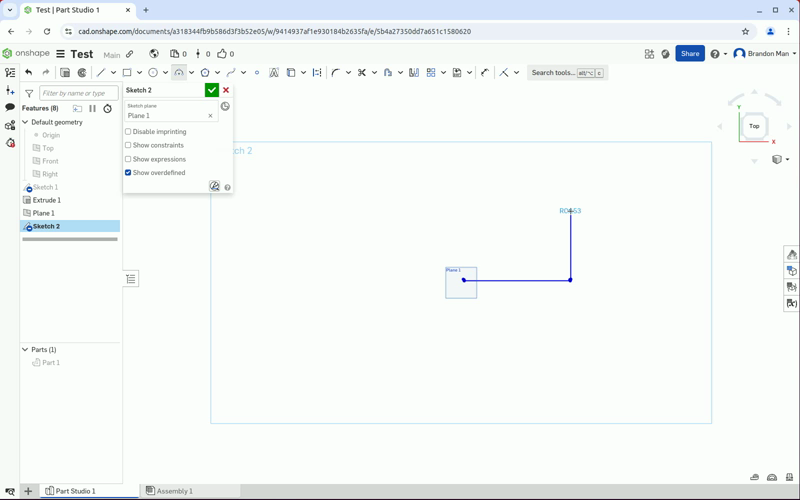
scroll(6)
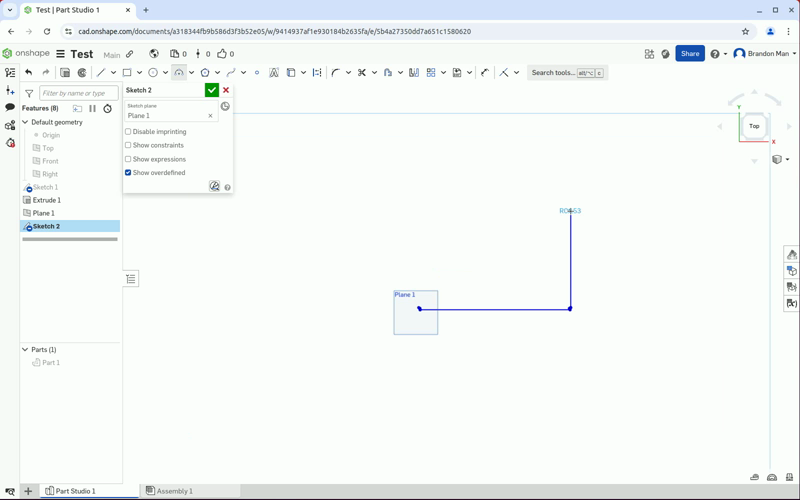
scroll(6)
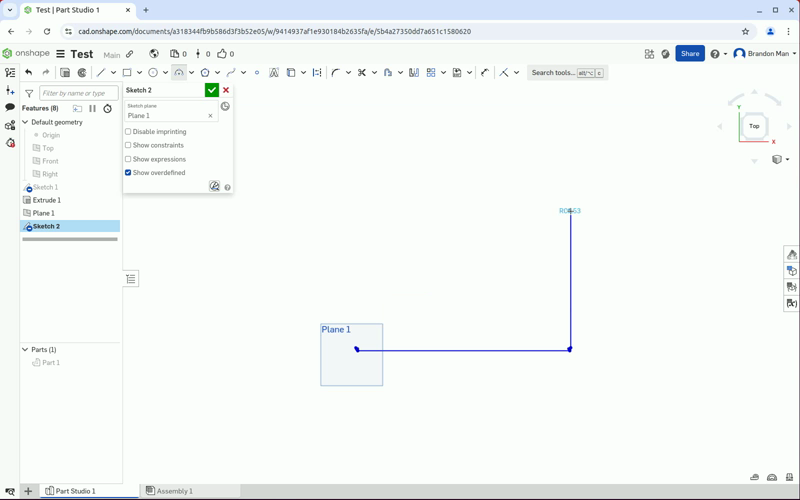
scroll(6)
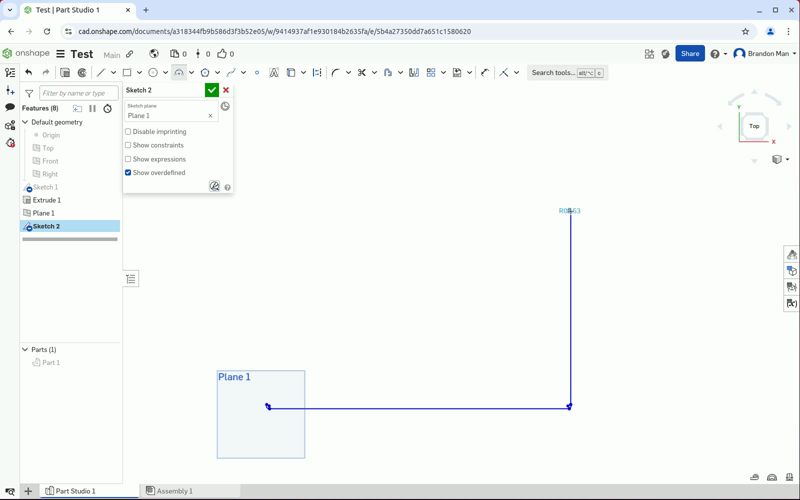
scroll(6)
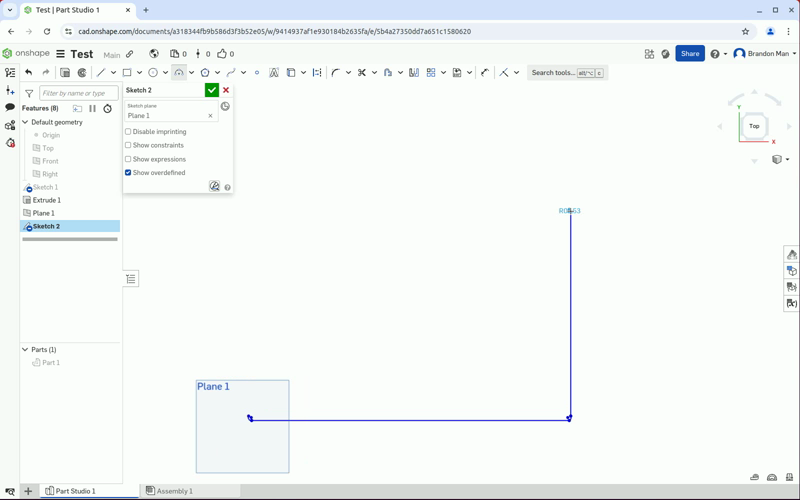
scroll(6)
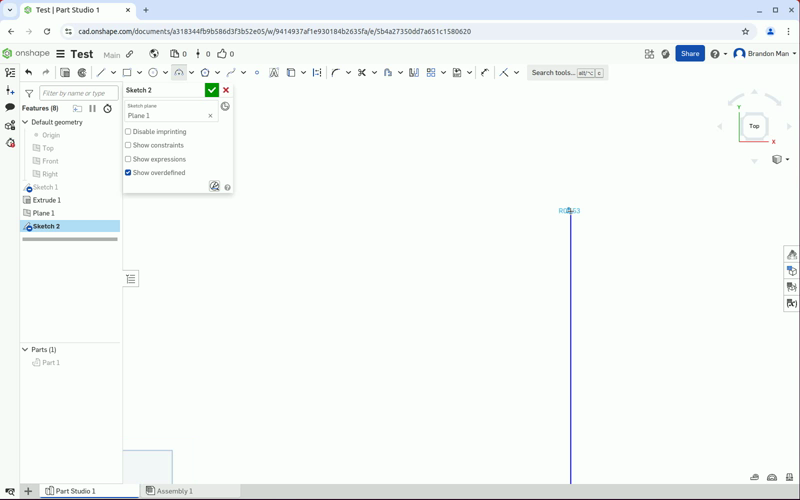
scroll(6)
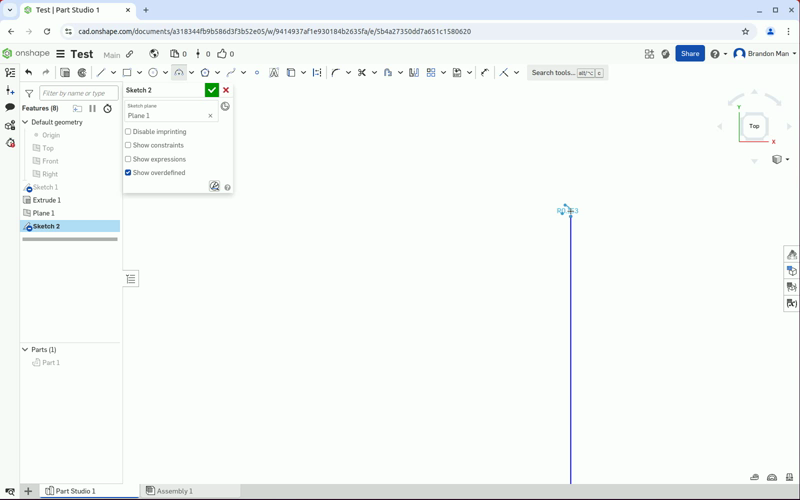
click(570, 210)
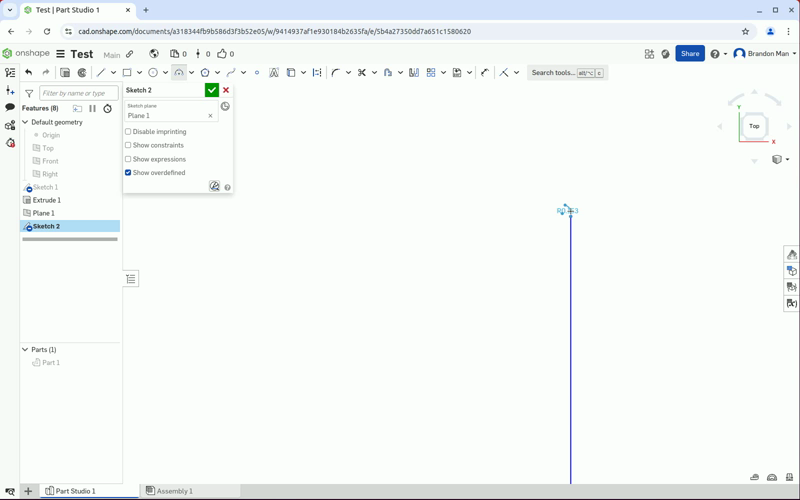
scroll(-6)
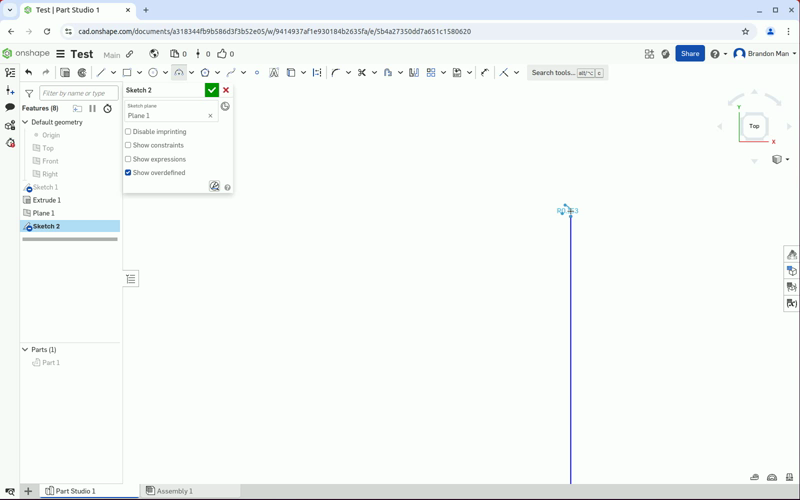
scroll(-6)
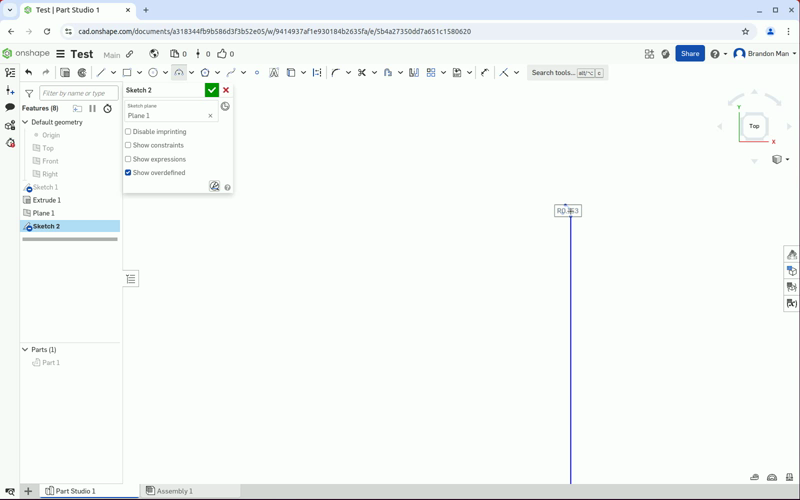
scroll(-6)
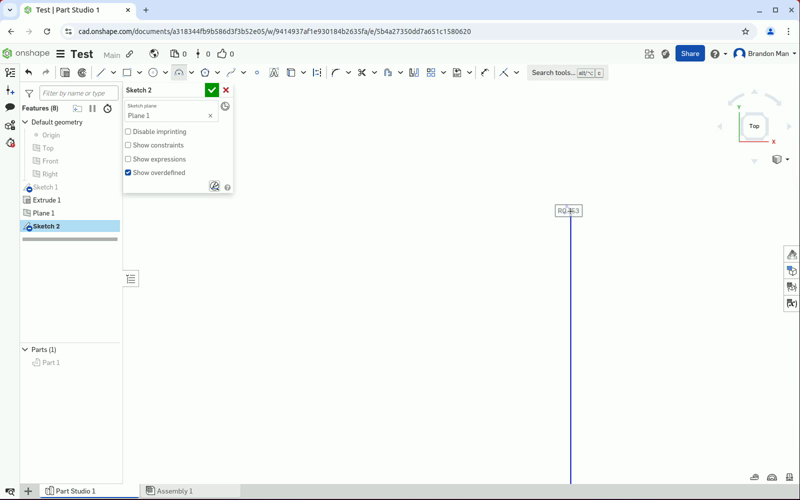
scroll(-6)
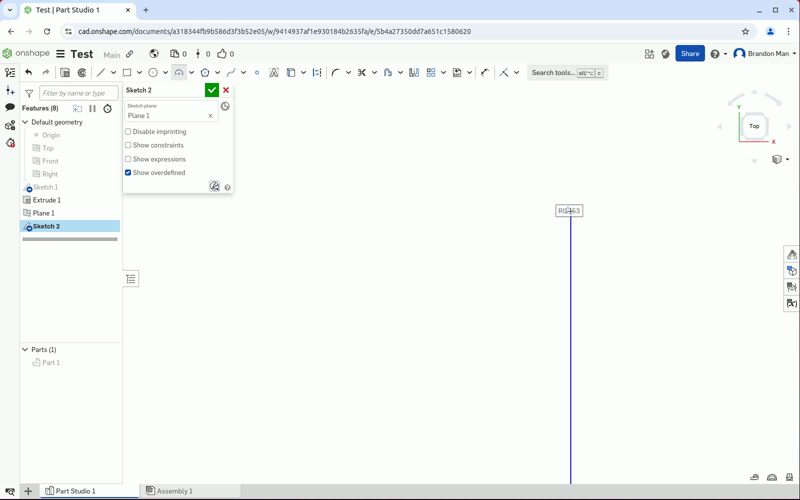
scroll(-6)
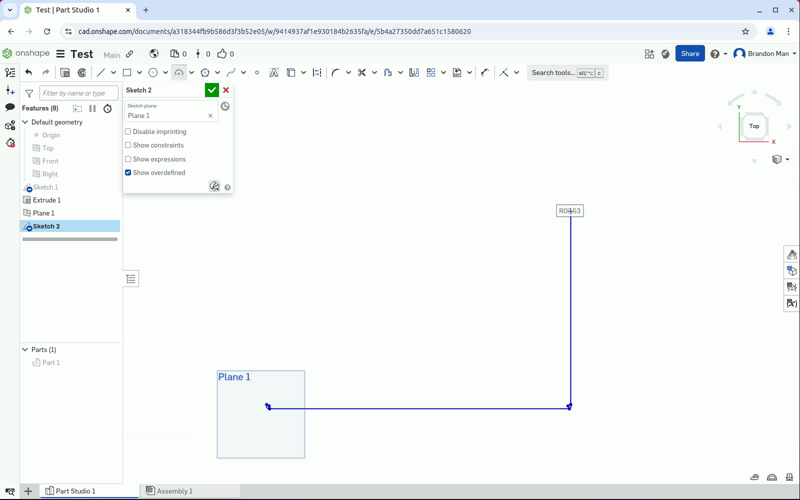
scroll(-6)
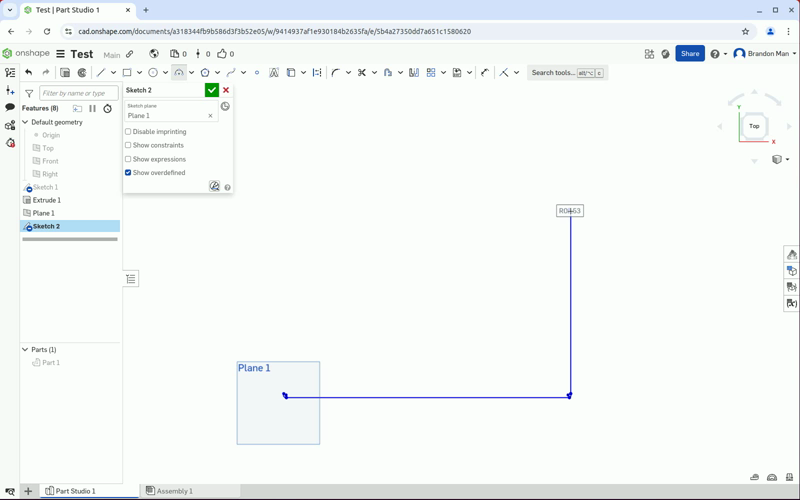
scroll(-6)
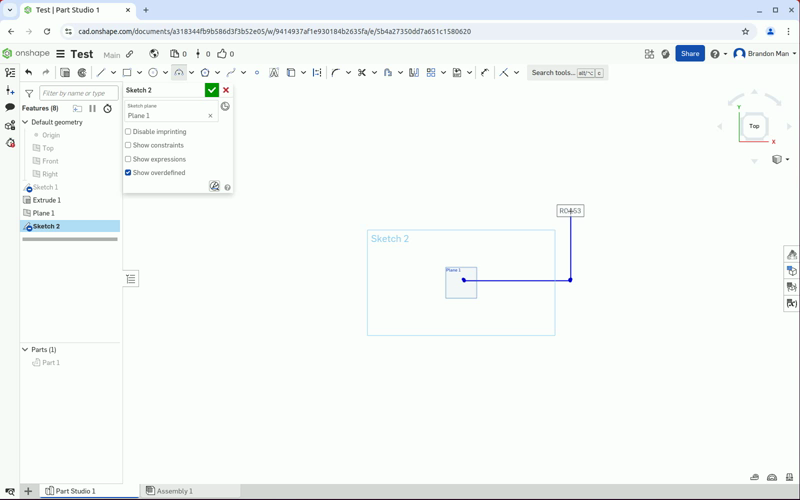
key_up(shift)
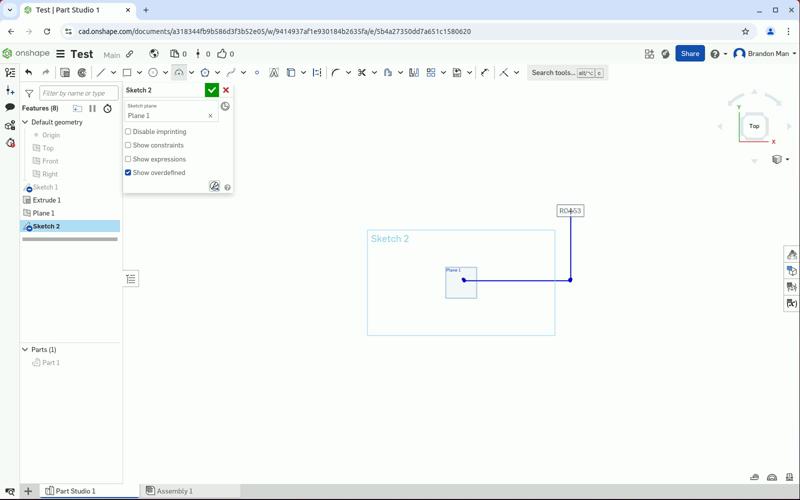
key(esc)
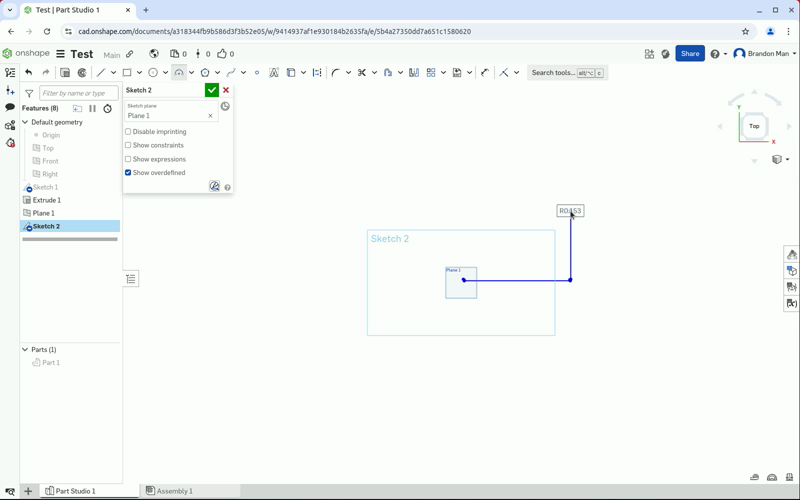
key(l)
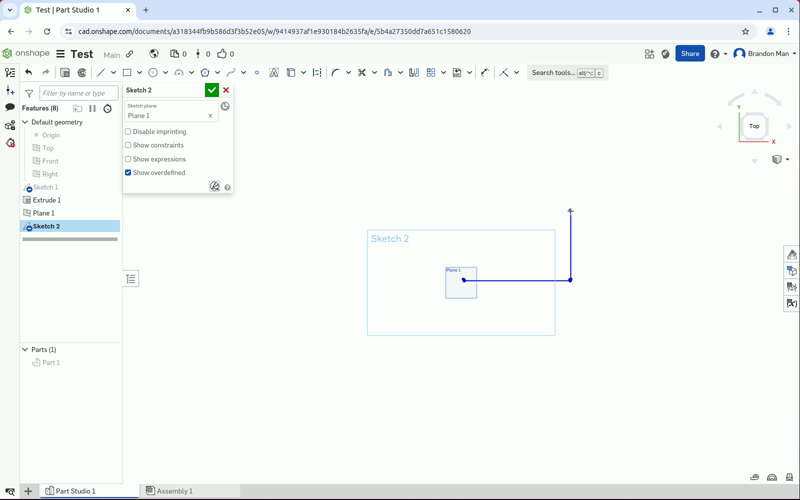
mouse_move(570, 210)
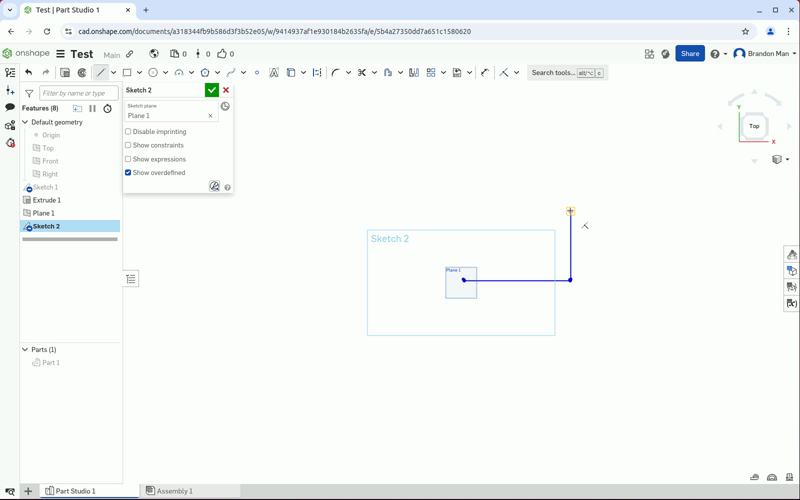
scroll(6)
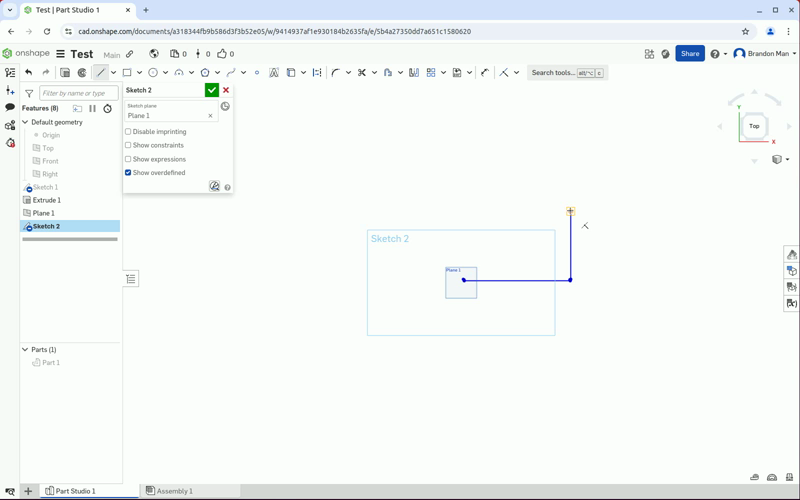
scroll(6)
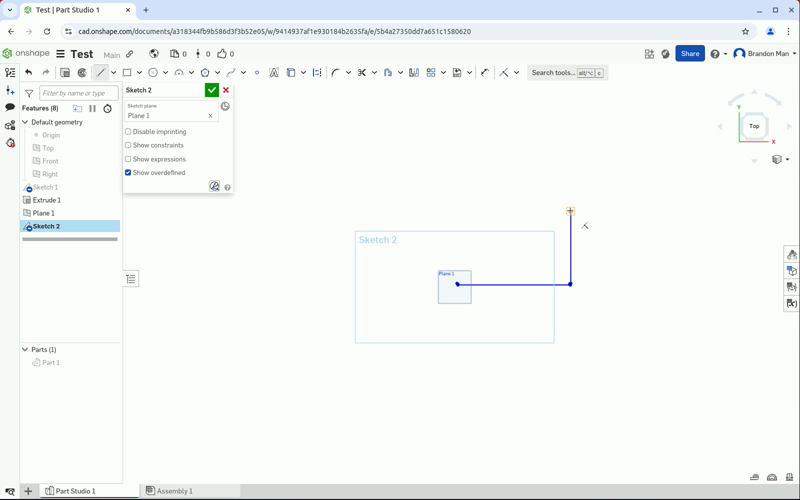
scroll(6)
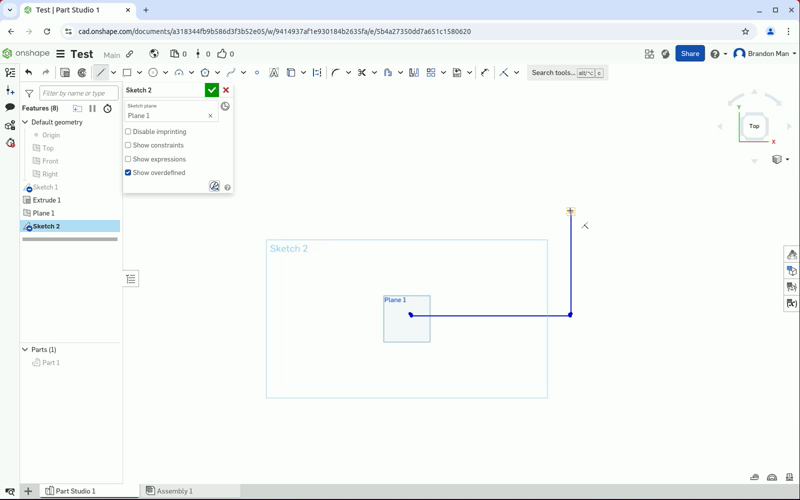
scroll(6)
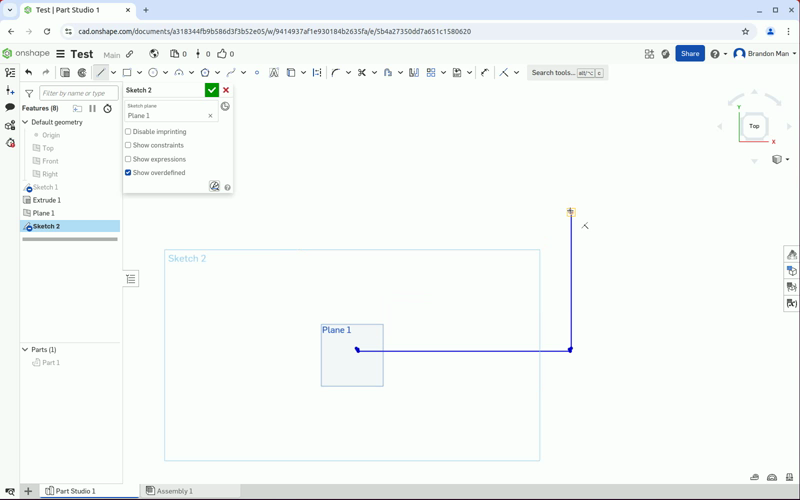
scroll(6)
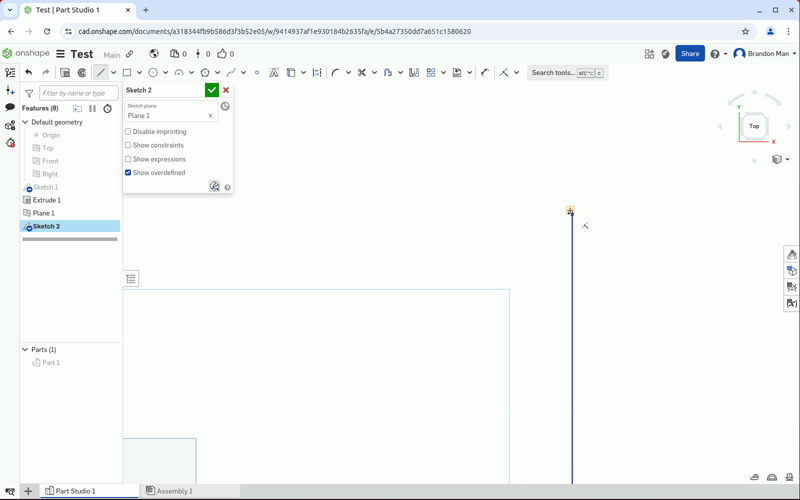
scroll(6)
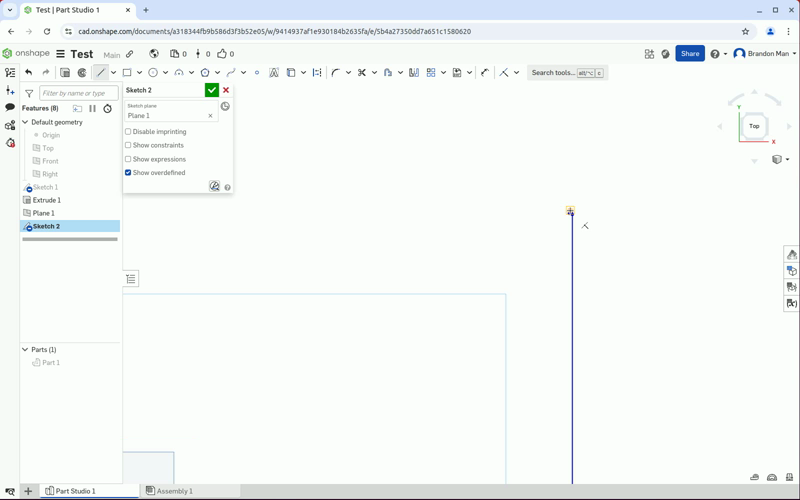
scroll(6)
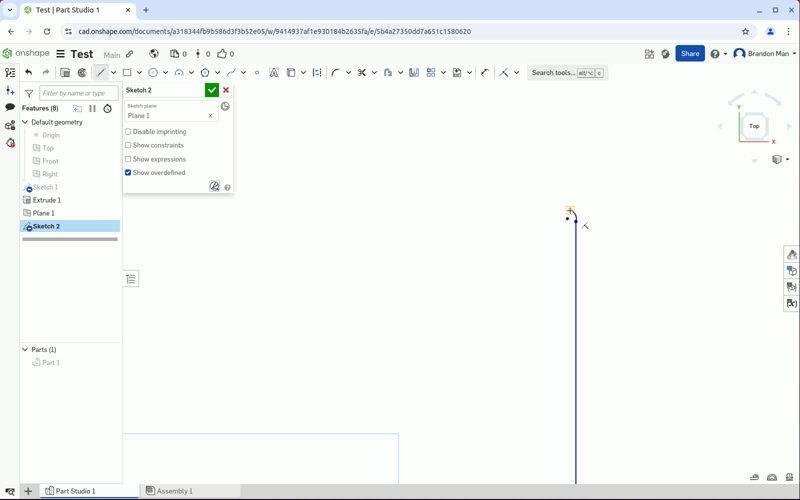
click(570, 210)
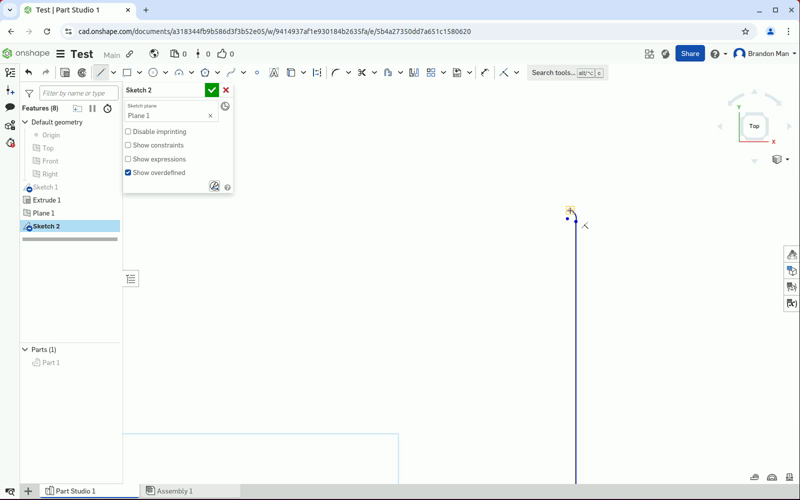
scroll(-6)
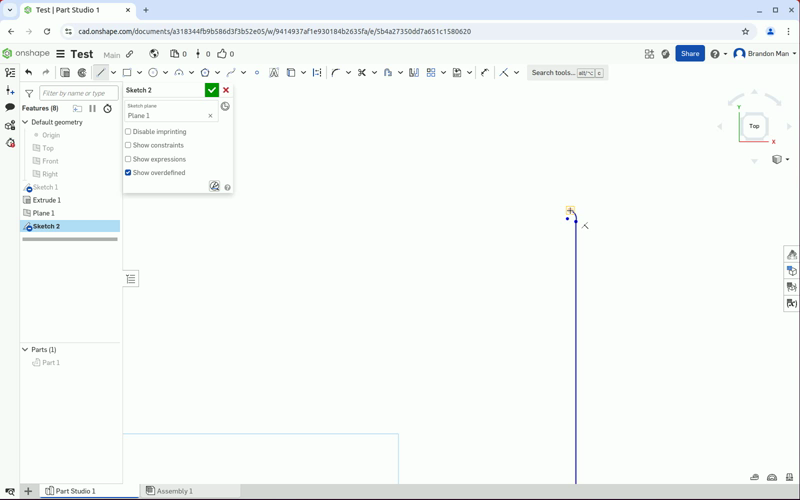
scroll(-6)
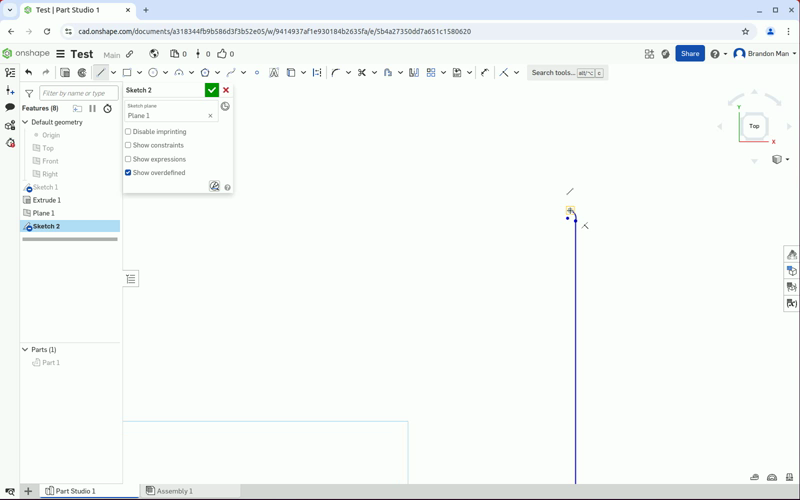
scroll(-6)
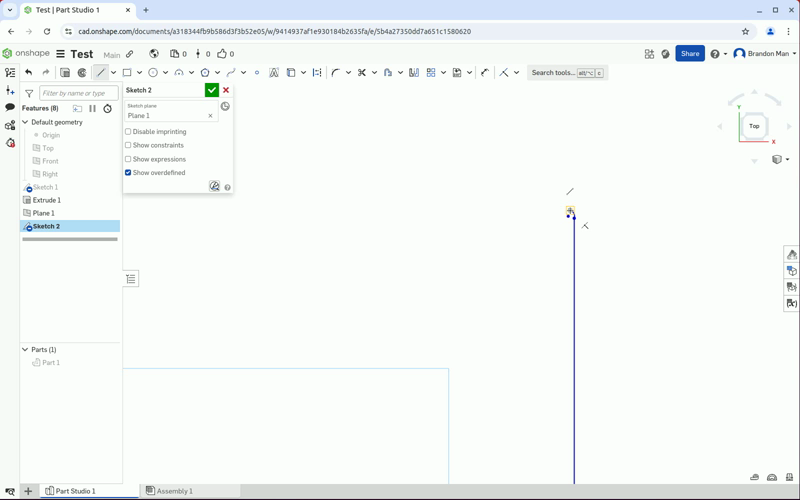
scroll(-6)
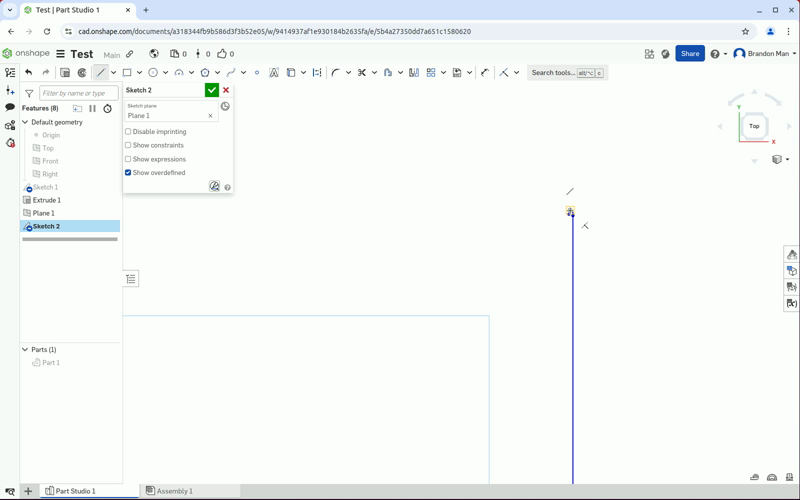
scroll(-6)
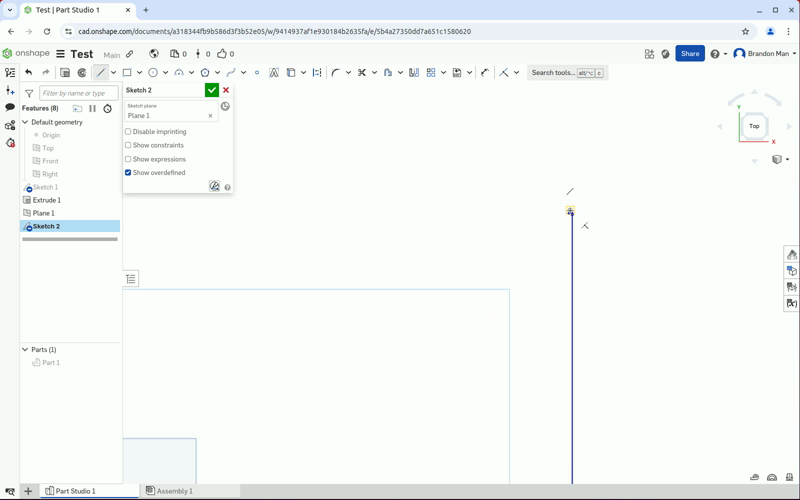
scroll(-6)
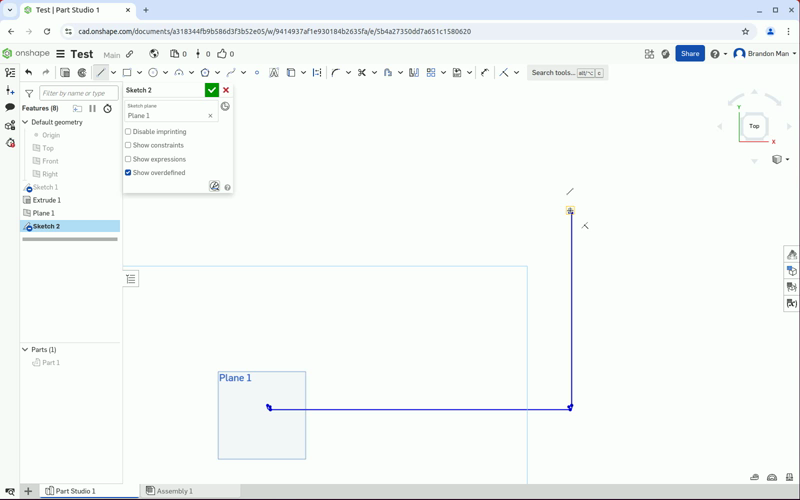
scroll(-6)
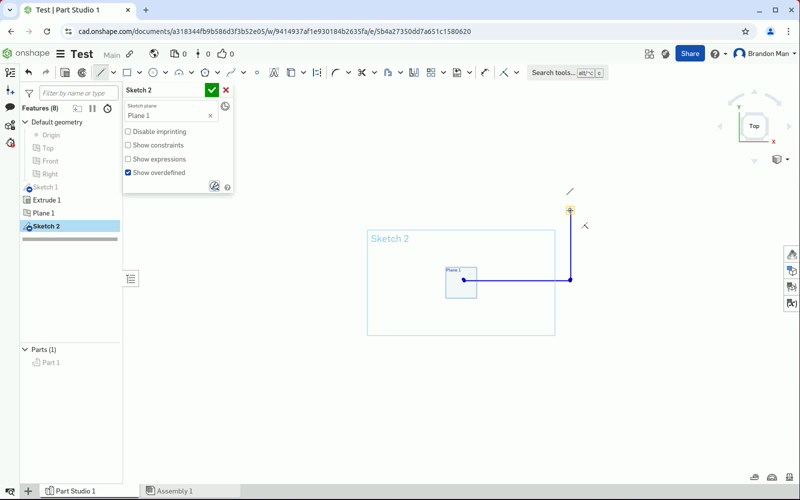
key_down(shift)
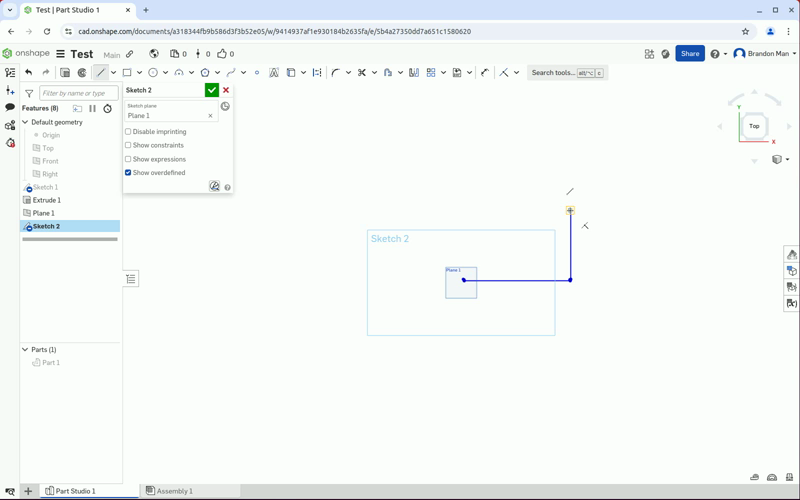
mouse_move(464, 210)
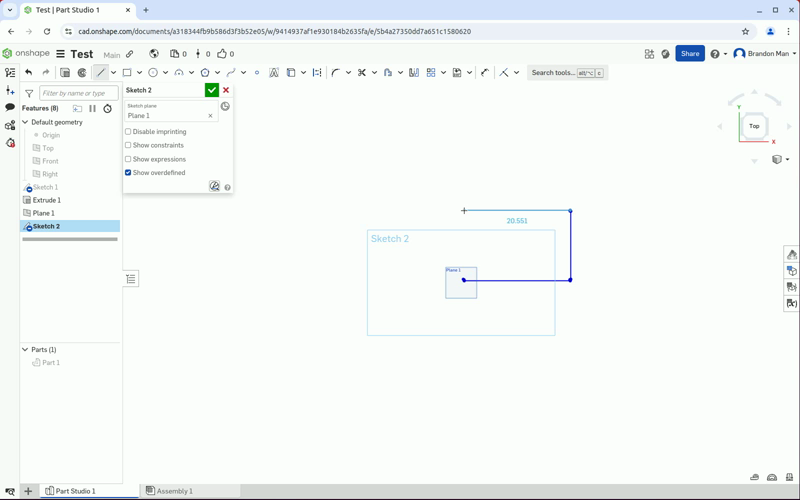
click(464, 210)
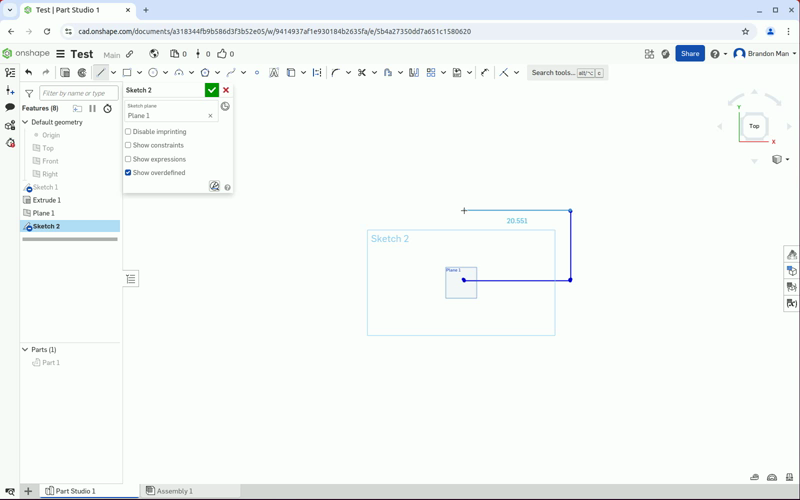
key_up(shift)
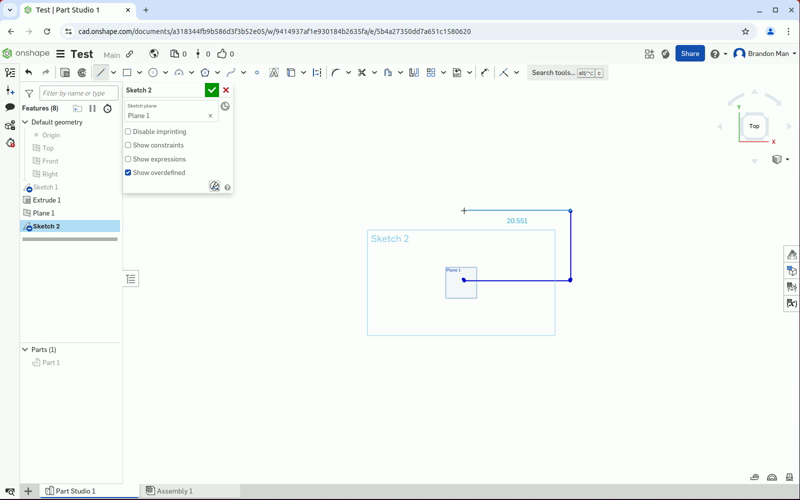
key(esc)
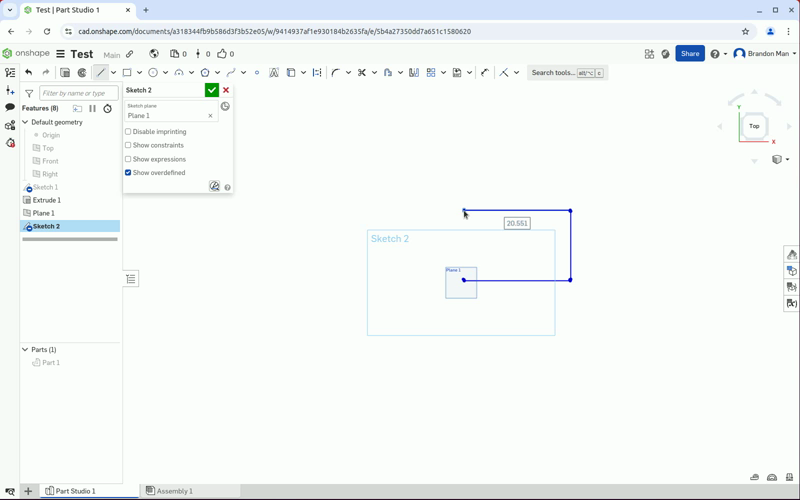
key(a)
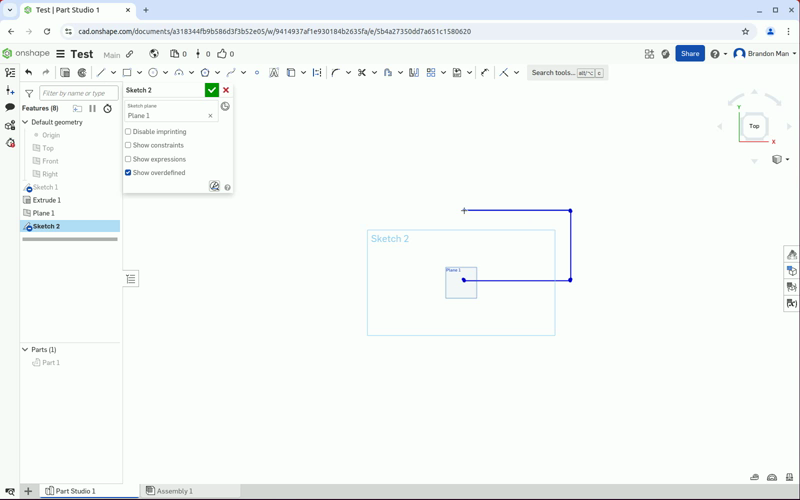
mouse_move(464, 210)
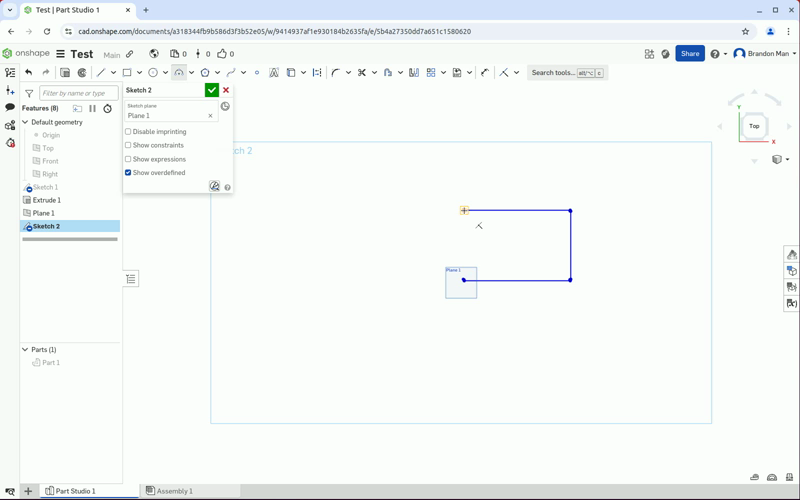
click(464, 210)
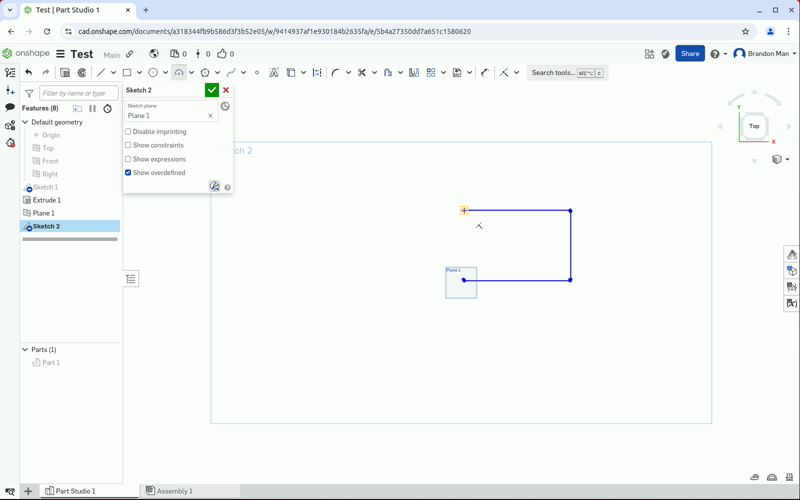
key_down(shift)
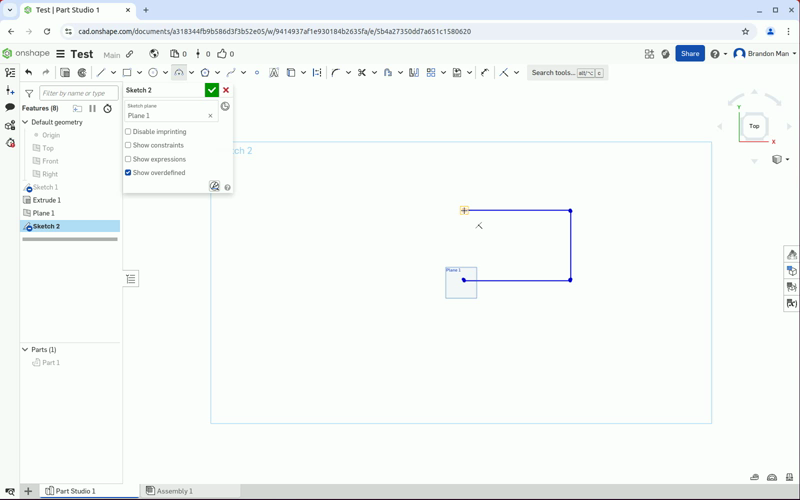
mouse_move(463, 211)
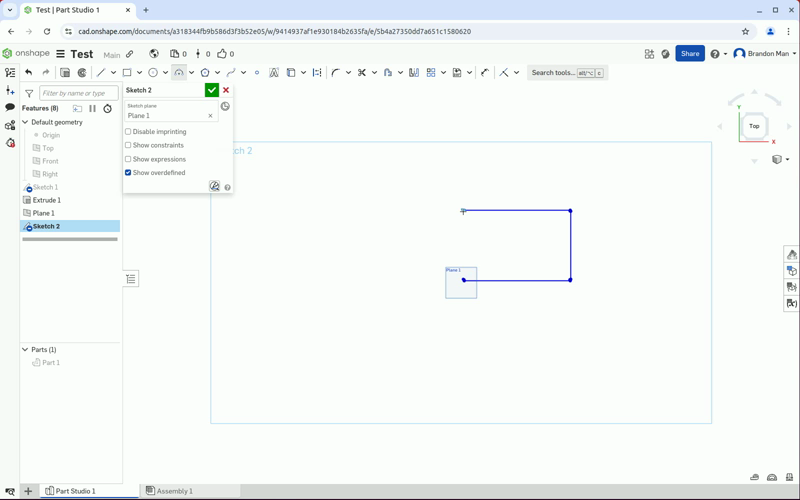
scroll(6)
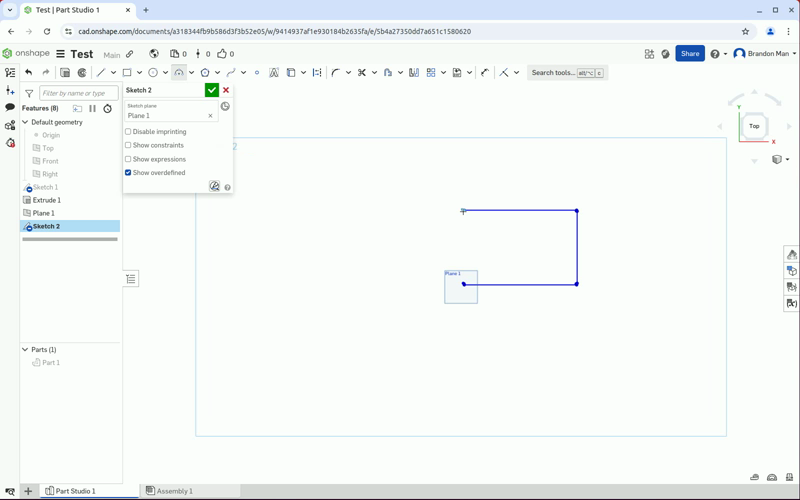
scroll(6)
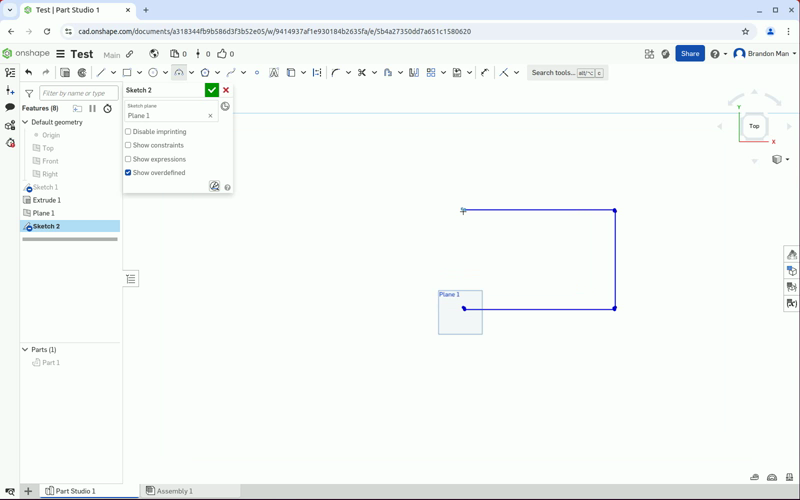
scroll(6)
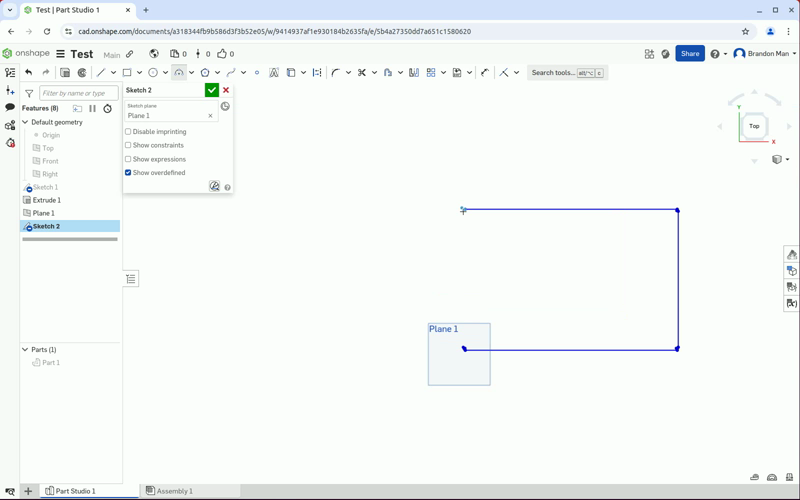
scroll(6)
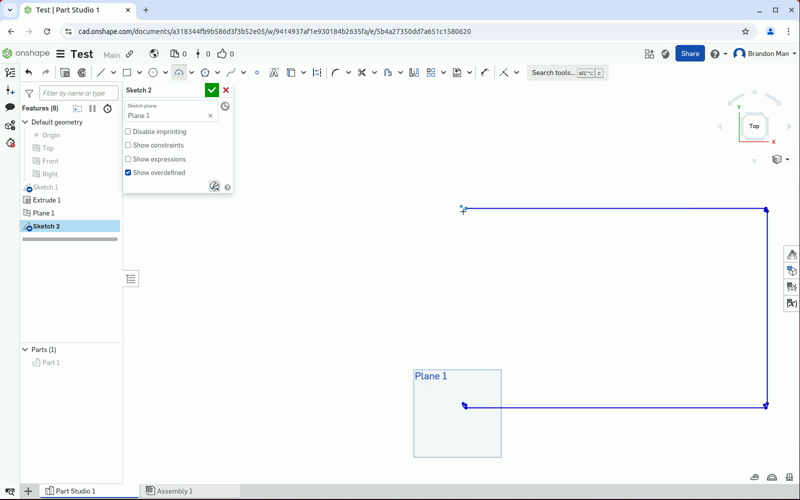
scroll(6)
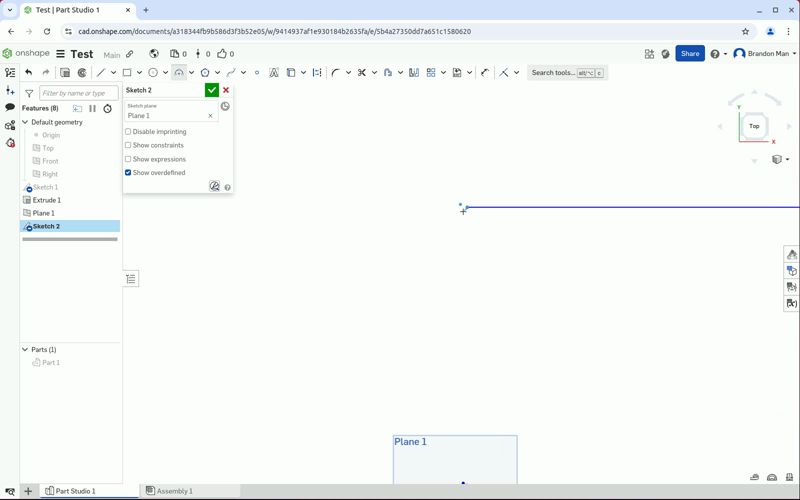
scroll(6)
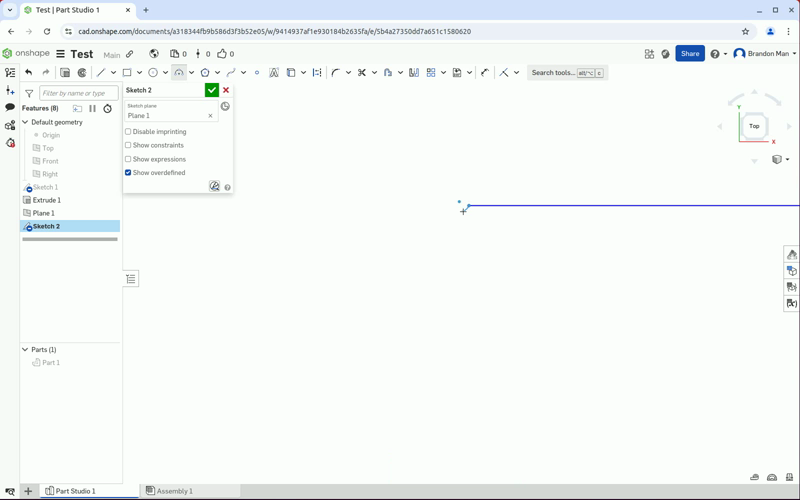
scroll(6)
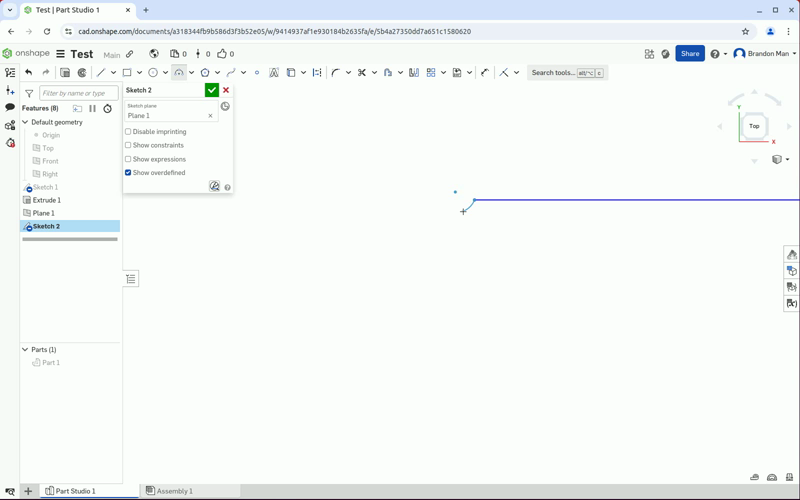
click(463, 211)
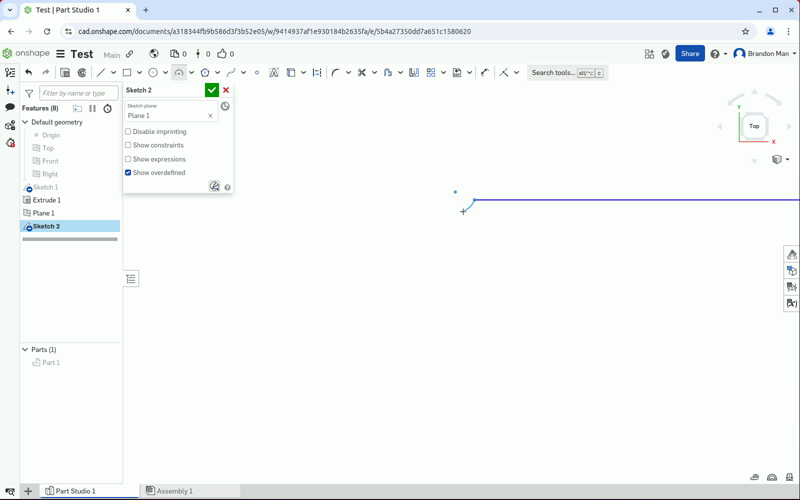
scroll(-6)
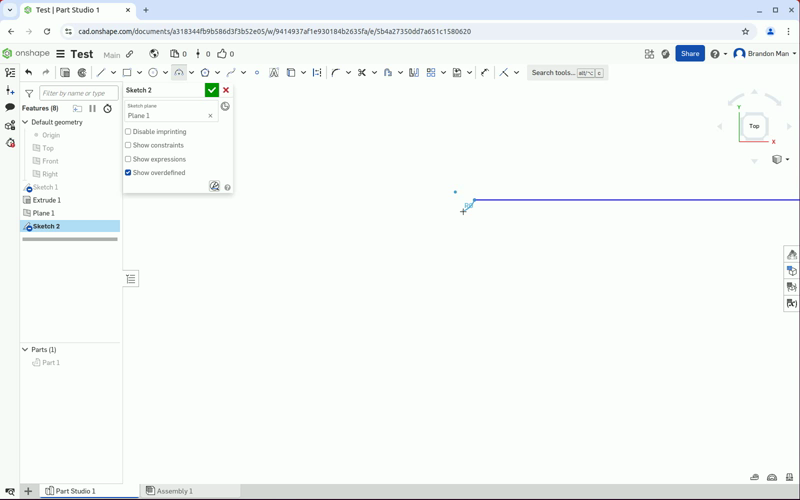
scroll(-6)
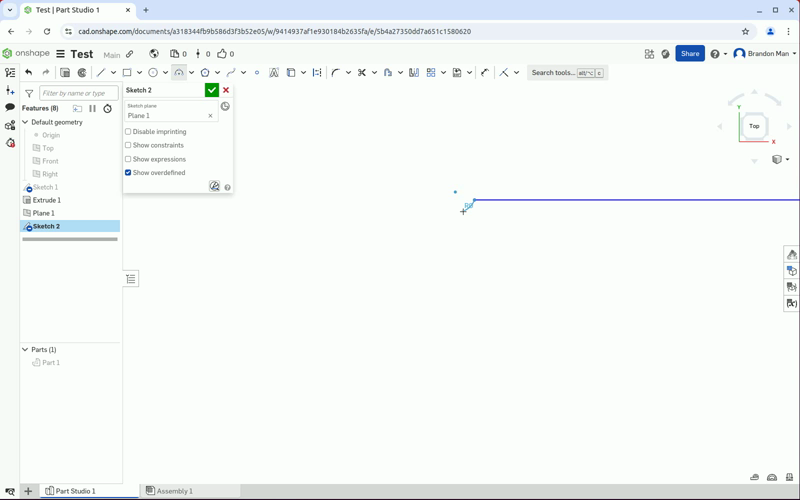
scroll(-6)
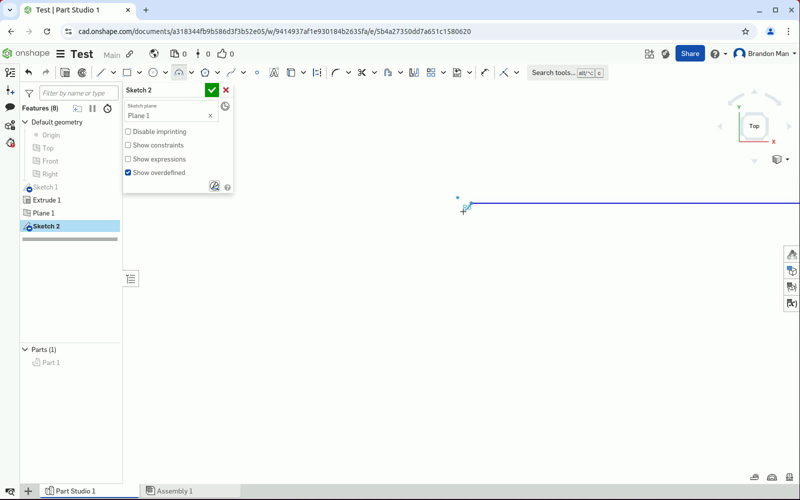
scroll(-6)
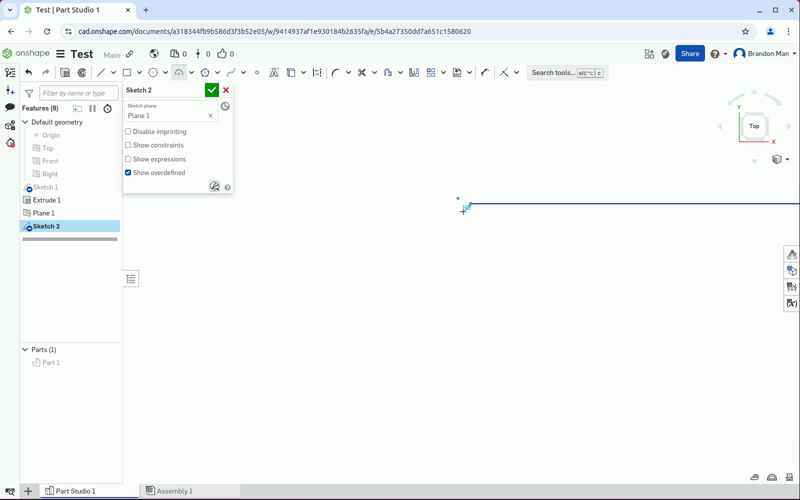
scroll(-6)
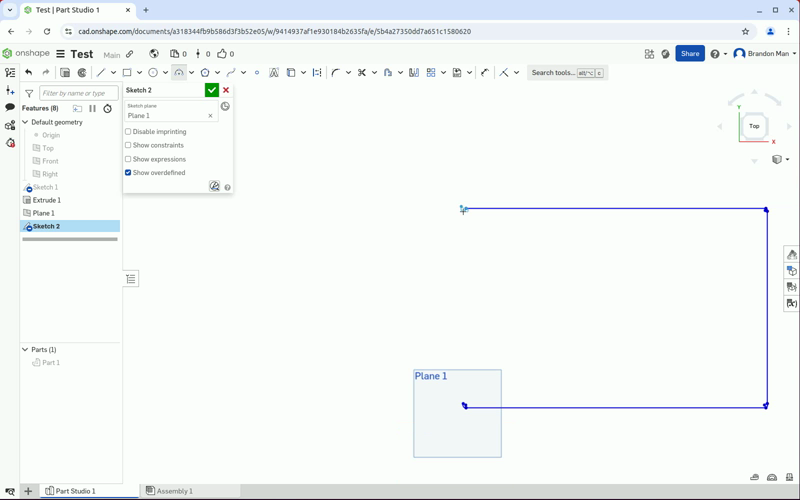
scroll(-6)
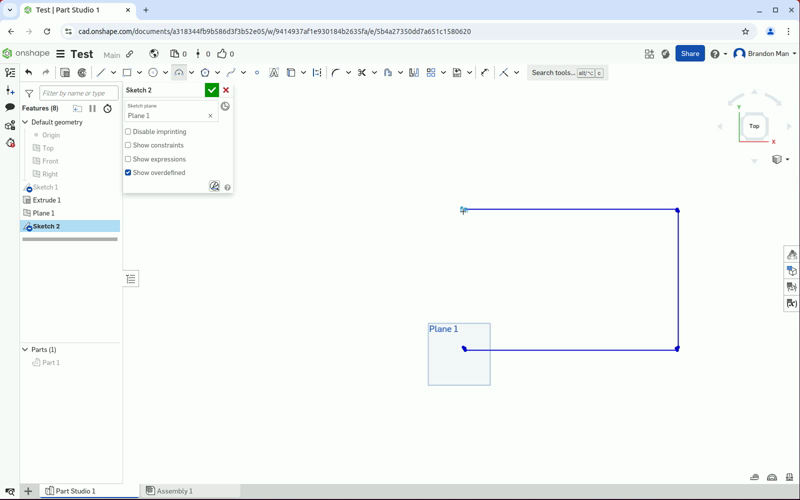
scroll(-6)
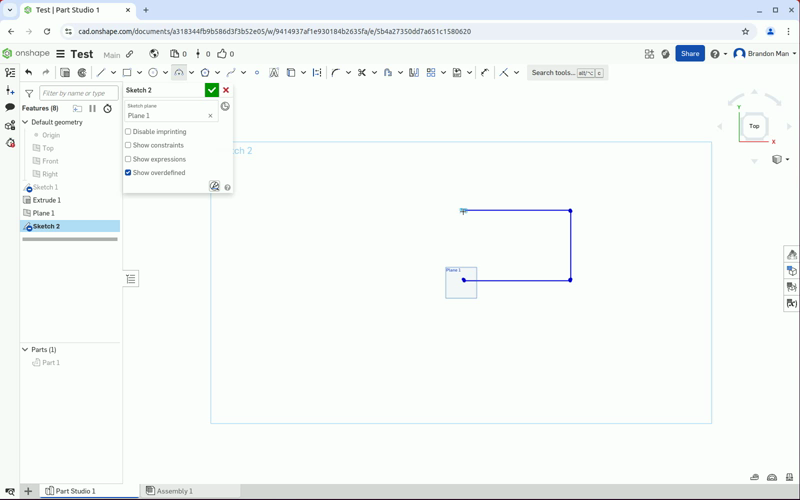
mouse_move(463, 210)
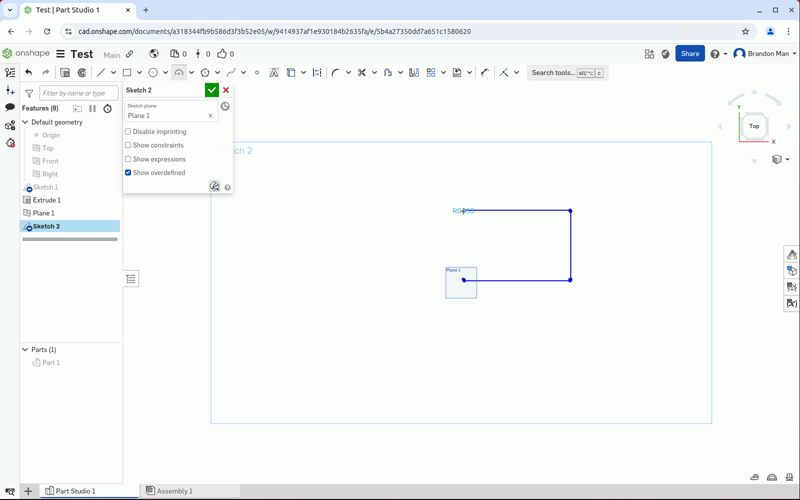
scroll(6)
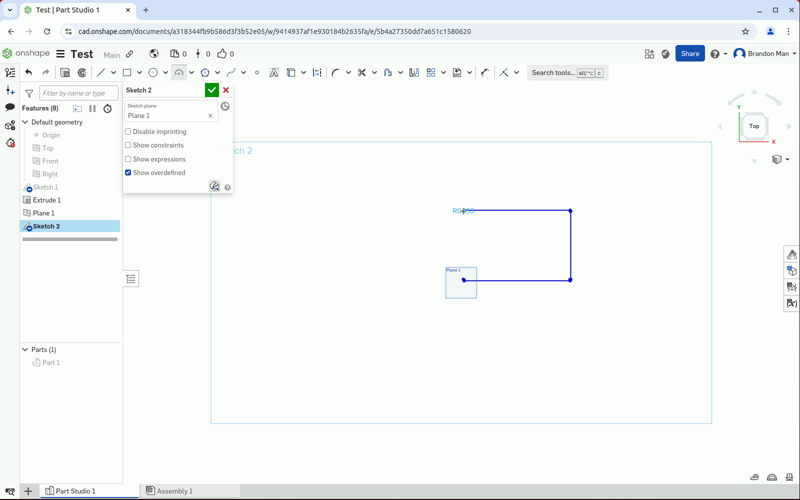
scroll(6)
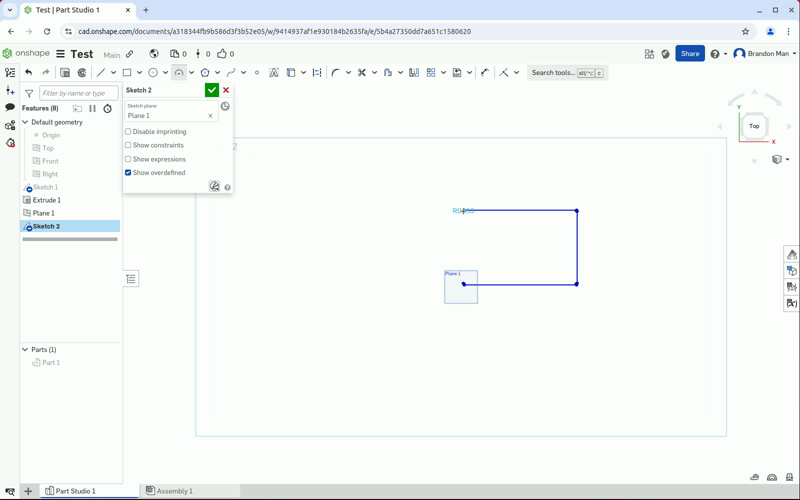
scroll(6)
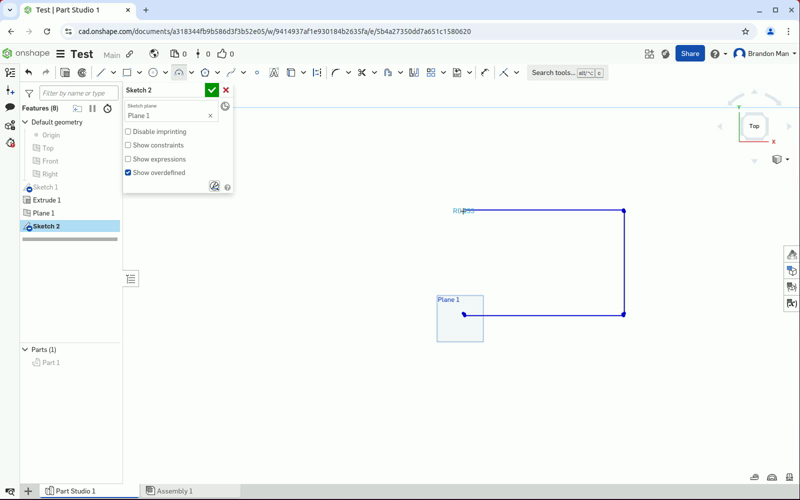
scroll(6)
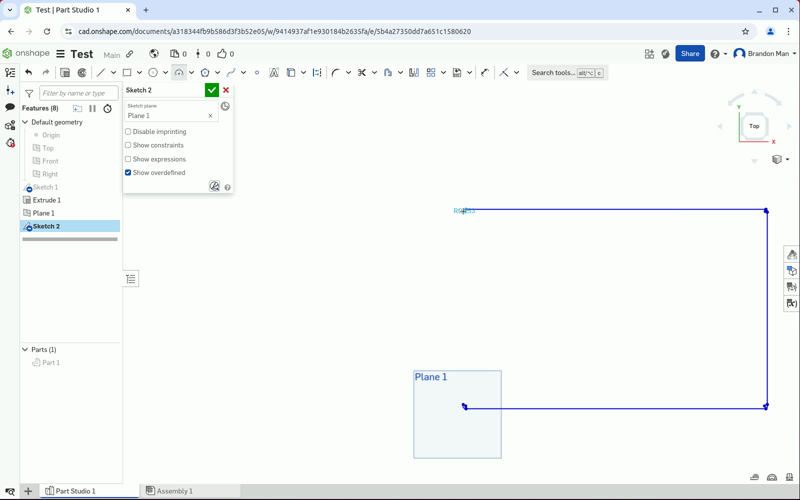
scroll(6)
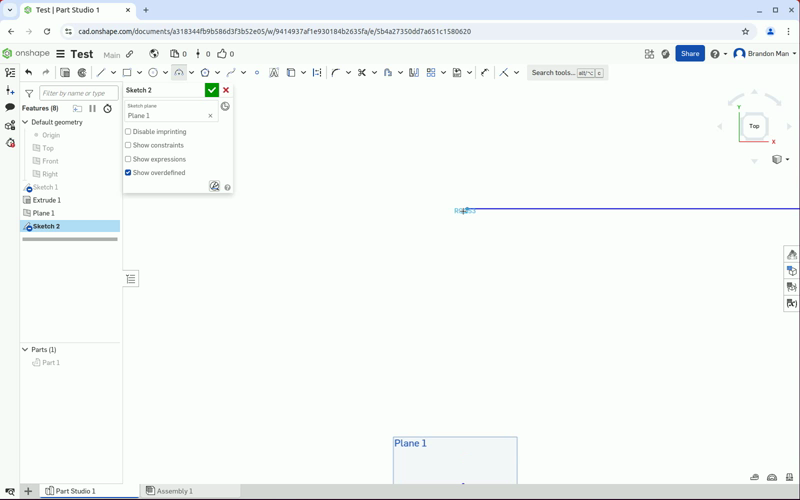
scroll(6)
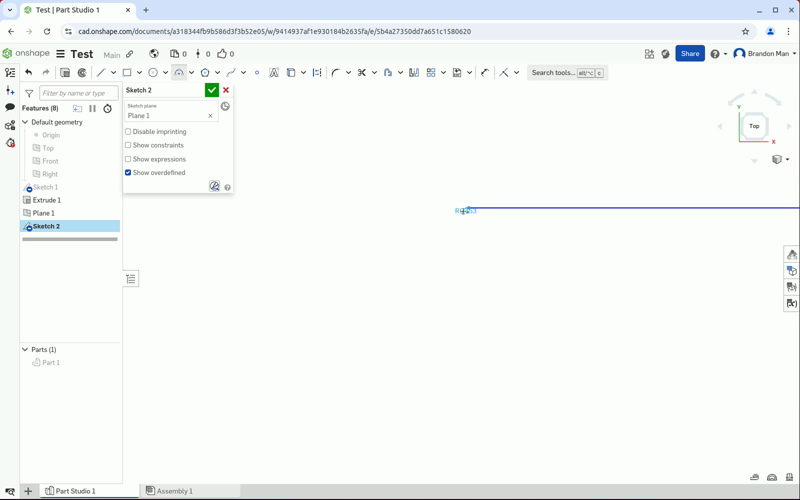
scroll(6)
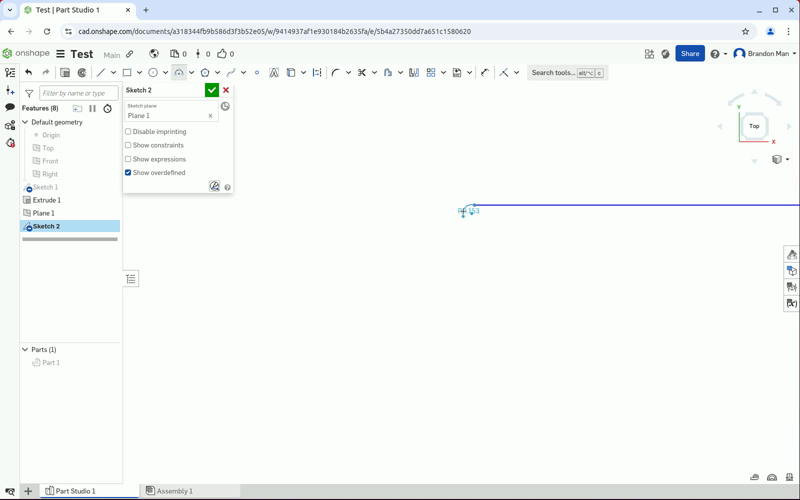
click(463, 210)
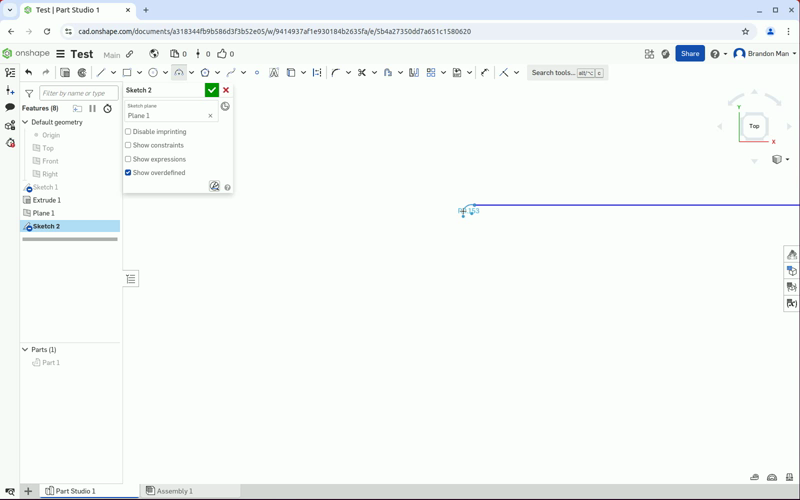
scroll(-6)
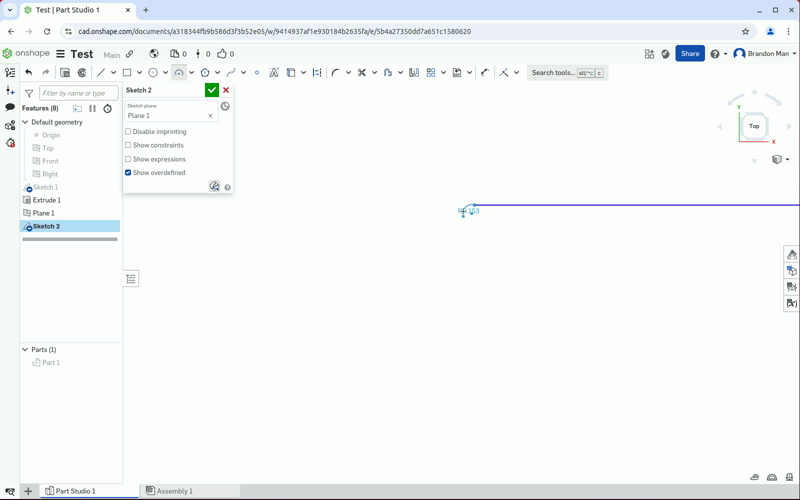
scroll(-6)
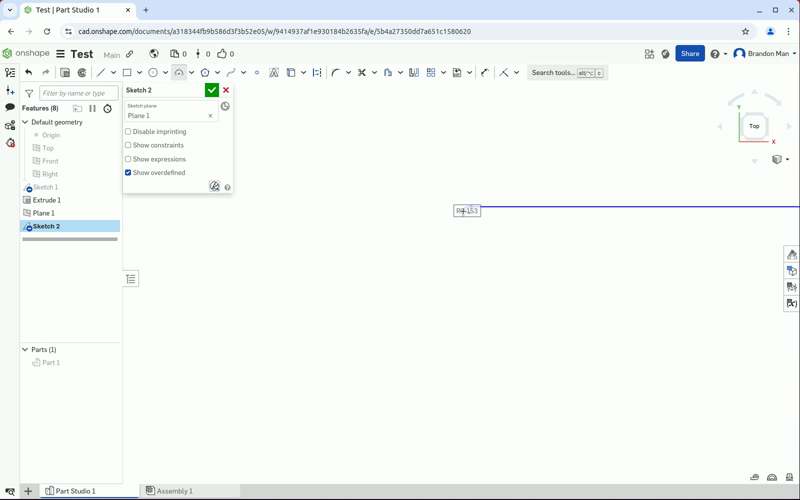
scroll(-6)
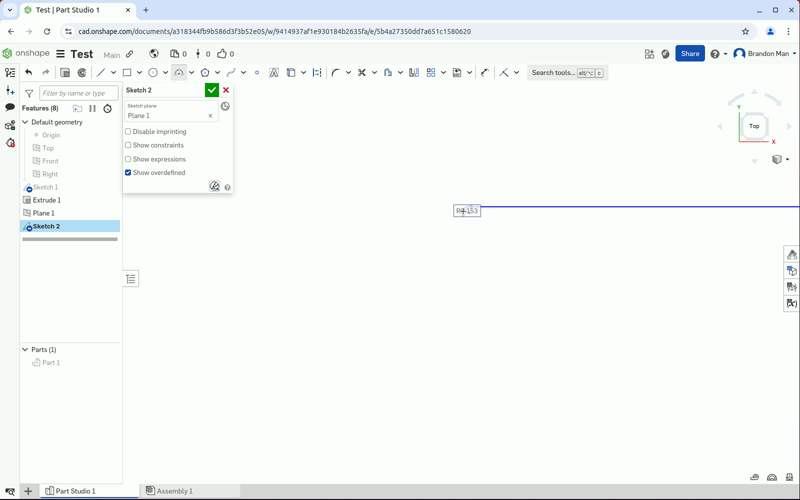
scroll(-6)
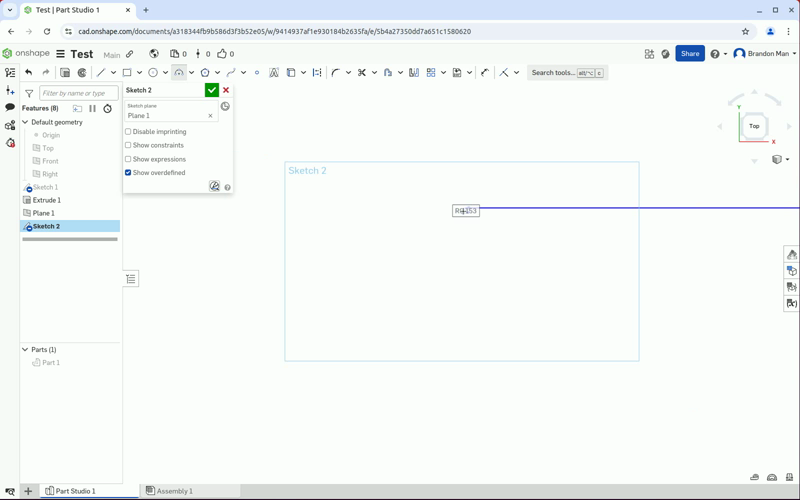
scroll(-6)
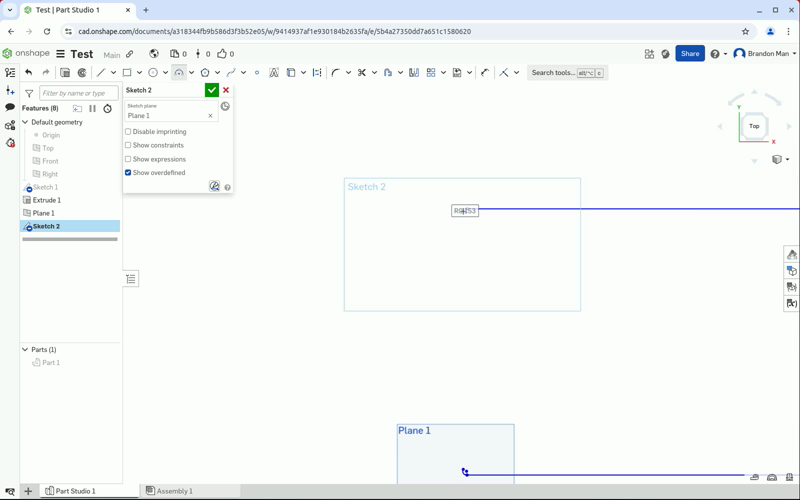
scroll(-6)
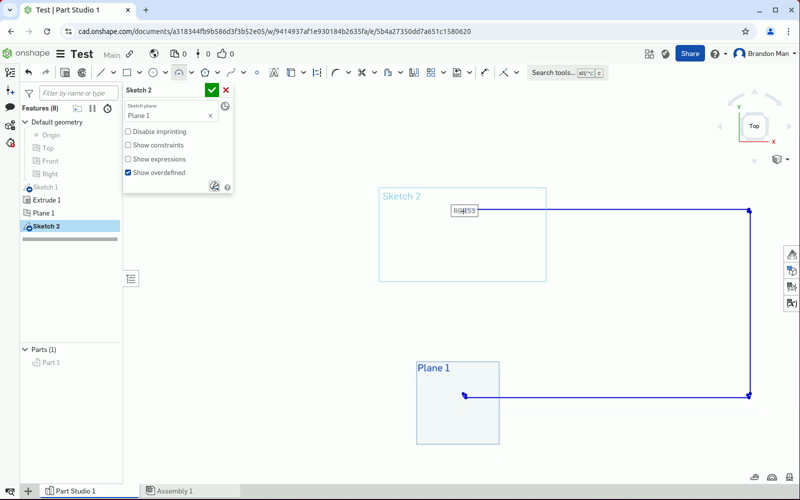
scroll(-6)
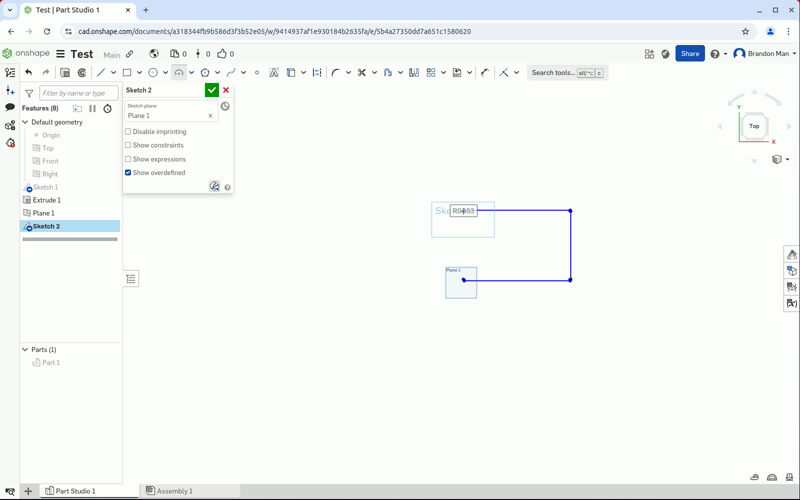
key_up(shift)
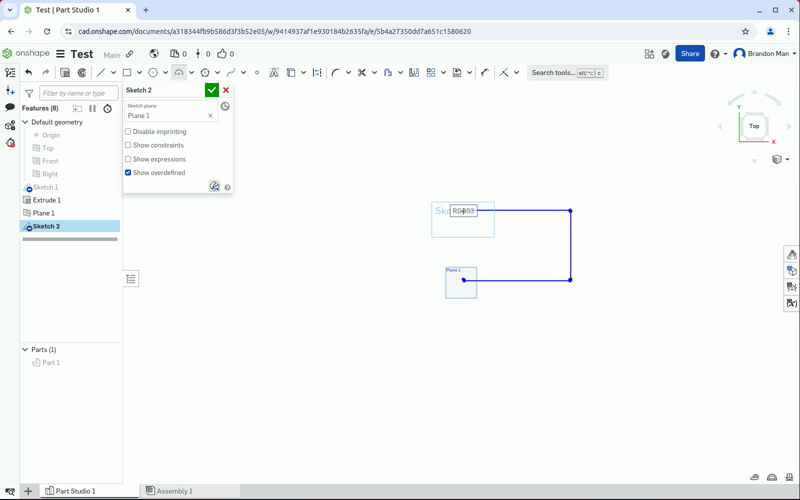
key(esc)
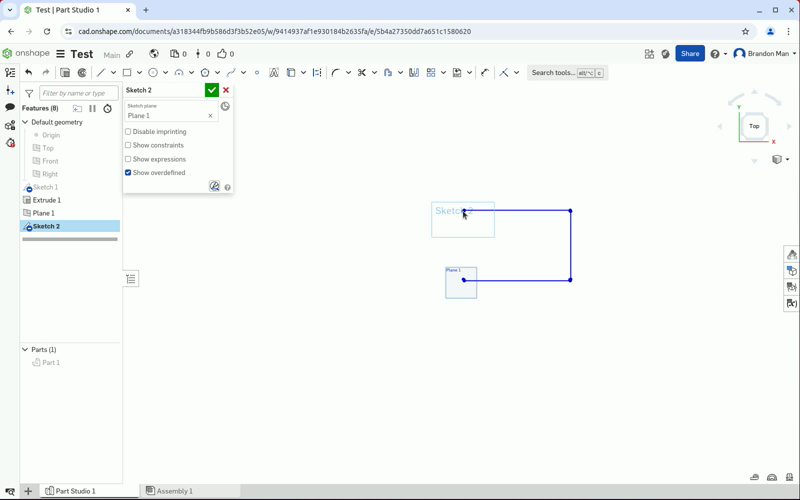
key(l)
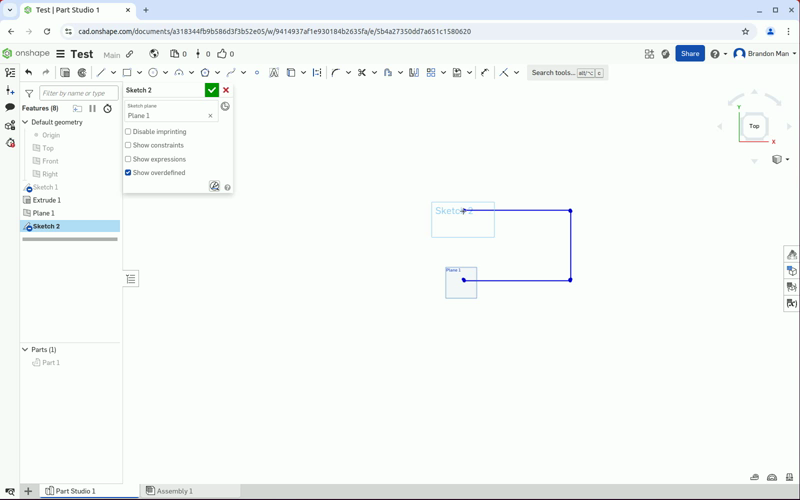
mouse_move(463, 211)
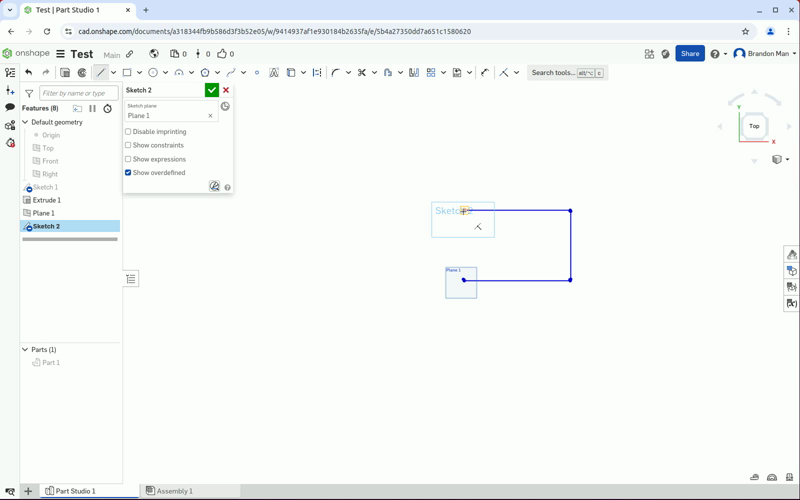
scroll(6)
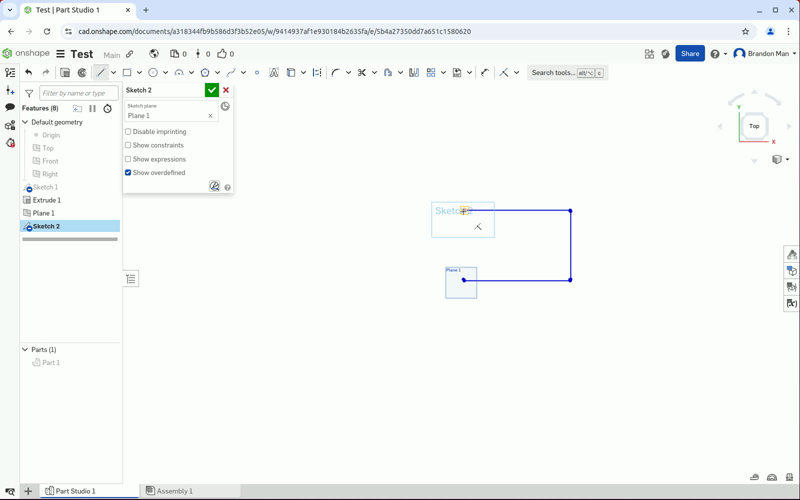
scroll(6)
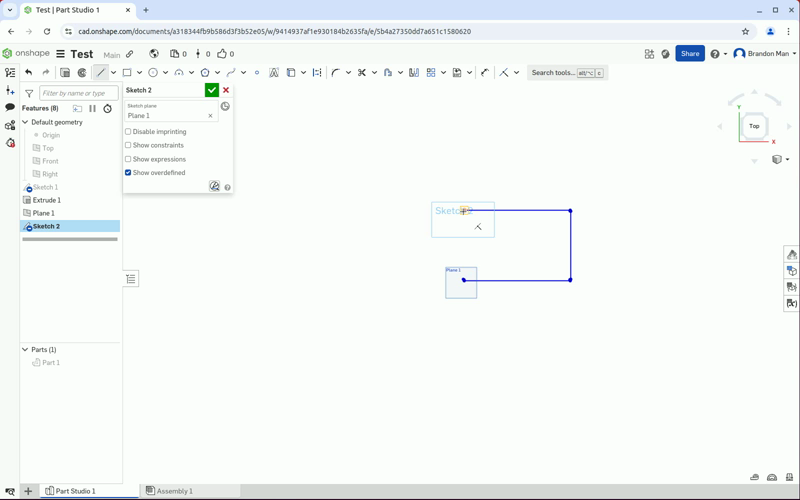
scroll(6)
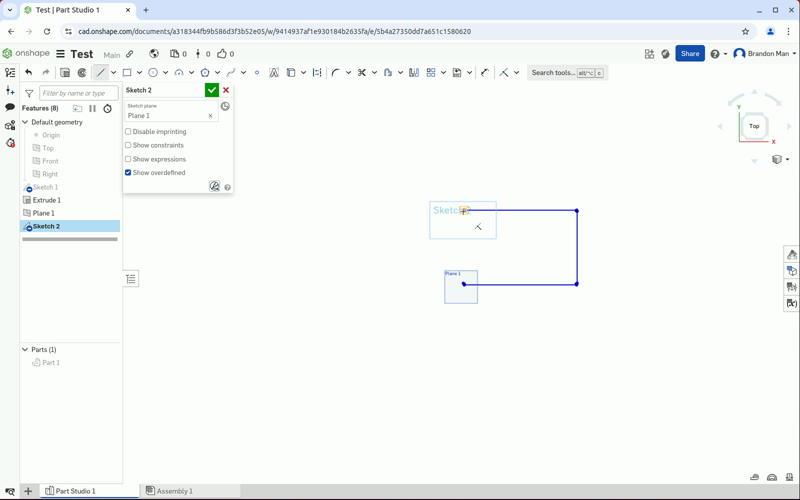
scroll(6)
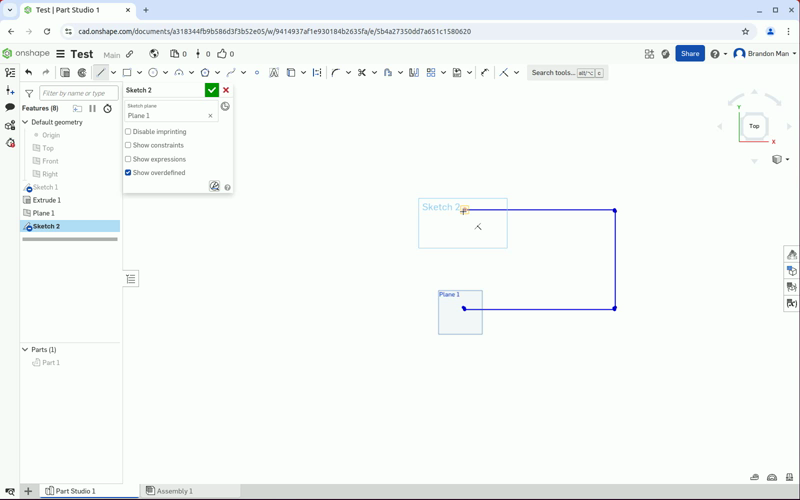
scroll(6)
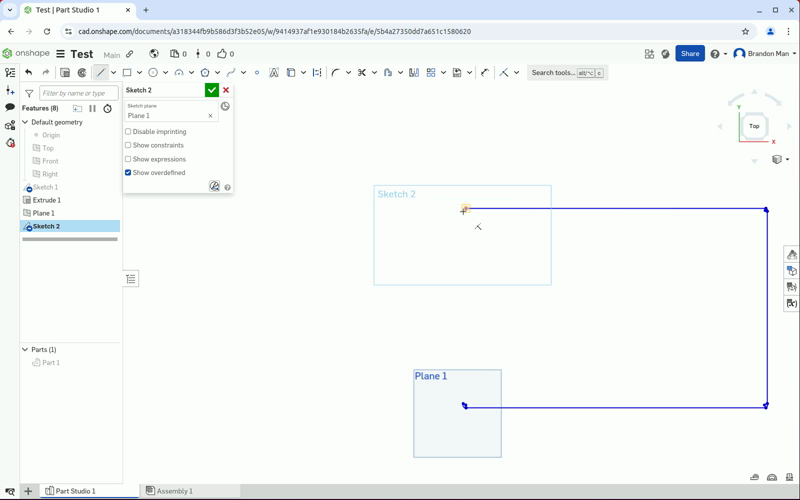
scroll(6)
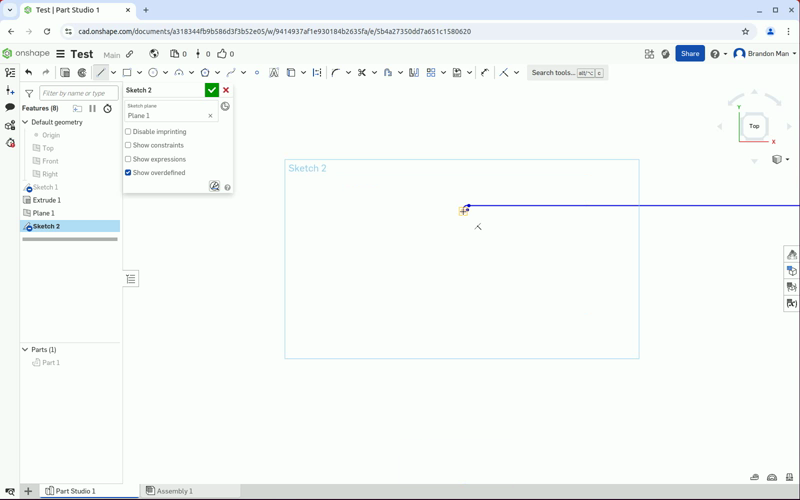
scroll(6)
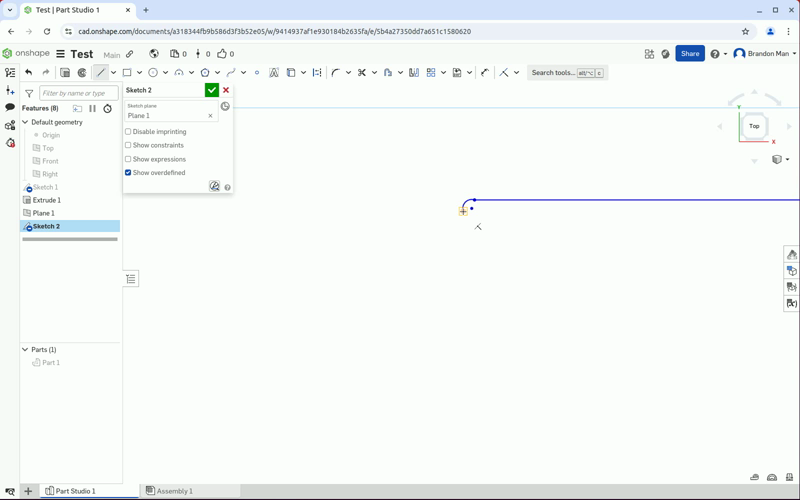
click(463, 211)
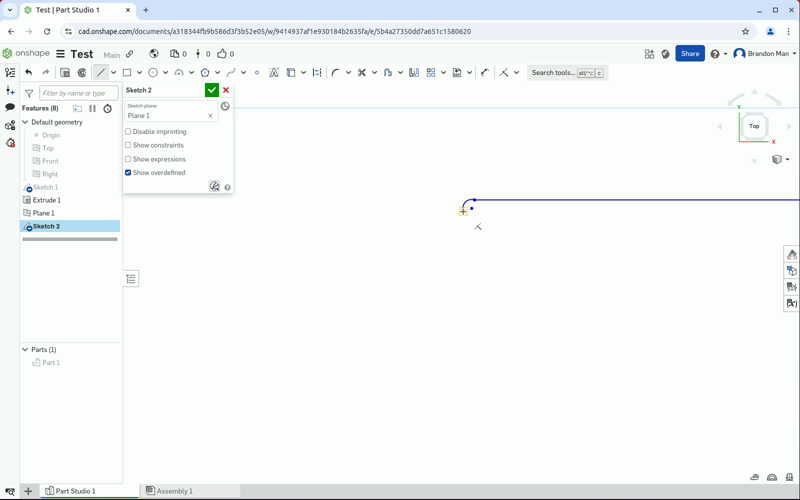
scroll(-6)
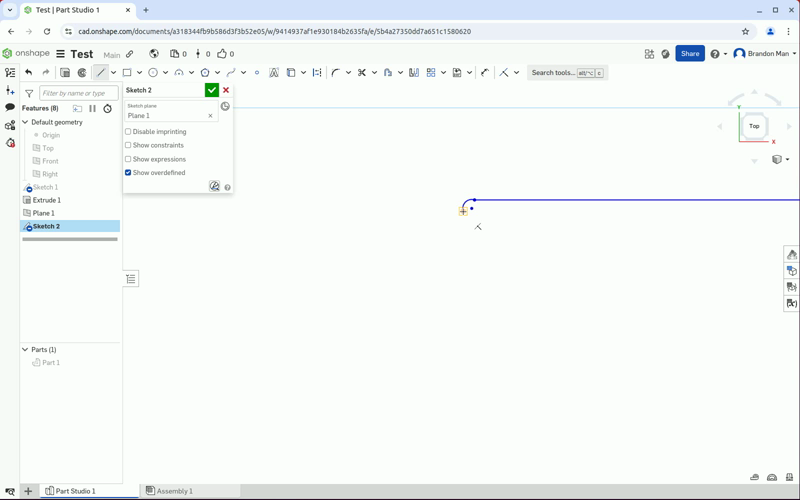
scroll(-6)
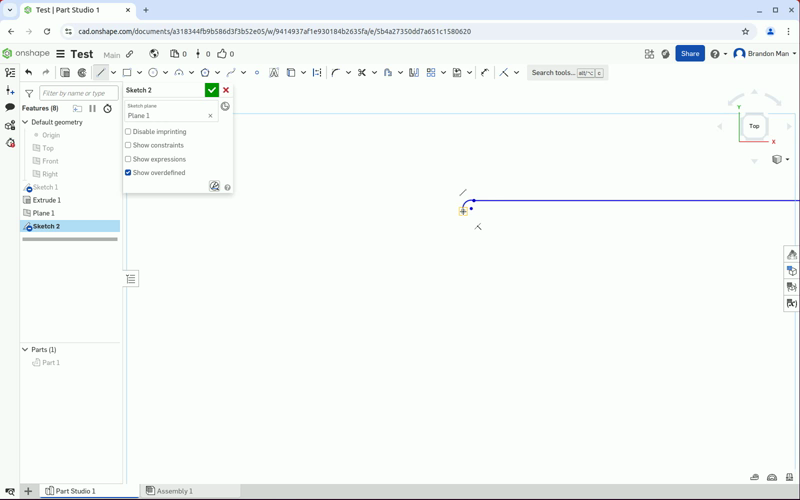
scroll(-6)
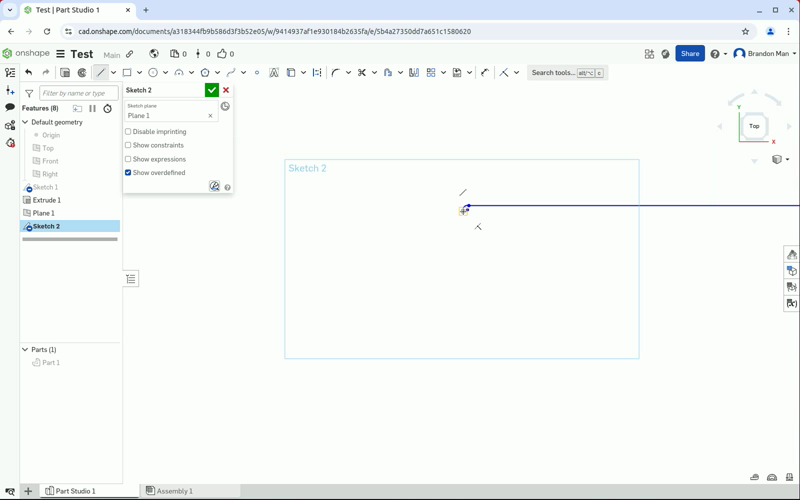
scroll(-6)
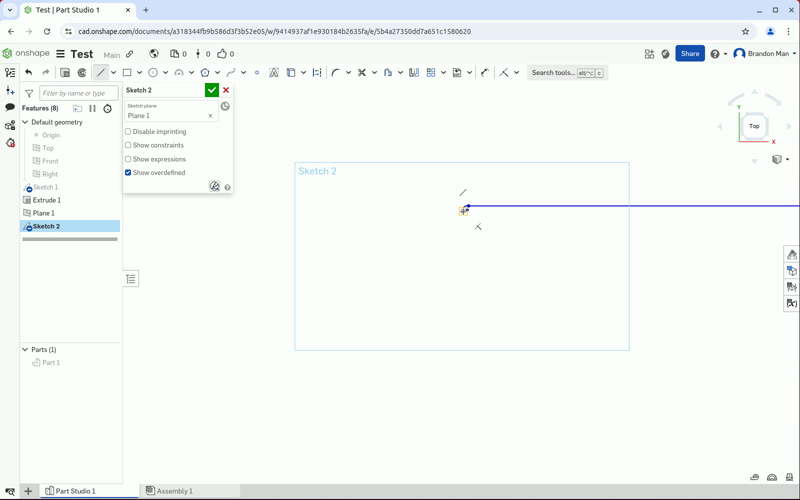
scroll(-6)
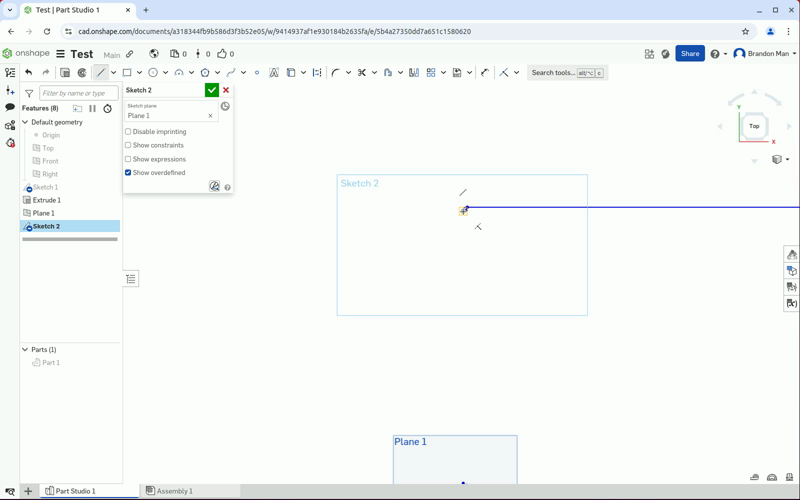
scroll(-6)
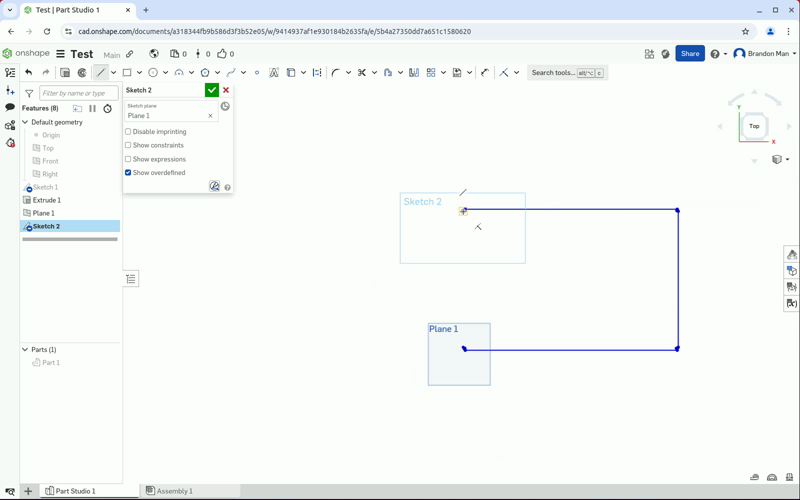
scroll(-6)
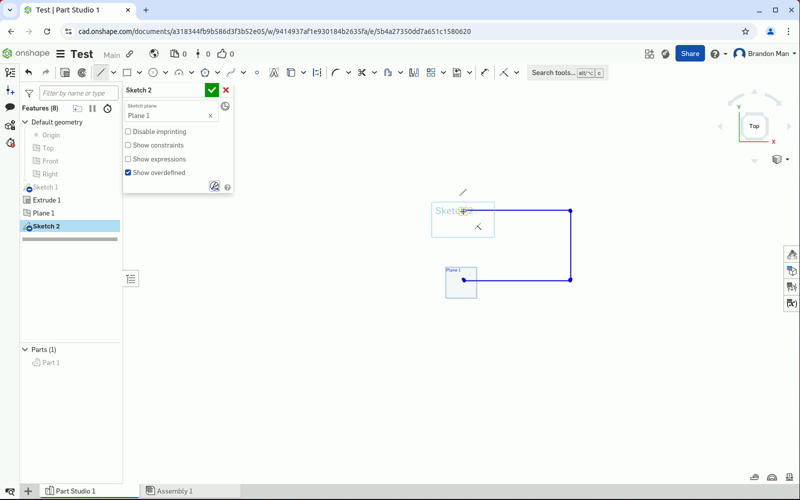
key_down(shift)
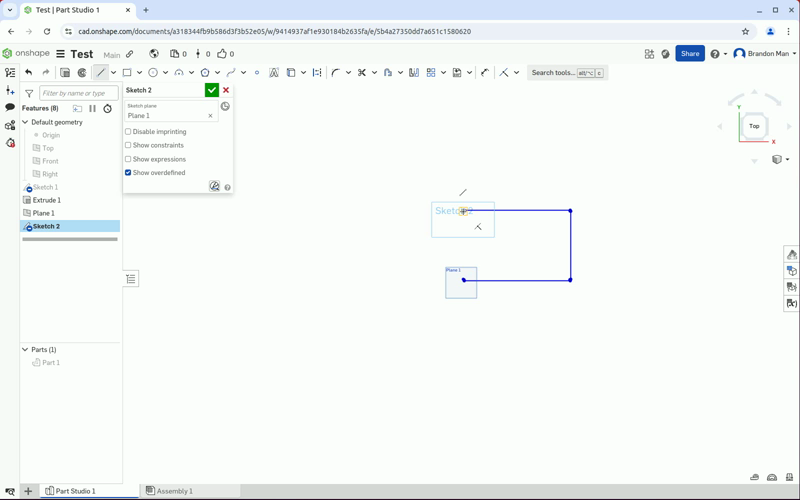
mouse_move(463, 279)
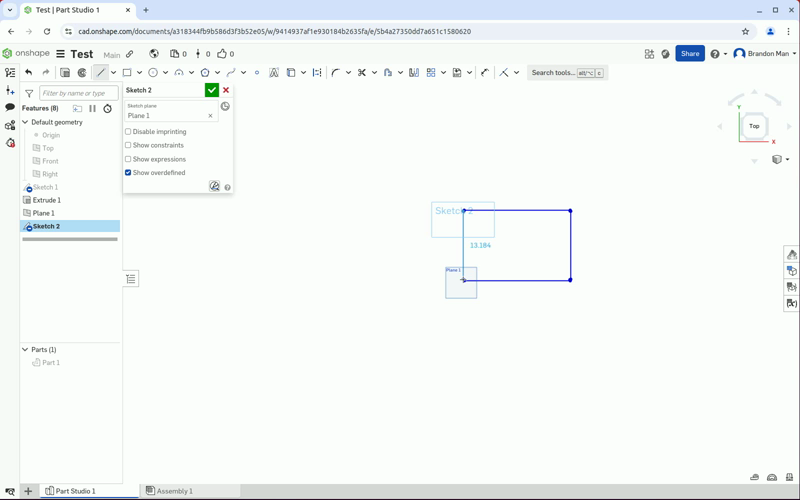
scroll(6)
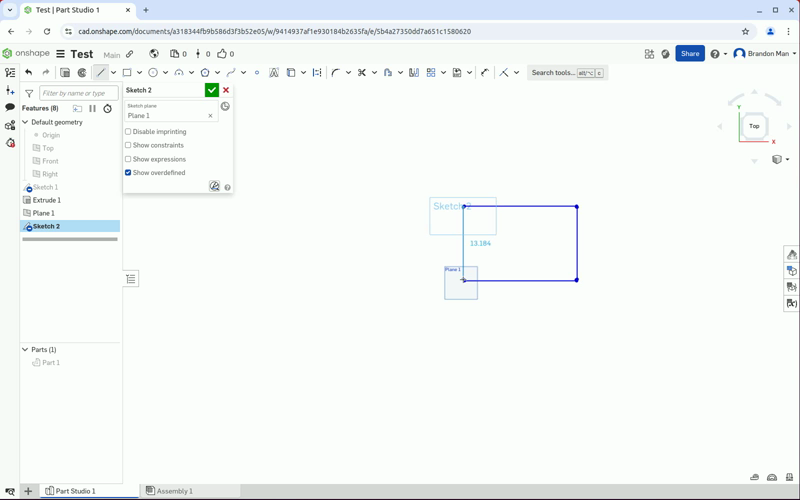
scroll(6)
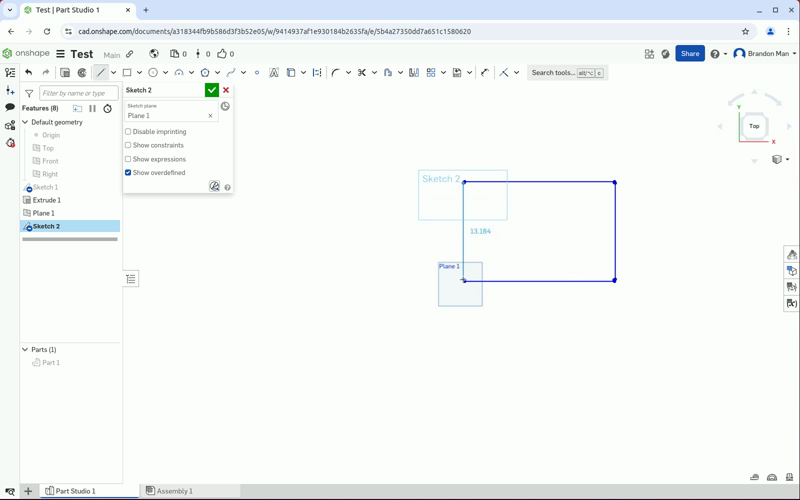
scroll(6)
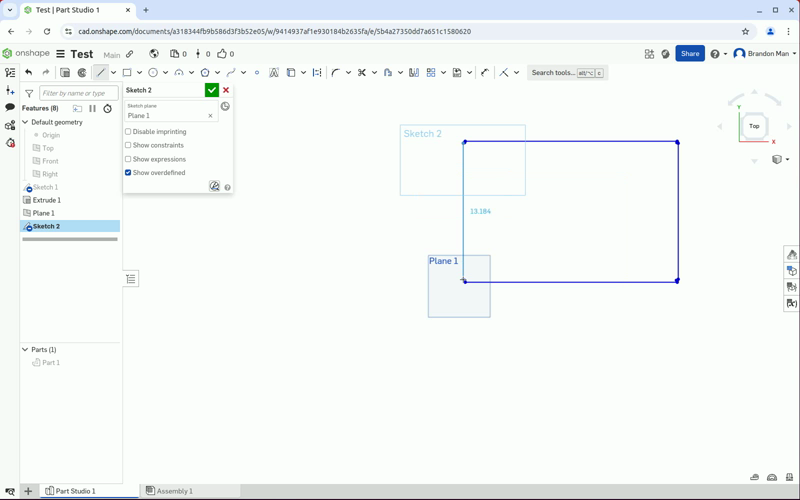
scroll(6)
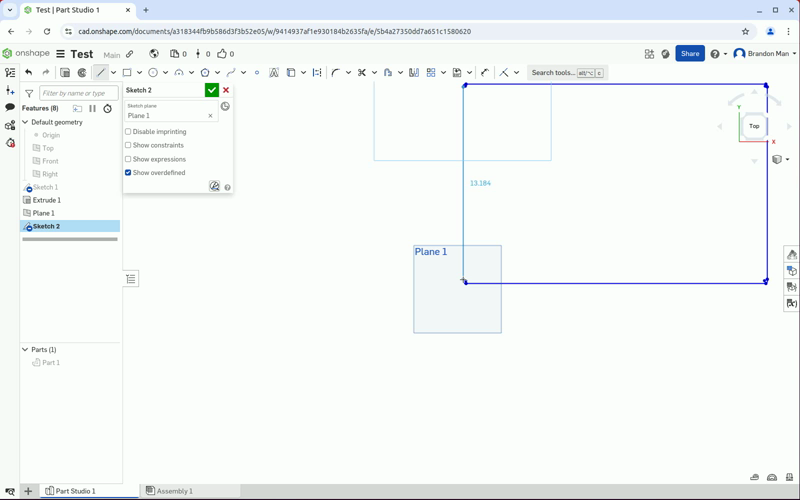
scroll(6)
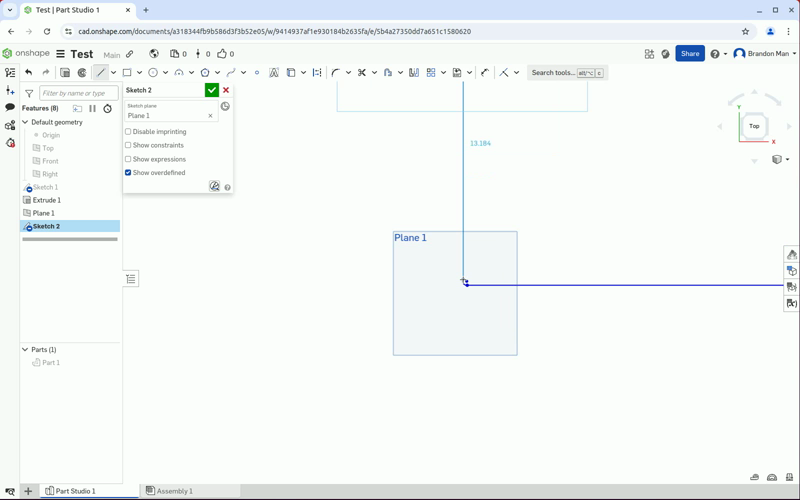
scroll(6)
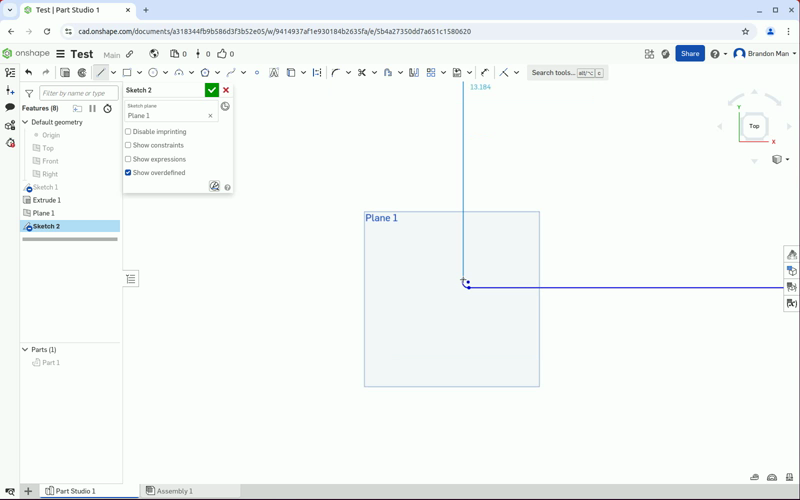
scroll(6)
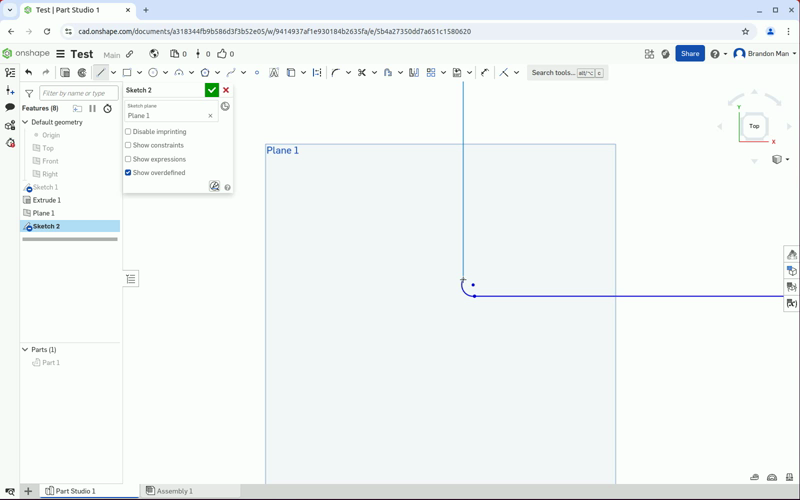
key_up(shift)
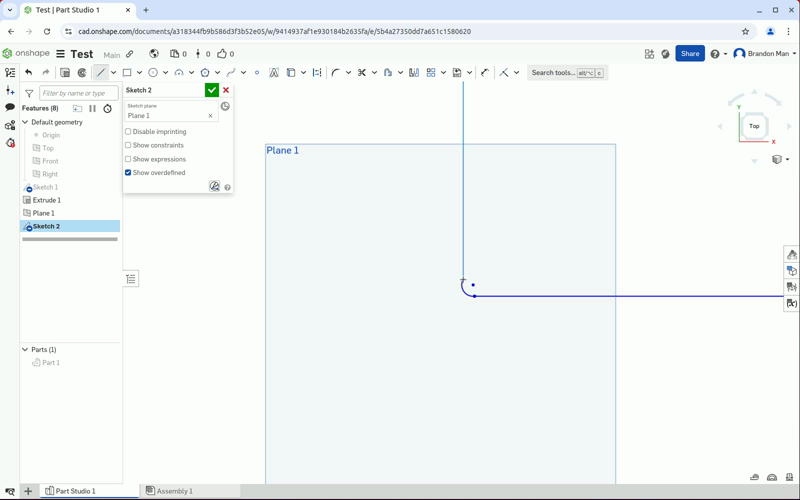
click(463, 279)
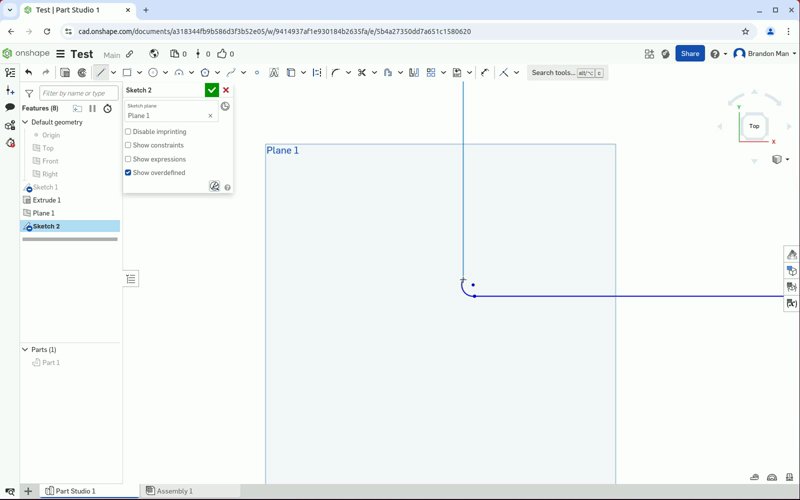
scroll(-6)
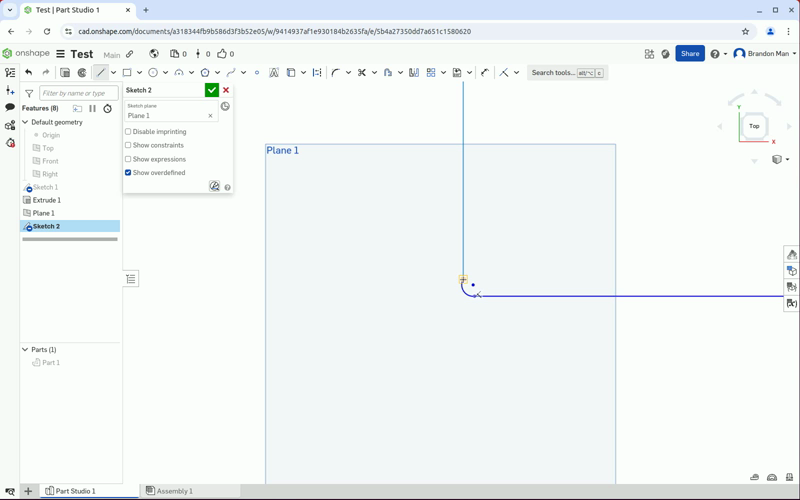
scroll(-6)
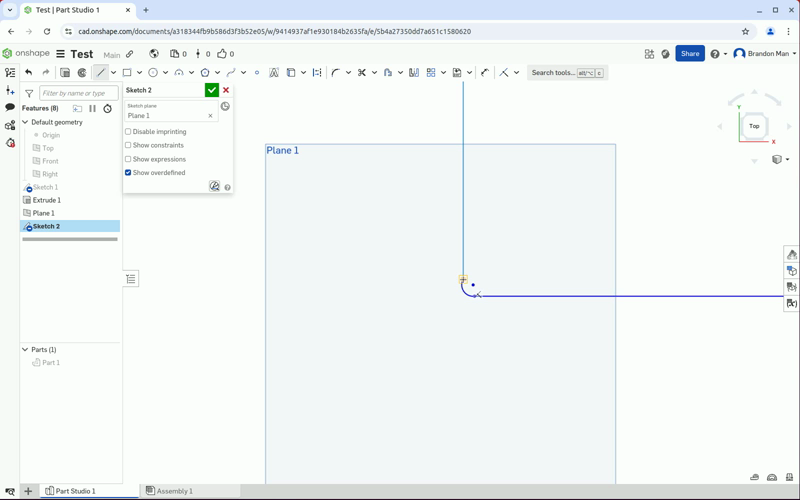
scroll(-6)
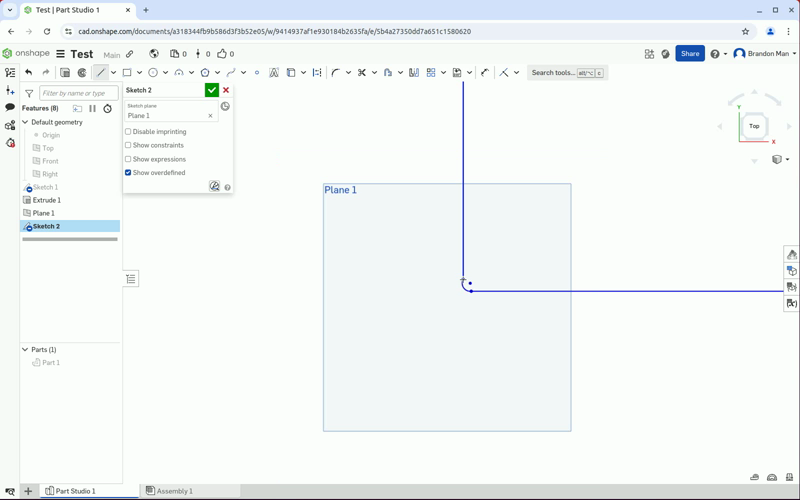
scroll(-6)
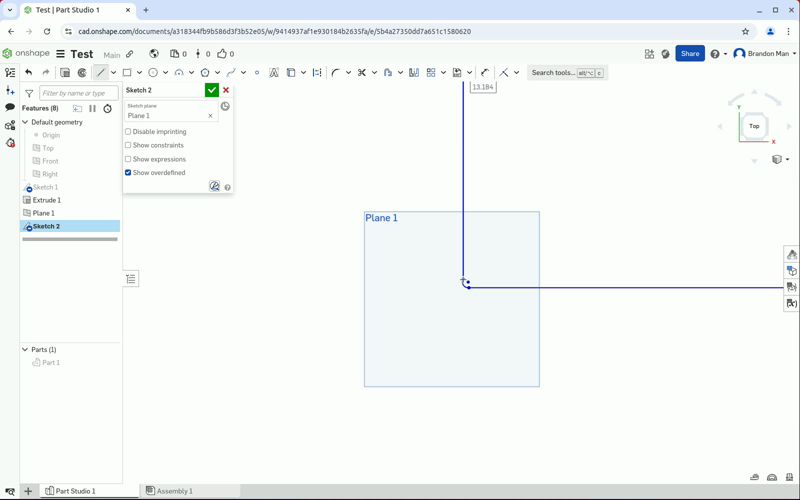
scroll(-6)
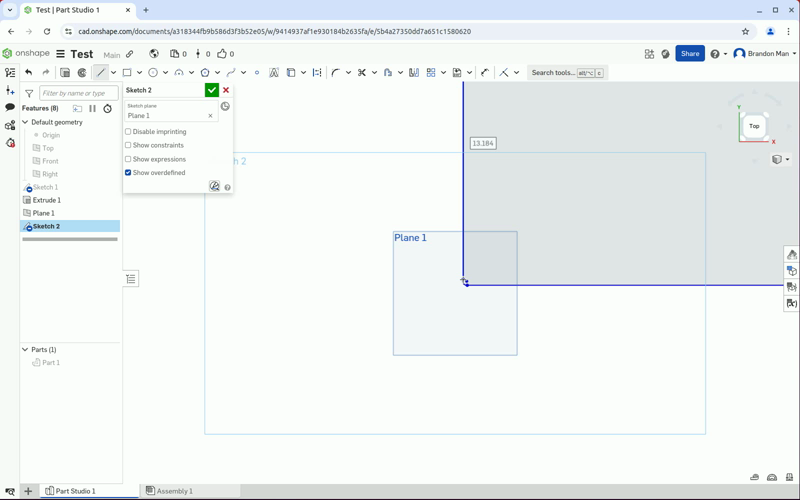
scroll(-6)
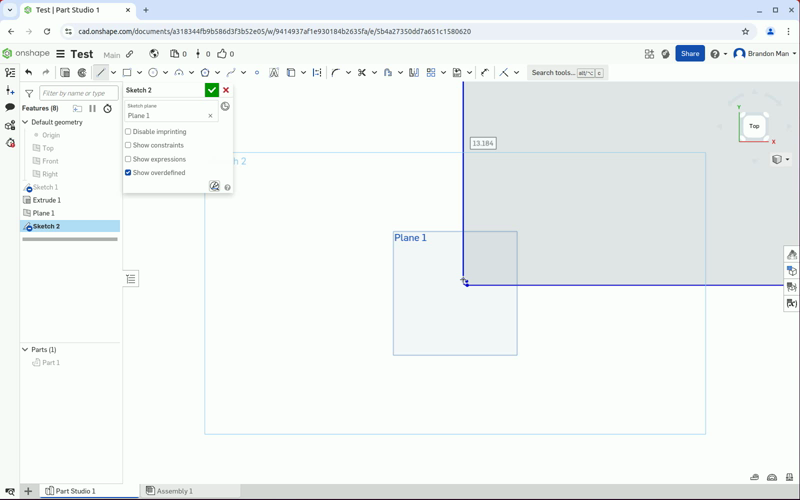
scroll(-6)
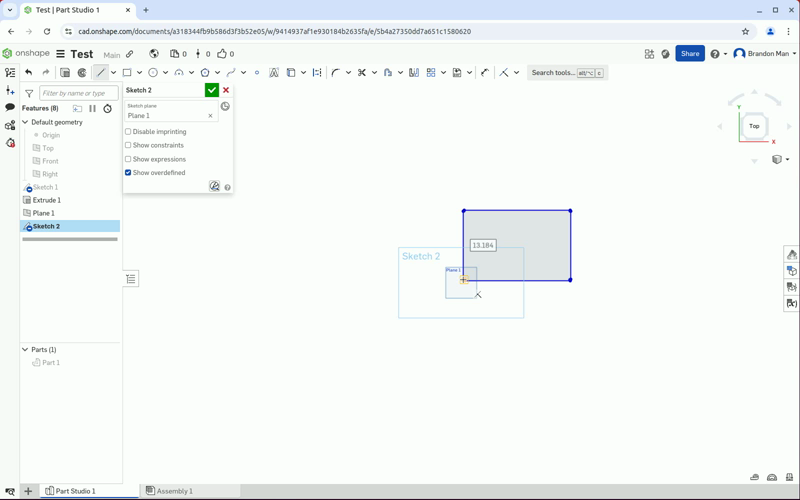
key(esc)
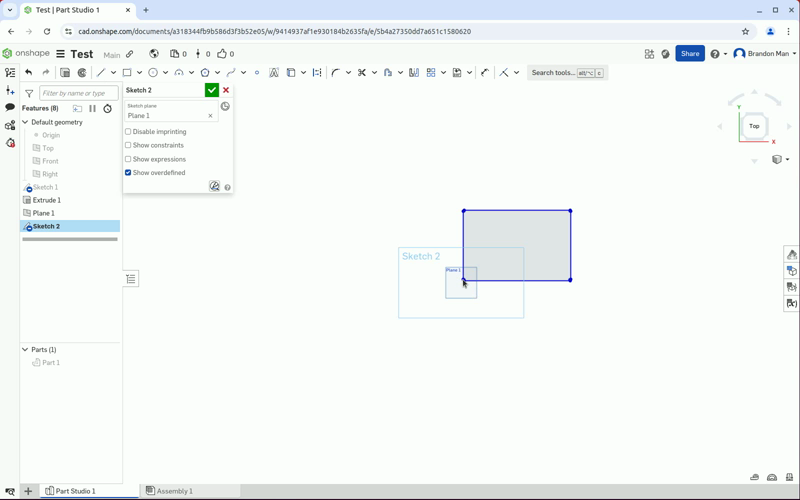
mouse_move(494, 238)
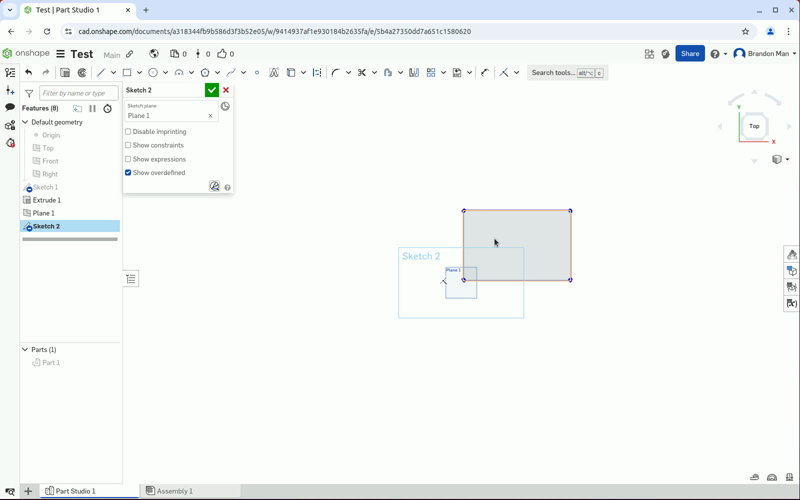
click(494, 238)
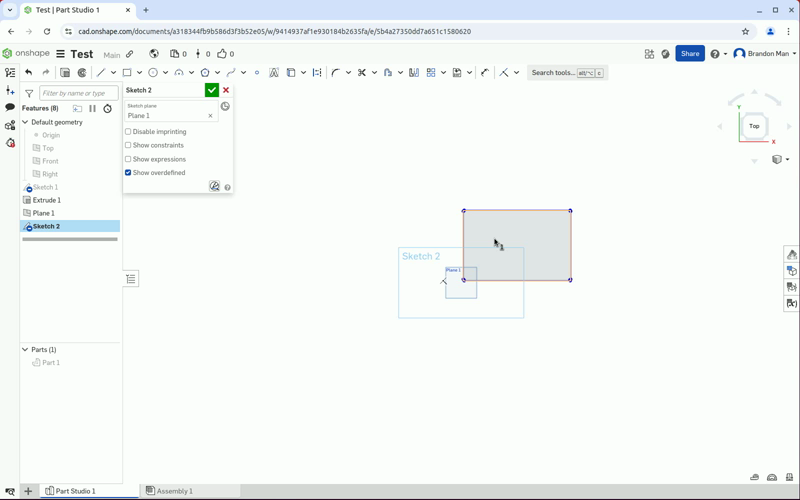
mouse_move(73, 352)
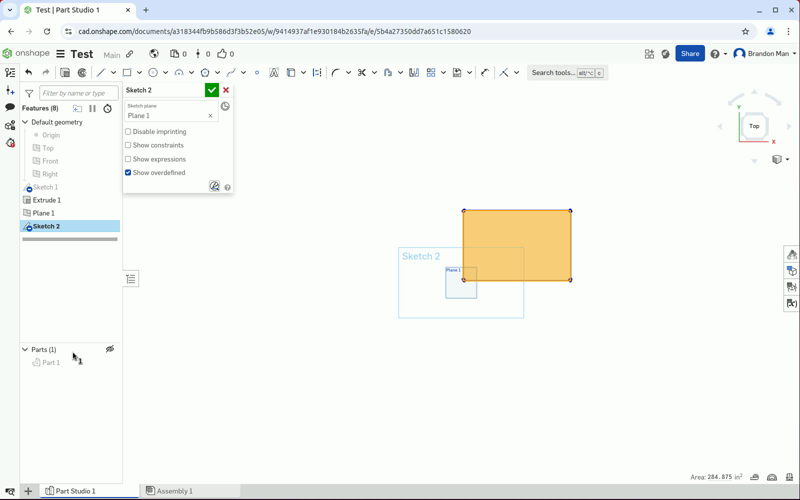
key(shift+y)
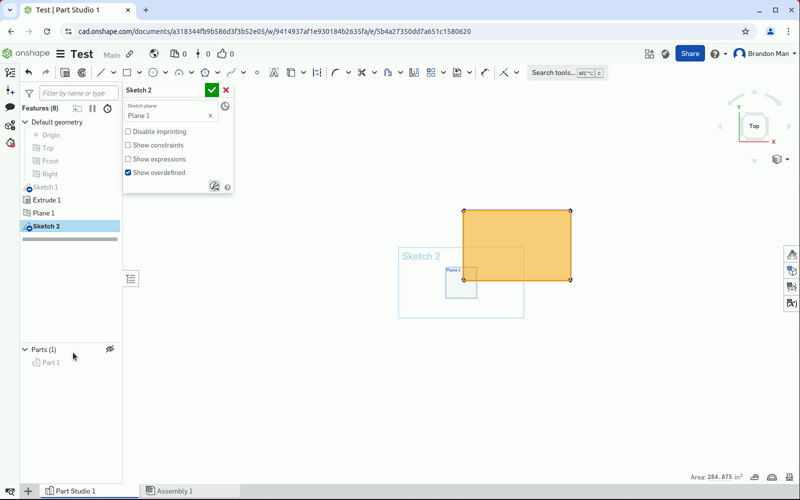
key(shift+e)
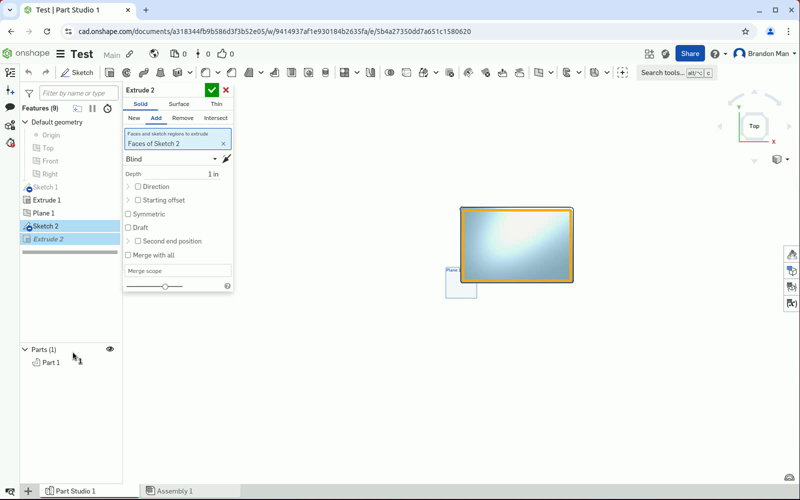
mouse_move(143, 106)
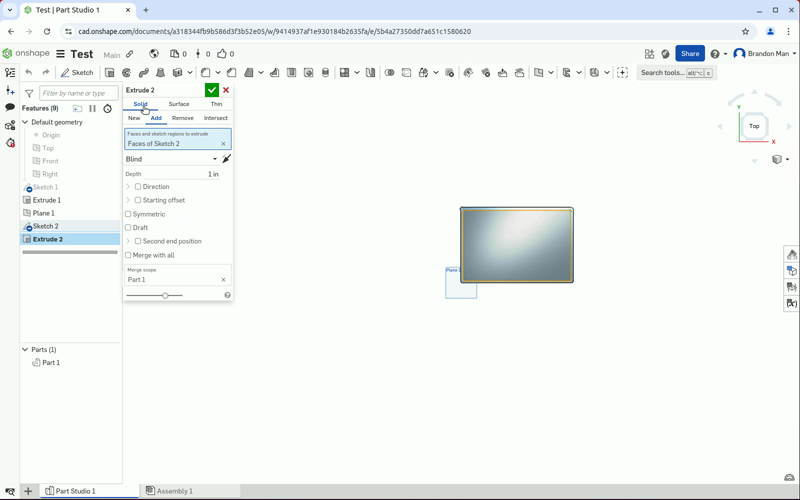
click(143, 106)
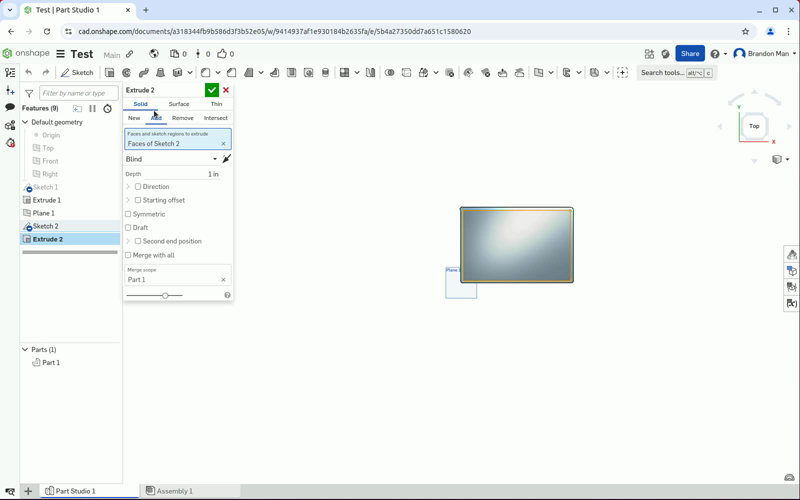
mouse_move(186, 120)
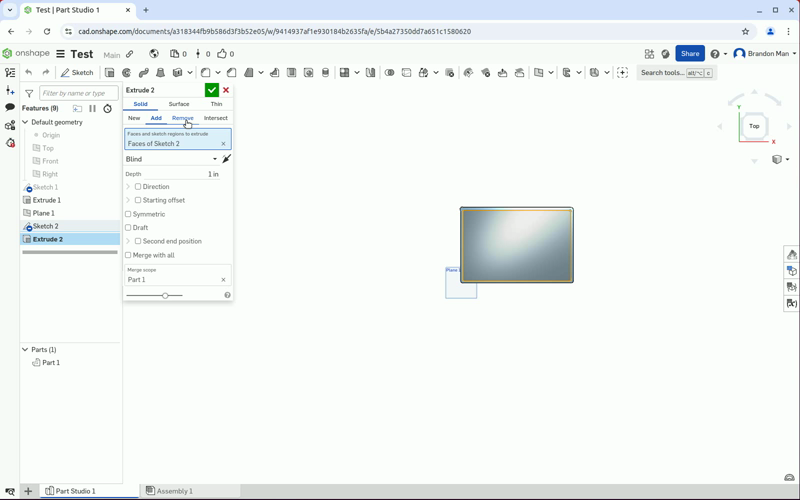
click(186, 120)
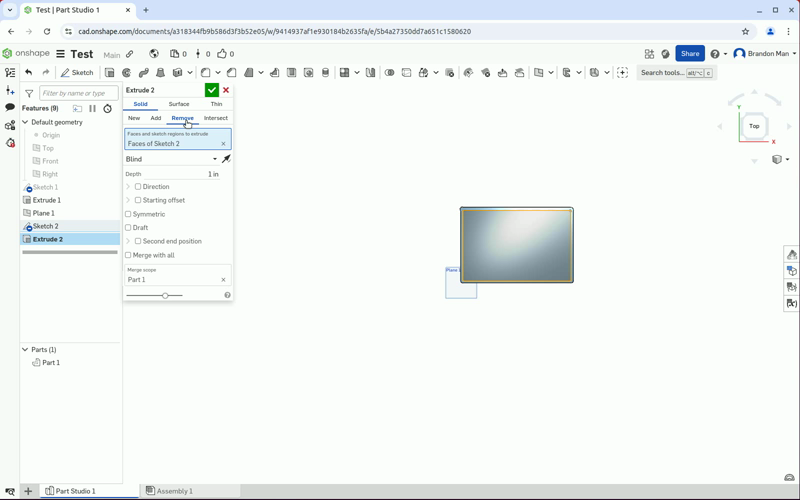
key(tab, 4)
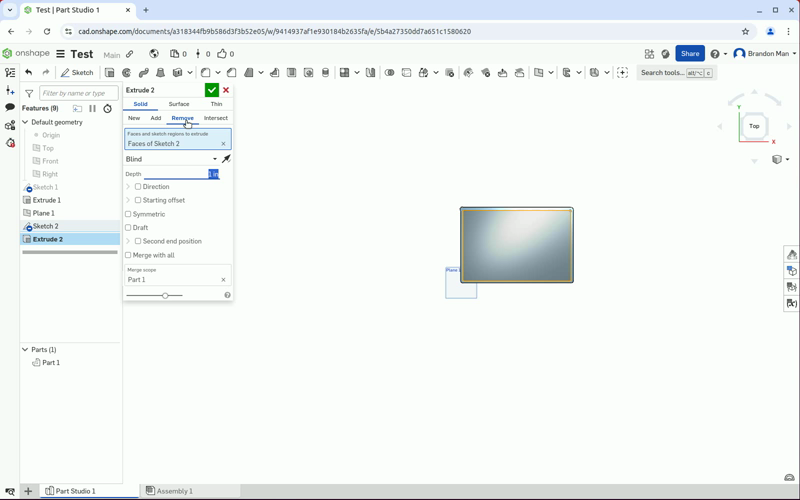
text(11.554)
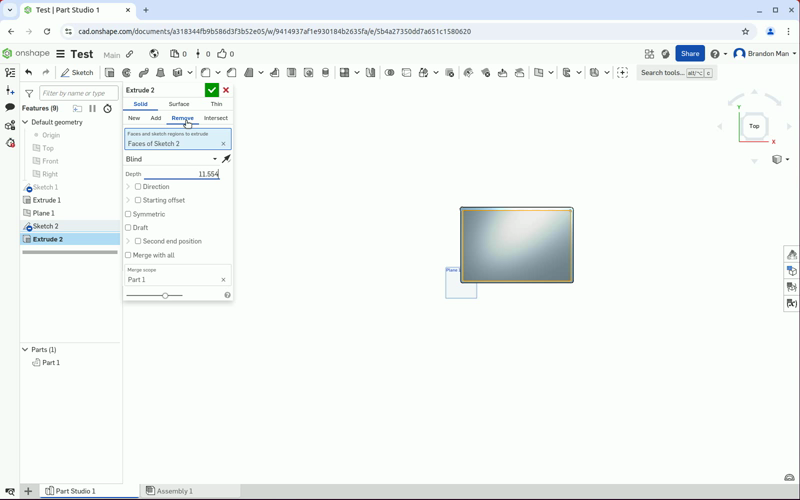
key(tab, 6)
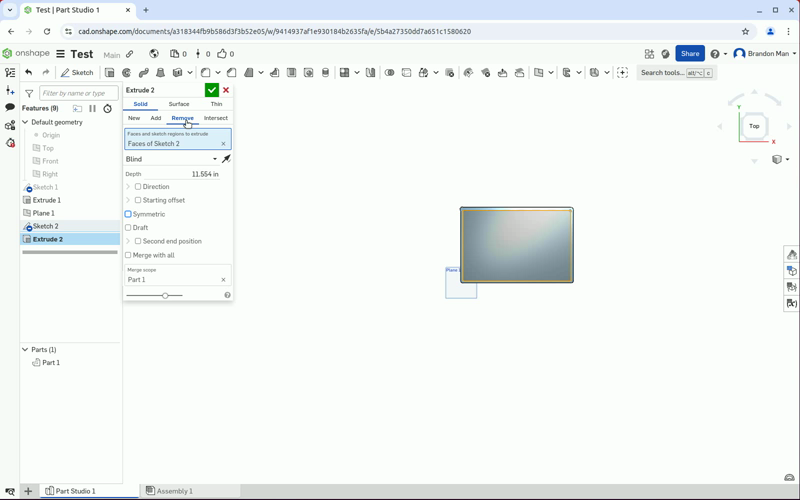
key(space)
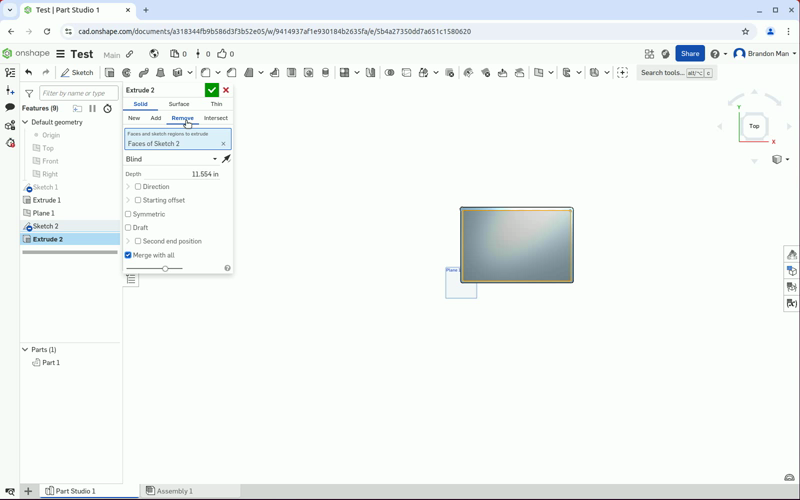
key(enter)
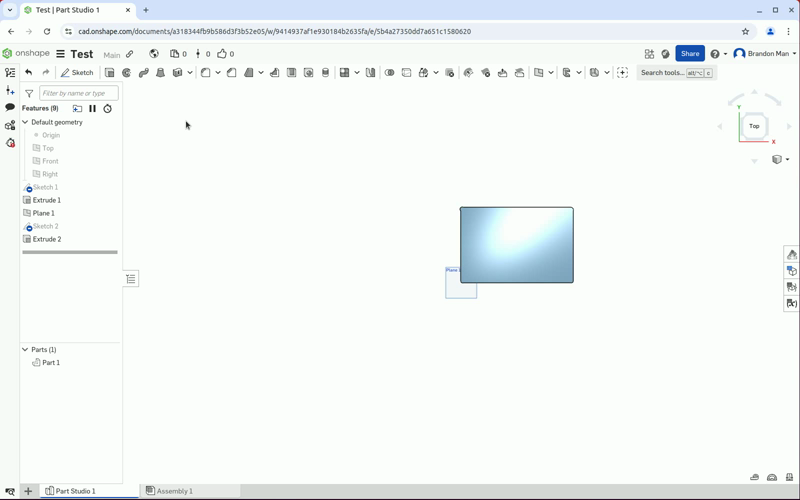
key(shift+h)
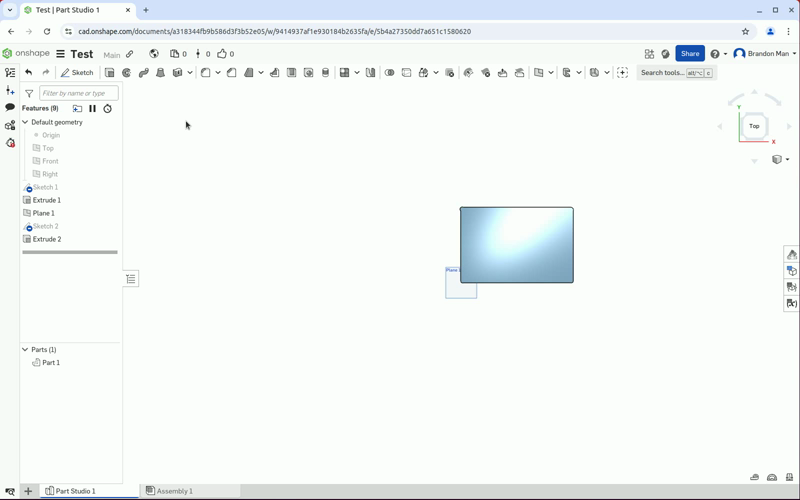
key(shift+h)
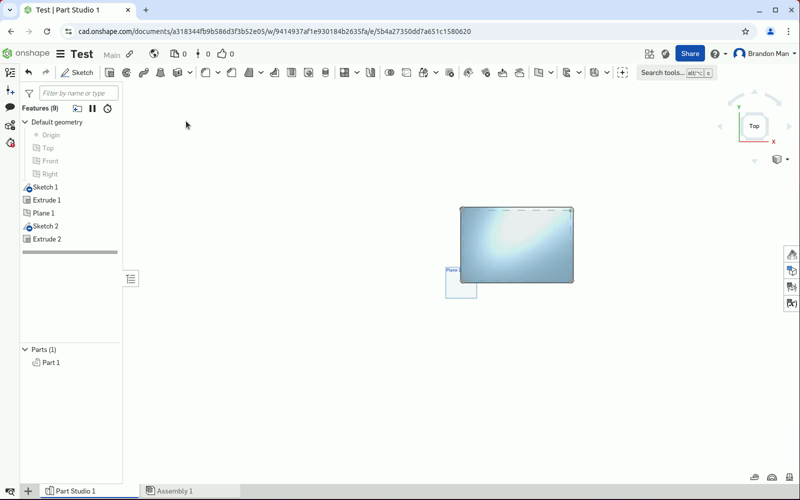
key(shift+7)
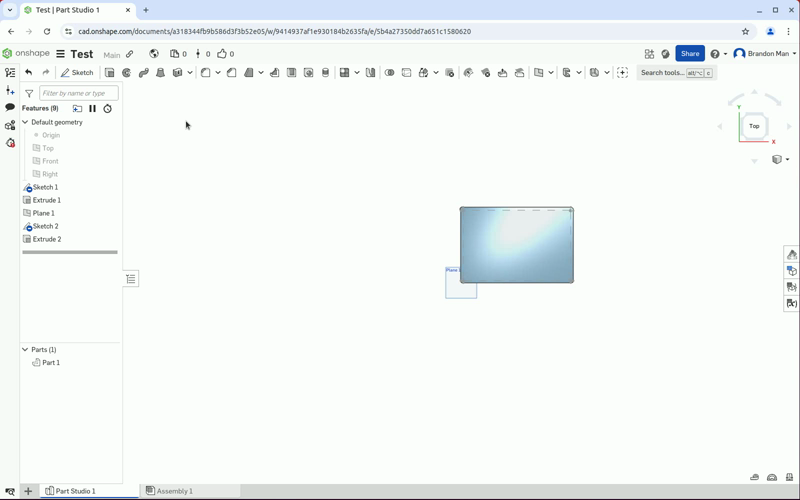
key(up, 3)
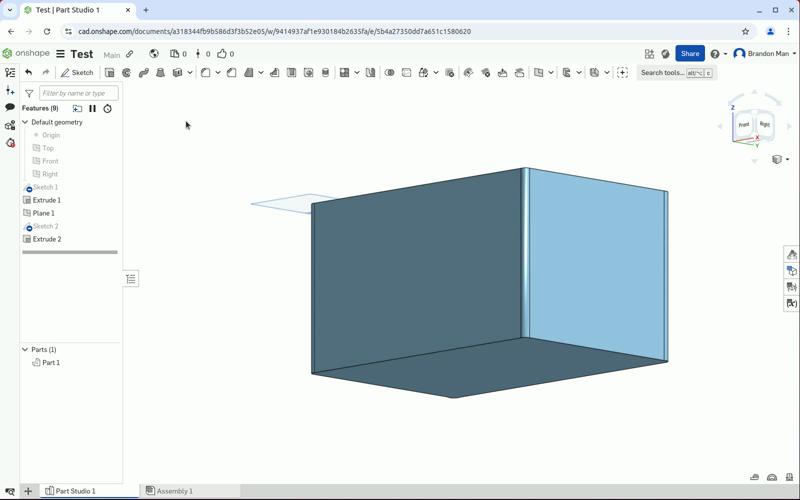
key(left, 3)
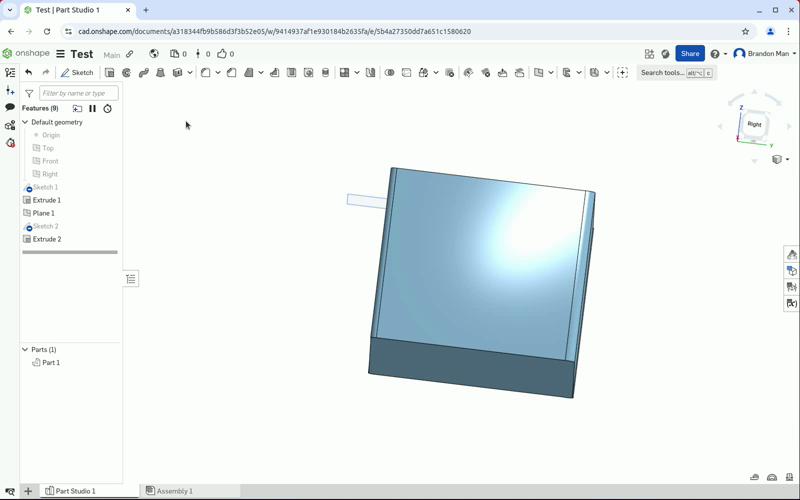
key(right, 3)
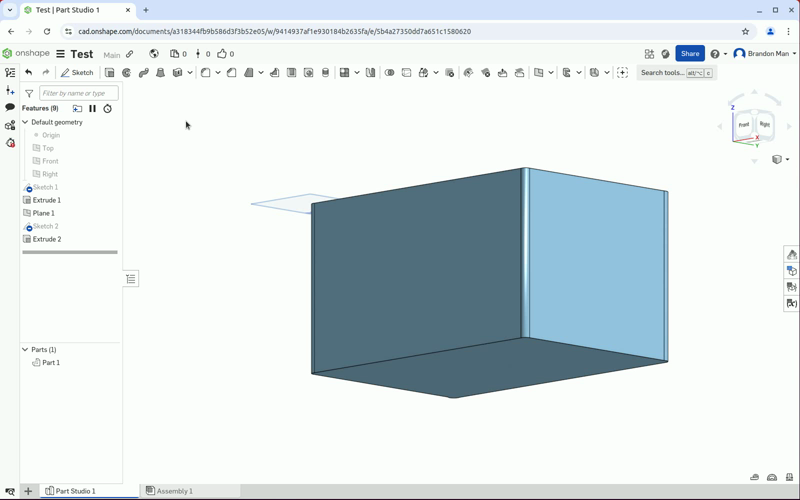
key(down, 3)
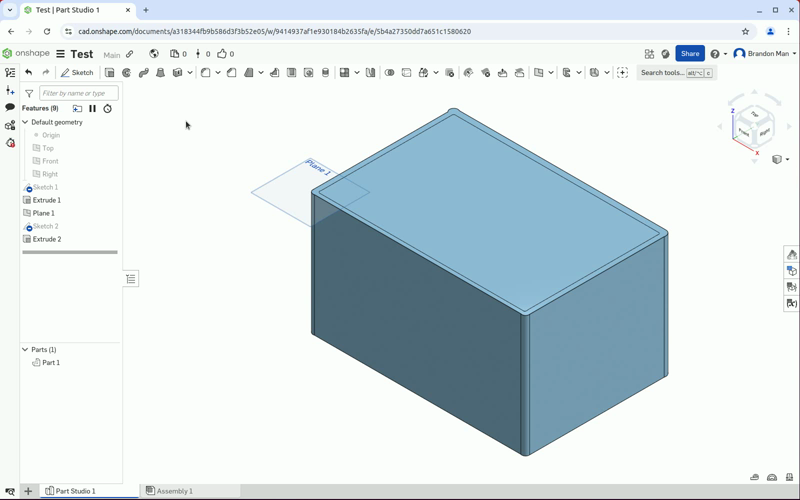
mouse_move(73, 189)
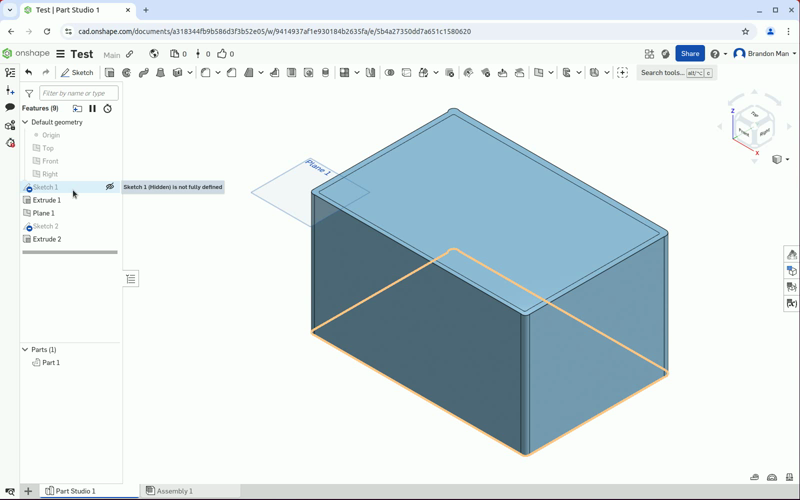
click(73, 189)